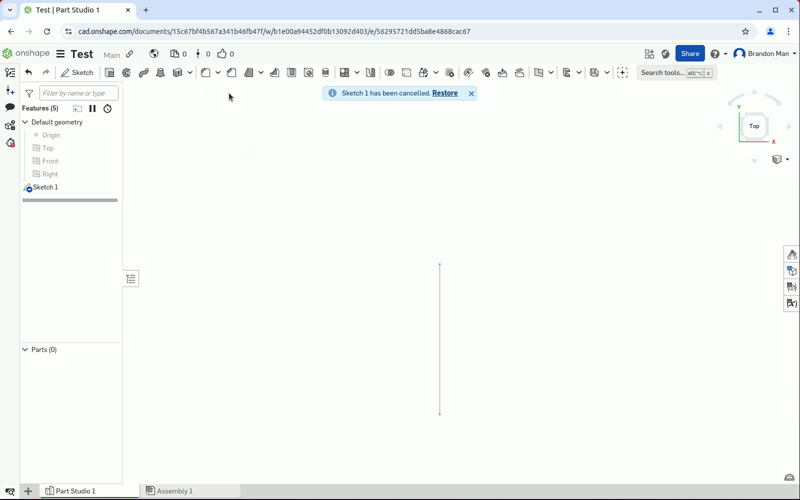
key(shift+h)
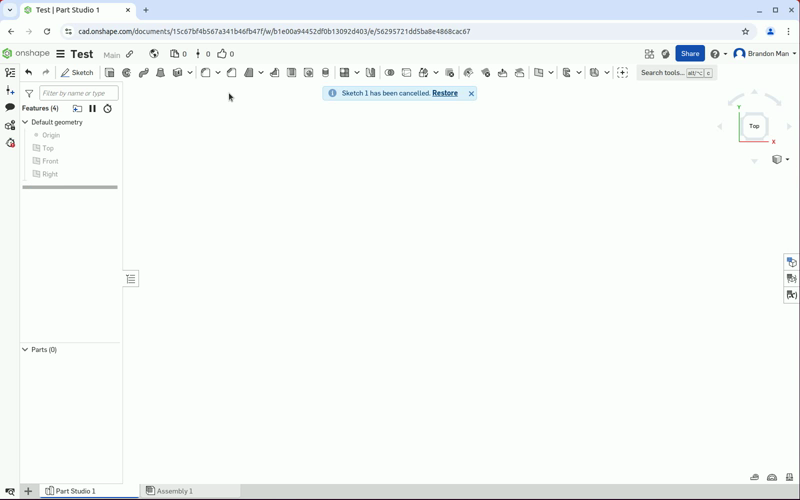
mouse_move(73, 352)
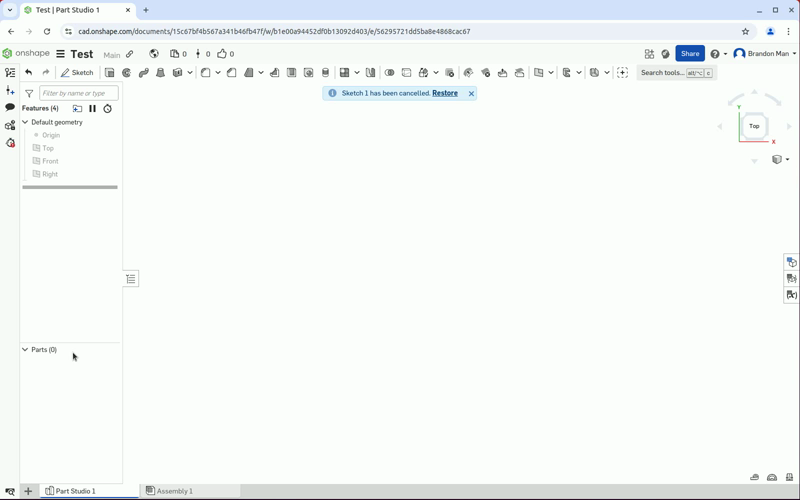
key(y)
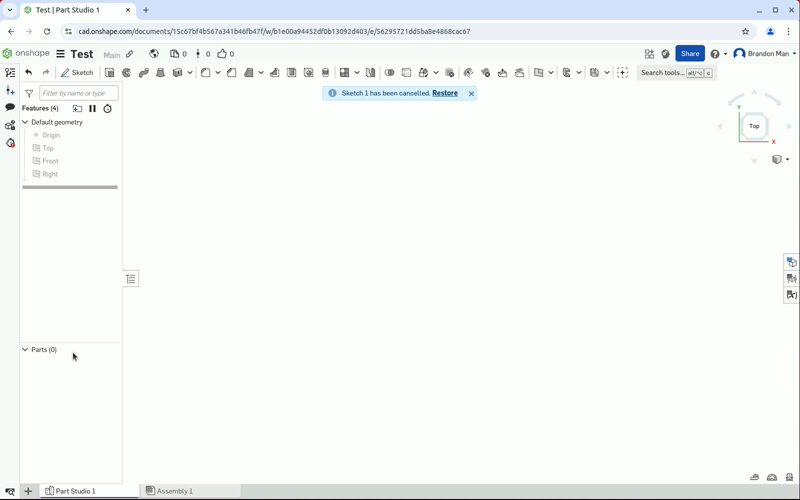
key(shift+p)
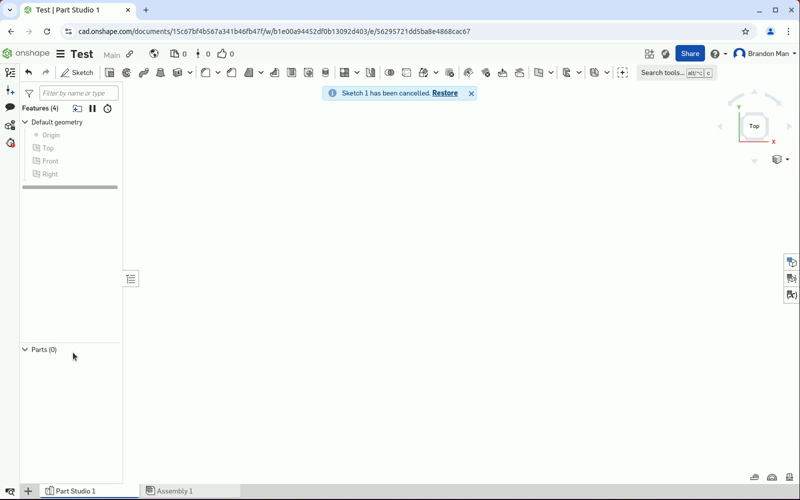
key(space)
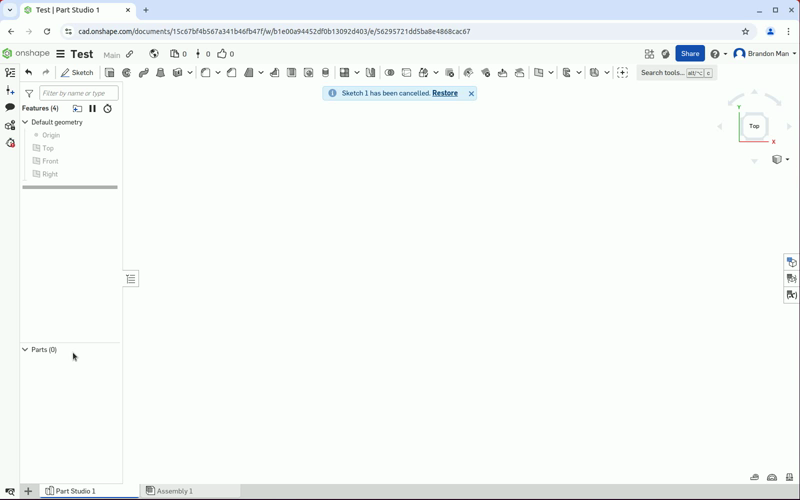
key_down(shift)
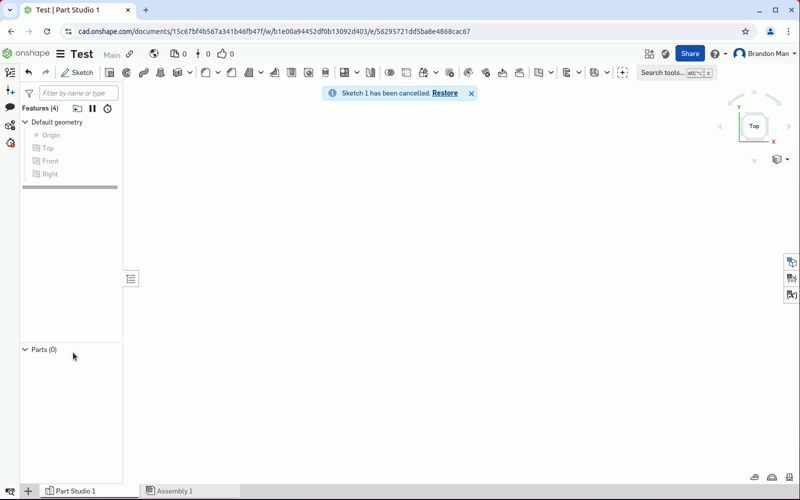
key(up)
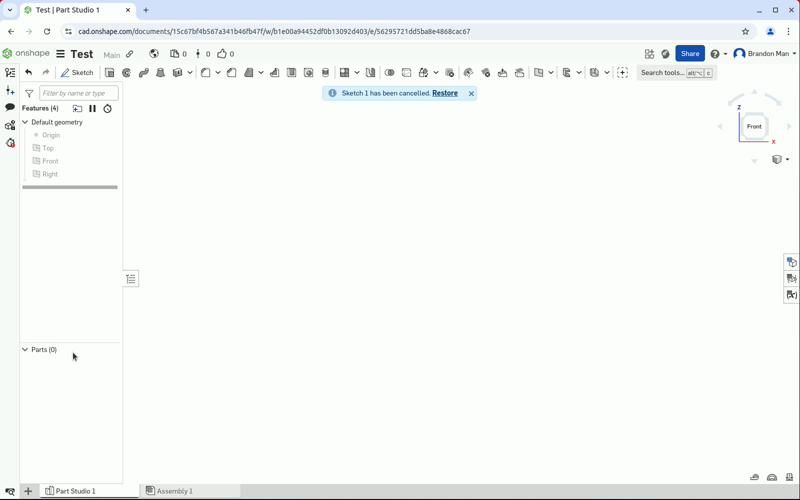
key_up(shift)
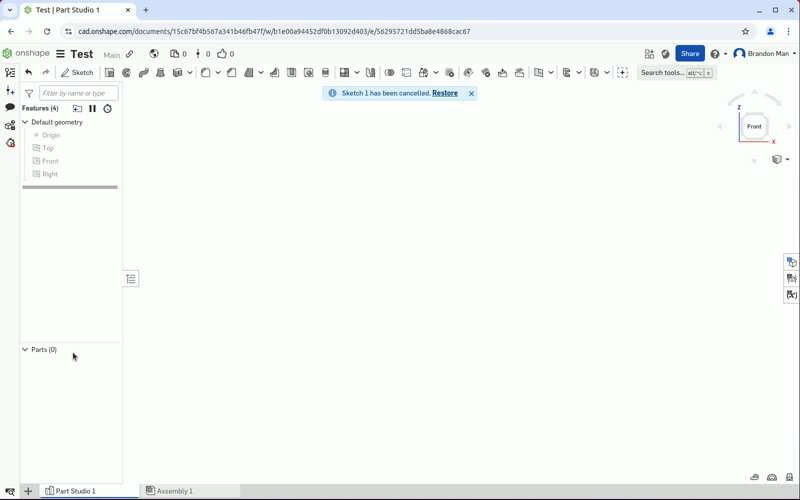
mouse_move(73, 352)
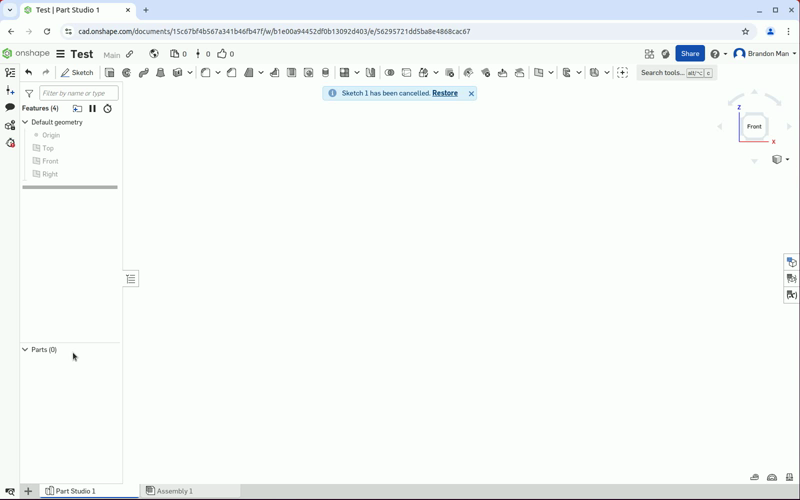
key(shift+y)
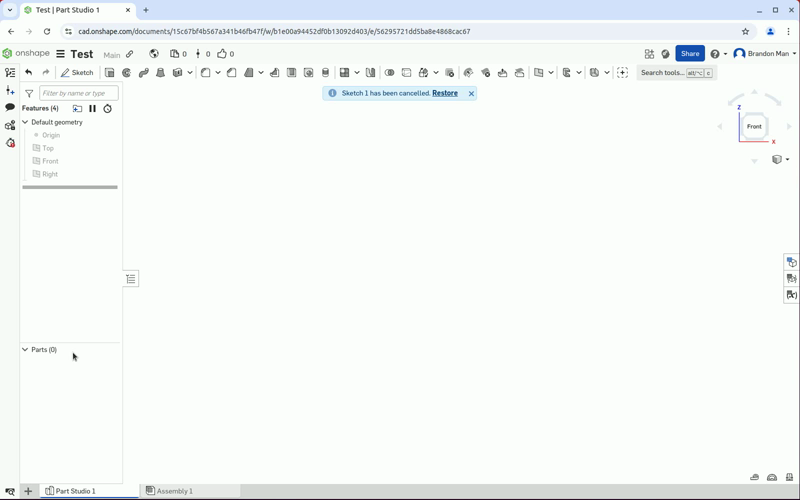
key(shift+s)
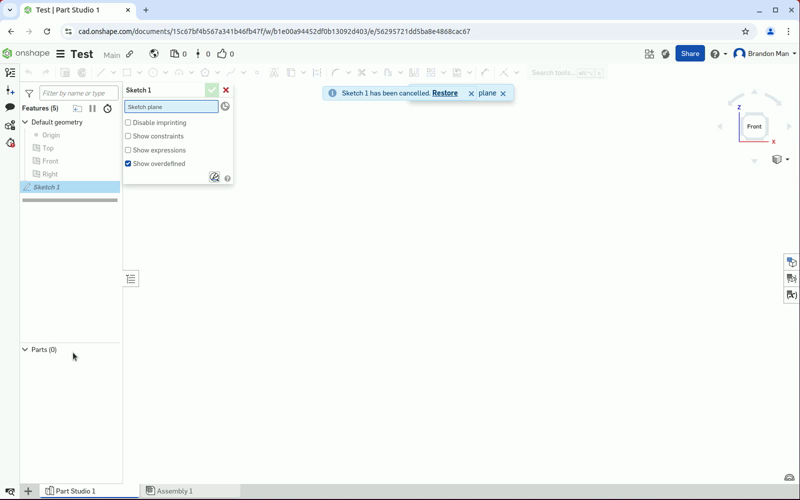
mouse_move(73, 163)
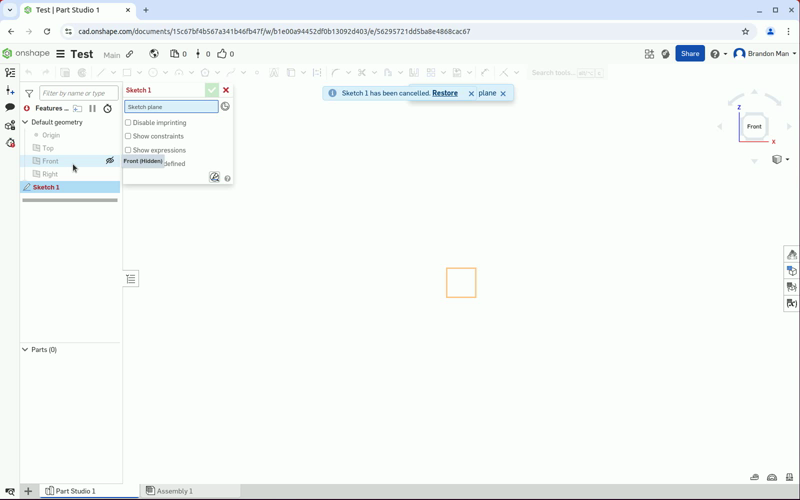
click(73, 163)
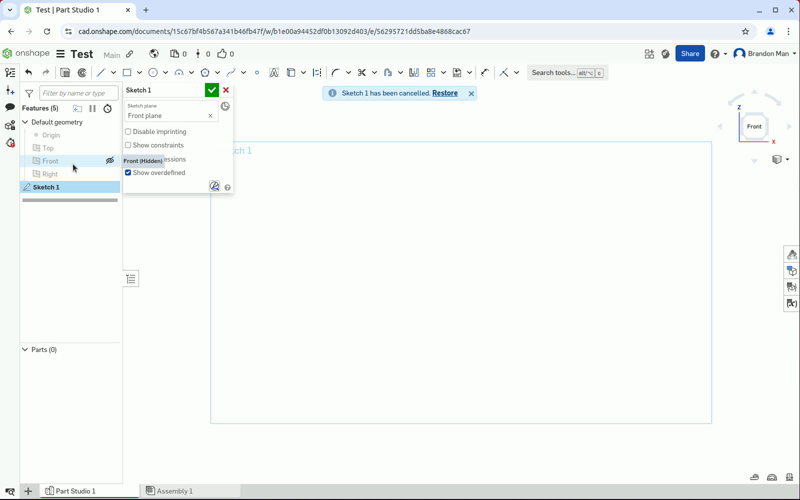
mouse_move(73, 352)
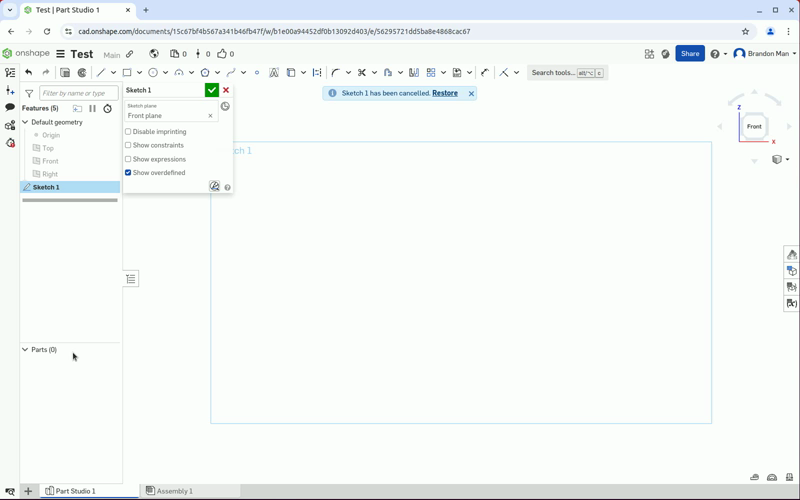
key(y)
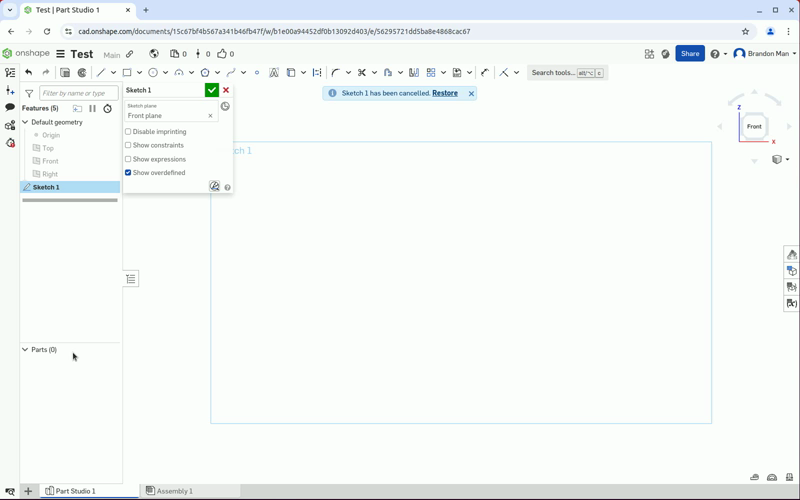
key(l)
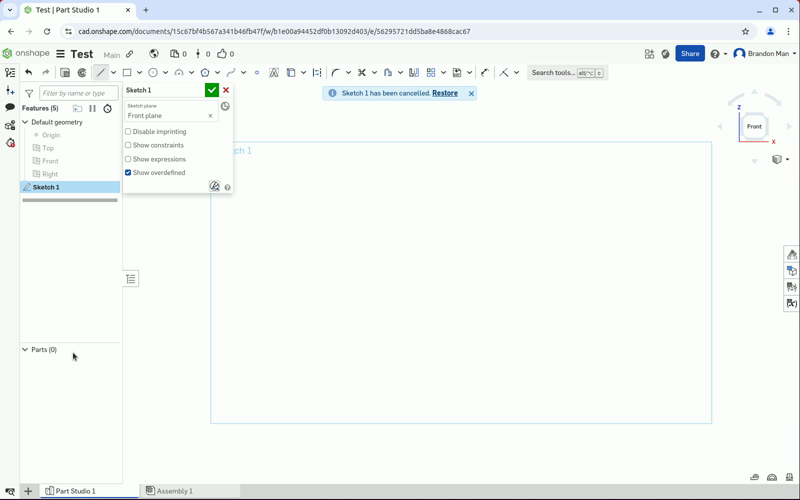
key_down(shift)
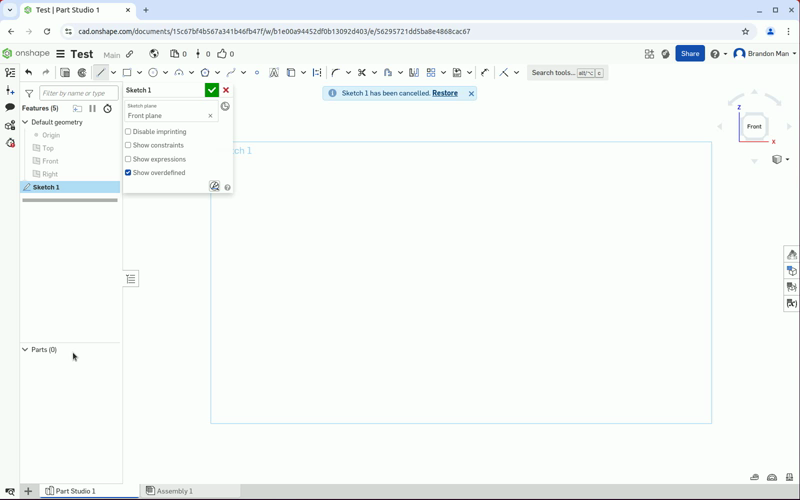
mouse_move(348, 329)
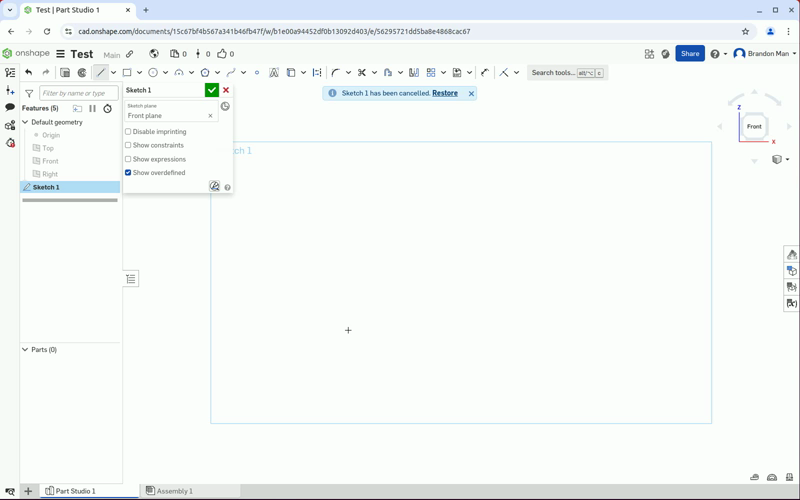
click(348, 329)
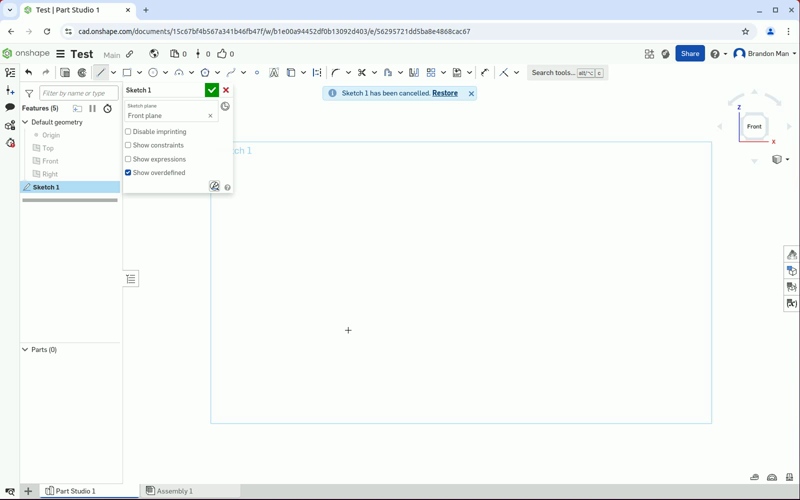
key_up(shift)
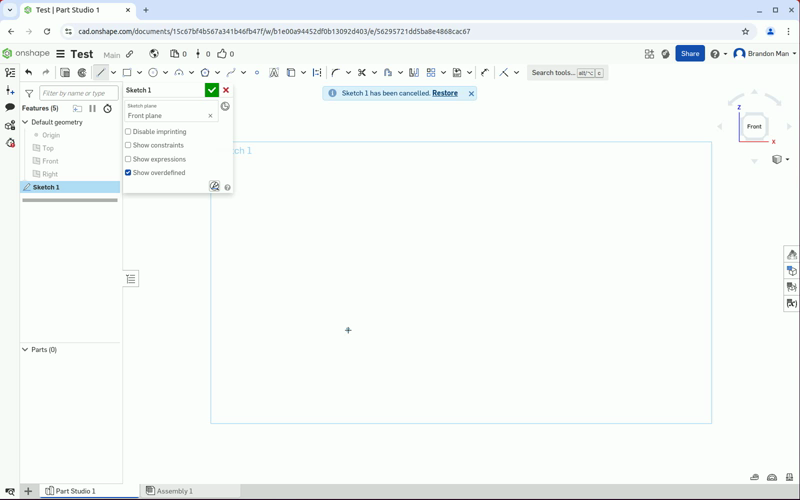
key_down(shift)
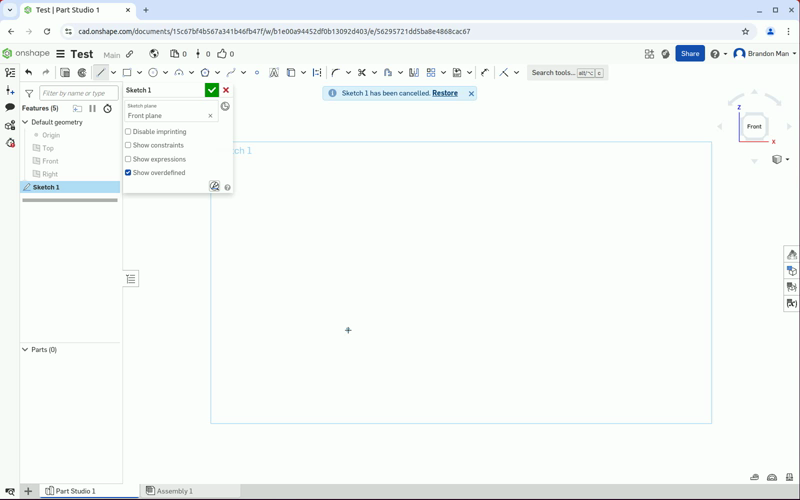
mouse_move(572, 329)
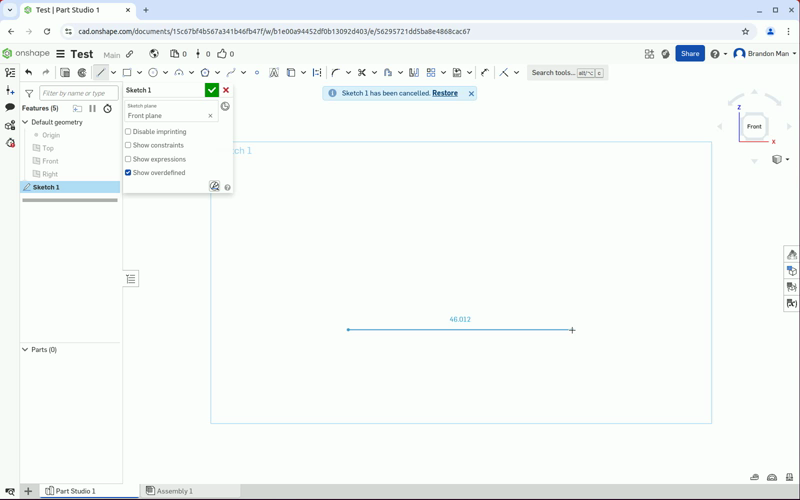
click(572, 329)
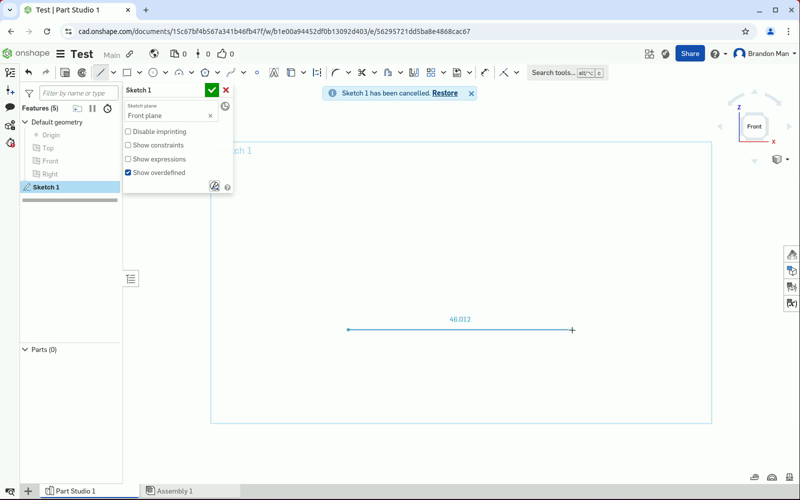
key_up(shift)
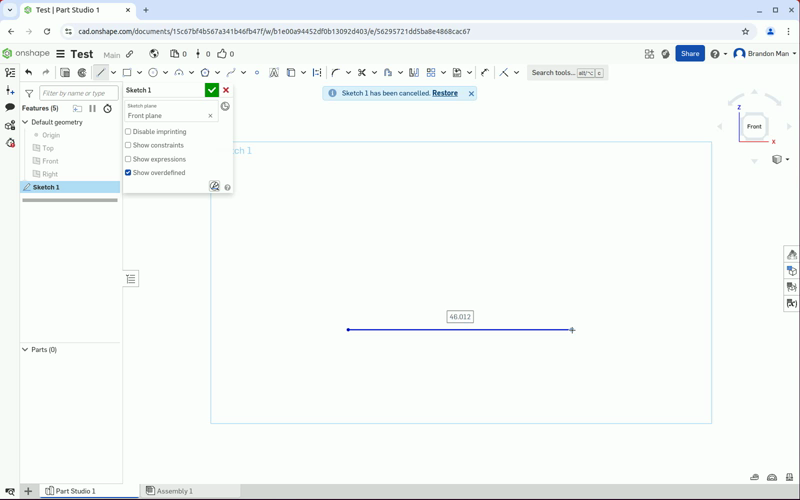
key_down(shift)
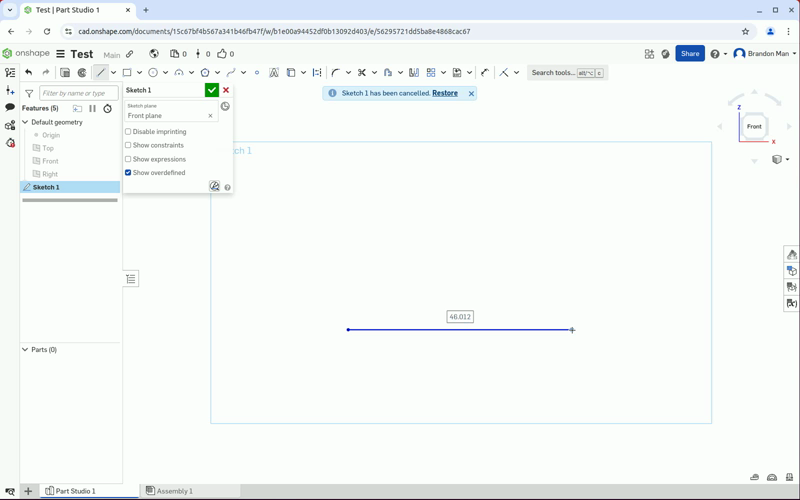
mouse_move(572, 235)
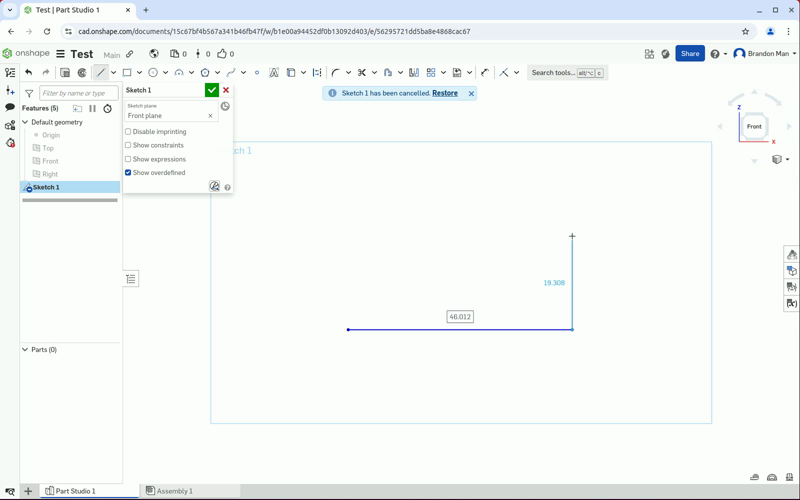
click(572, 235)
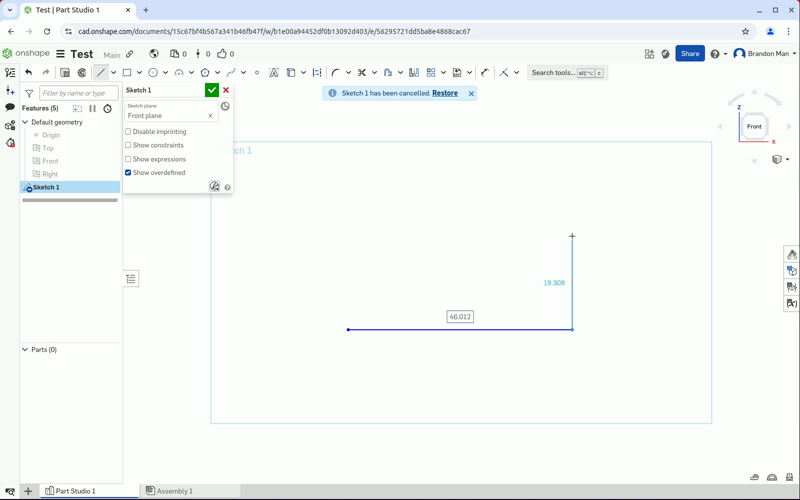
key_up(shift)
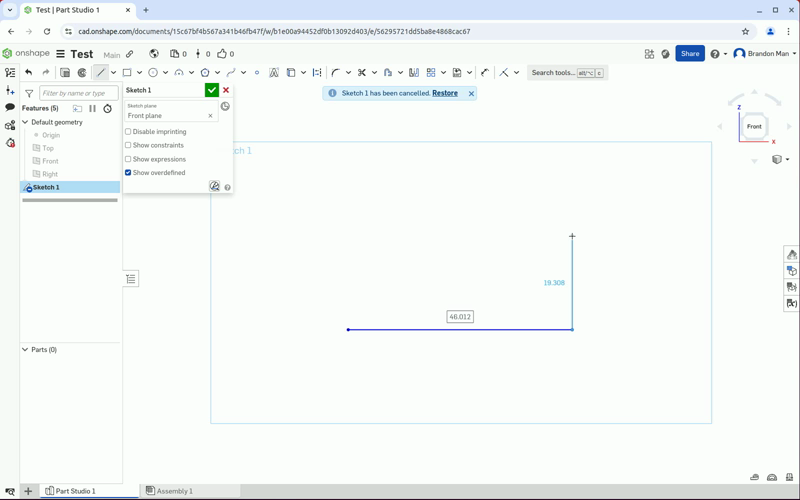
key_down(shift)
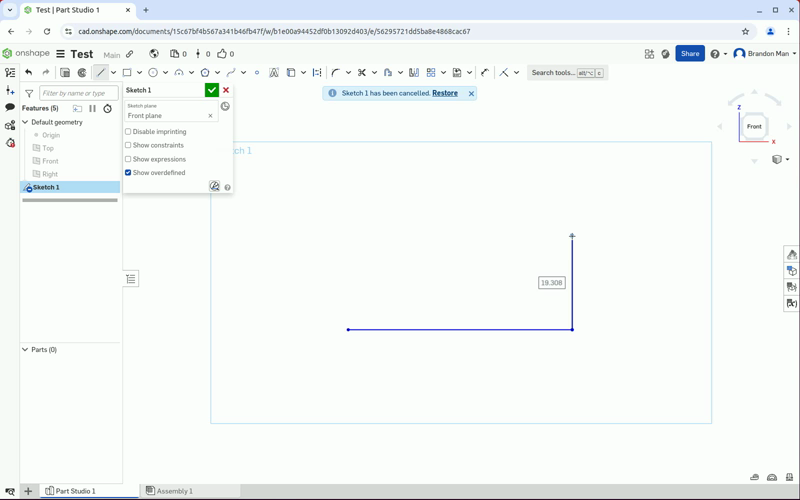
mouse_move(348, 235)
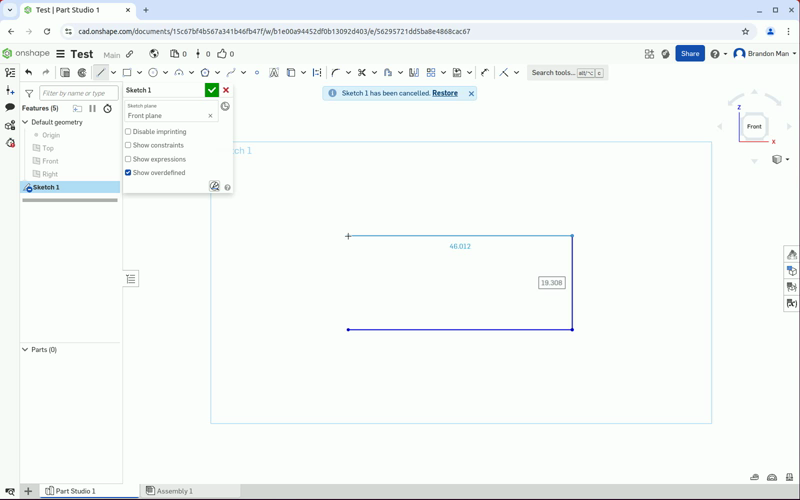
click(348, 235)
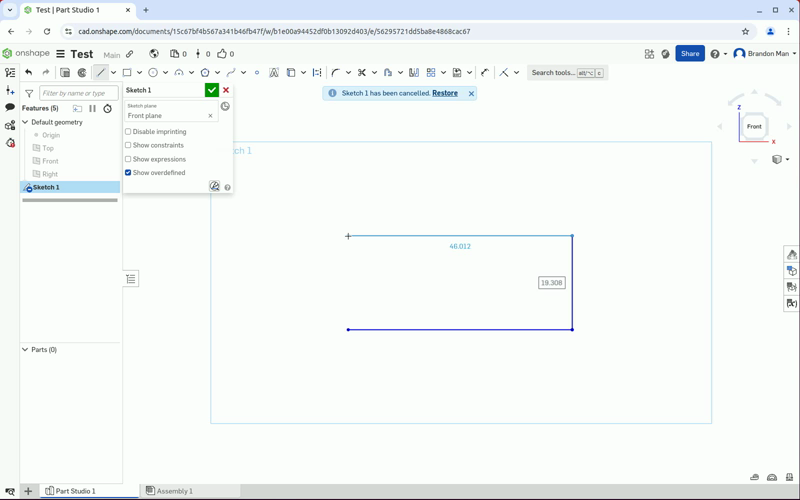
key_up(shift)
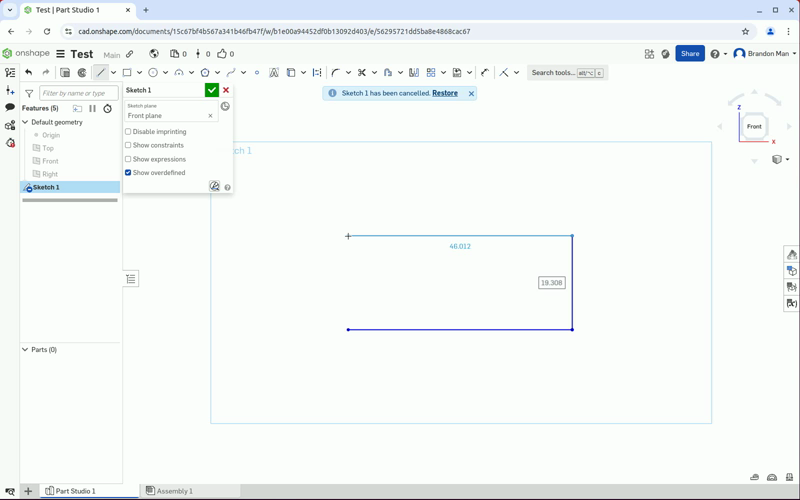
key_down(shift)
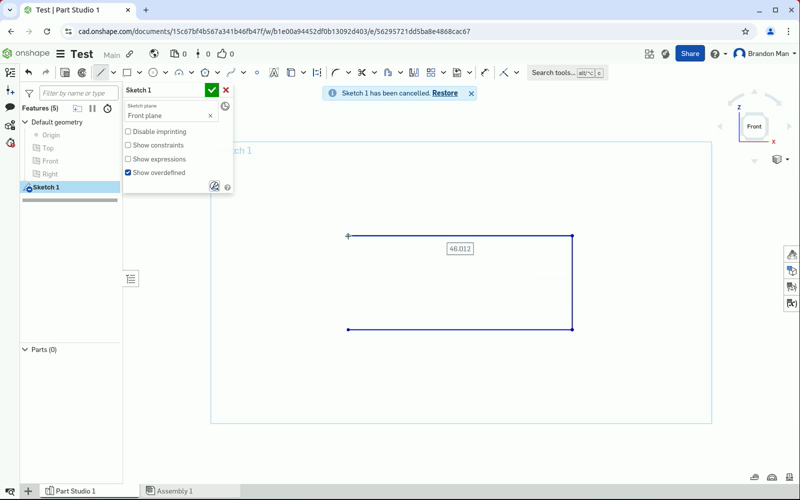
mouse_move(348, 329)
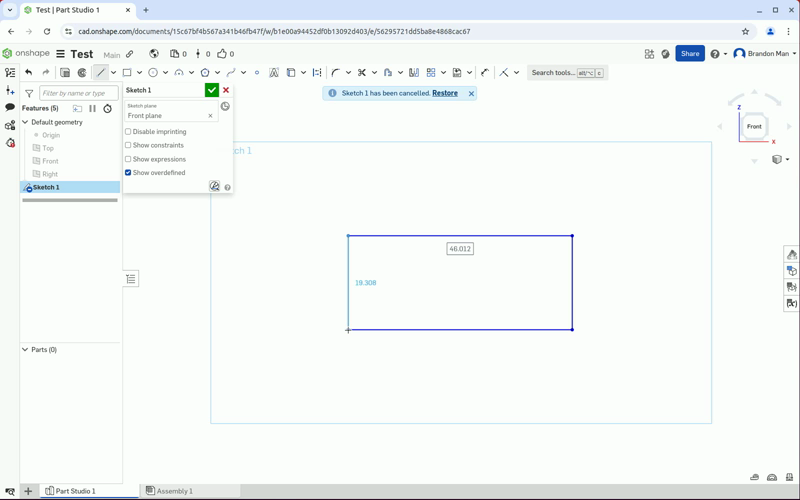
key_up(shift)
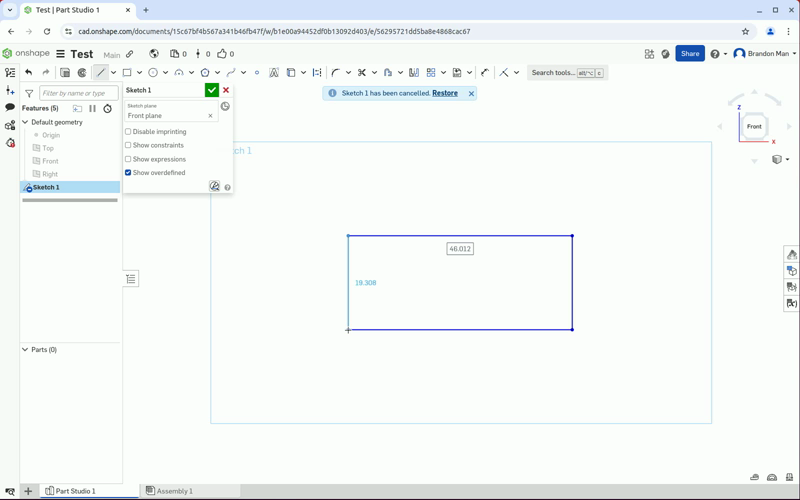
click(348, 329)
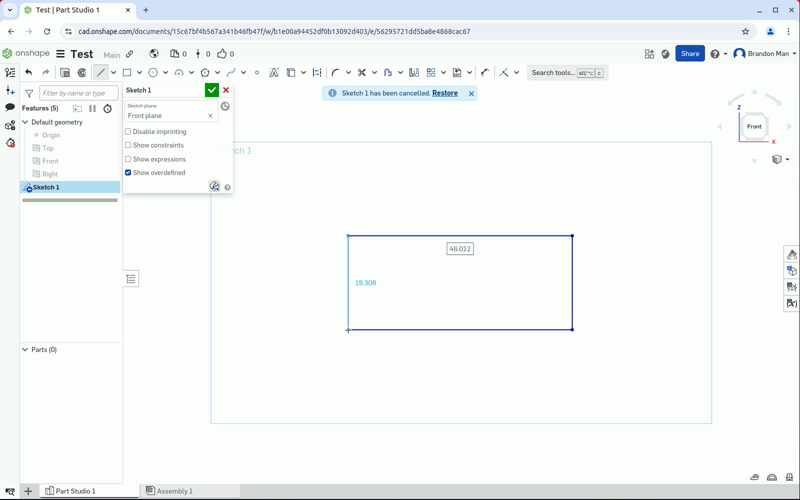
key(esc)
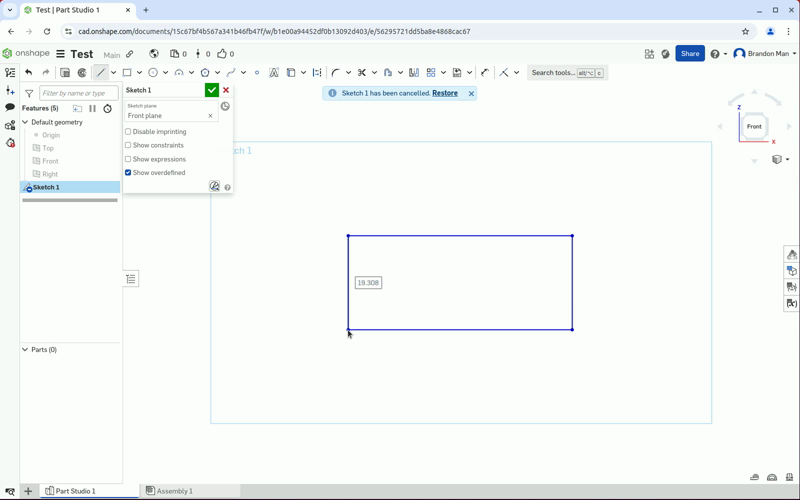
key(a)
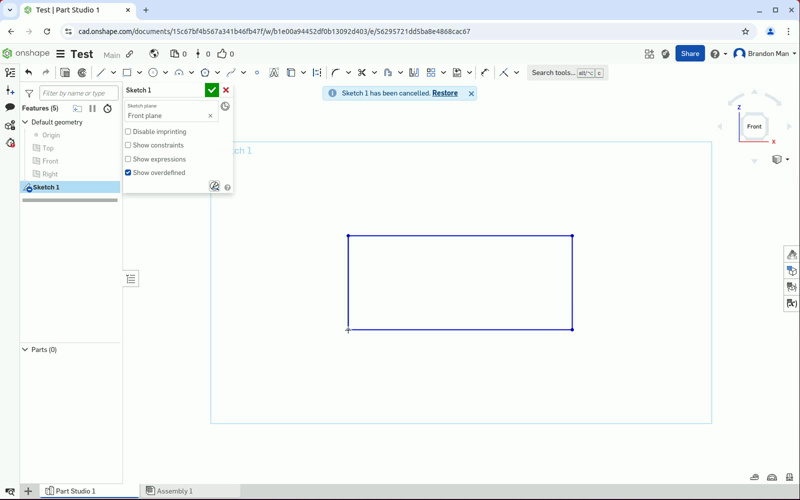
key_down(shift)
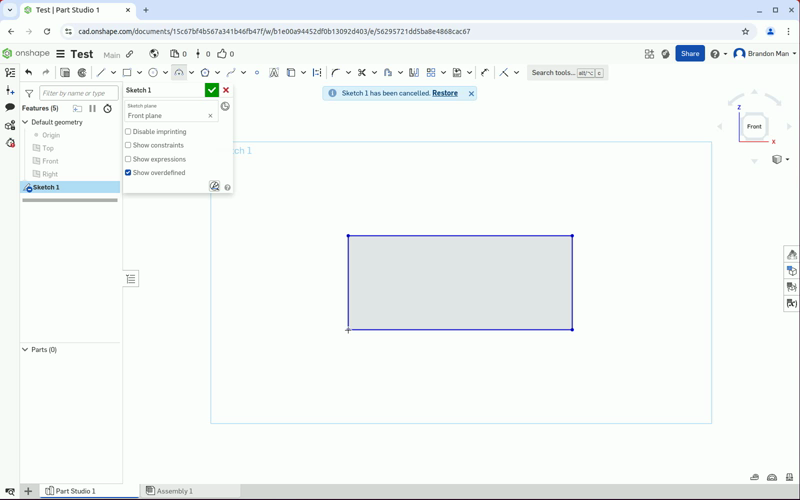
mouse_move(456, 303)
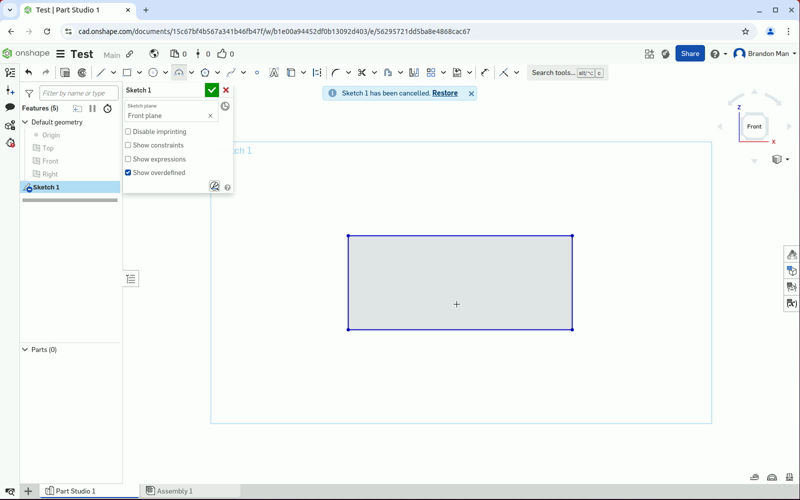
click(456, 303)
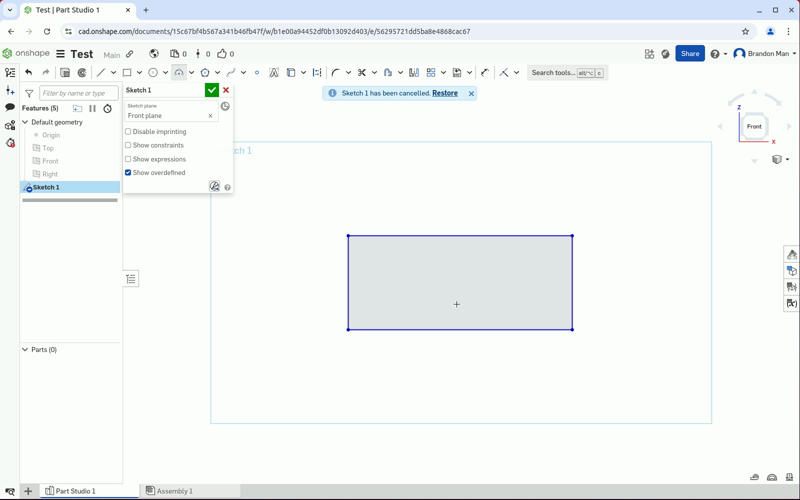
key_up(shift)
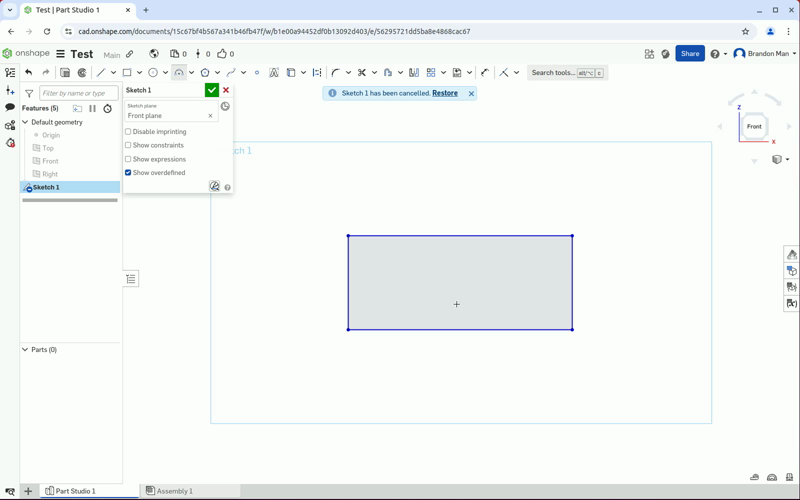
key_down(shift)
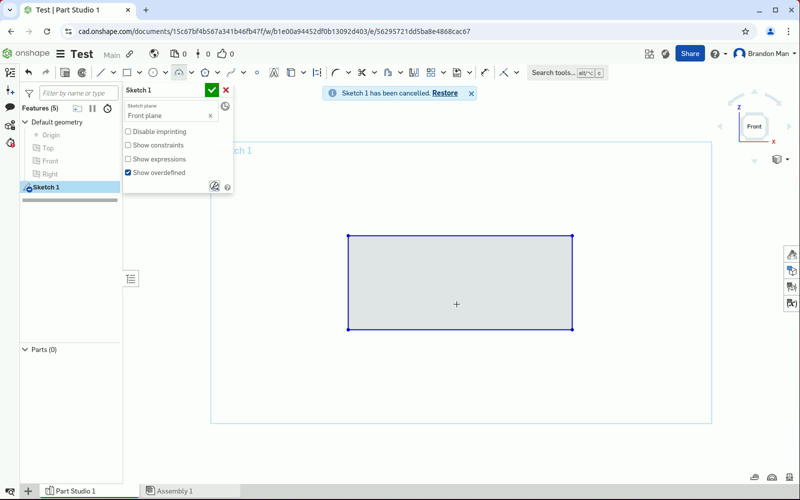
mouse_move(456, 261)
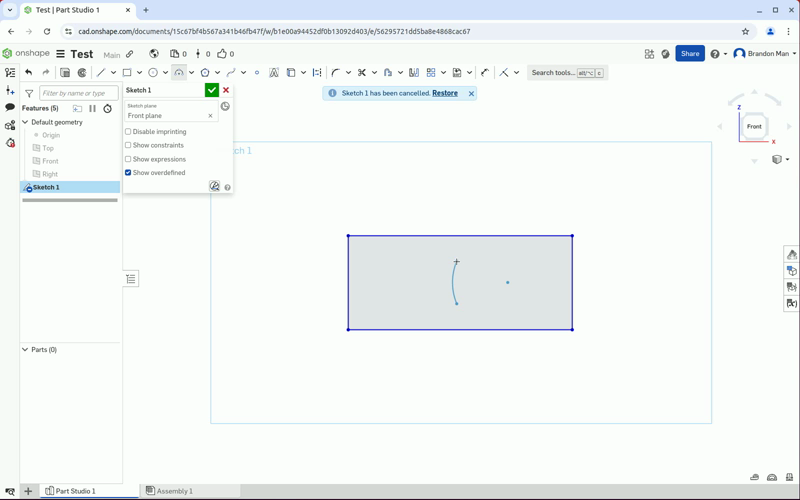
click(456, 261)
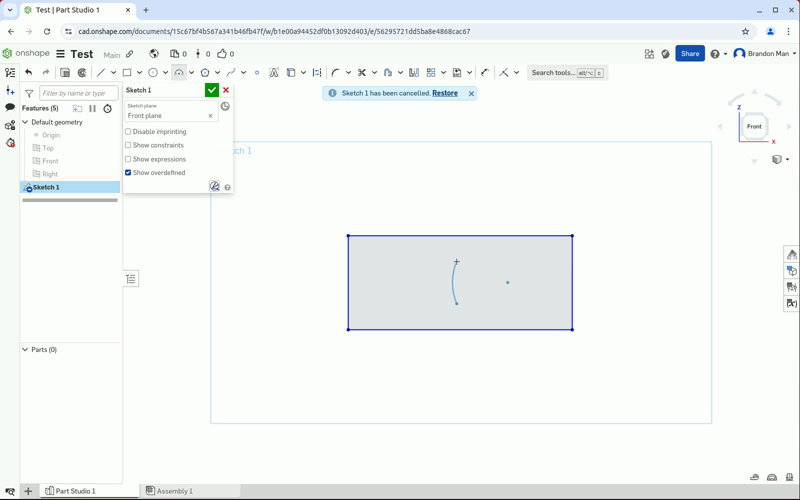
mouse_move(437, 282)
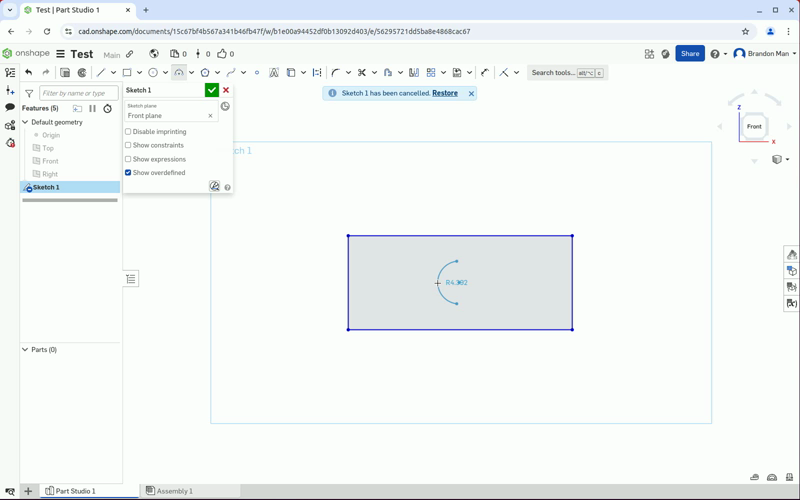
click(437, 282)
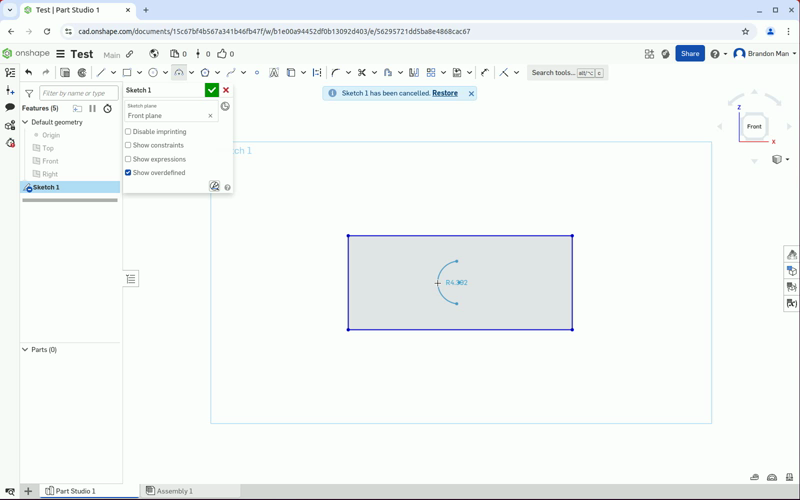
key_up(shift)
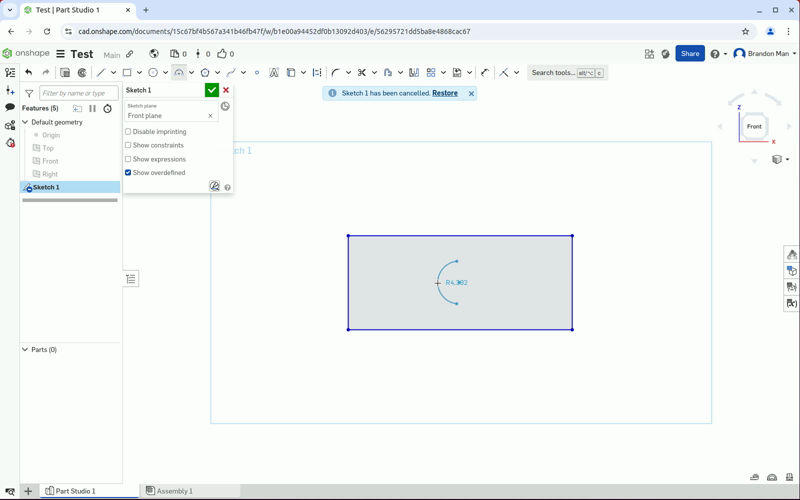
key(esc)
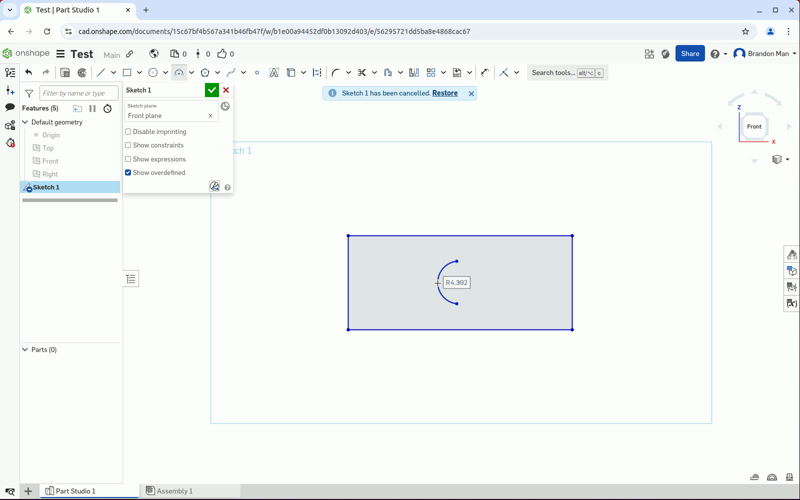
key(l)
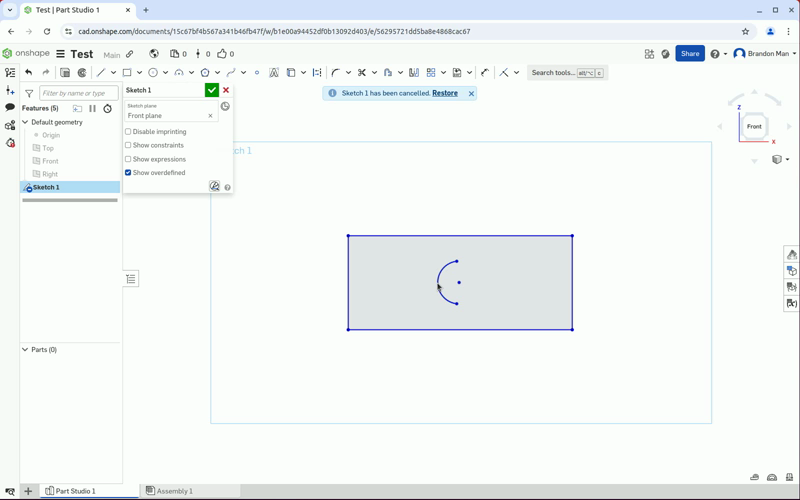
mouse_move(456, 261)
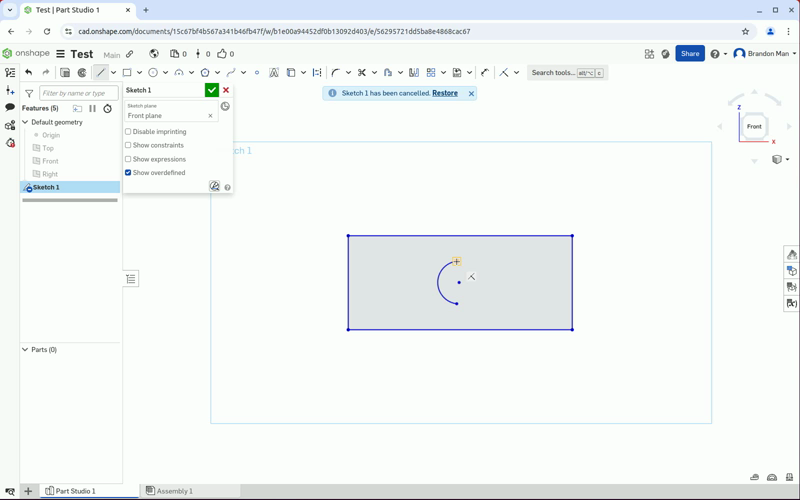
click(456, 261)
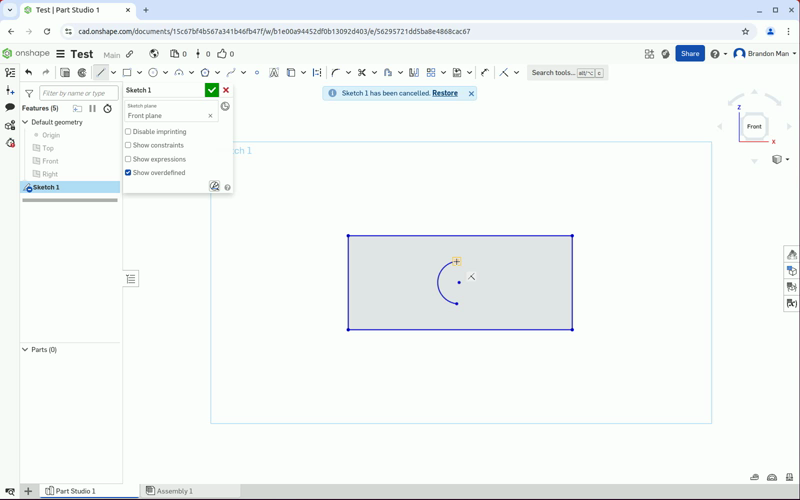
key_down(shift)
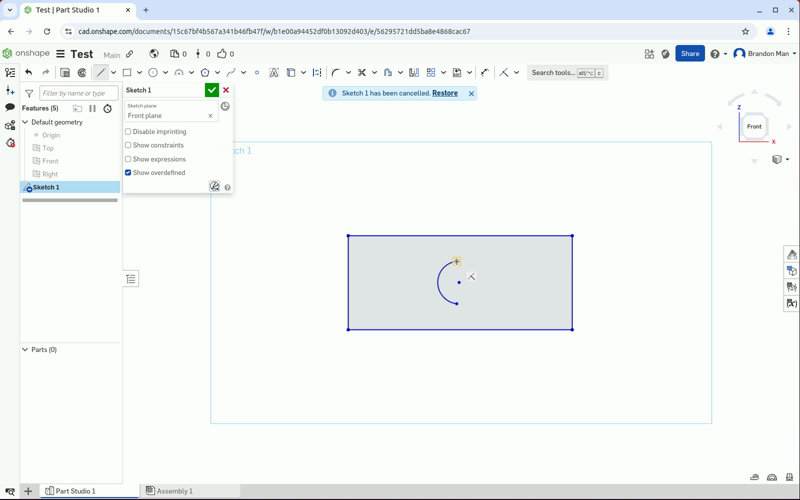
mouse_move(486, 261)
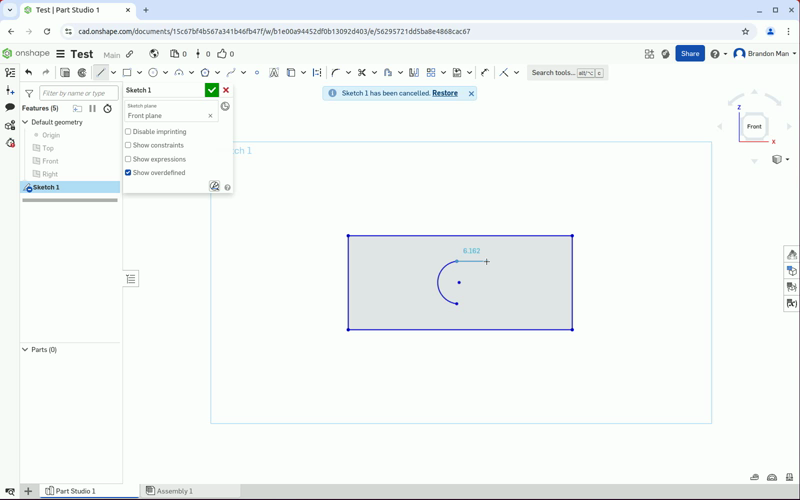
mouse_move(463, 261)
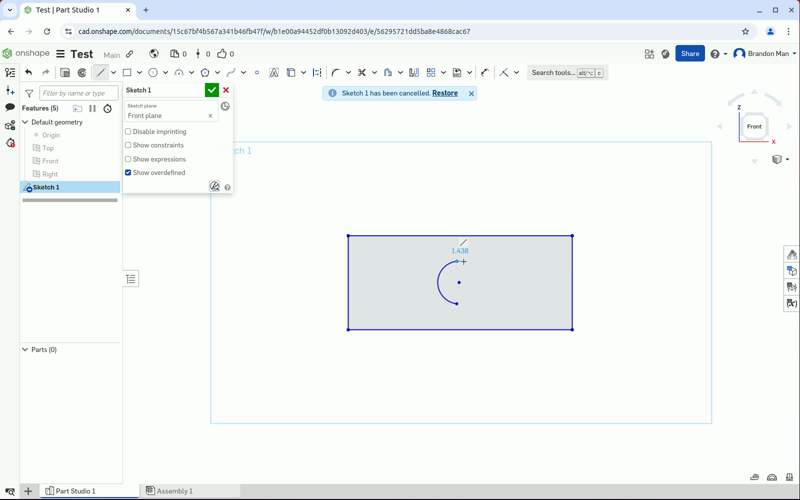
scroll(6)
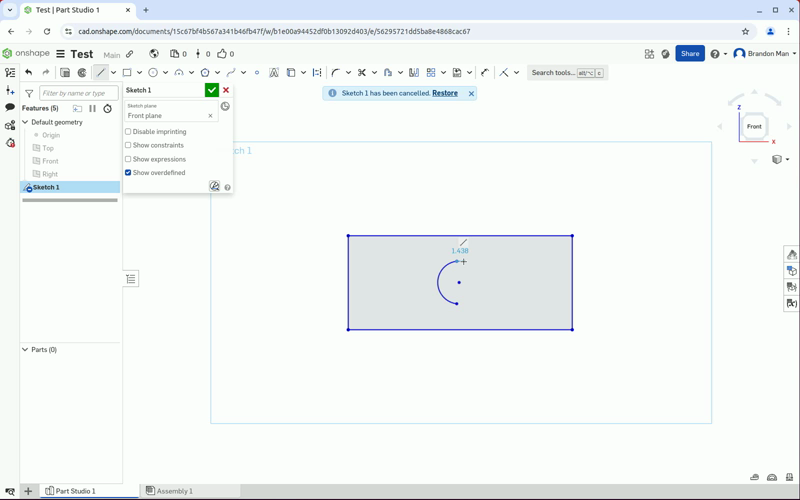
scroll(6)
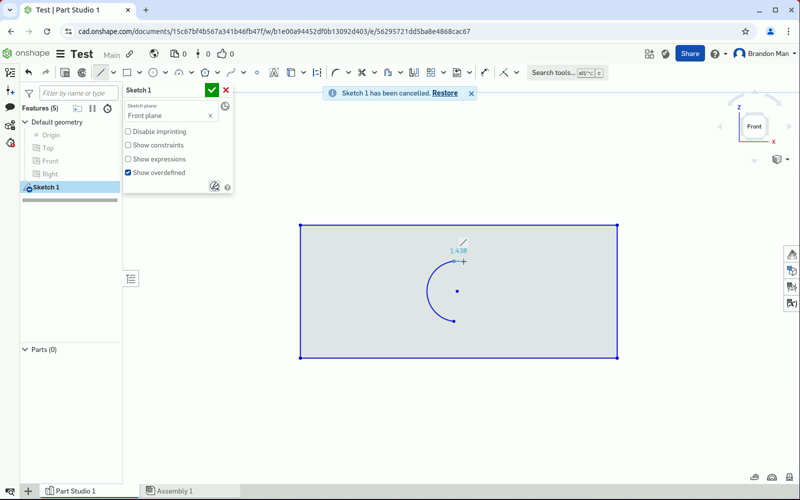
scroll(6)
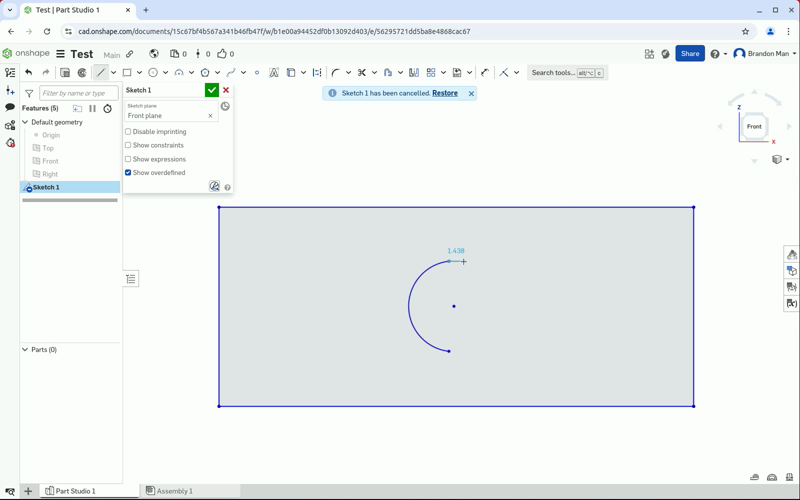
scroll(6)
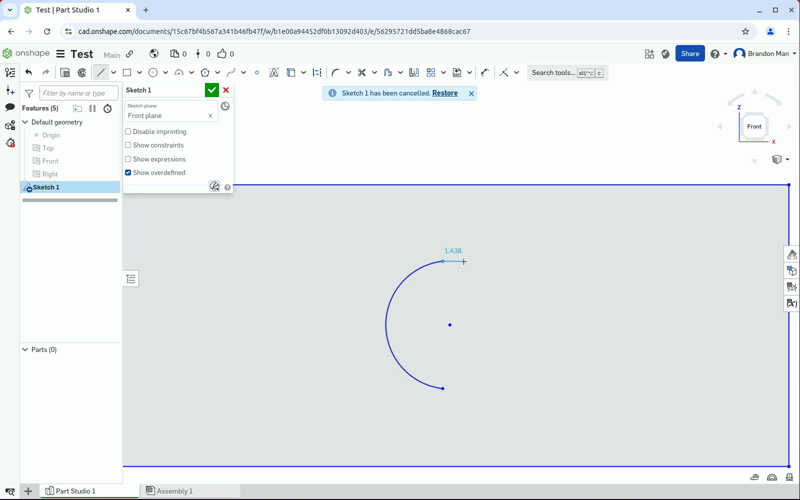
scroll(6)
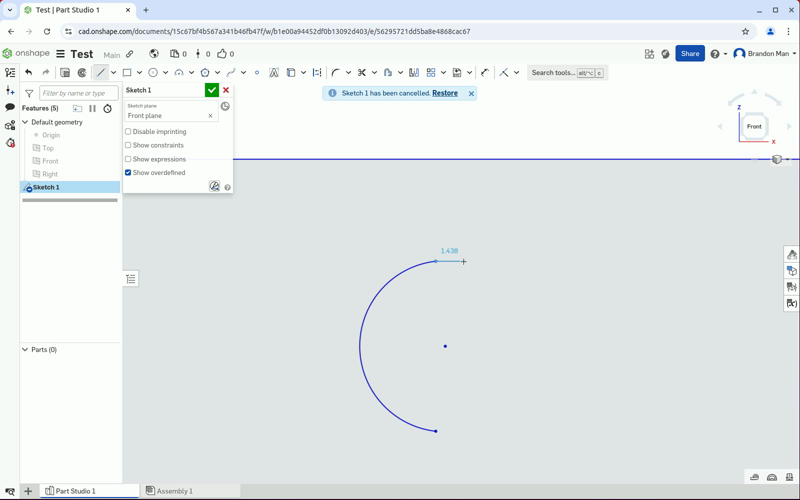
scroll(6)
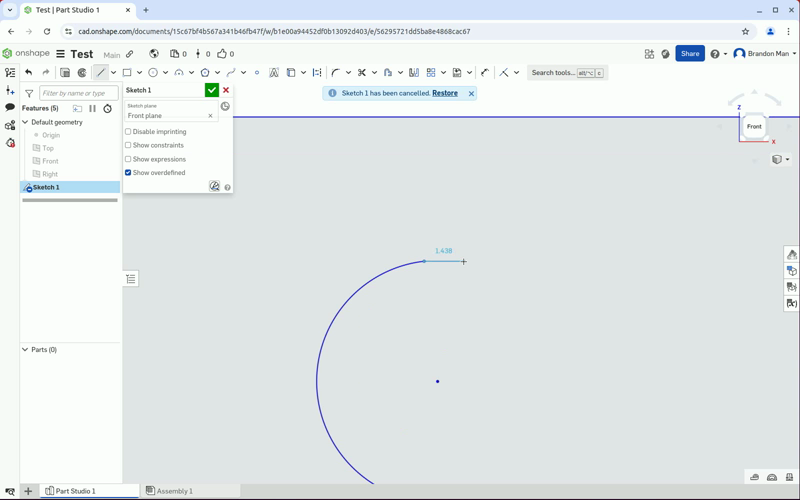
scroll(6)
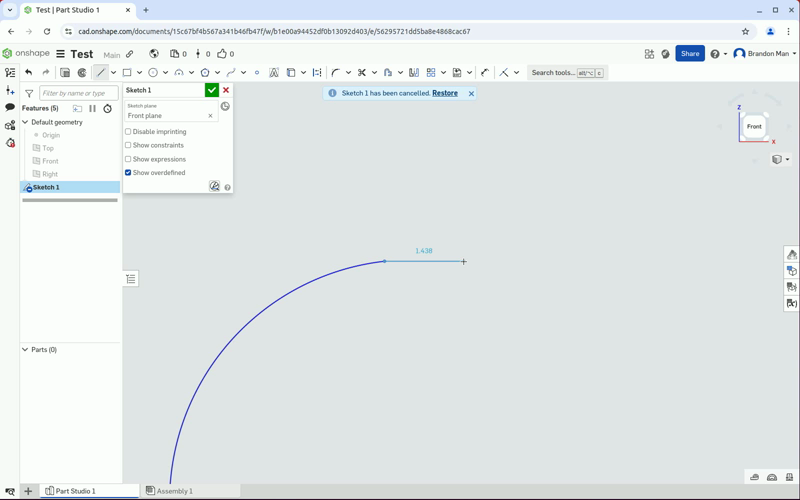
click(463, 261)
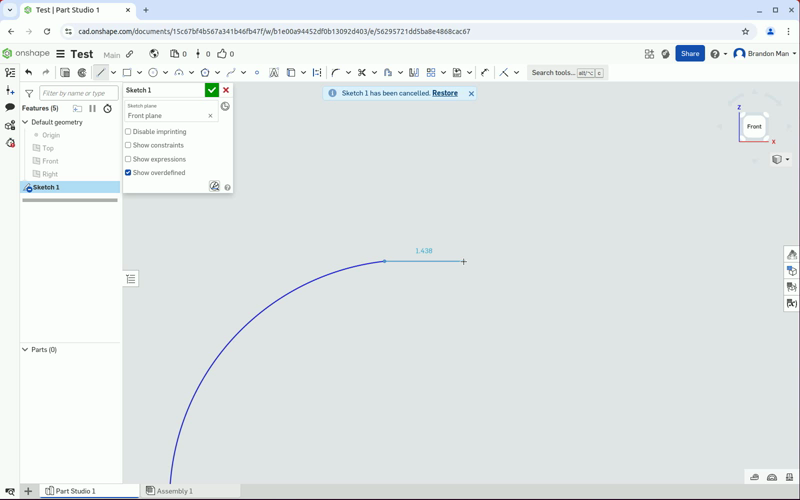
scroll(-6)
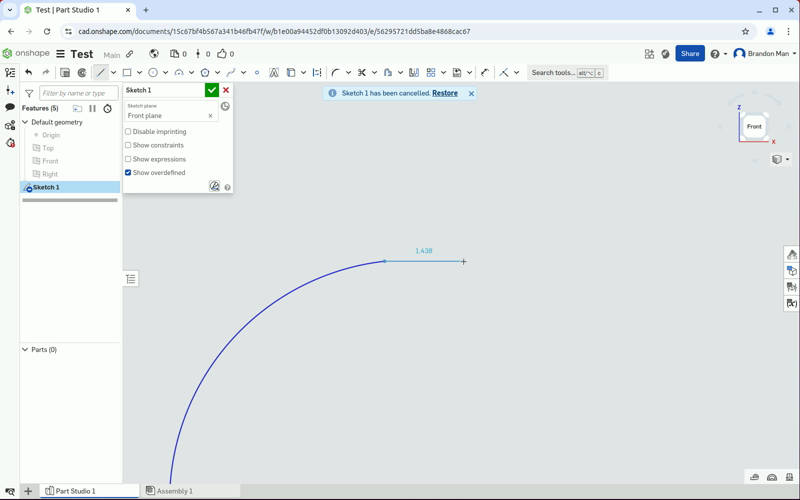
scroll(-6)
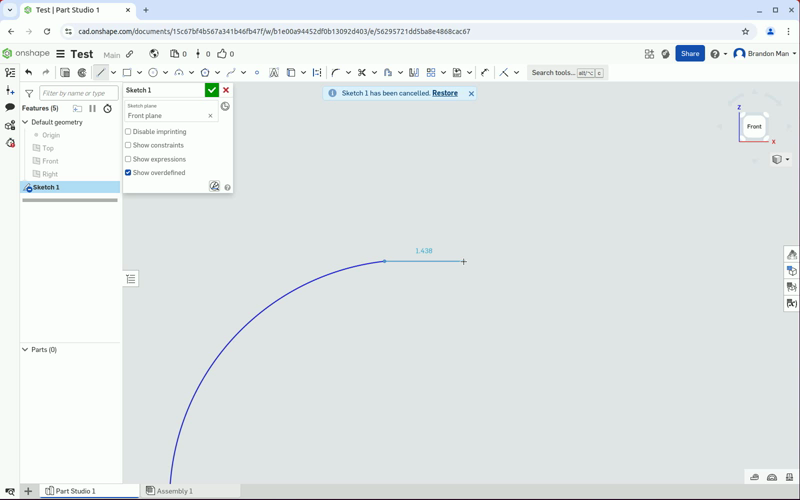
scroll(-6)
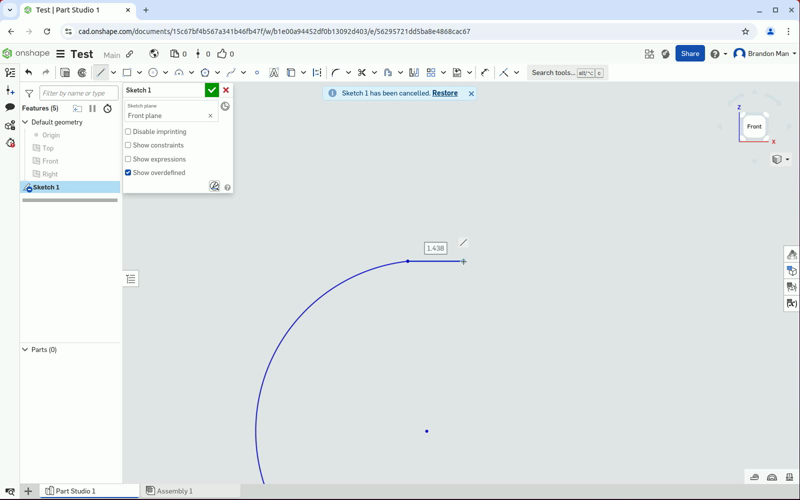
scroll(-6)
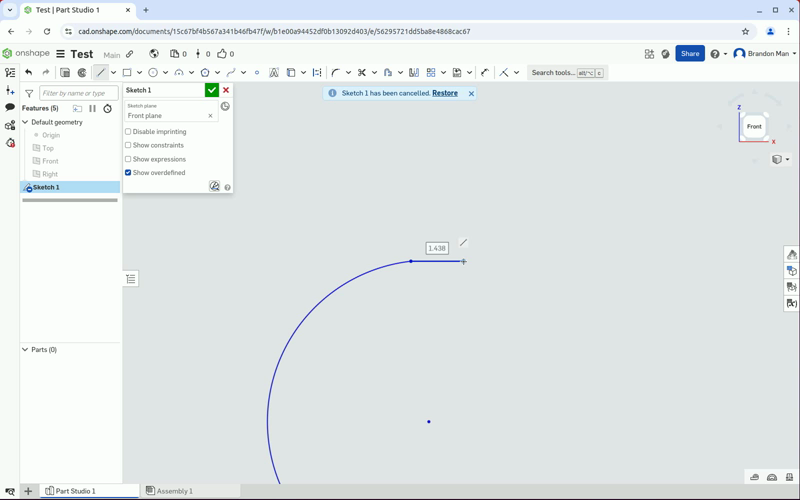
scroll(-6)
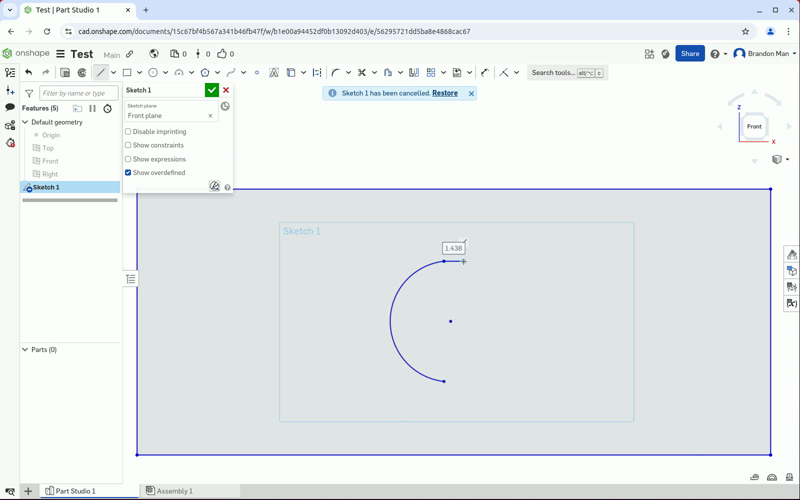
scroll(-6)
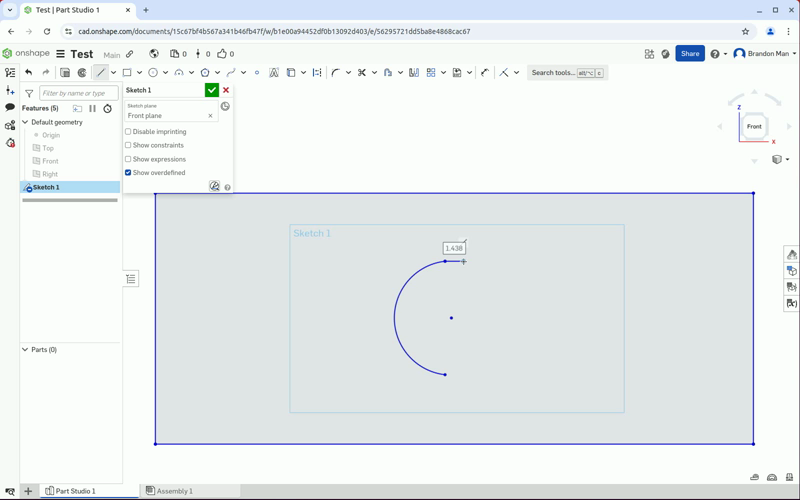
scroll(-6)
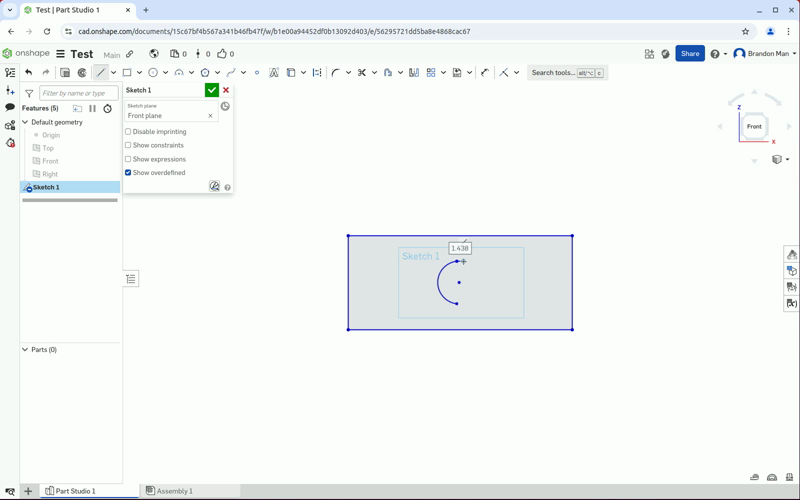
key_up(shift)
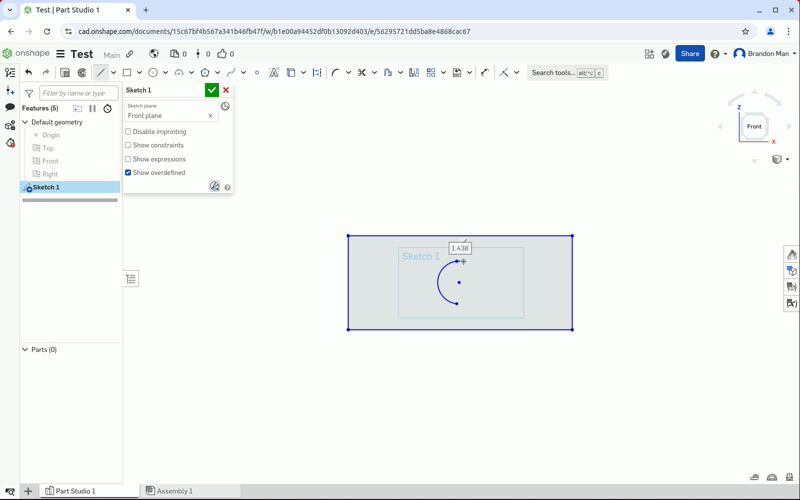
key(esc)
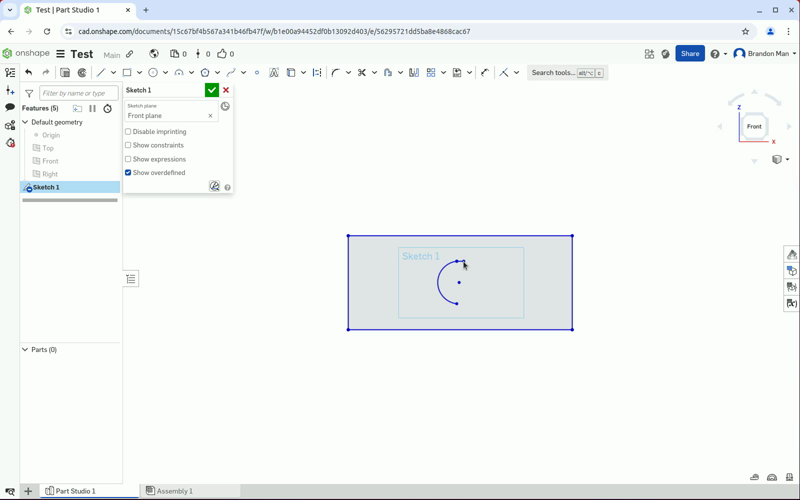
key(a)
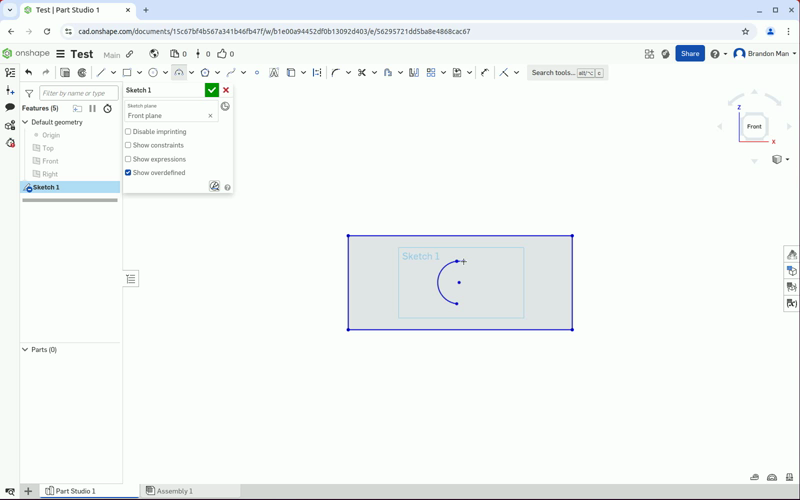
mouse_move(463, 261)
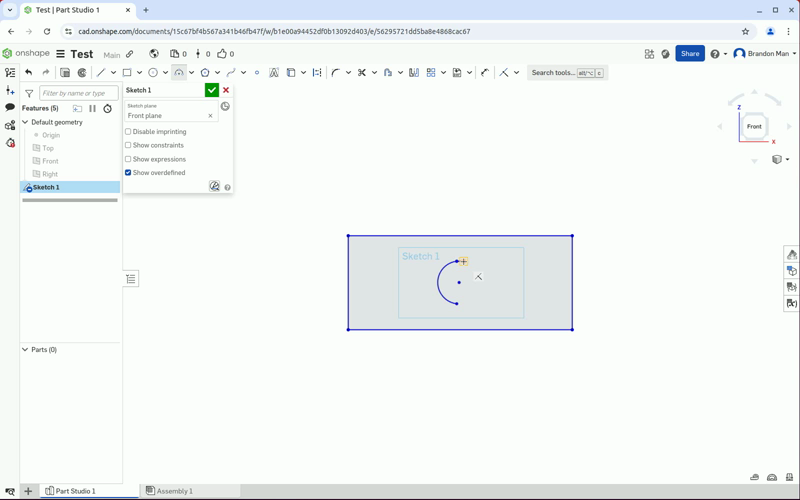
click(463, 261)
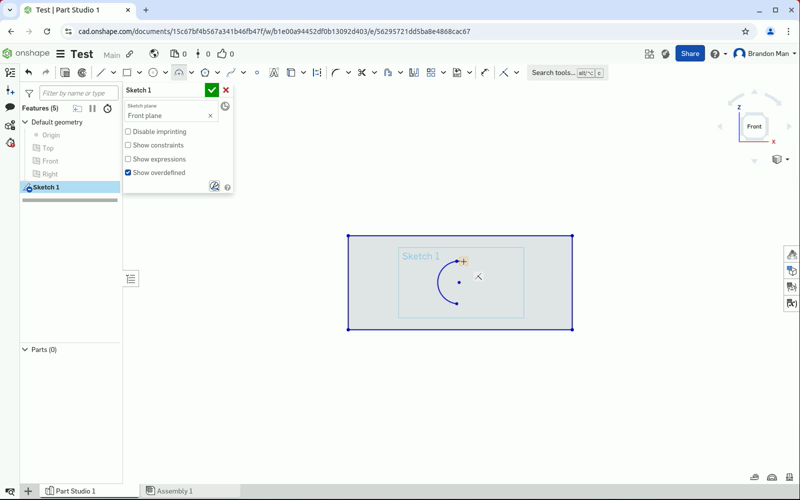
key_down(shift)
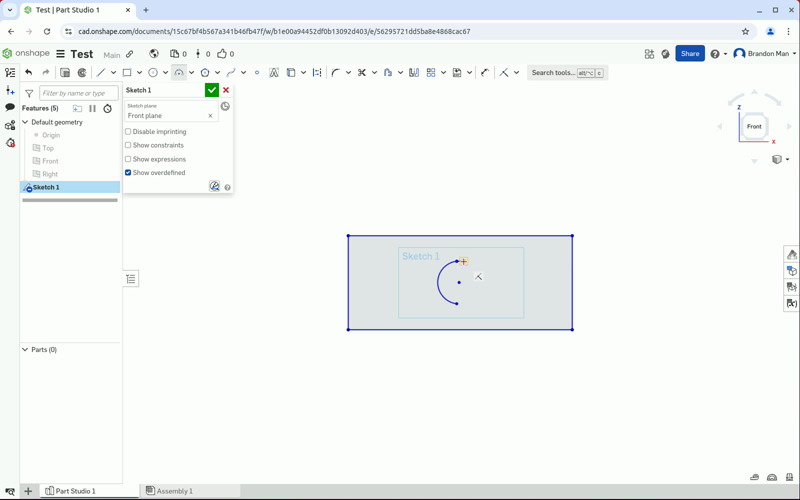
mouse_move(463, 303)
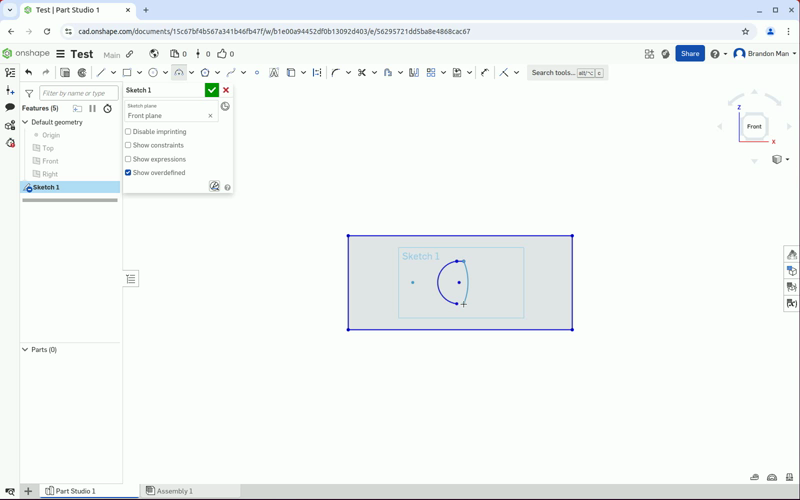
click(463, 303)
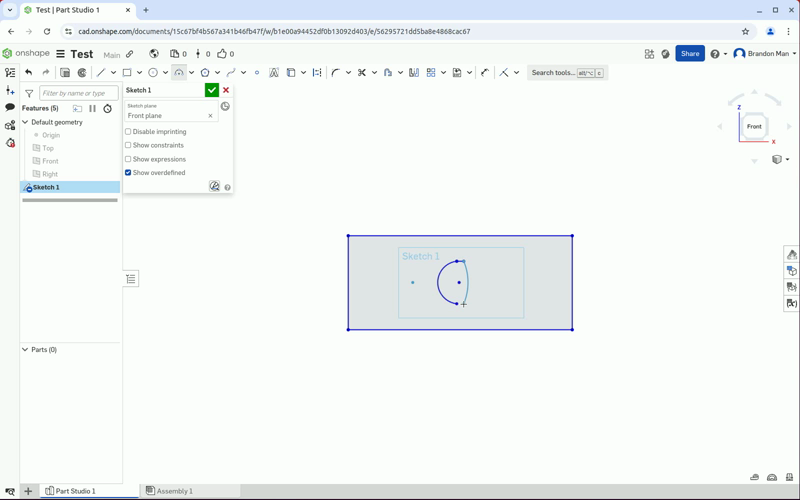
mouse_move(482, 282)
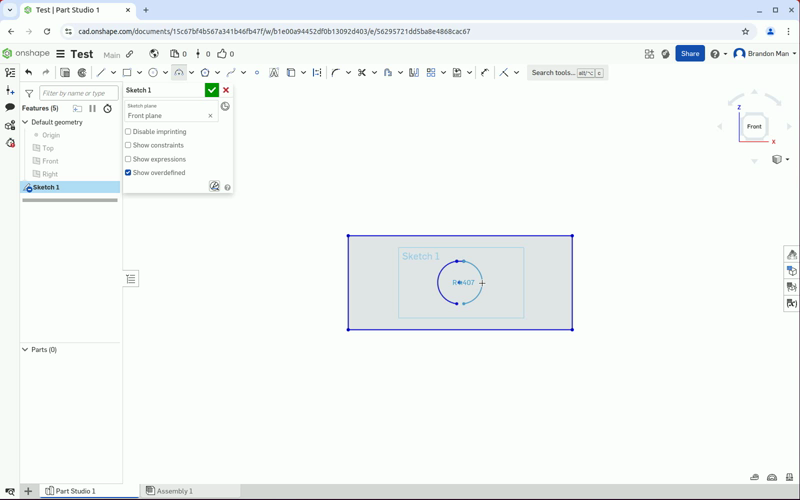
click(482, 282)
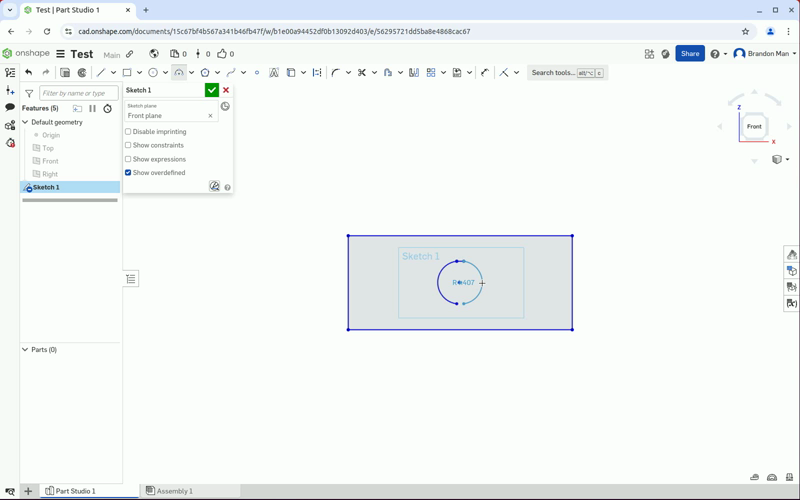
key_up(shift)
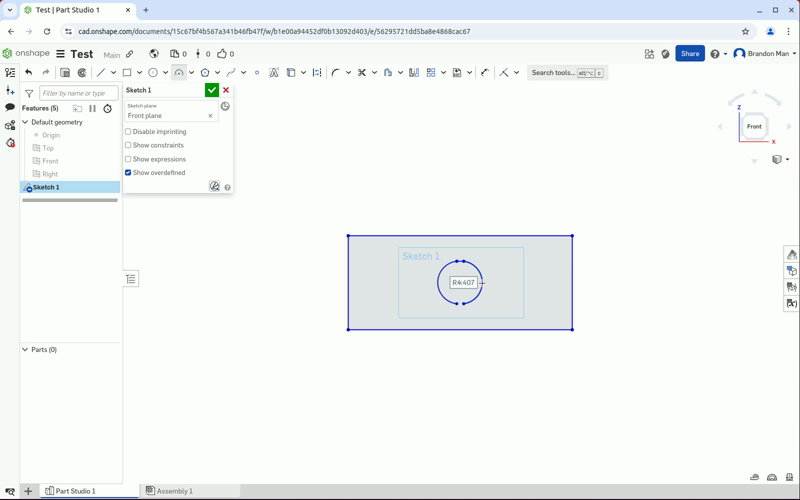
key(esc)
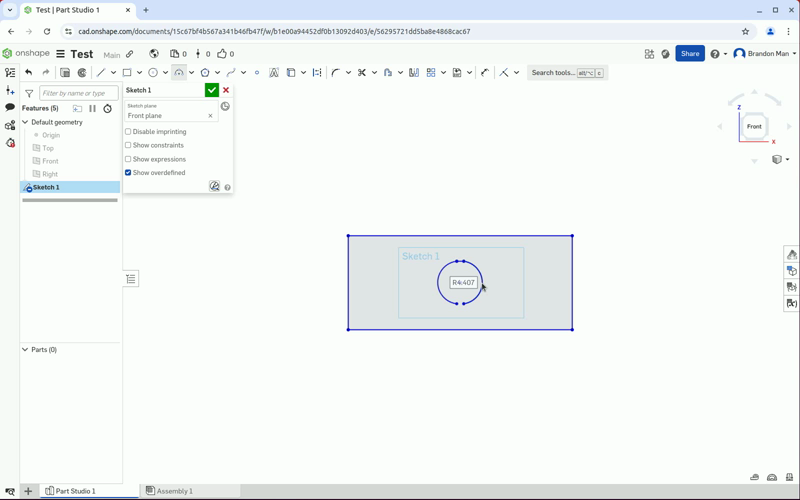
key(l)
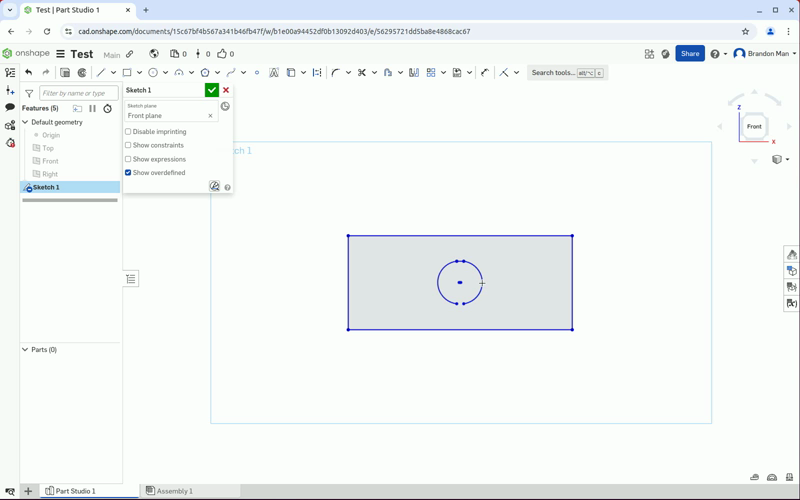
mouse_move(463, 303)
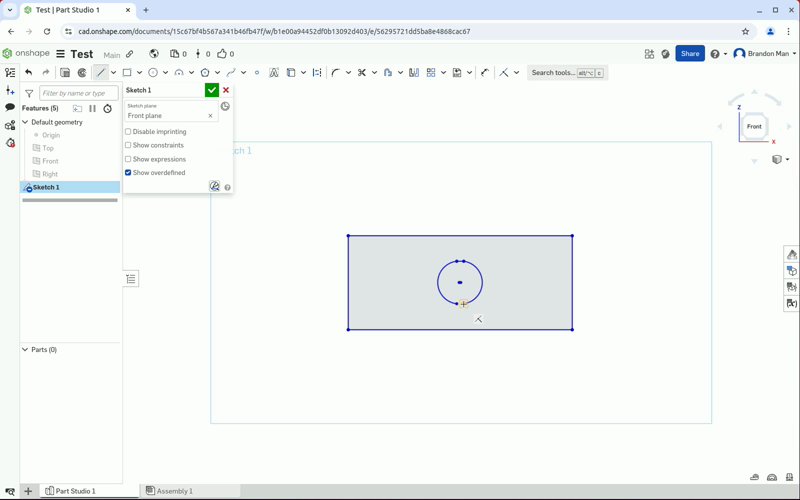
click(463, 303)
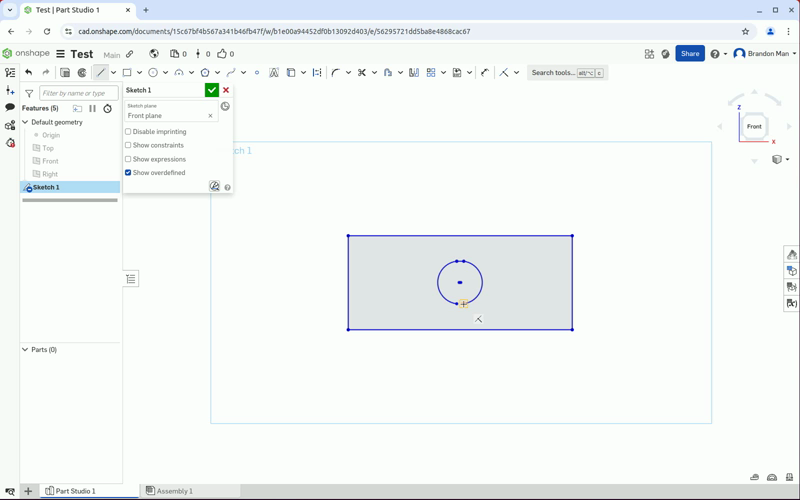
key_down(shift)
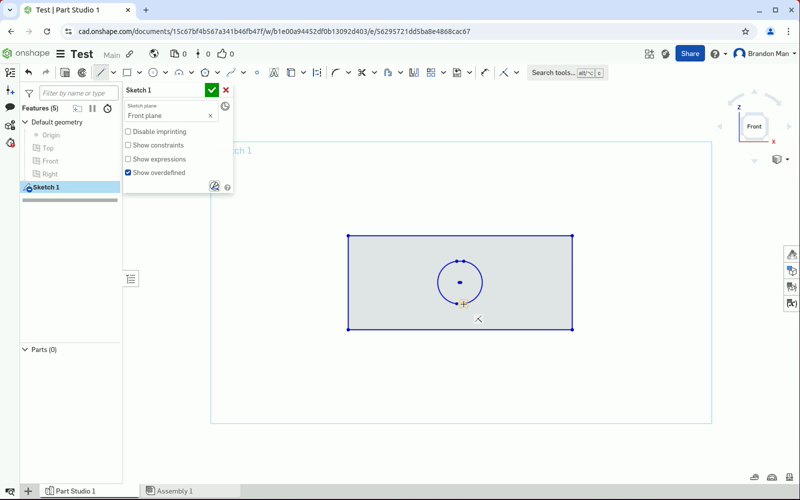
mouse_move(493, 303)
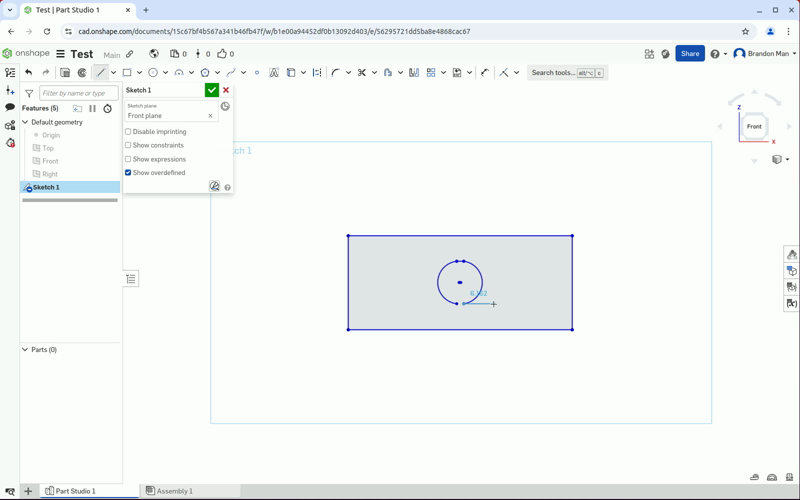
mouse_move(456, 303)
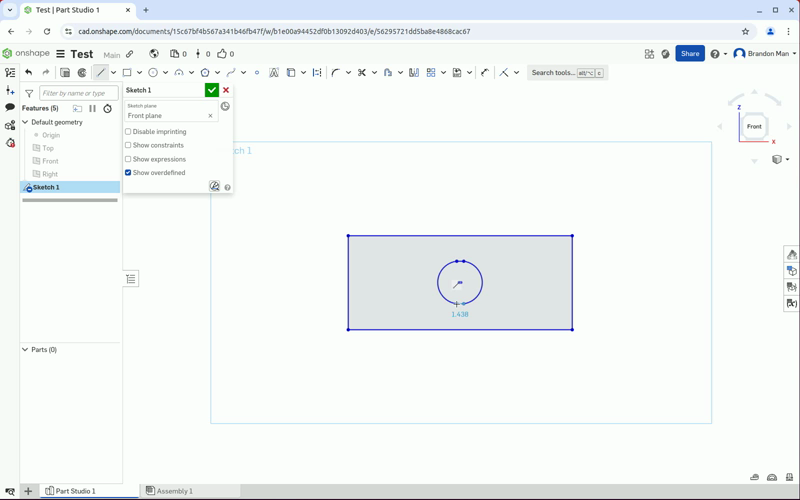
scroll(6)
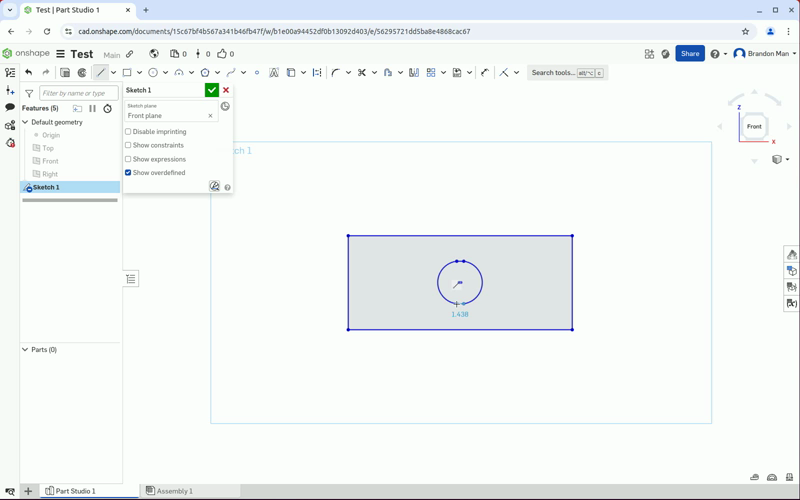
scroll(6)
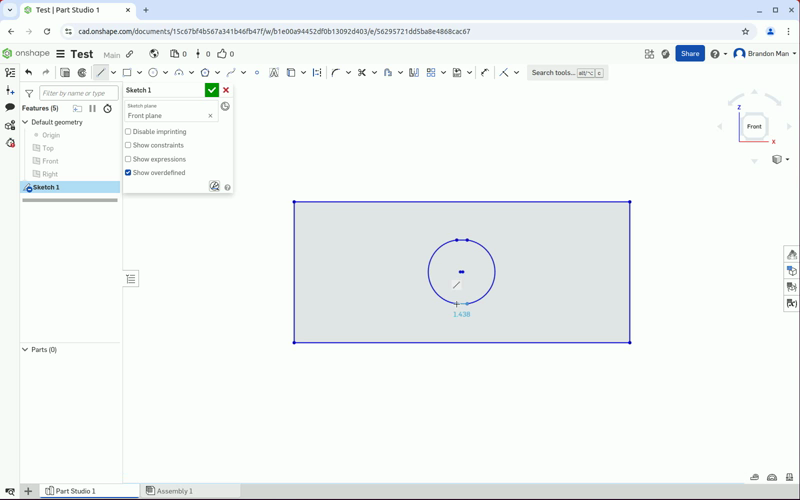
scroll(6)
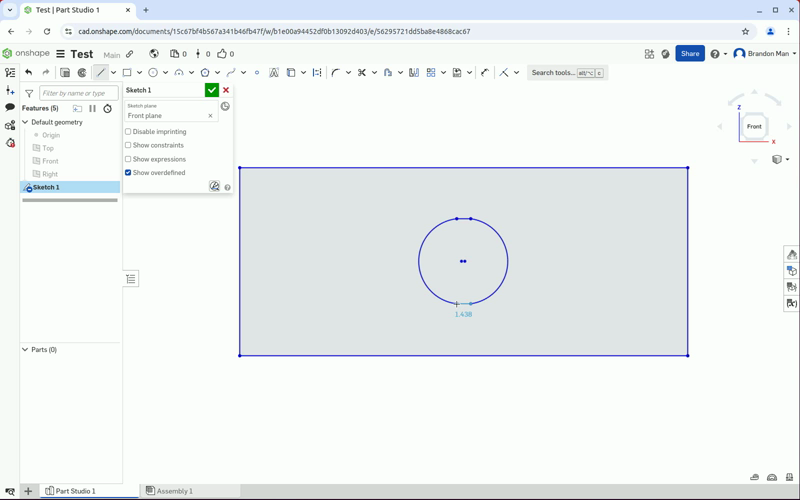
scroll(6)
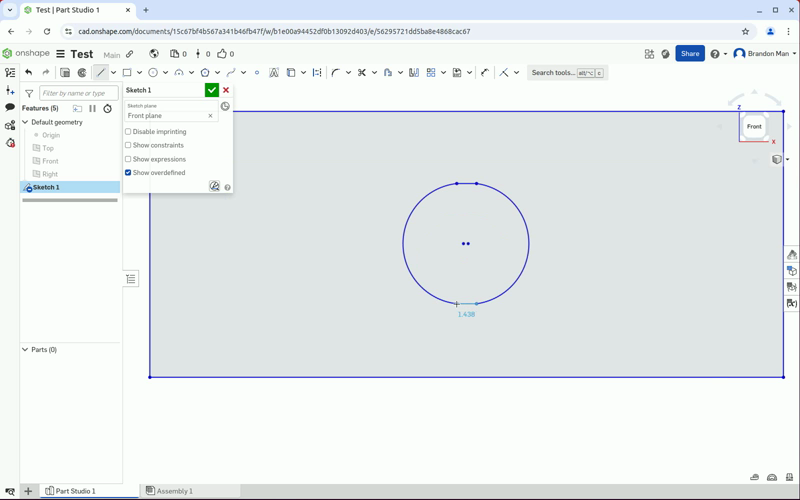
scroll(6)
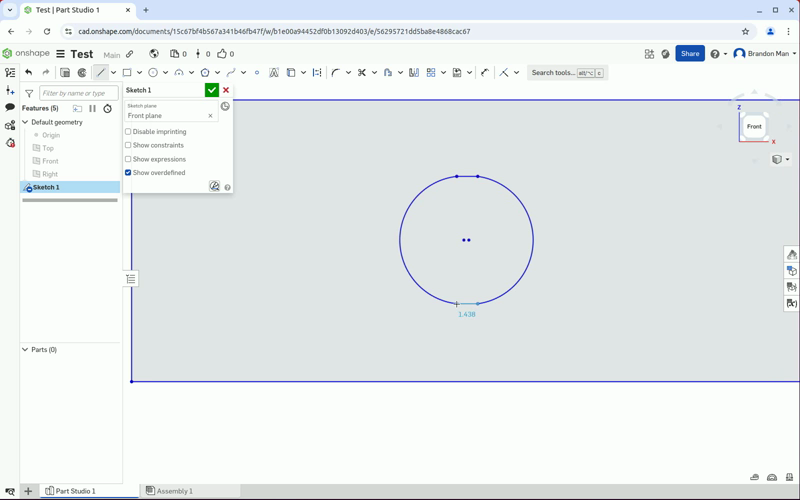
scroll(6)
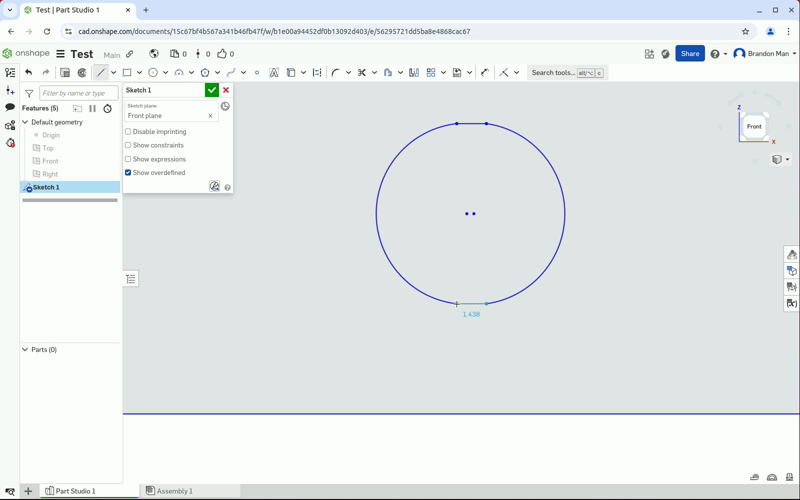
scroll(6)
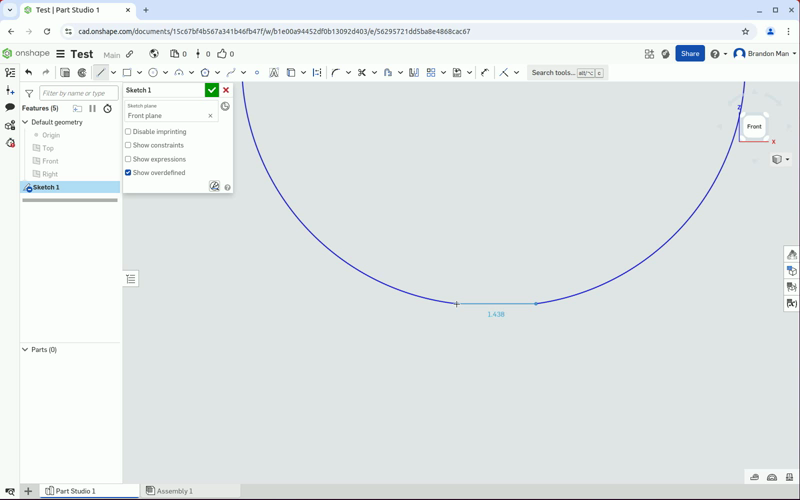
click(456, 303)
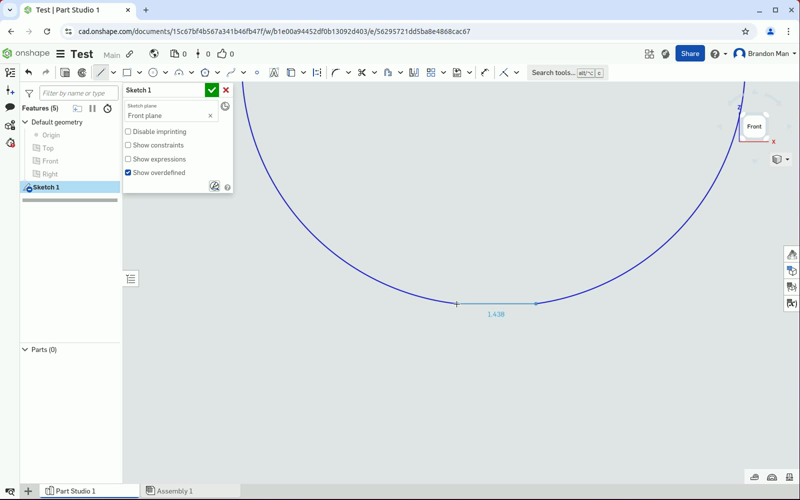
scroll(-6)
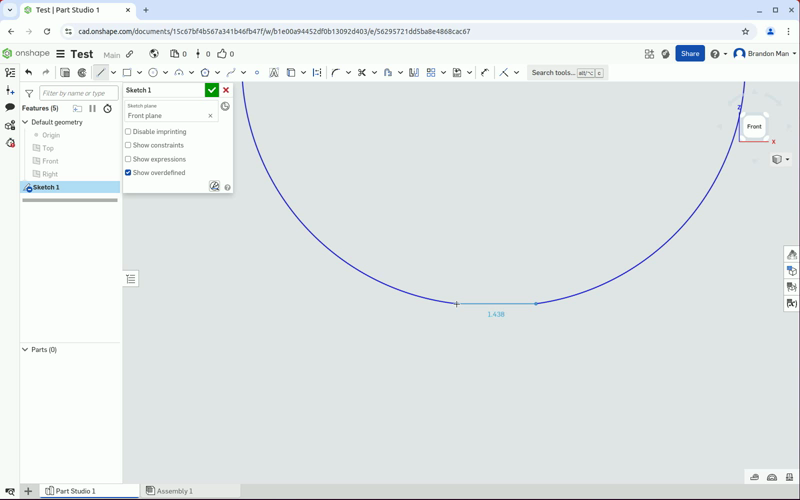
scroll(-6)
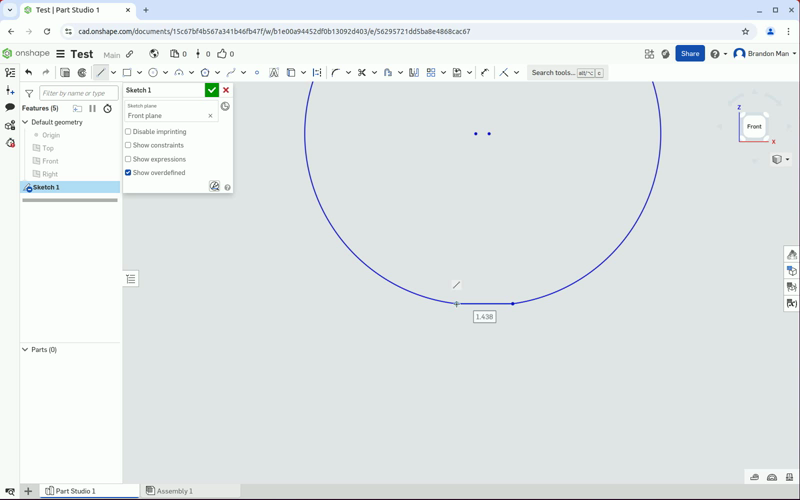
scroll(-6)
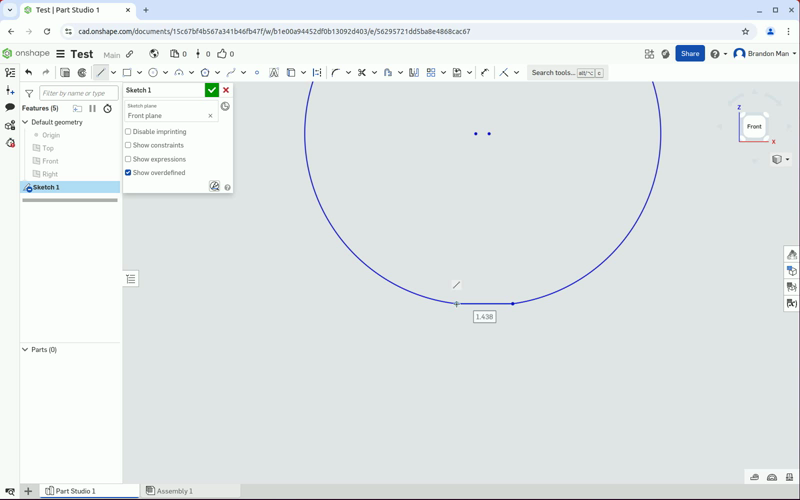
scroll(-6)
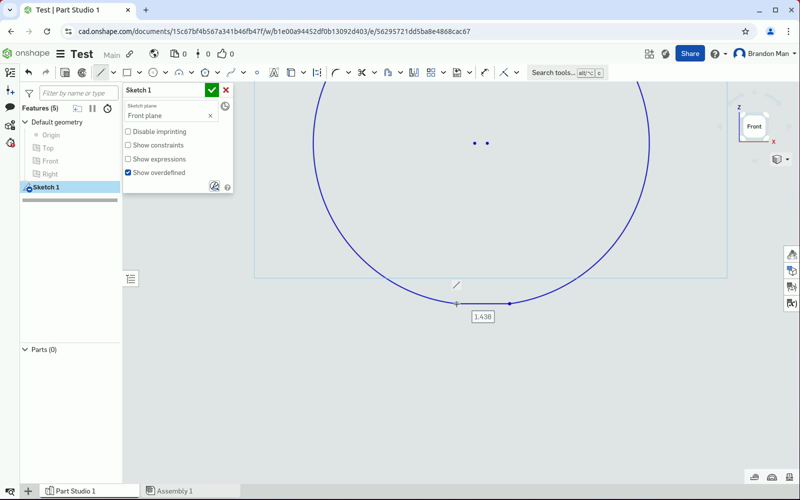
scroll(-6)
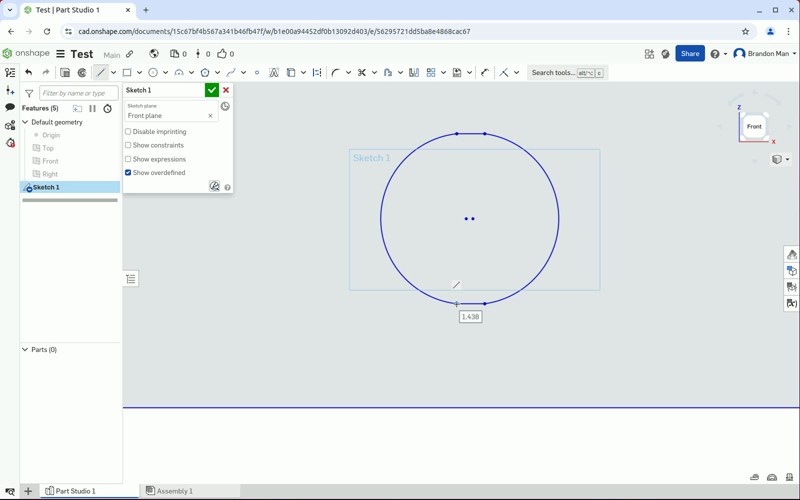
scroll(-6)
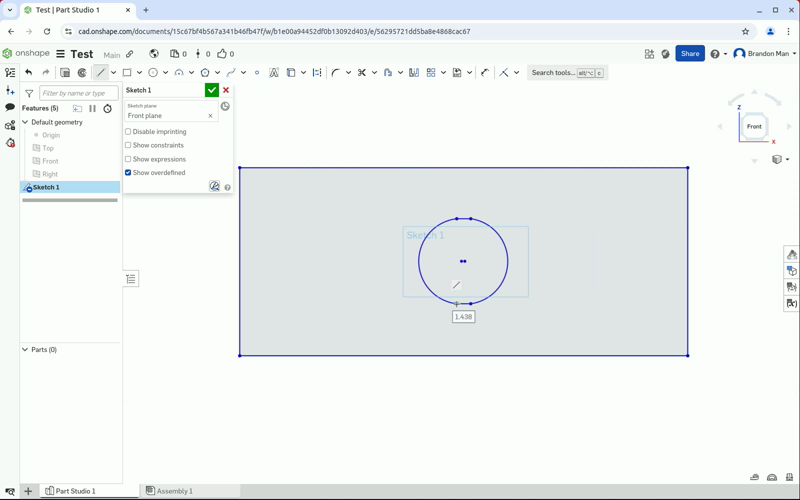
scroll(-6)
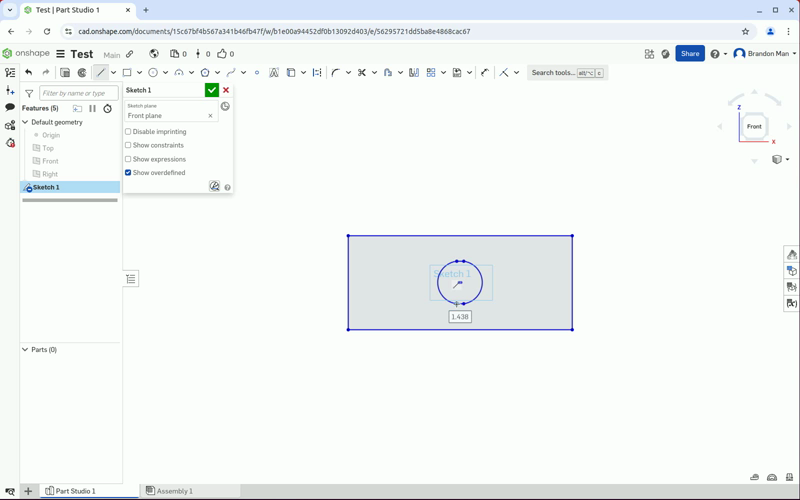
key_up(shift)
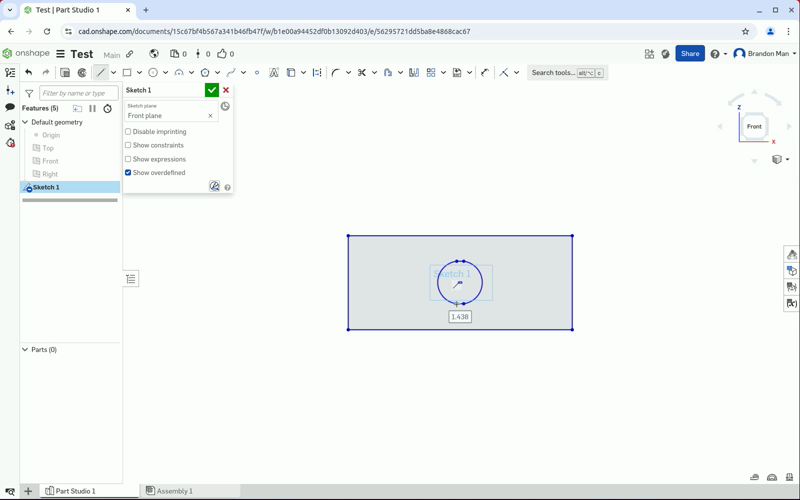
key(esc)
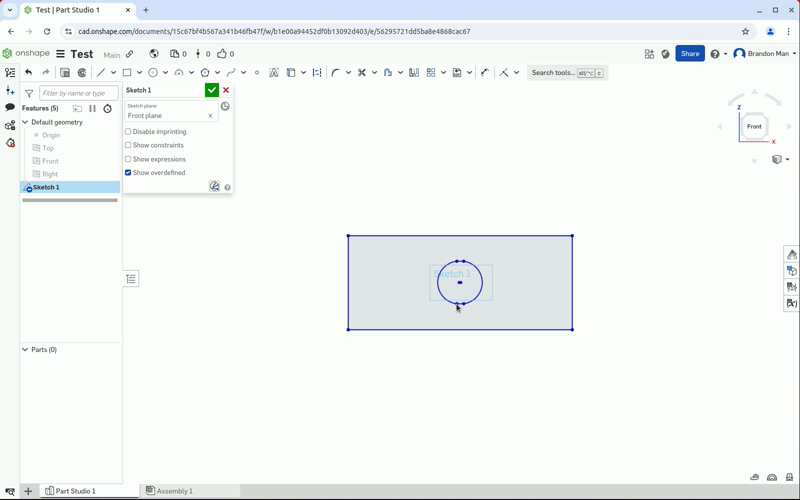
mouse_move(529, 286)
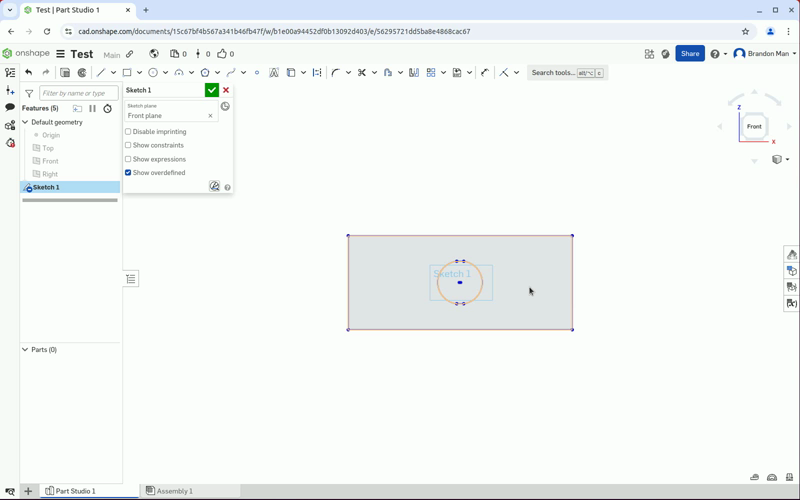
click(529, 286)
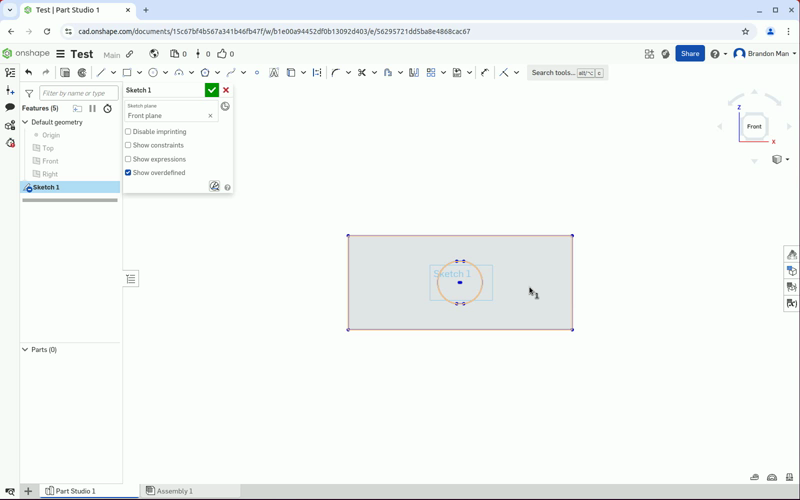
mouse_move(73, 352)
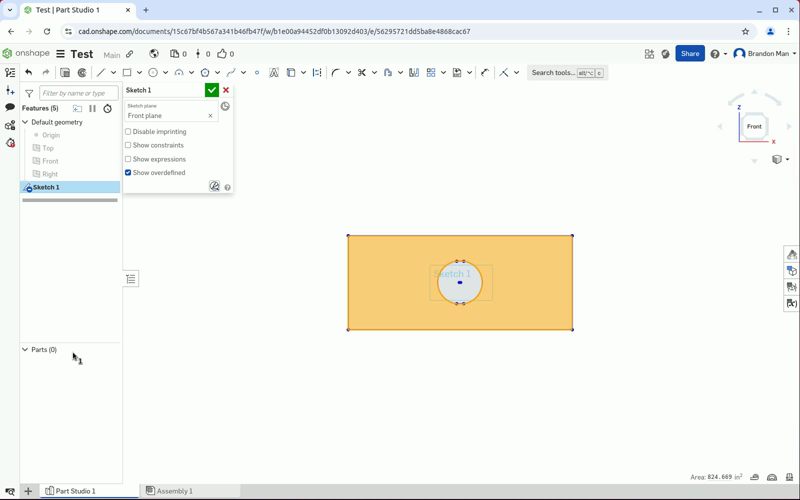
key(shift+y)
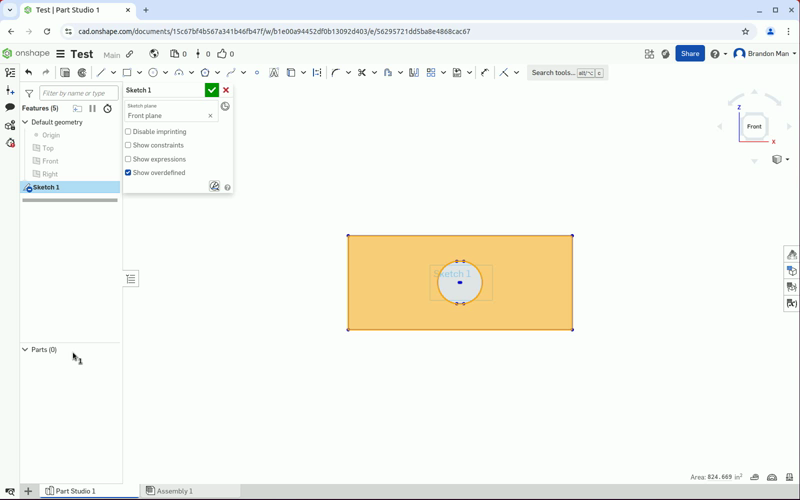
key(shift+e)
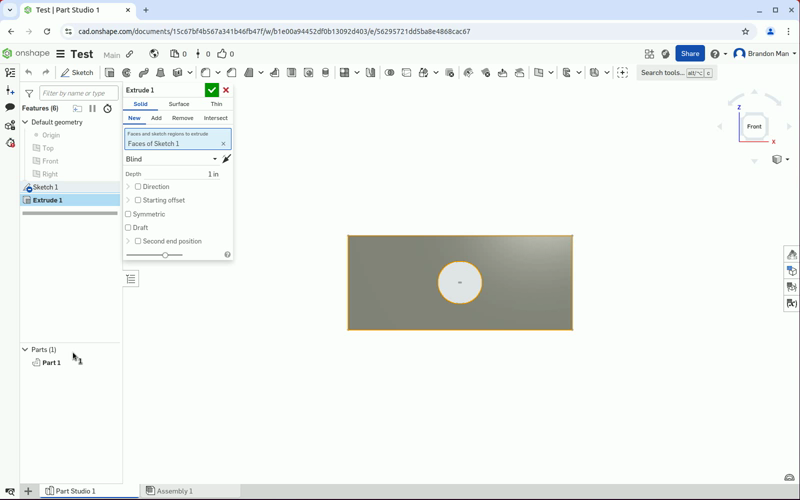
mouse_move(143, 106)
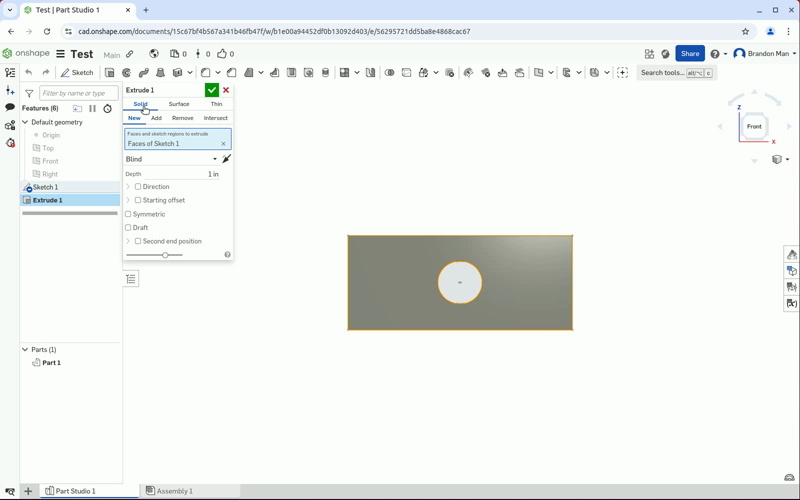
click(143, 106)
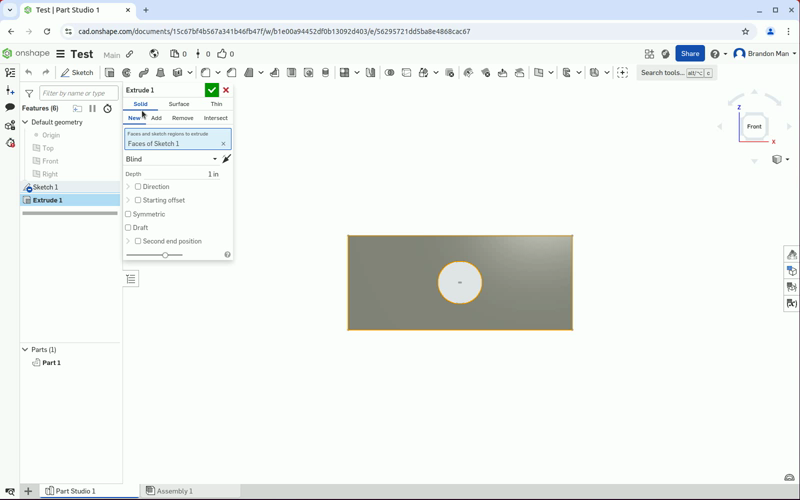
mouse_move(137, 120)
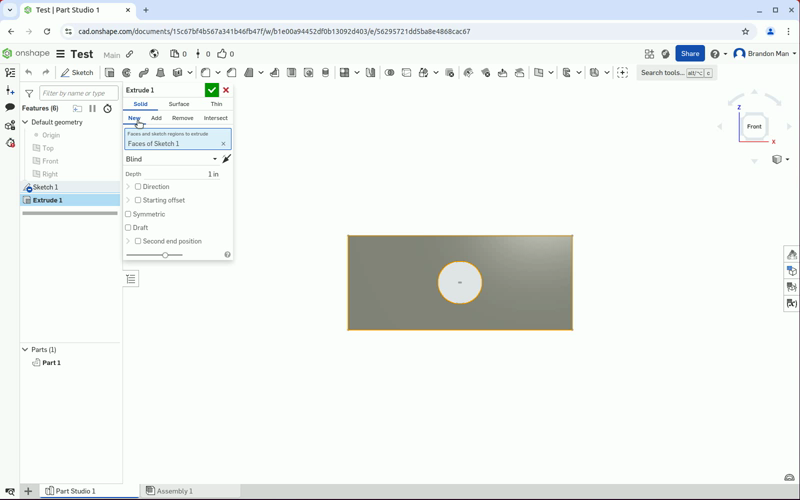
click(137, 120)
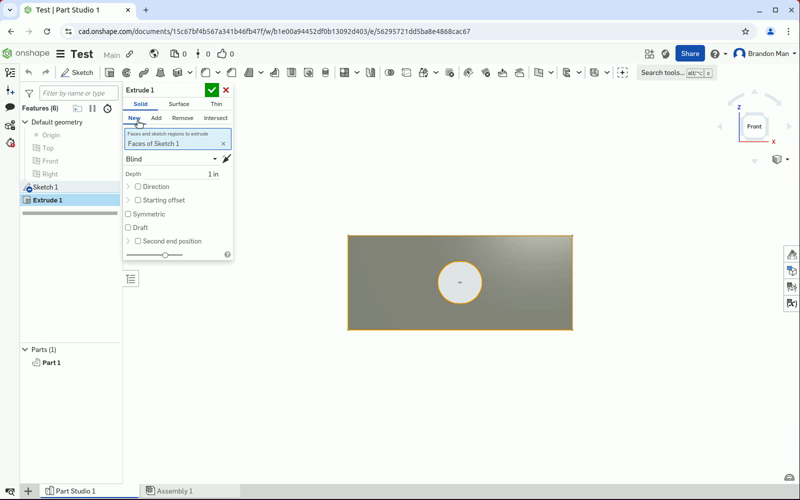
key(tab, 4)
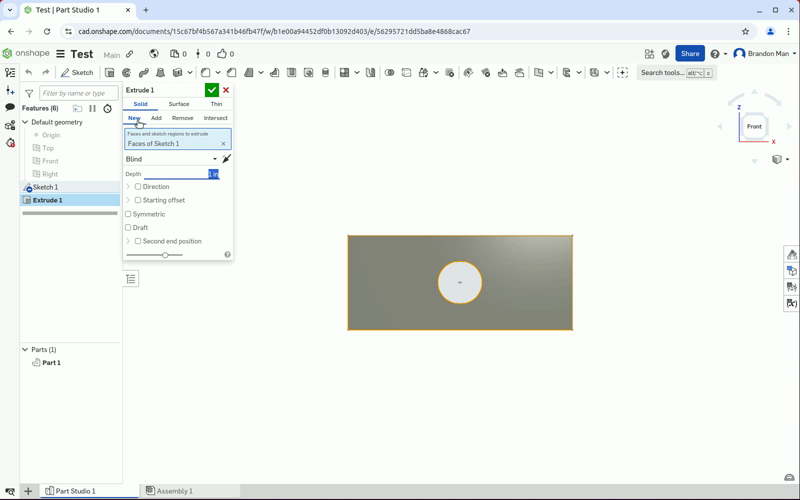
text(1.204)
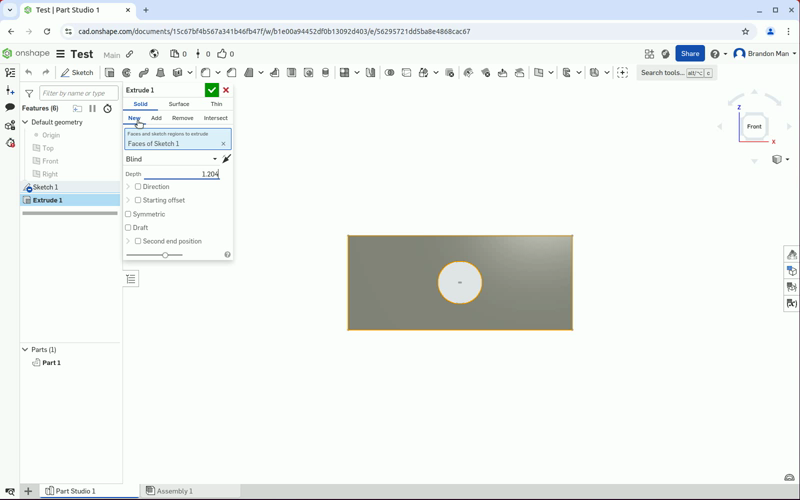
key(enter)
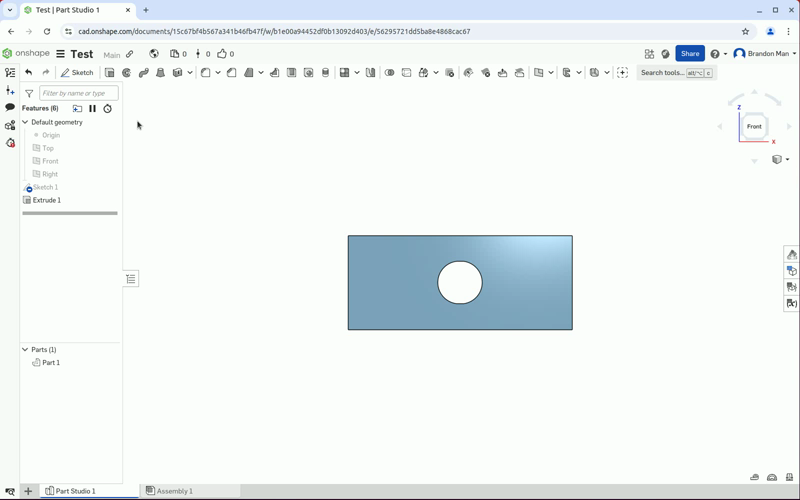
key(shift+h)
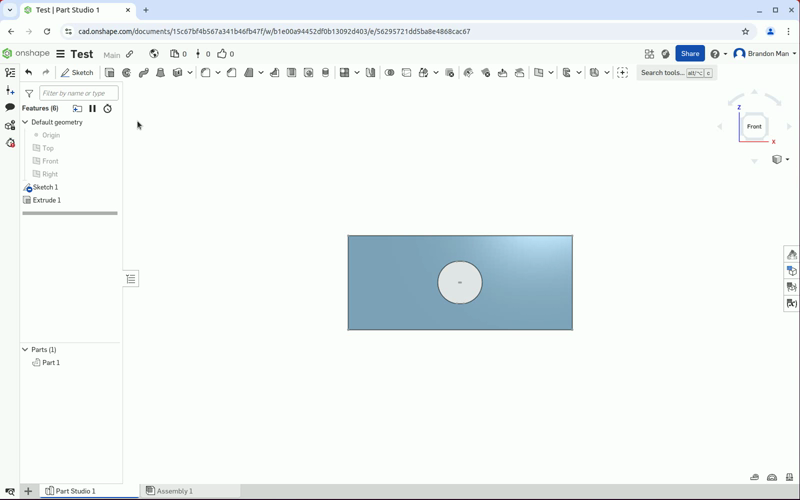
key(shift+h)
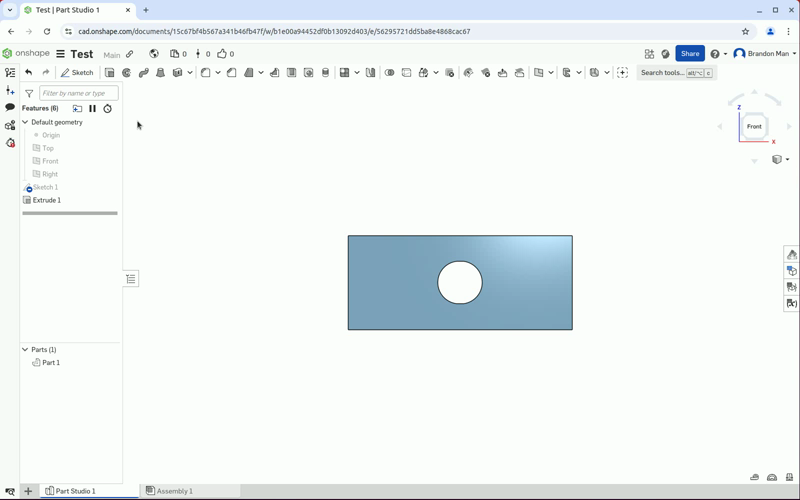
mouse_move(73, 189)
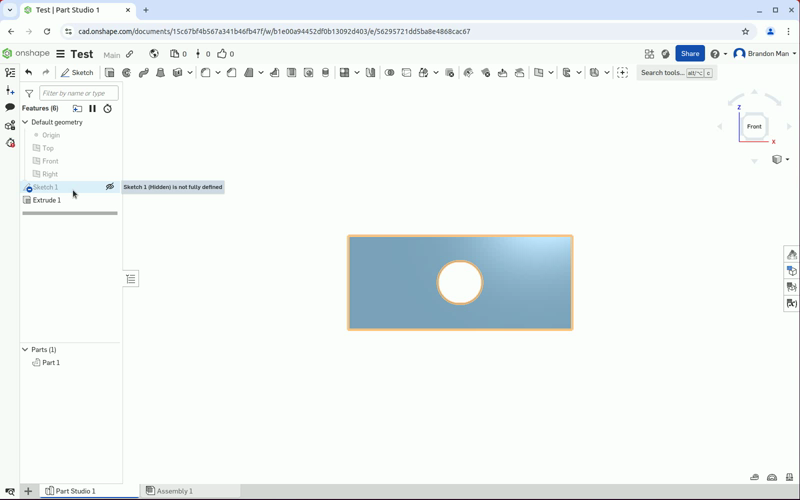
click(73, 189)
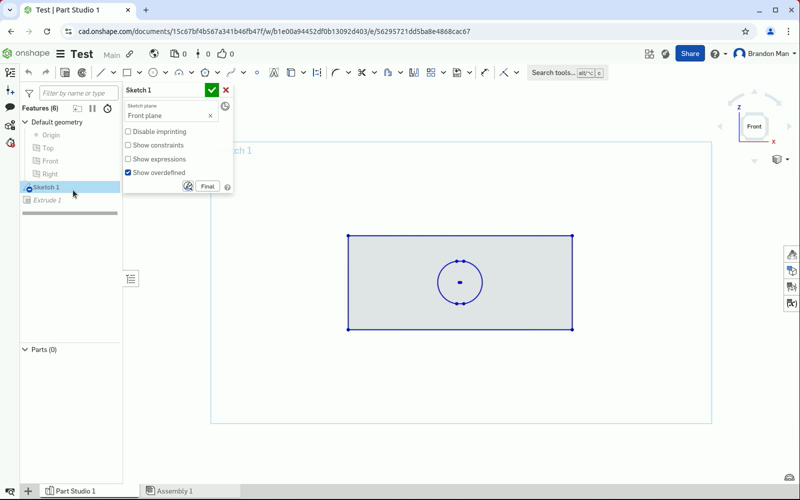
mouse_move(229, 92)
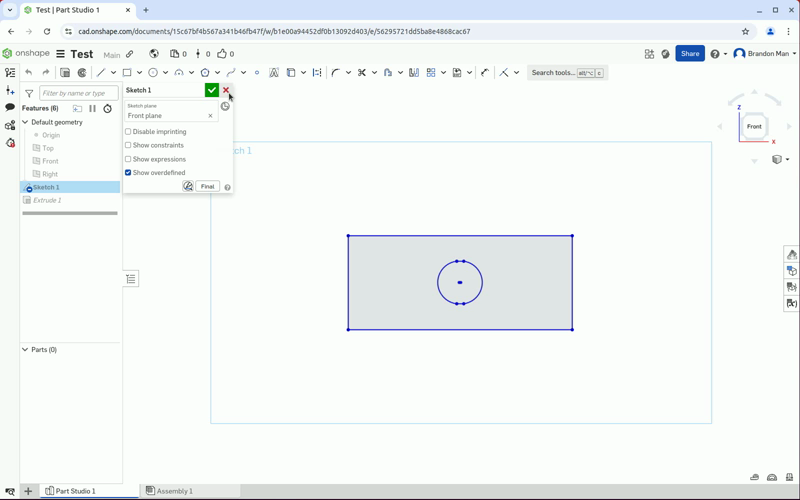
click(229, 92)
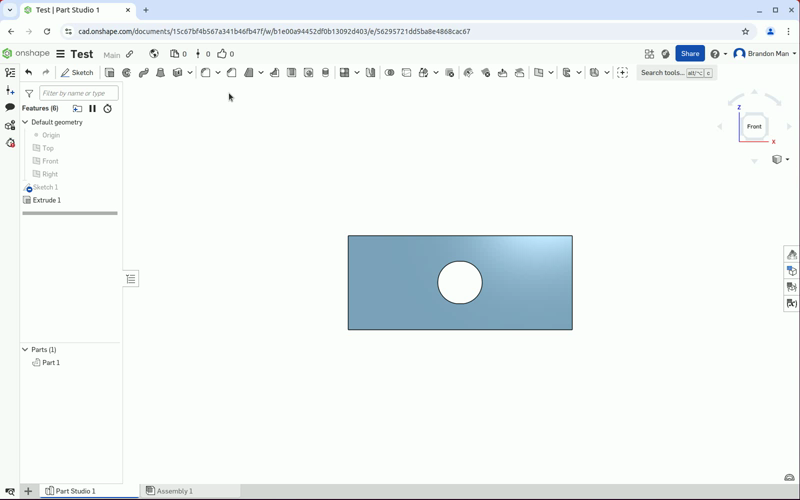
mouse_move(73, 352)
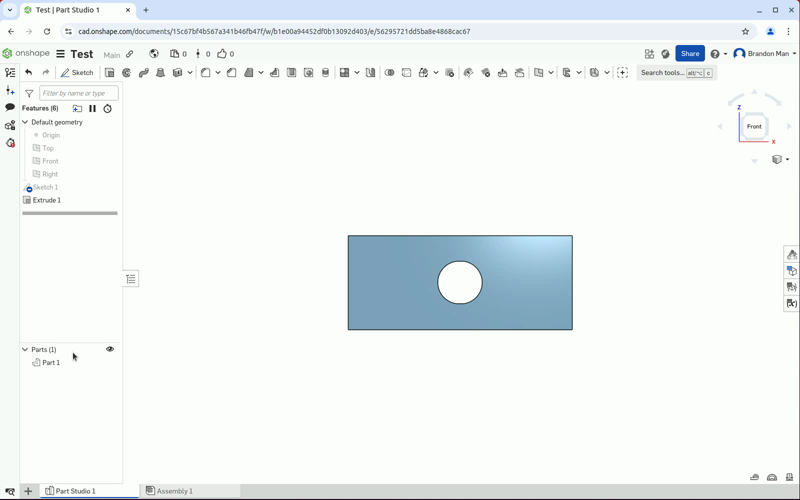
key(y)
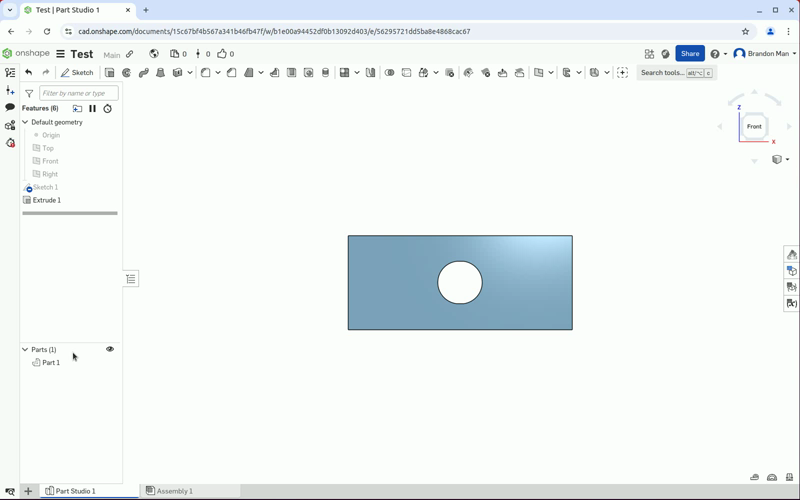
key(shift+p)
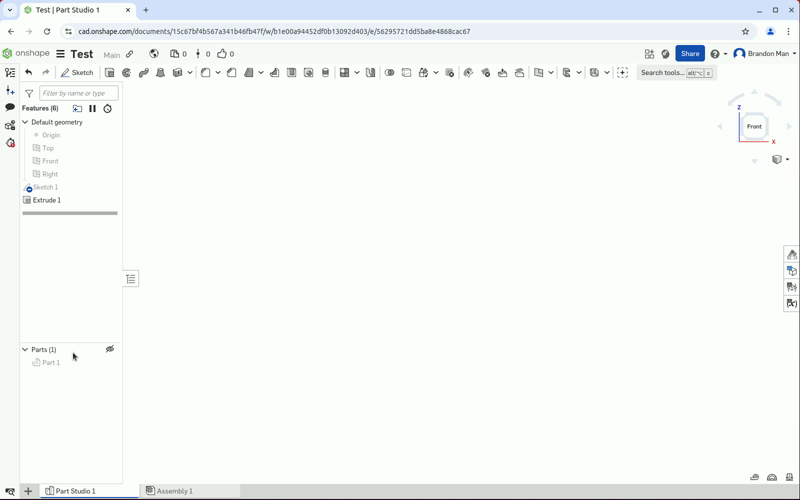
key(space)
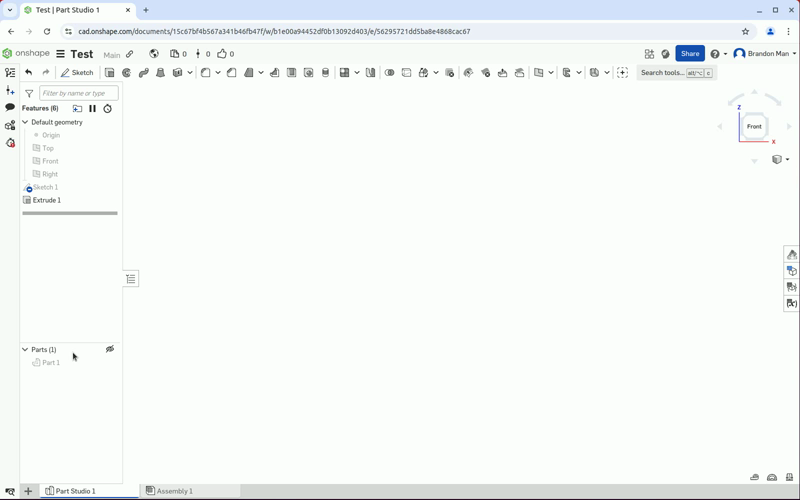
key_down(shift)
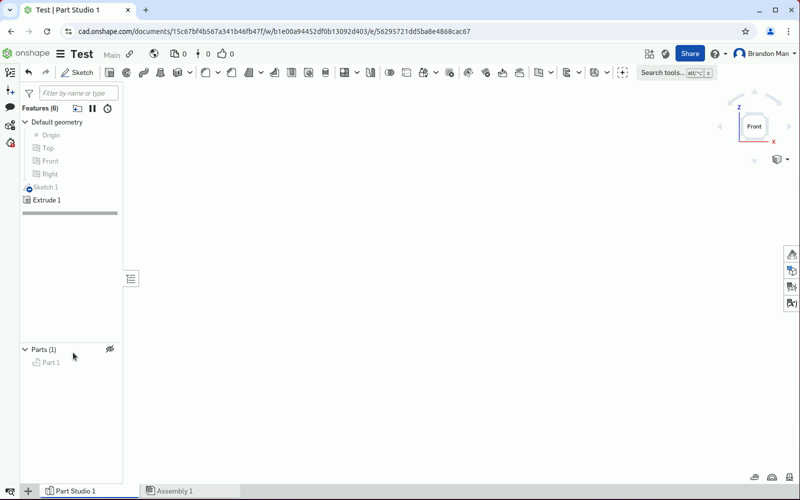
key(left)
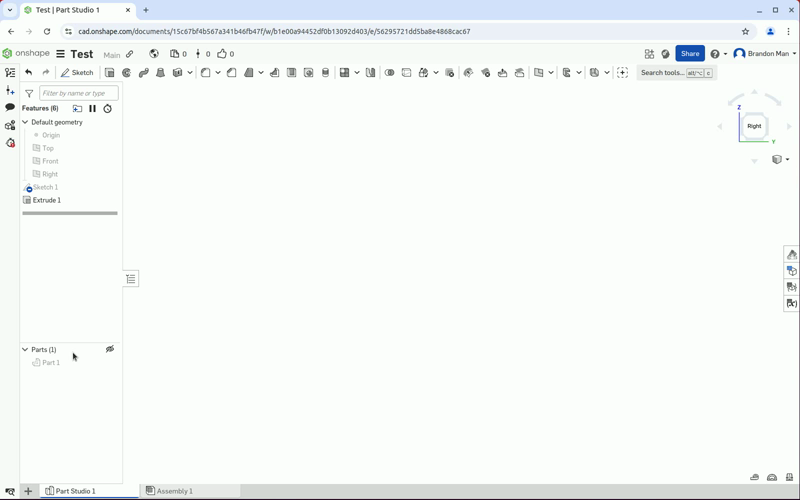
key_up(shift)
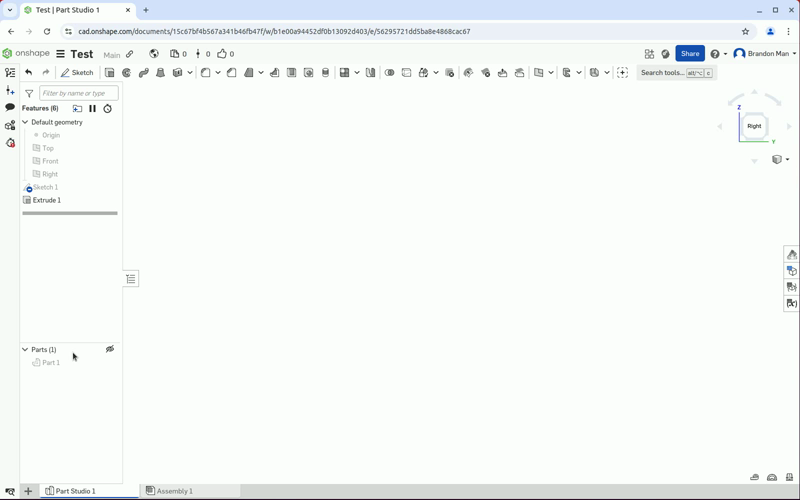
mouse_move(73, 352)
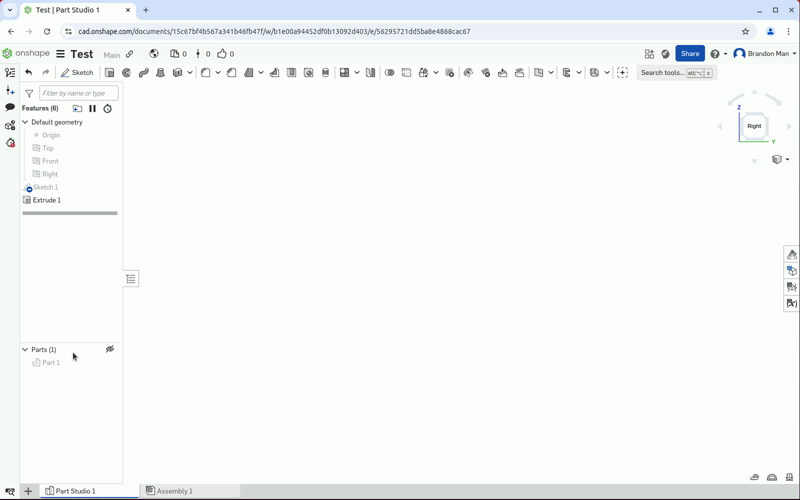
key(shift+y)
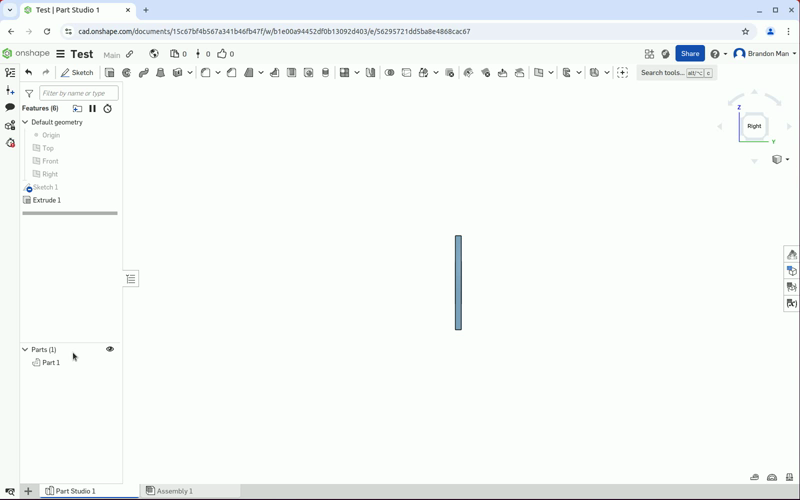
mouse_move(541, 75)
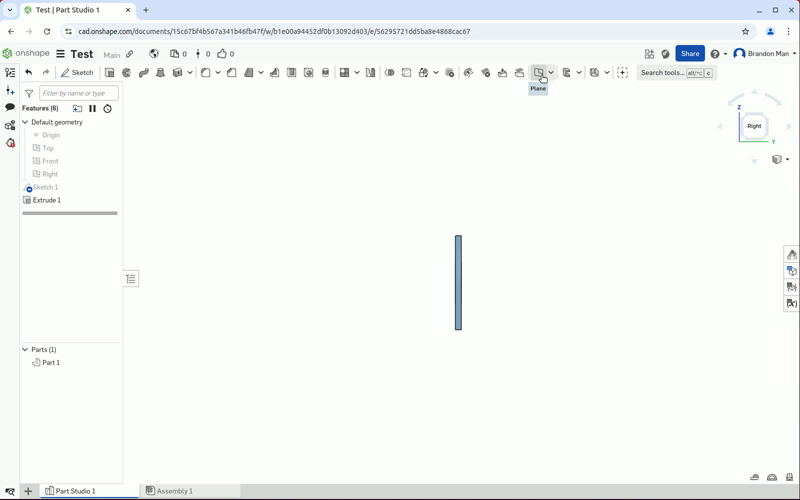
click(541, 75)
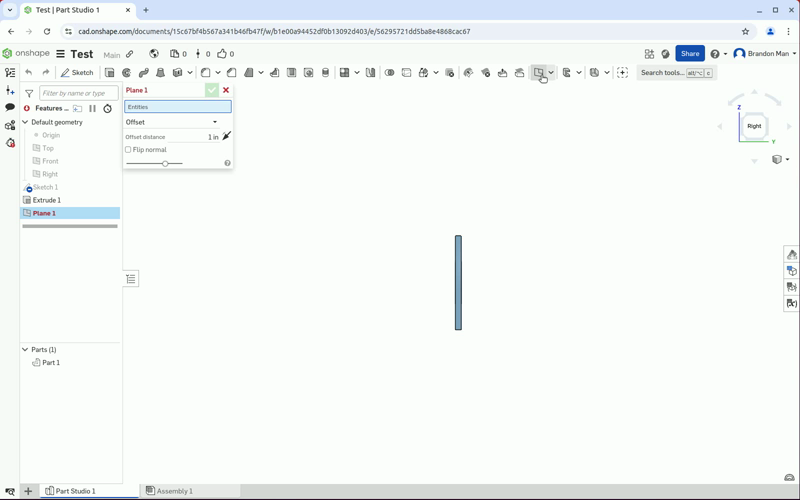
mouse_move(73, 176)
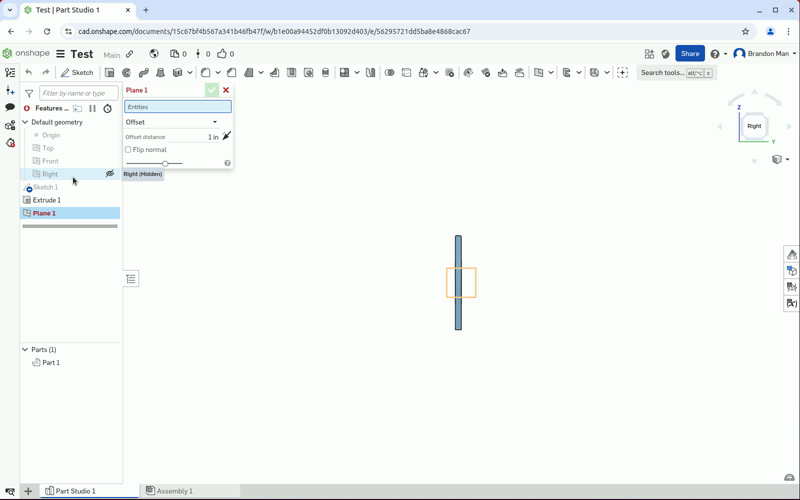
click(73, 176)
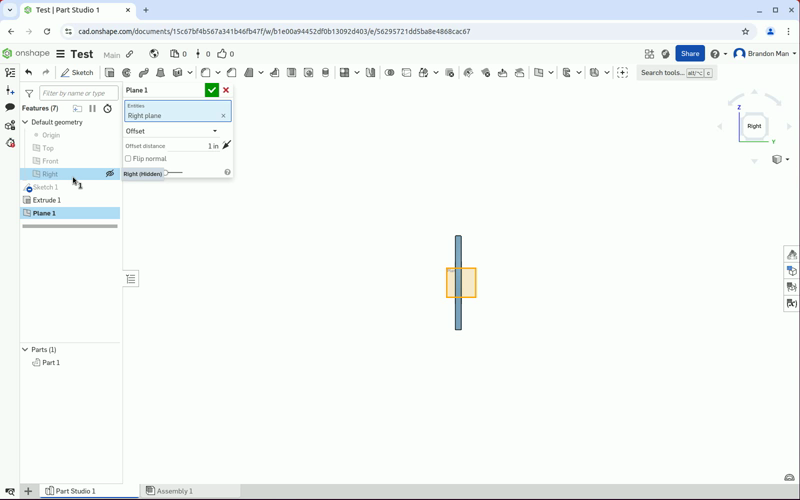
key(tab, 2)
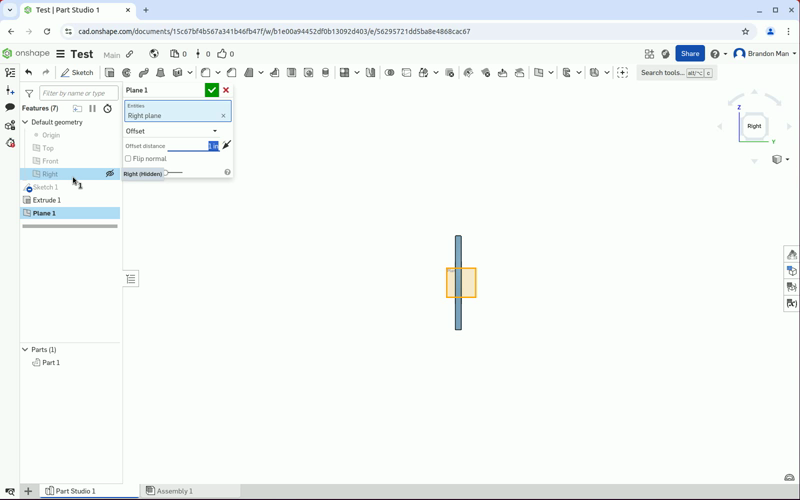
text(23.108)
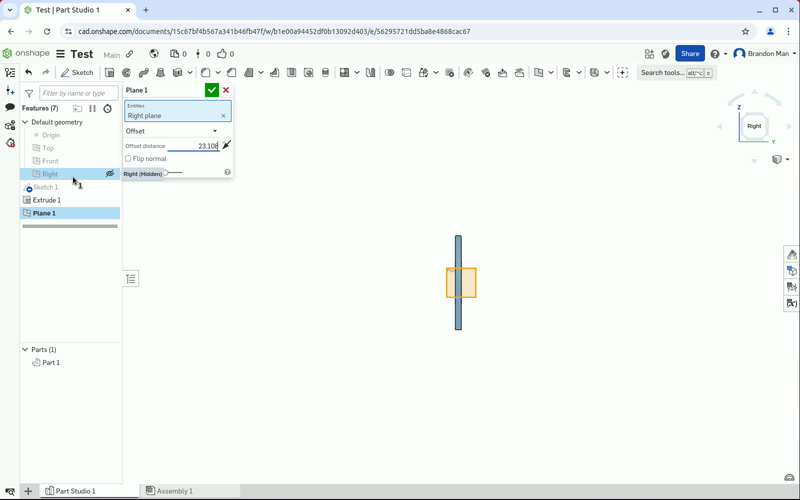
key(enter, 2)
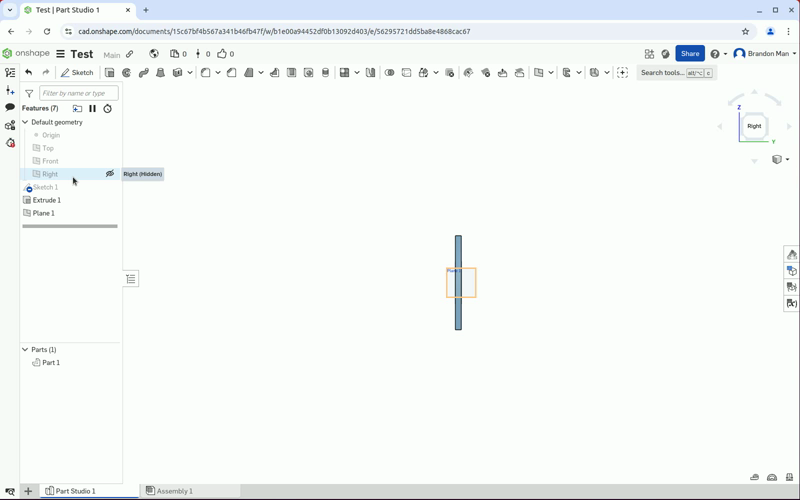
key(shift+s)
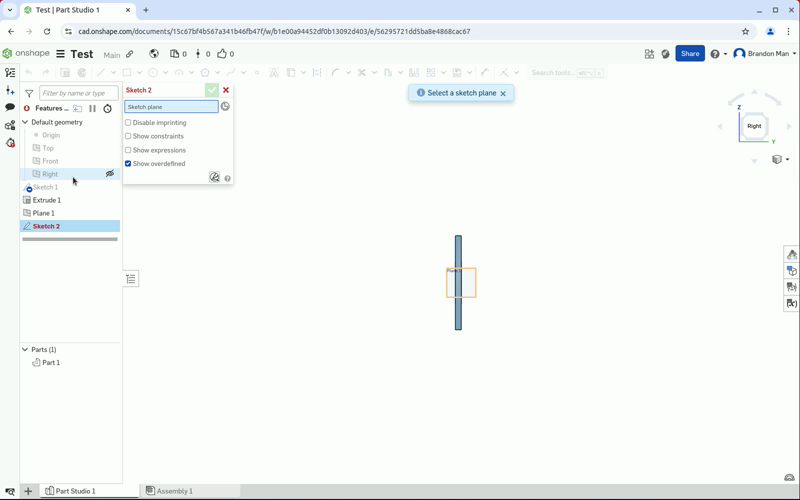
mouse_move(73, 215)
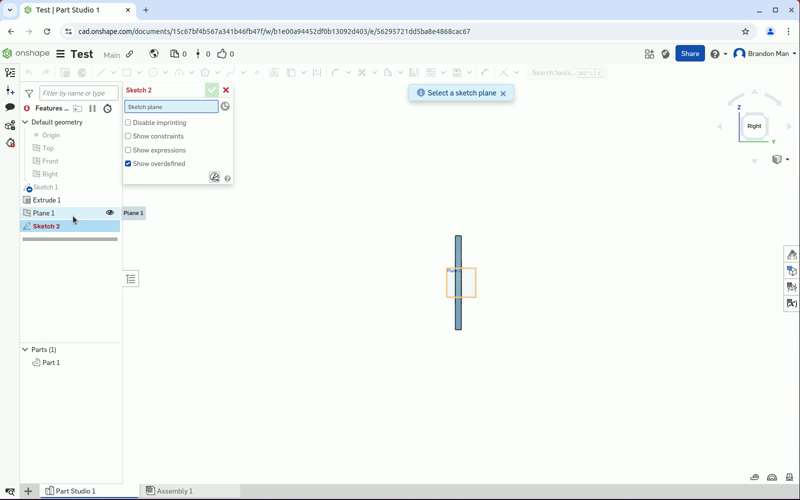
click(73, 215)
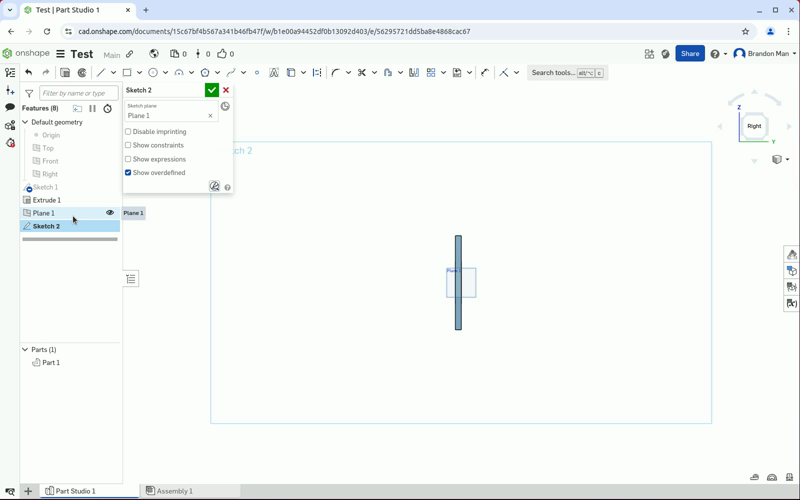
mouse_move(73, 352)
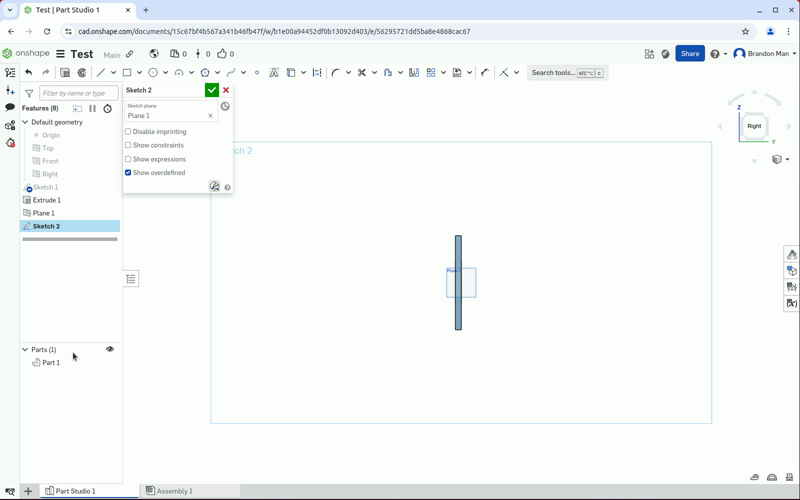
key(y)
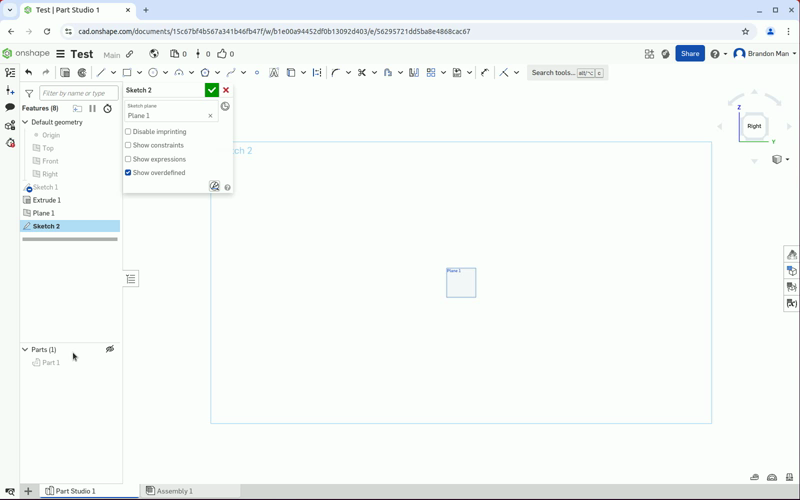
key(l)
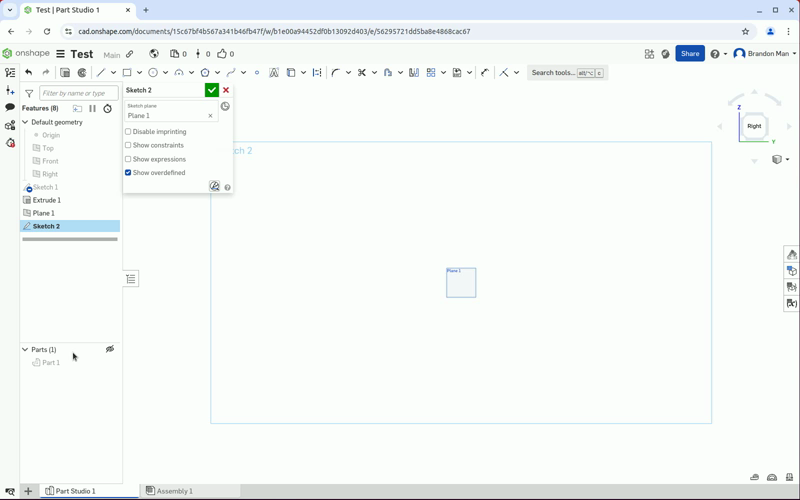
key_down(shift)
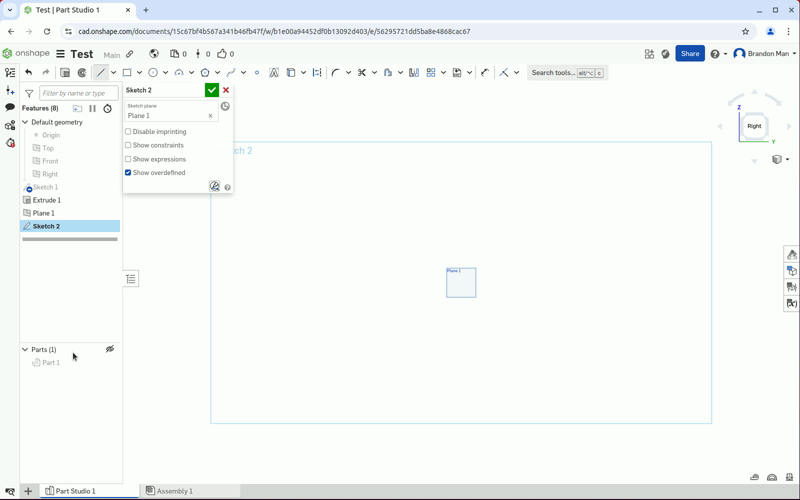
mouse_move(460, 329)
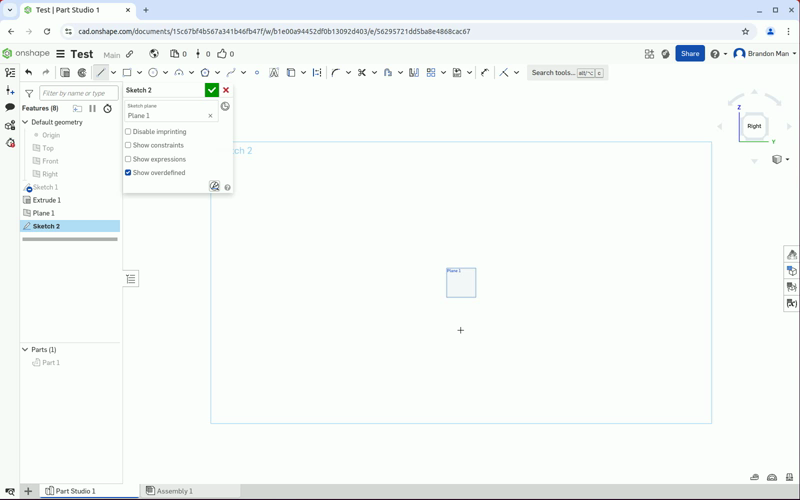
click(460, 329)
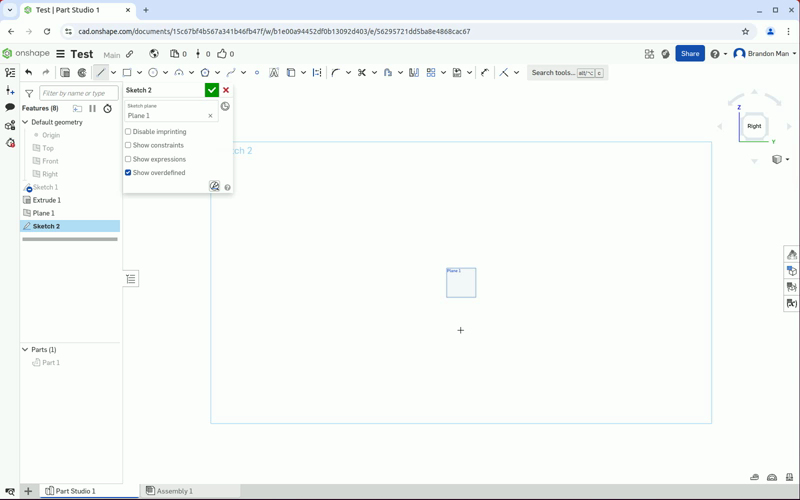
key_up(shift)
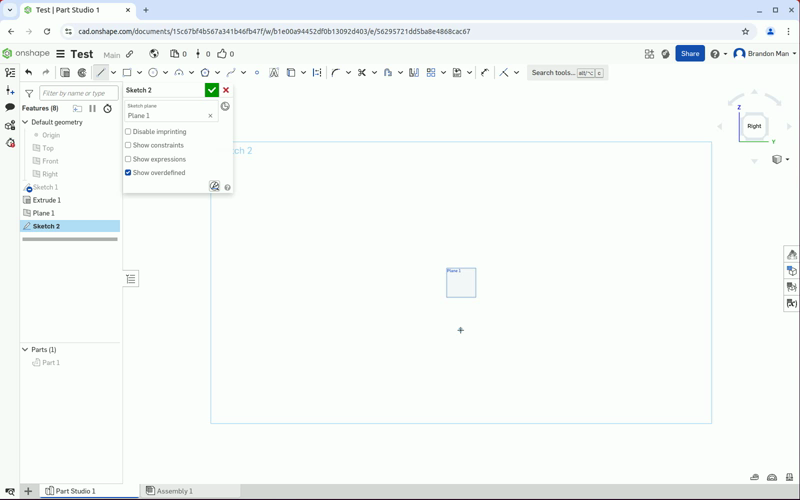
key_down(shift)
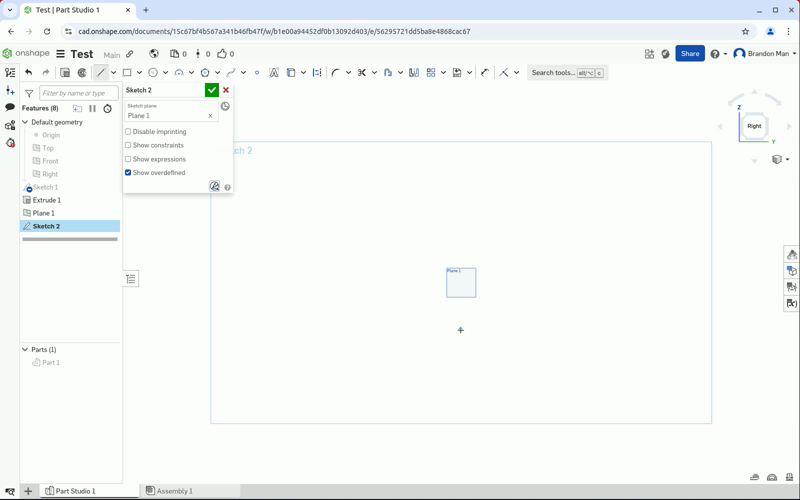
mouse_move(490, 329)
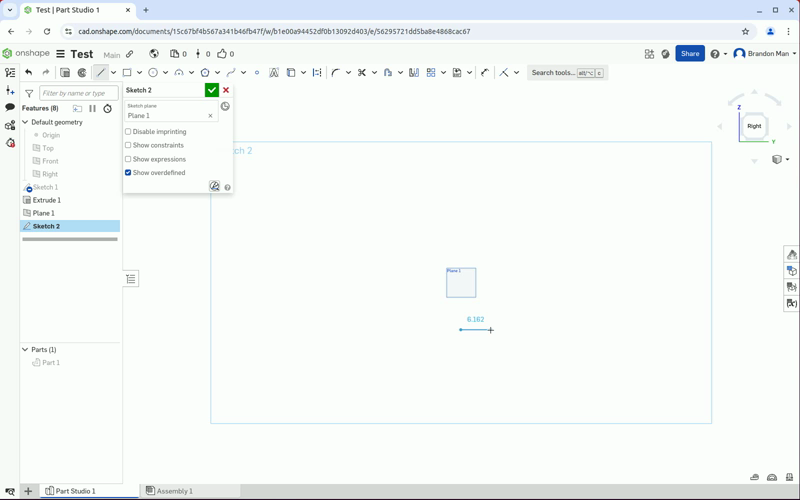
mouse_move(470, 329)
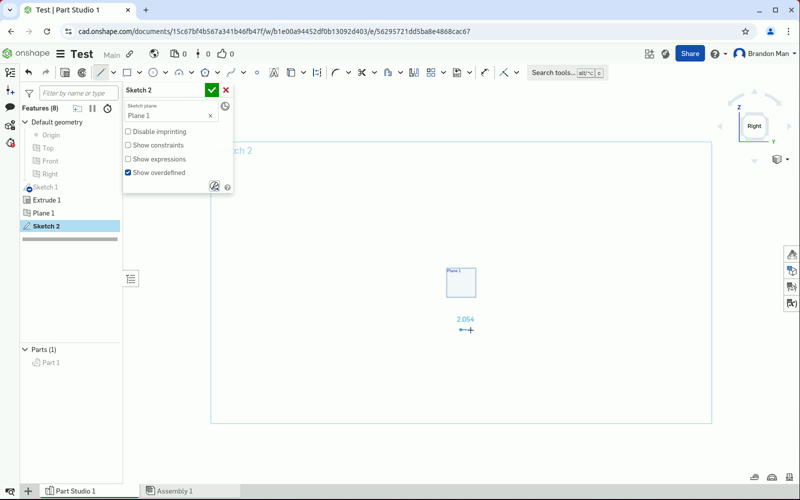
click(470, 329)
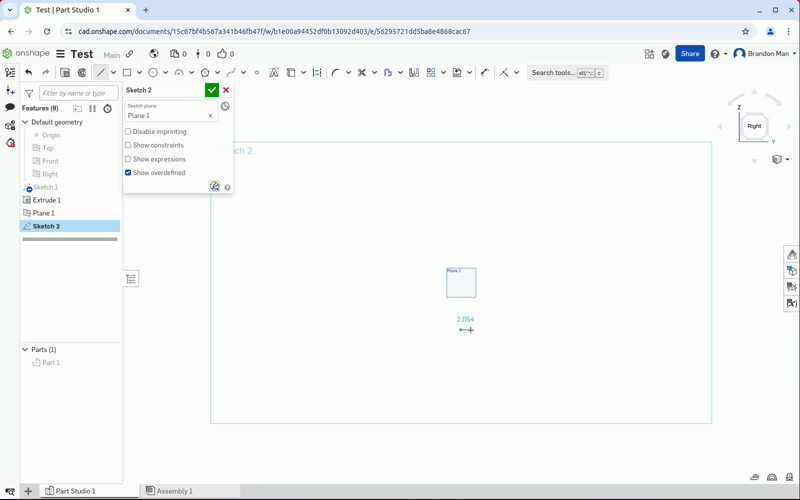
key_up(shift)
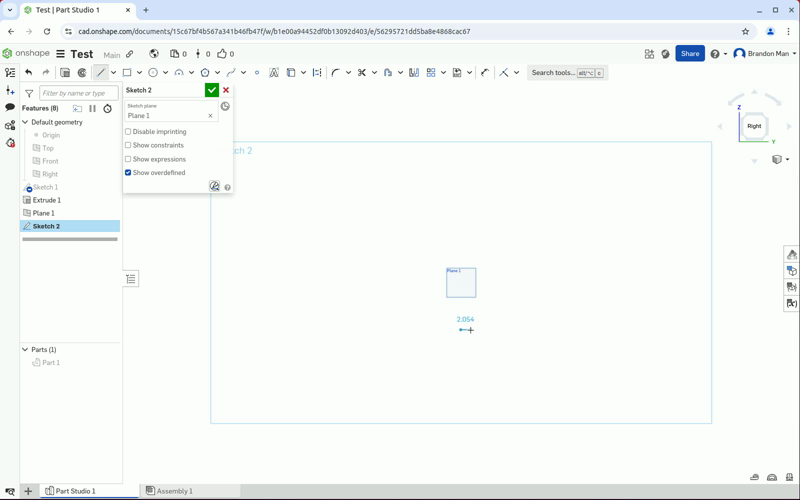
key_down(shift)
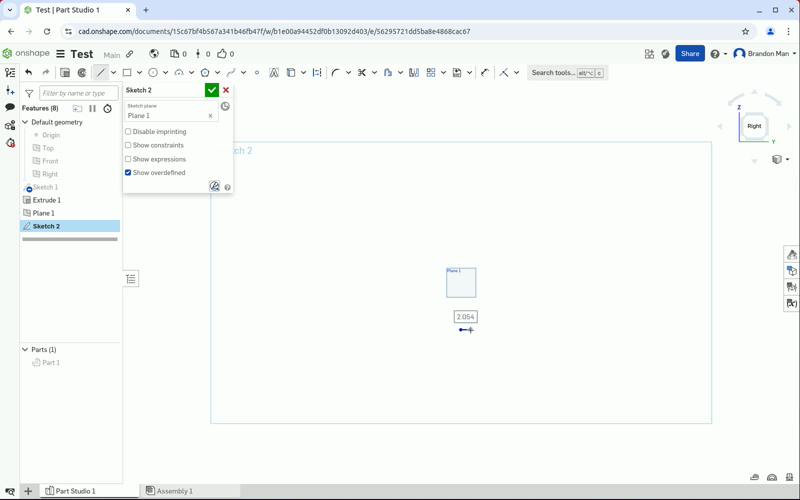
mouse_move(500, 329)
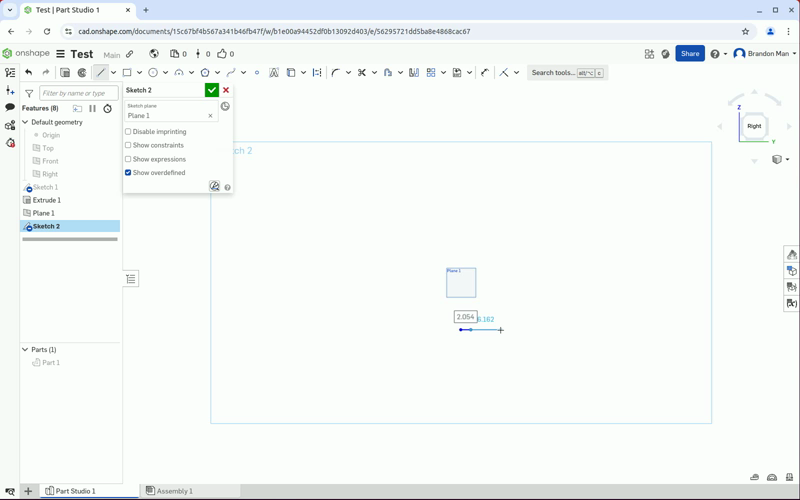
mouse_move(470, 315)
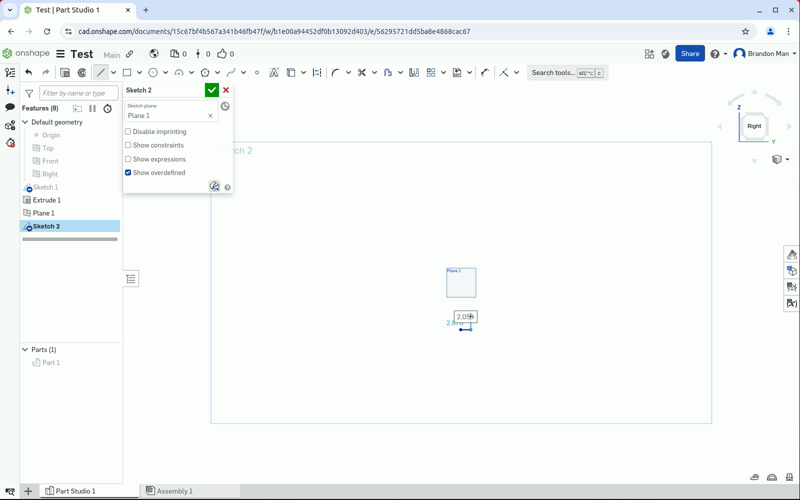
click(470, 315)
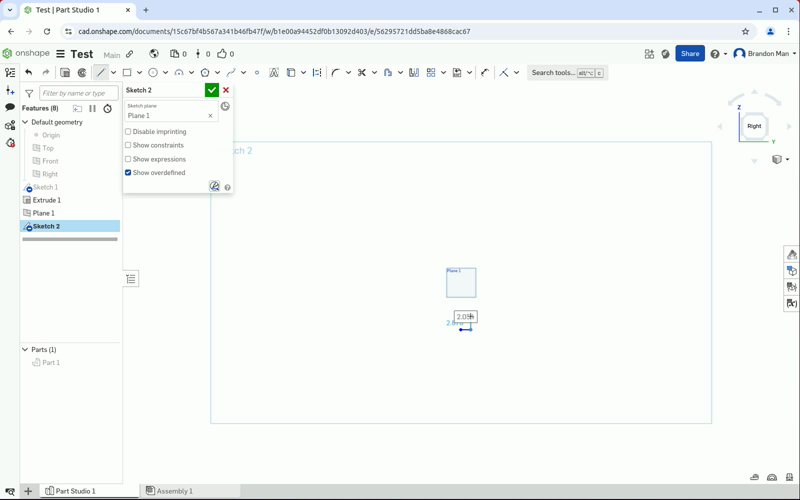
key_up(shift)
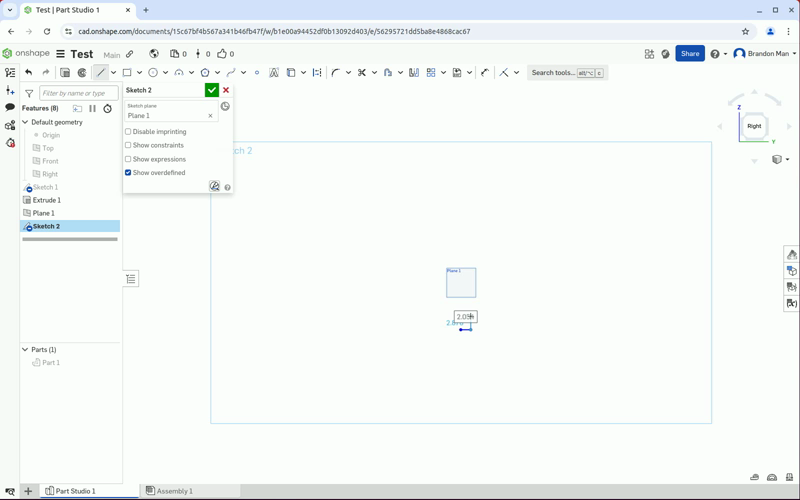
key(esc)
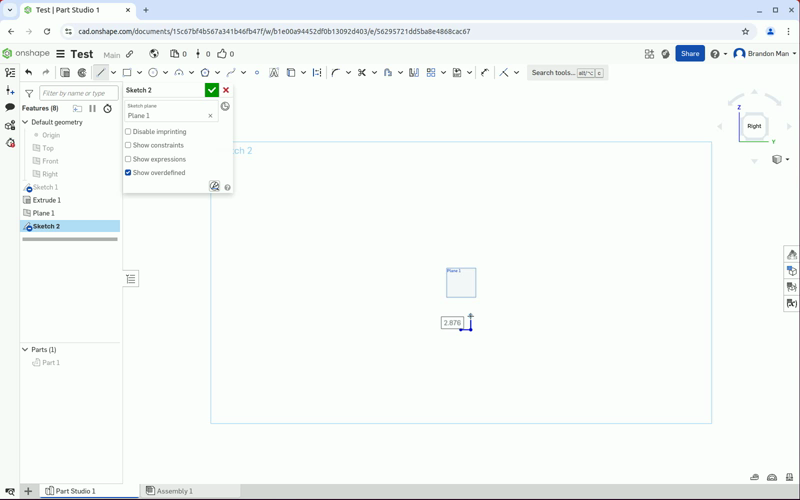
key(a)
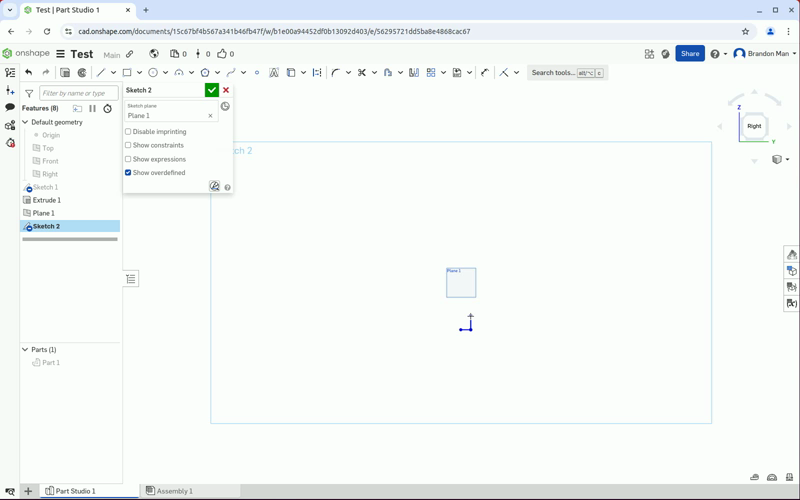
mouse_move(470, 315)
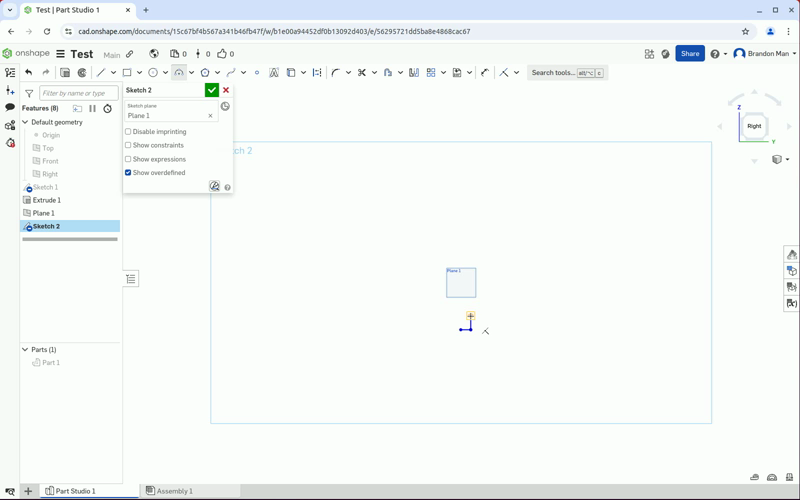
click(470, 315)
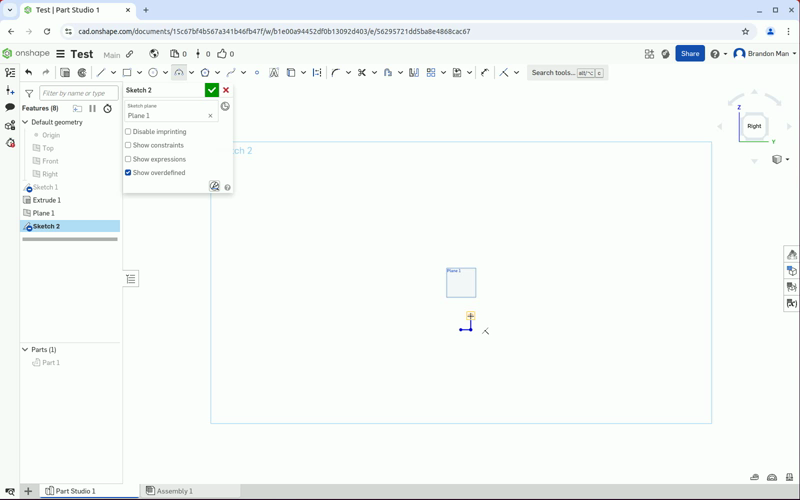
key_down(shift)
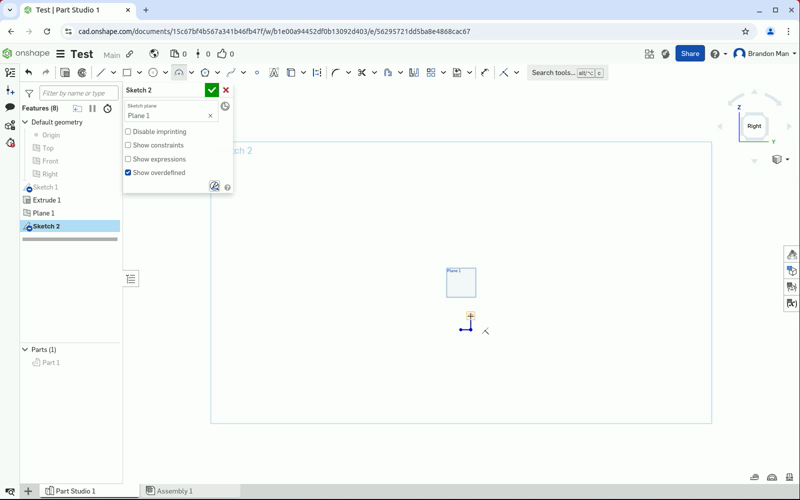
mouse_move(478, 315)
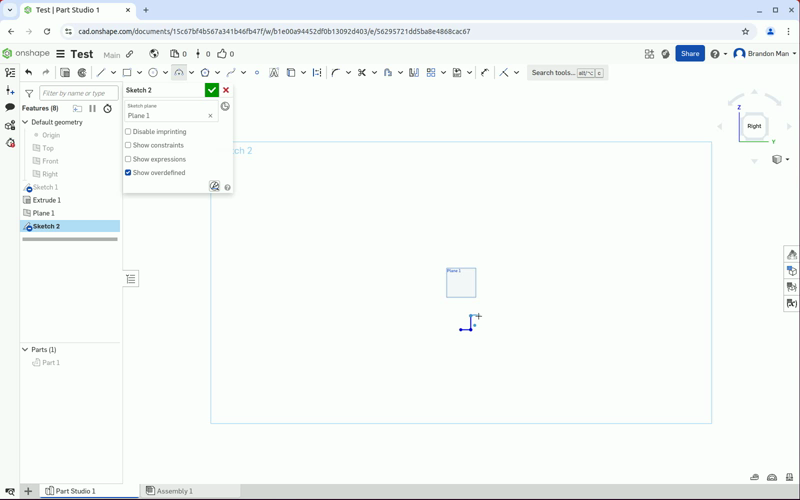
click(478, 315)
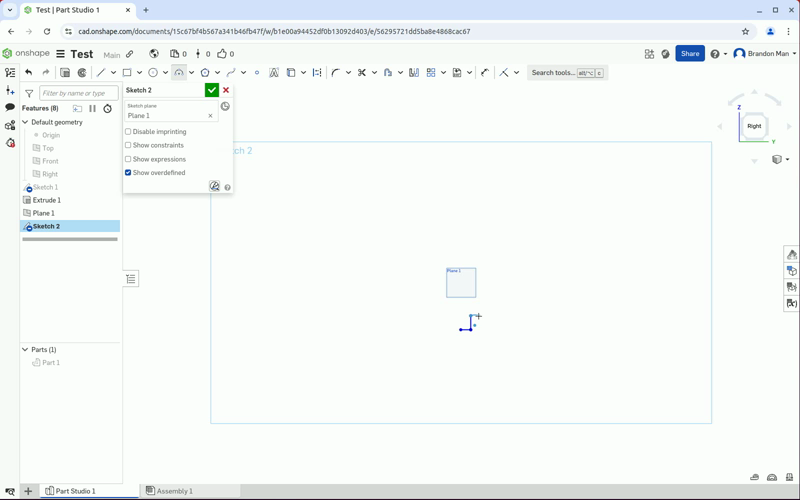
mouse_move(474, 312)
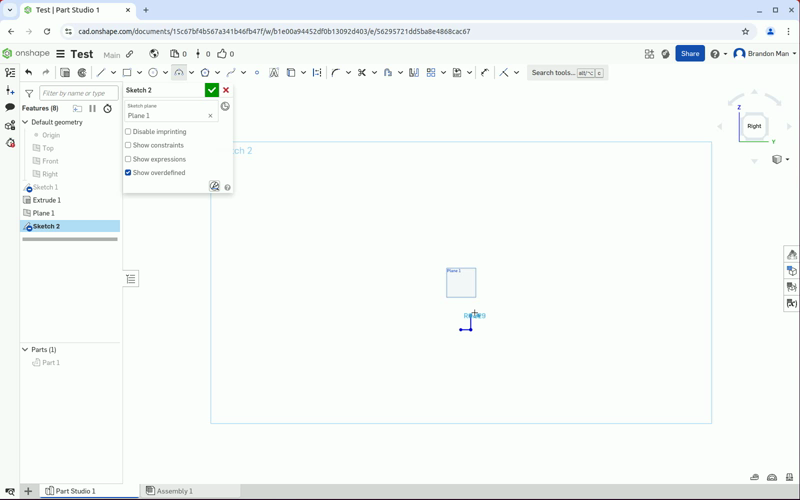
click(474, 312)
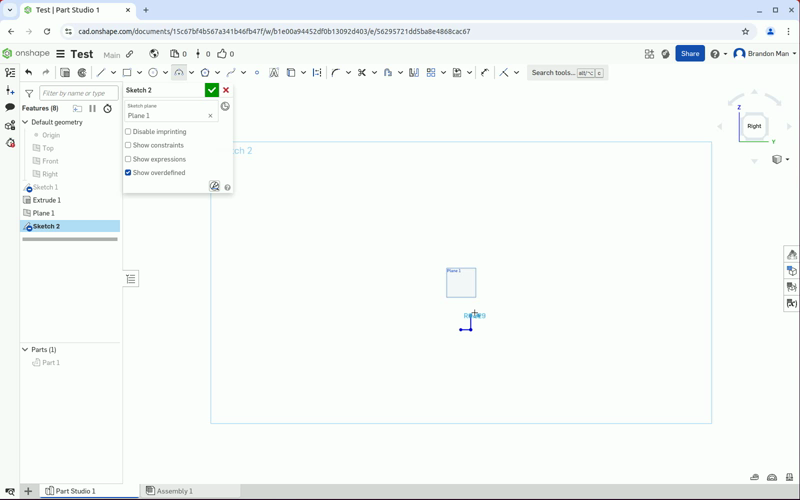
key_up(shift)
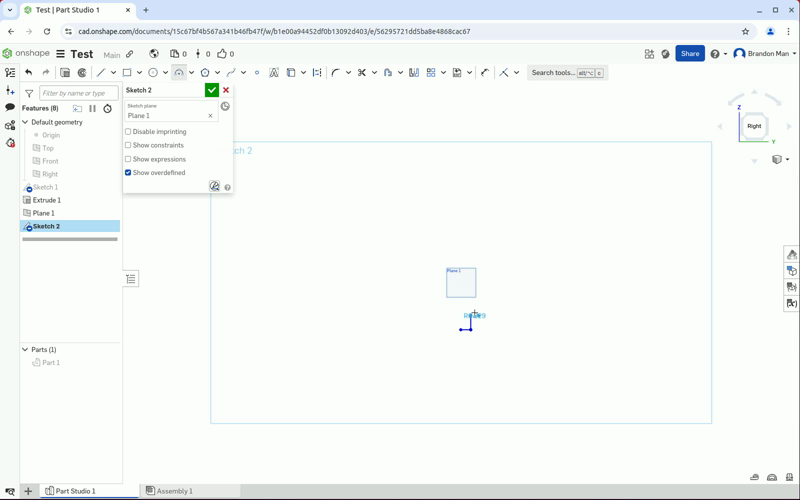
key(esc)
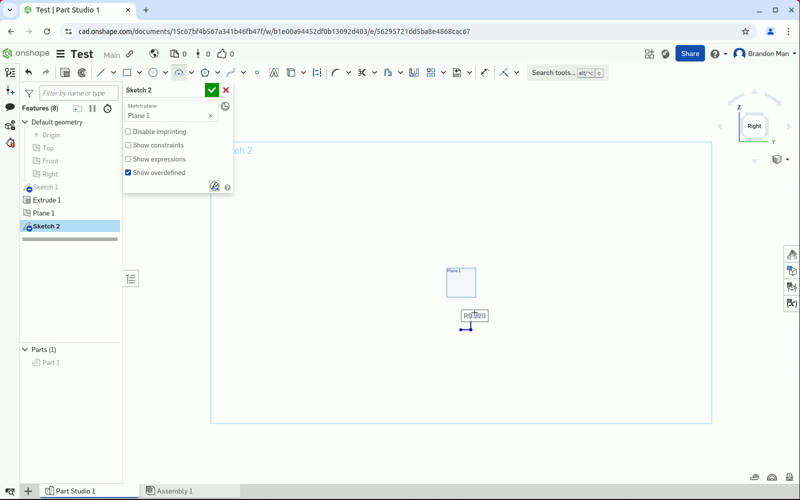
key(l)
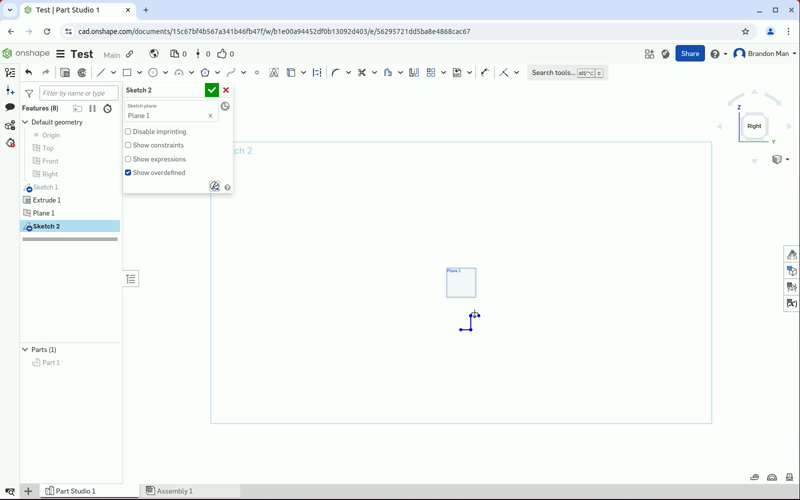
mouse_move(478, 315)
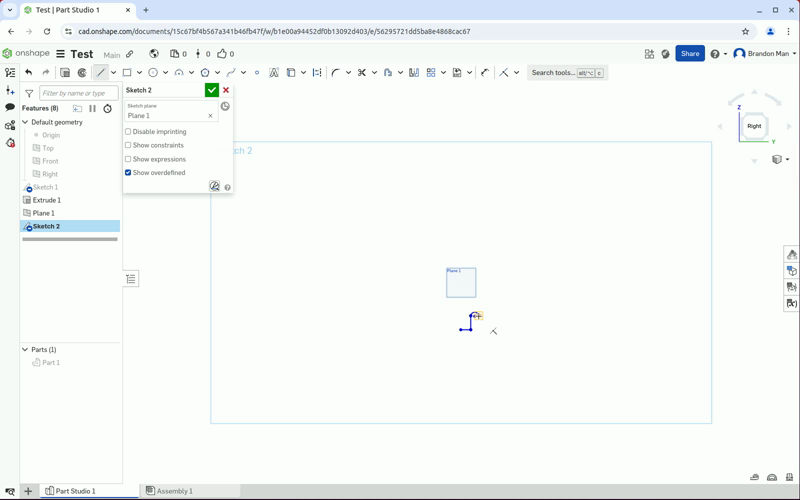
scroll(6)
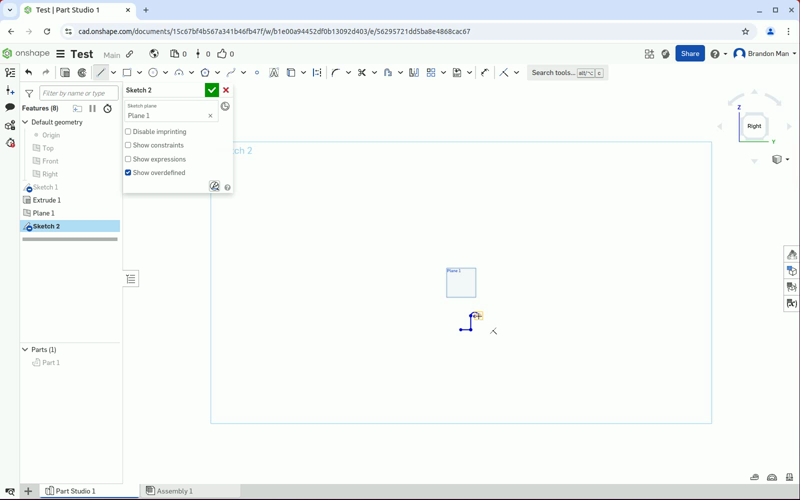
scroll(6)
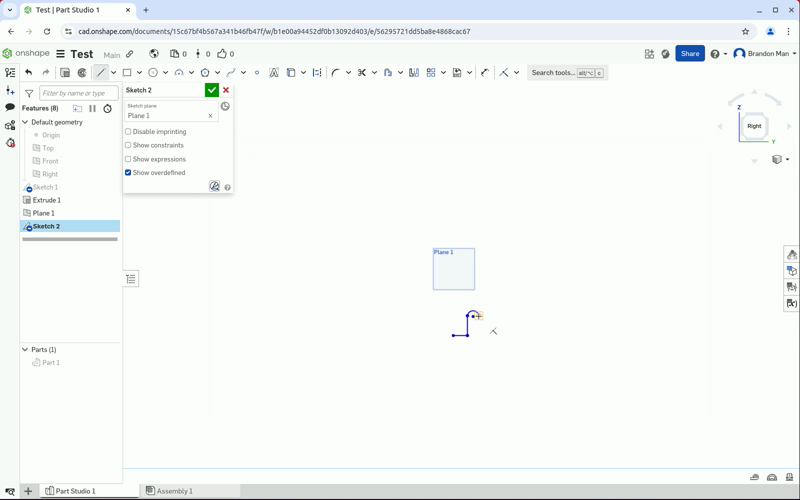
scroll(6)
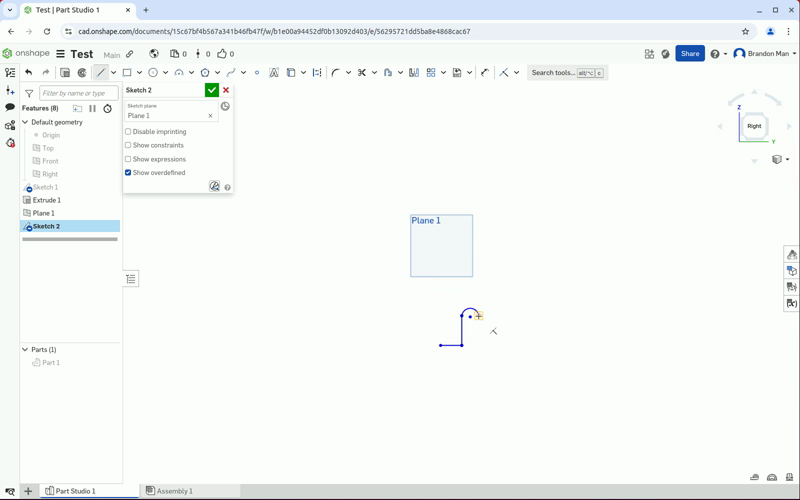
scroll(6)
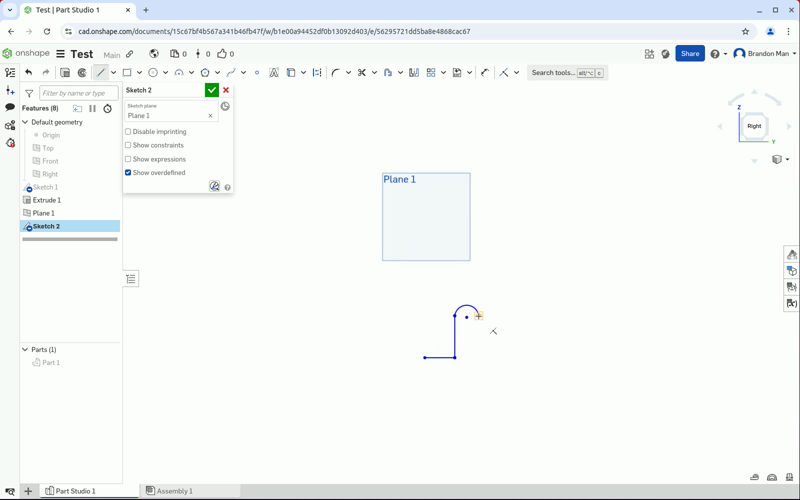
scroll(6)
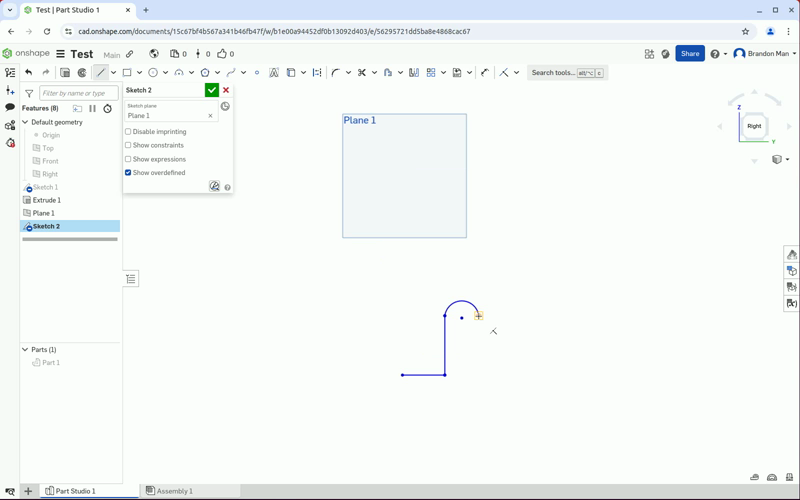
scroll(6)
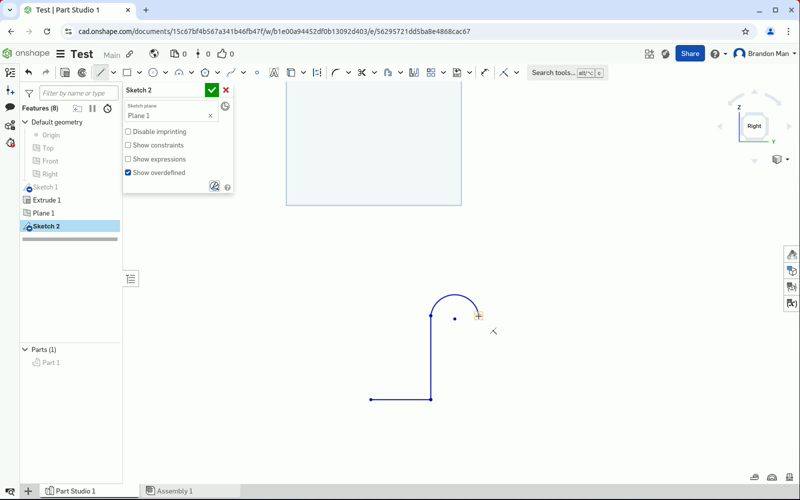
scroll(6)
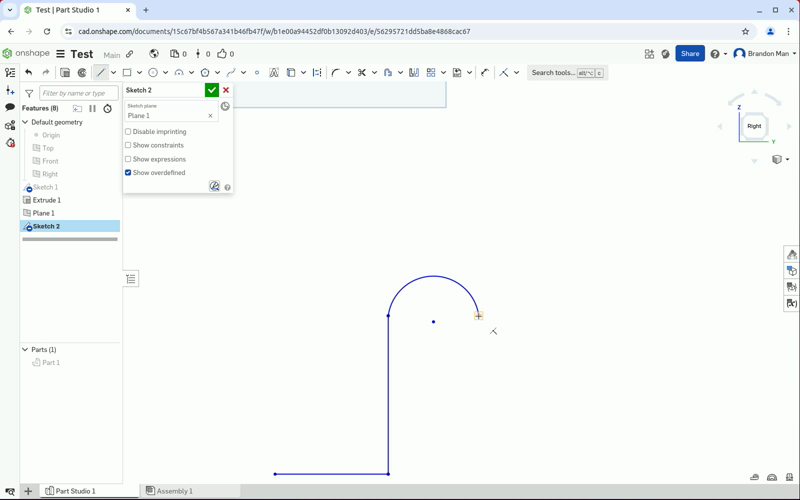
click(478, 315)
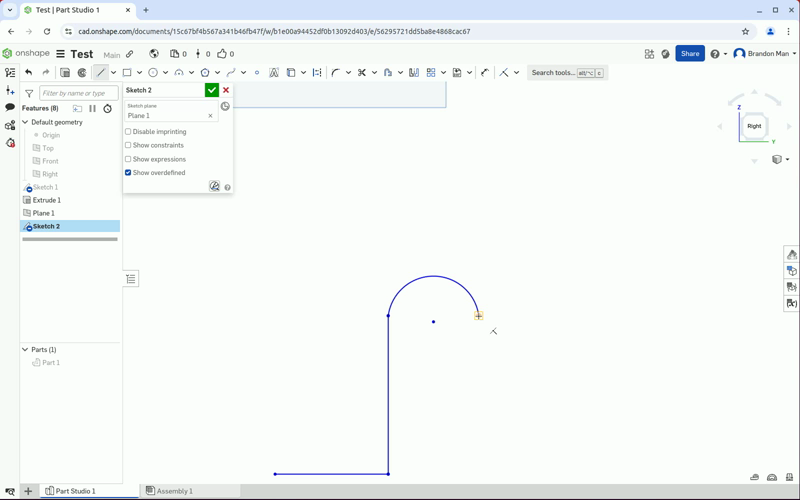
scroll(-6)
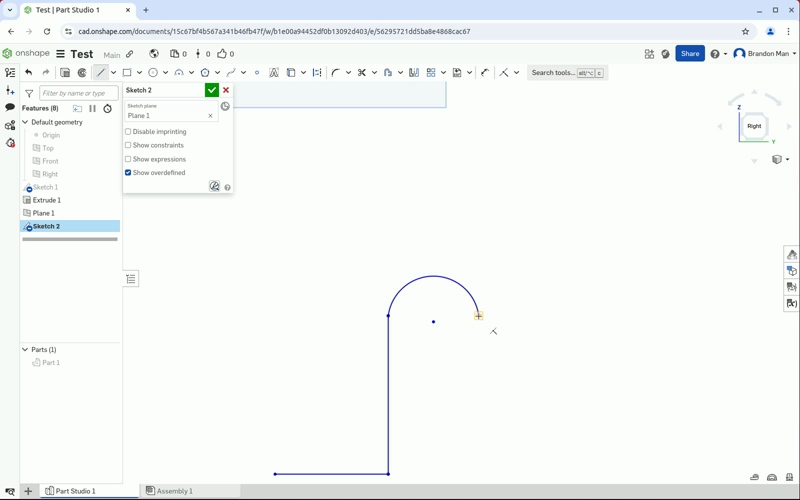
scroll(-6)
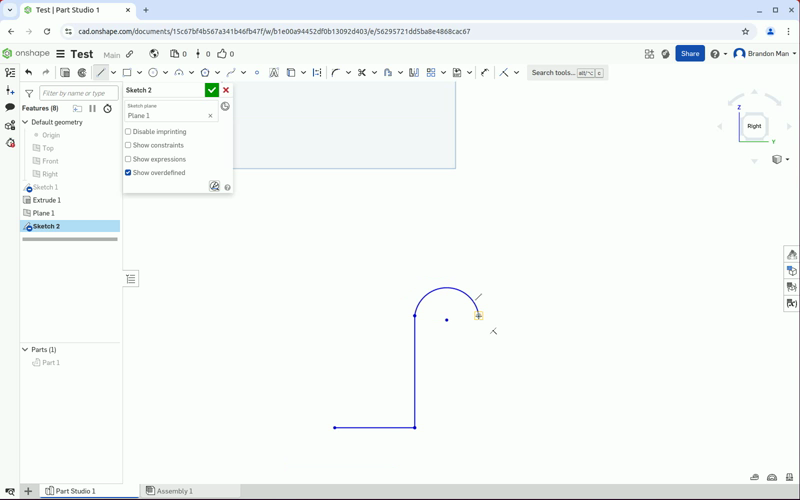
scroll(-6)
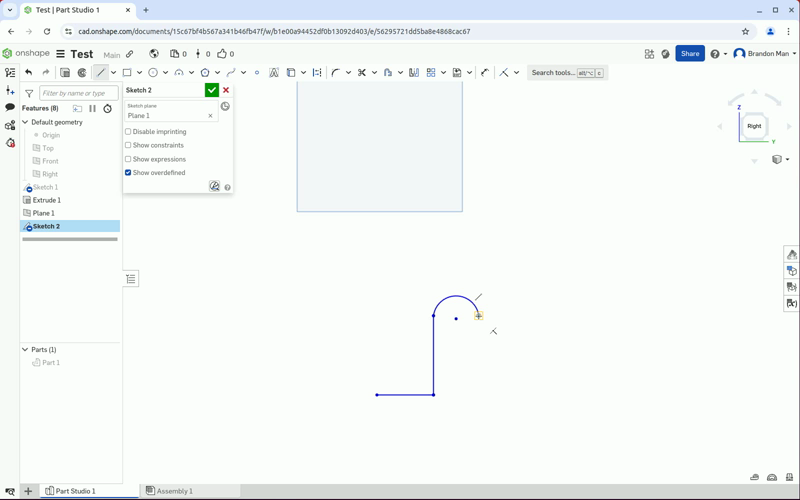
scroll(-6)
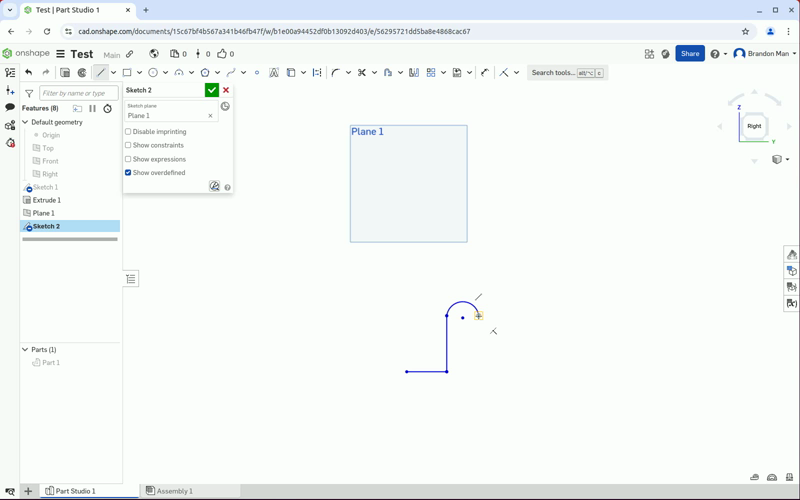
scroll(-6)
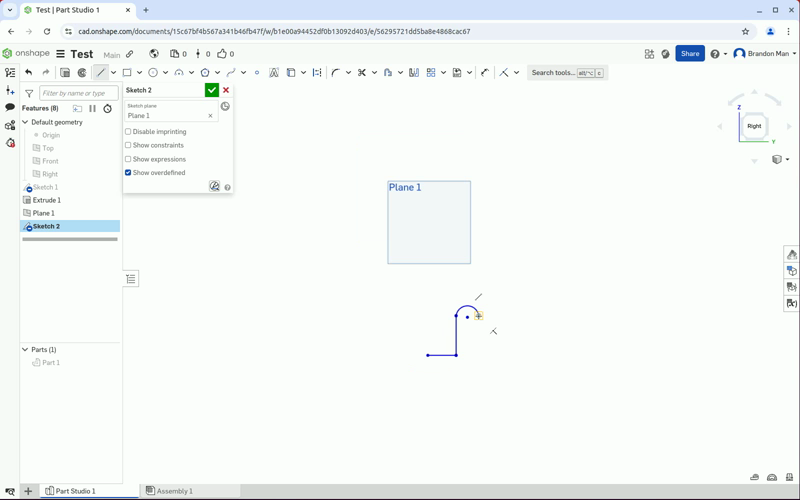
scroll(-6)
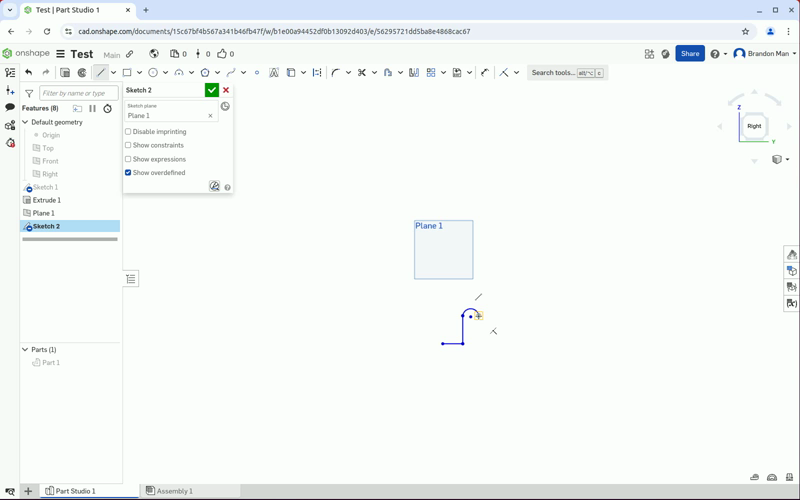
scroll(-6)
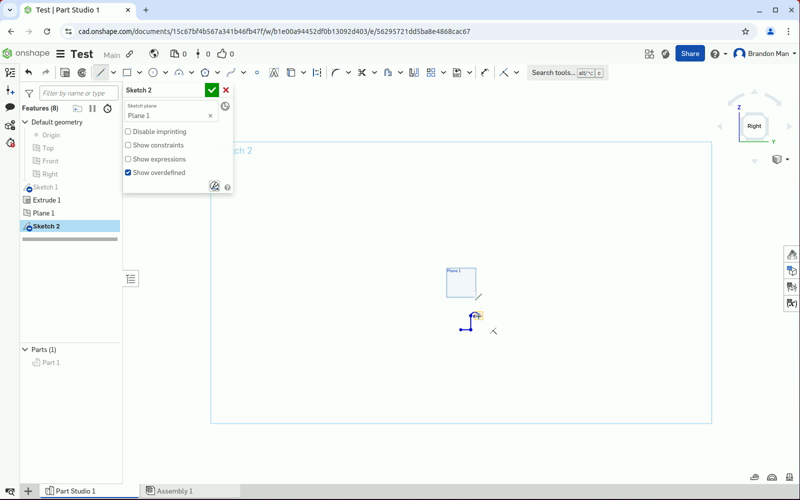
key_down(shift)
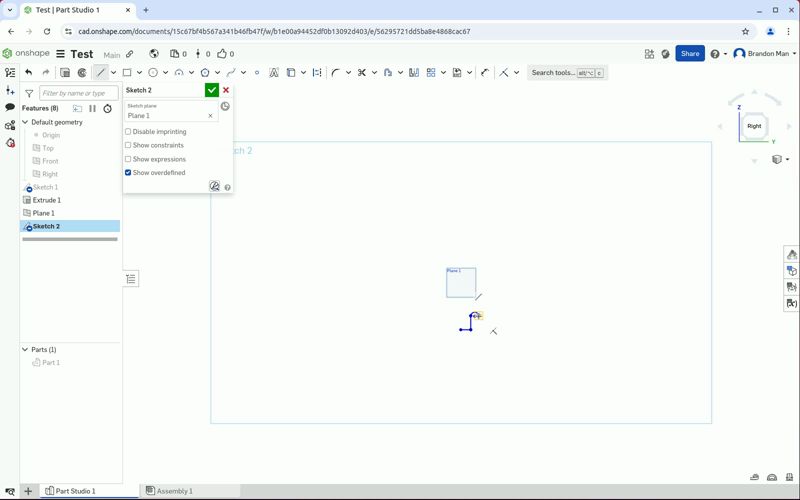
mouse_move(508, 315)
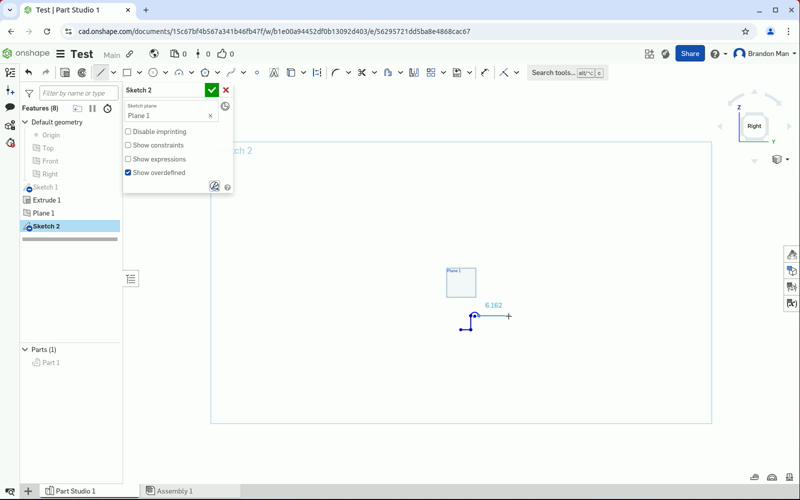
mouse_move(478, 329)
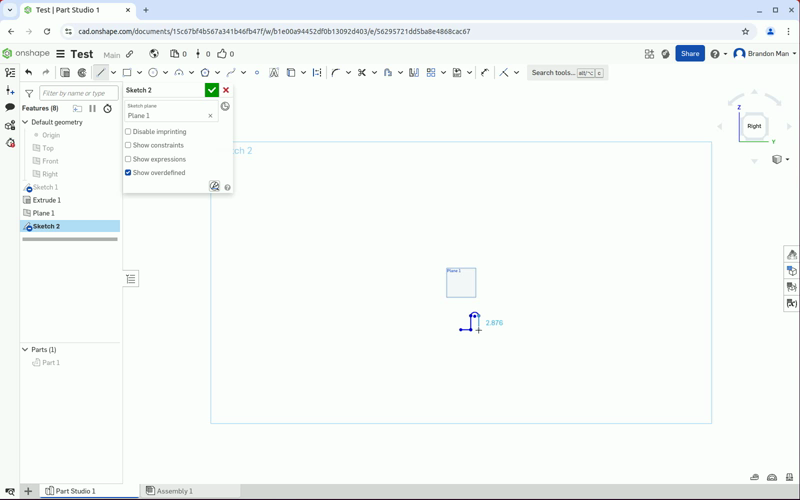
click(478, 329)
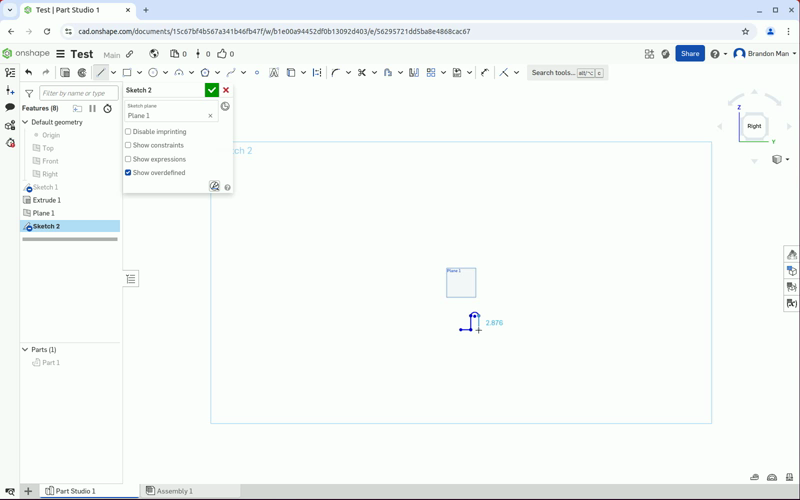
key_up(shift)
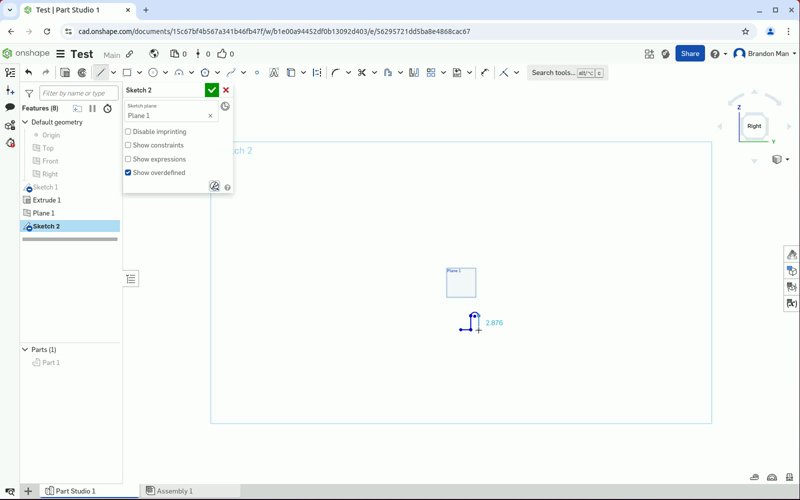
key_down(shift)
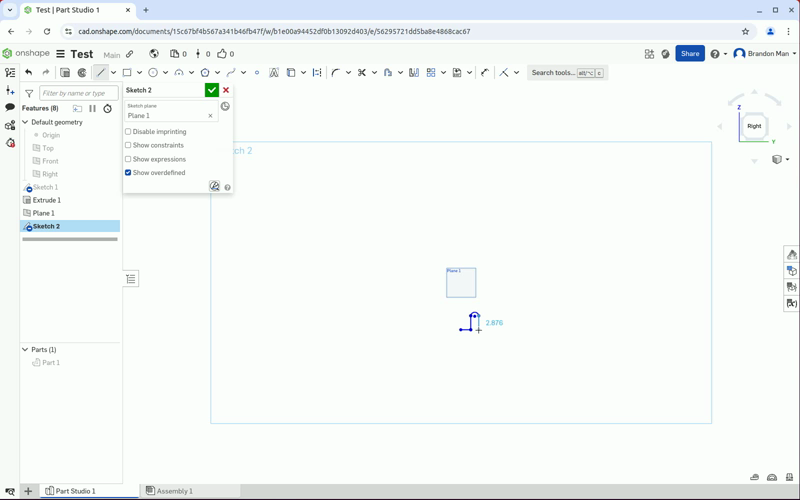
mouse_move(508, 329)
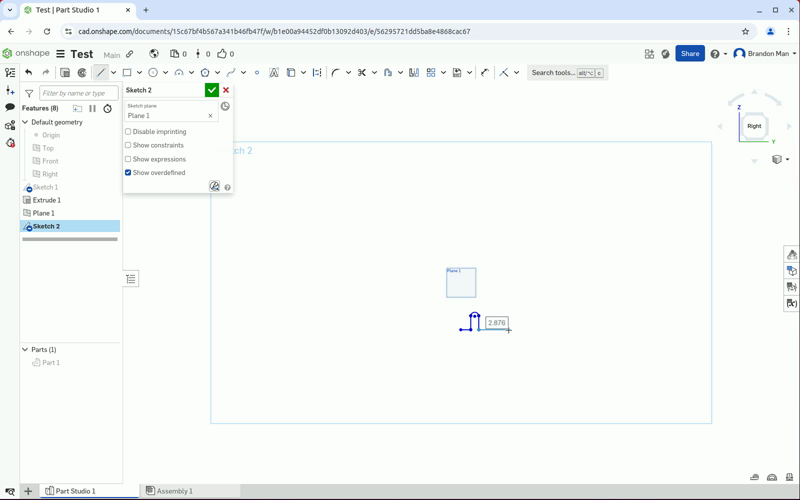
mouse_move(487, 329)
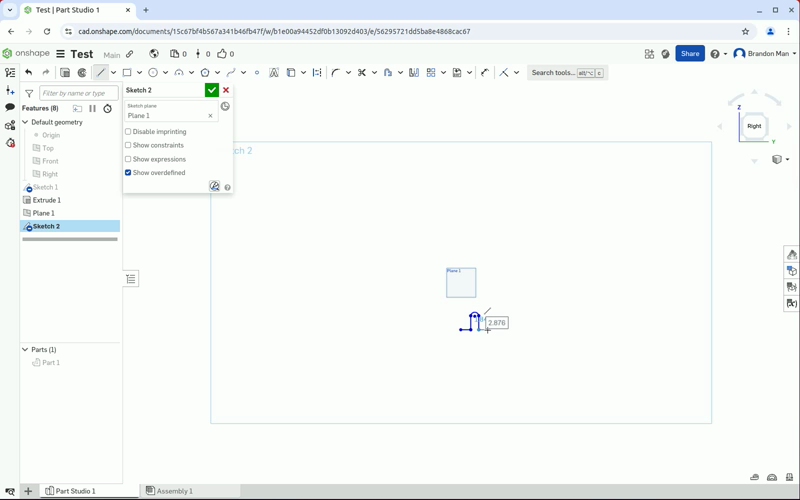
click(487, 329)
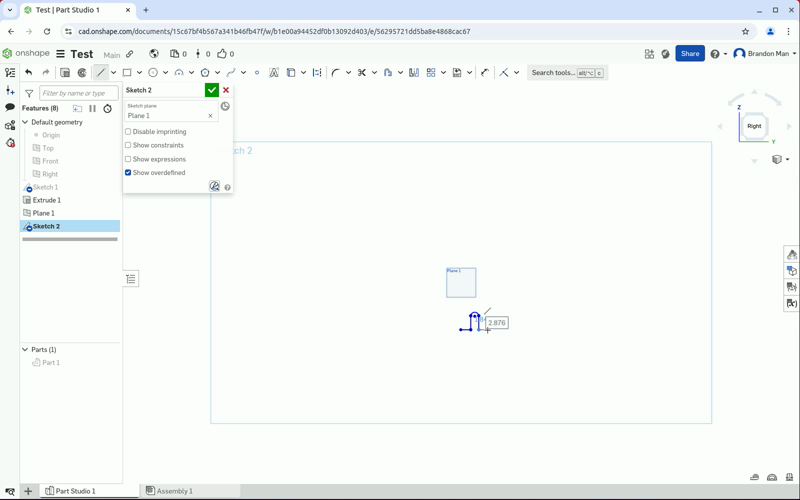
key_up(shift)
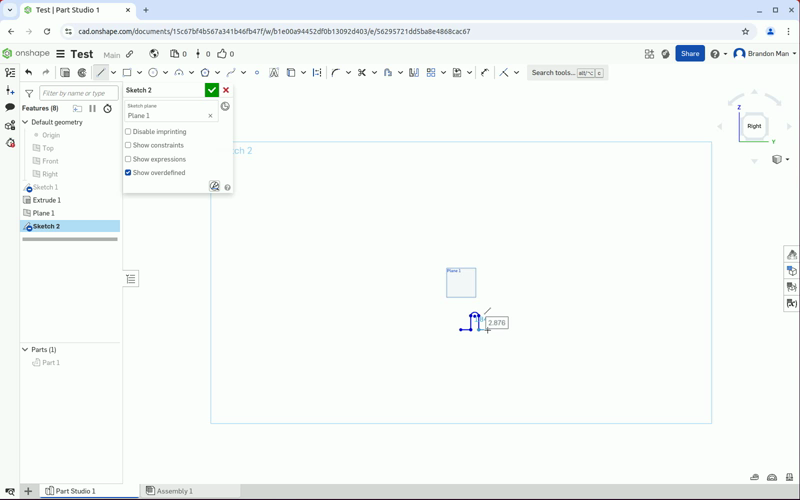
key_down(shift)
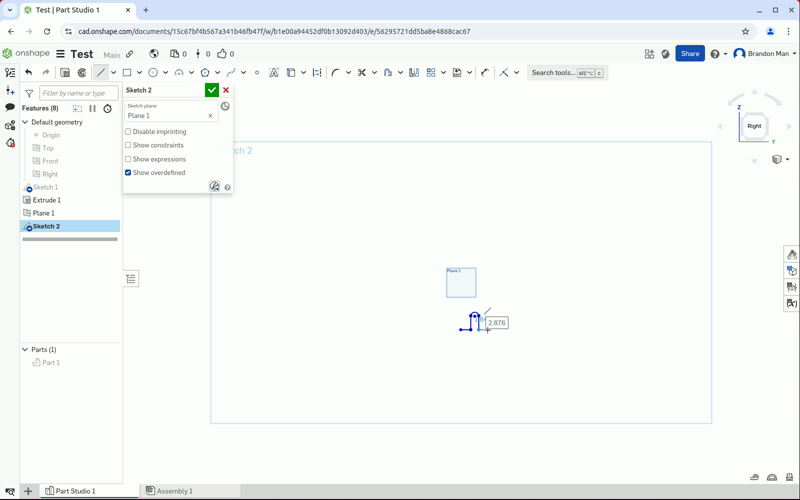
mouse_move(487, 235)
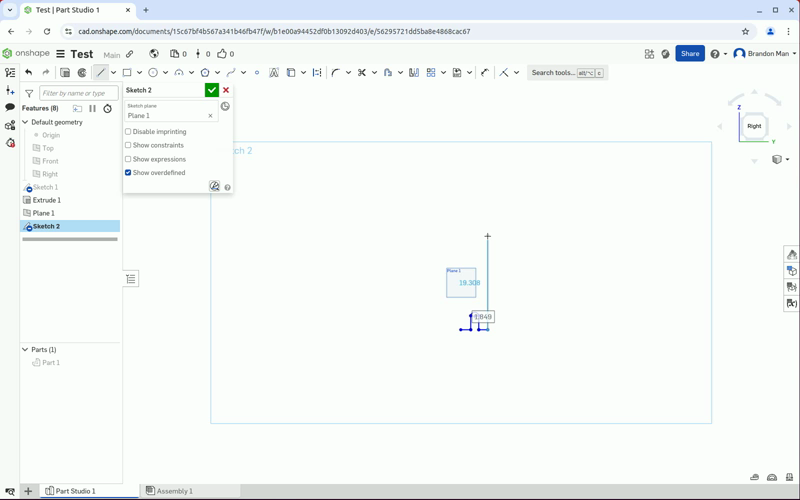
click(487, 235)
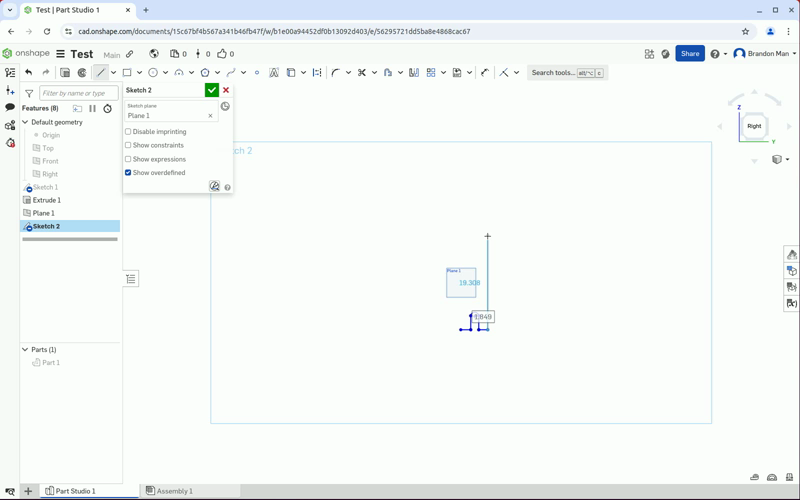
key_up(shift)
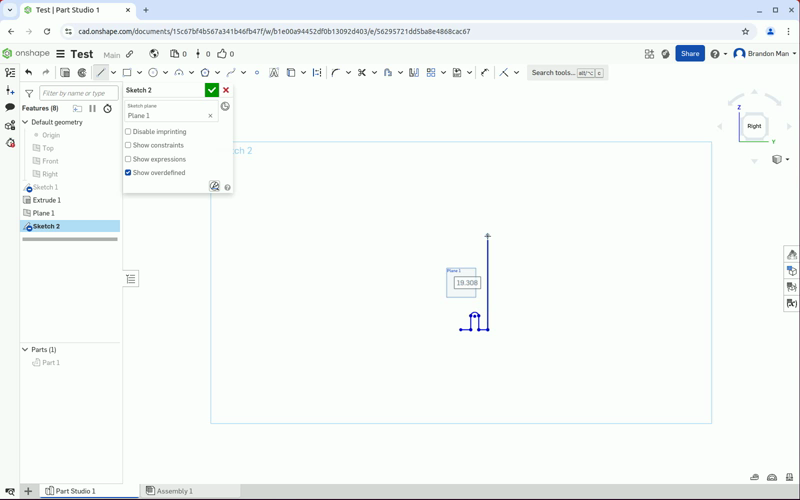
key_down(shift)
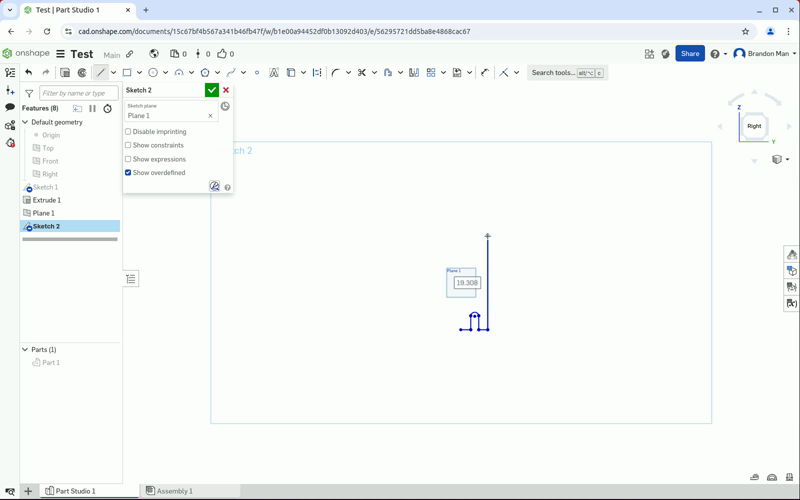
mouse_move(517, 235)
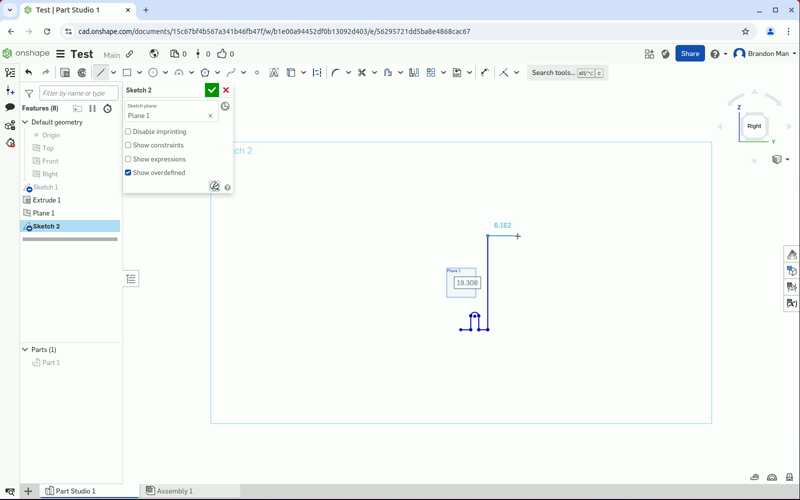
mouse_move(478, 235)
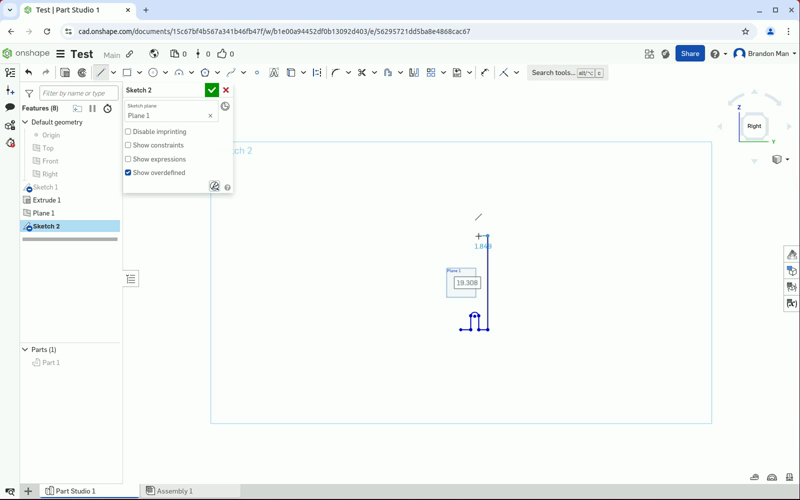
click(478, 235)
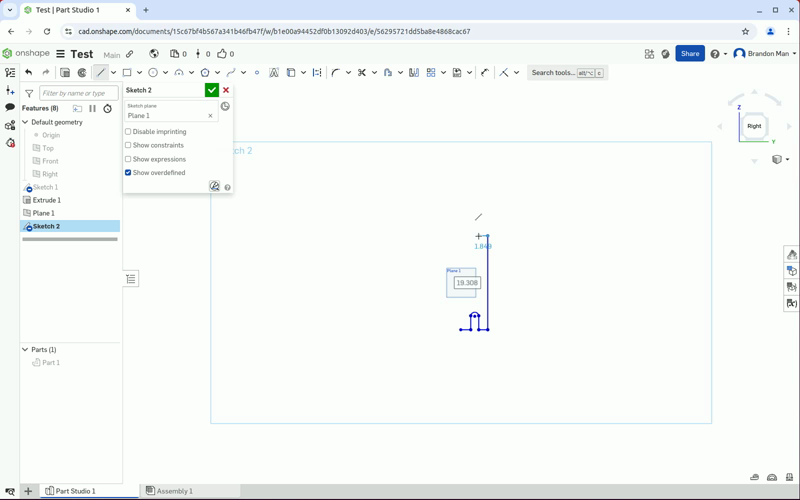
key_up(shift)
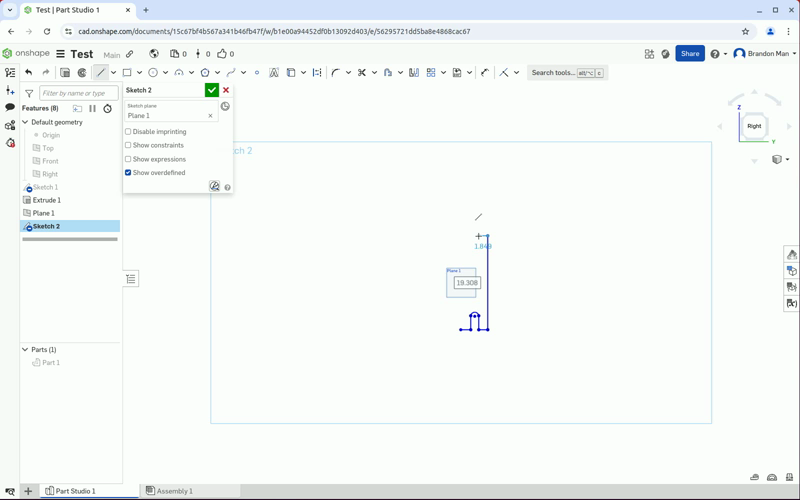
key_down(shift)
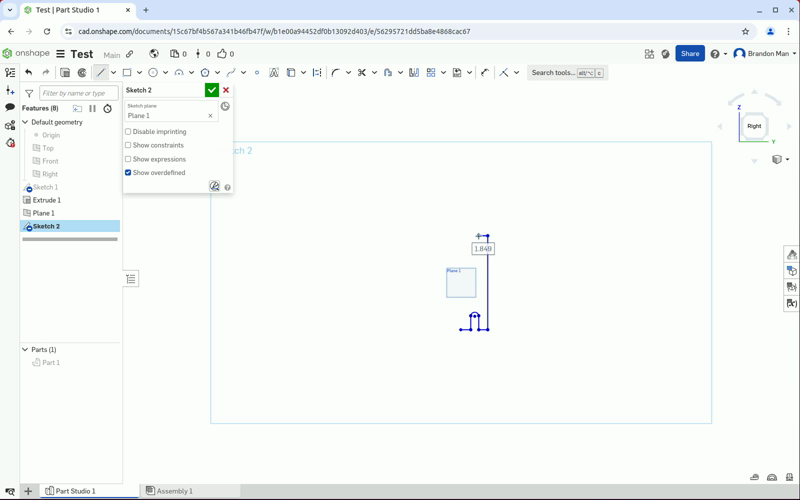
mouse_move(508, 235)
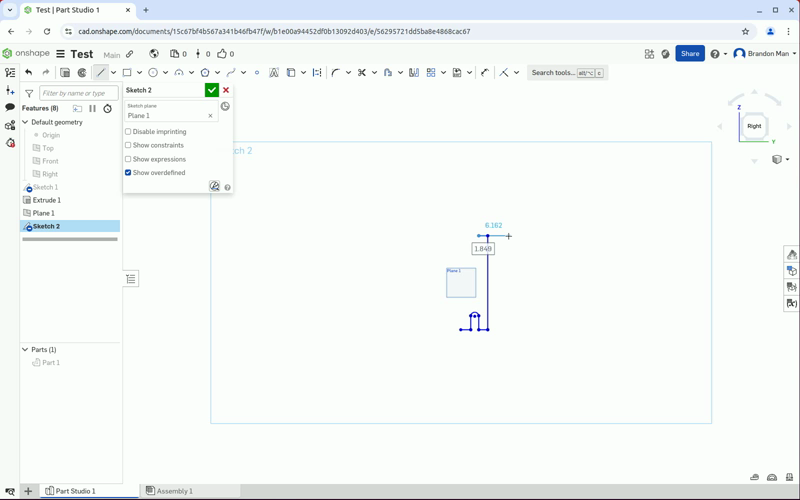
mouse_move(478, 249)
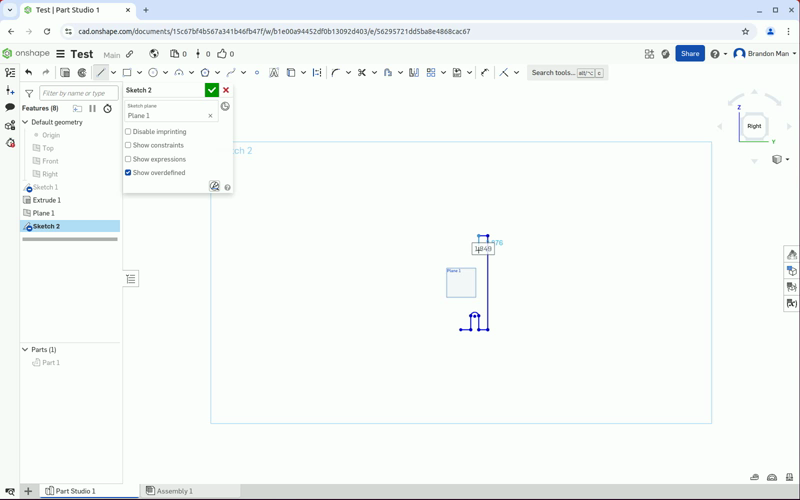
click(478, 249)
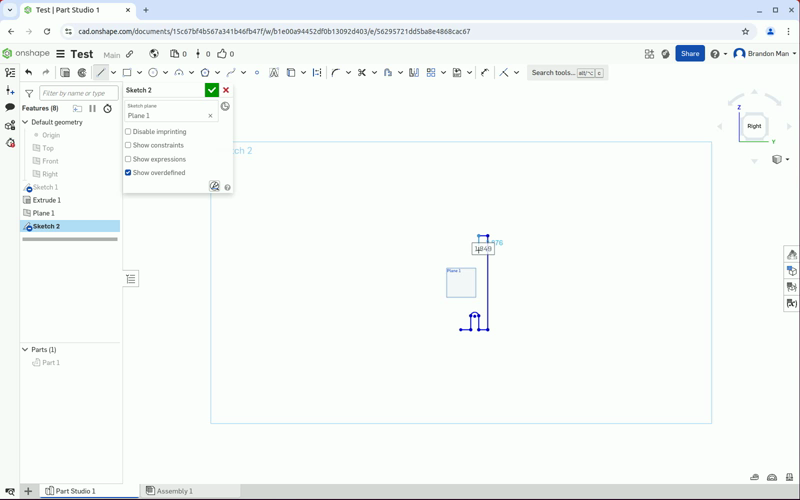
key_up(shift)
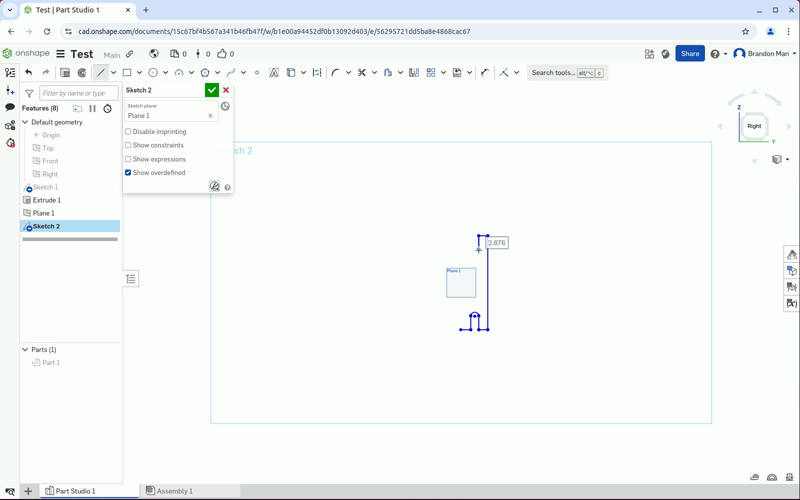
key(esc)
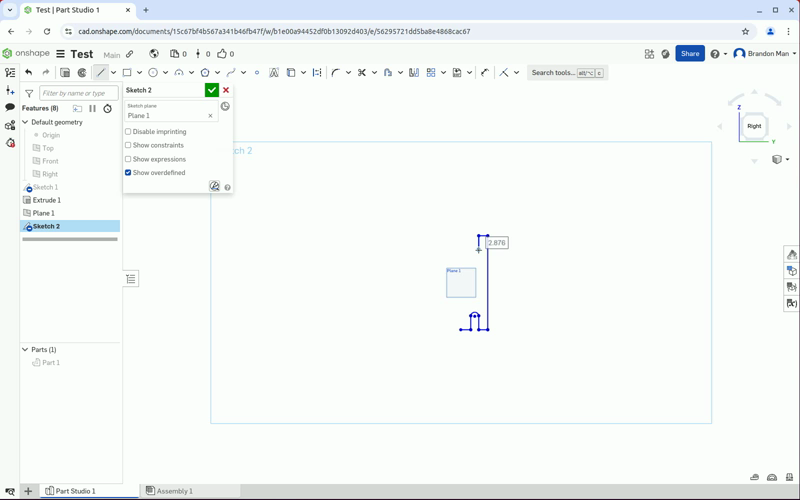
key(a)
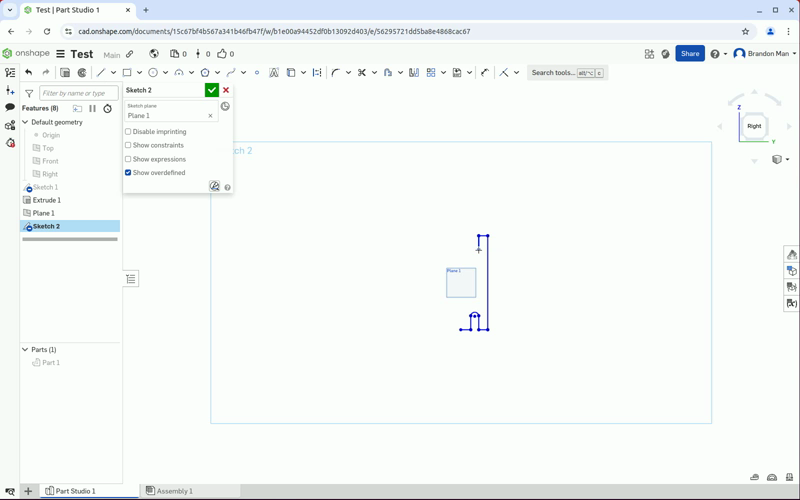
mouse_move(478, 249)
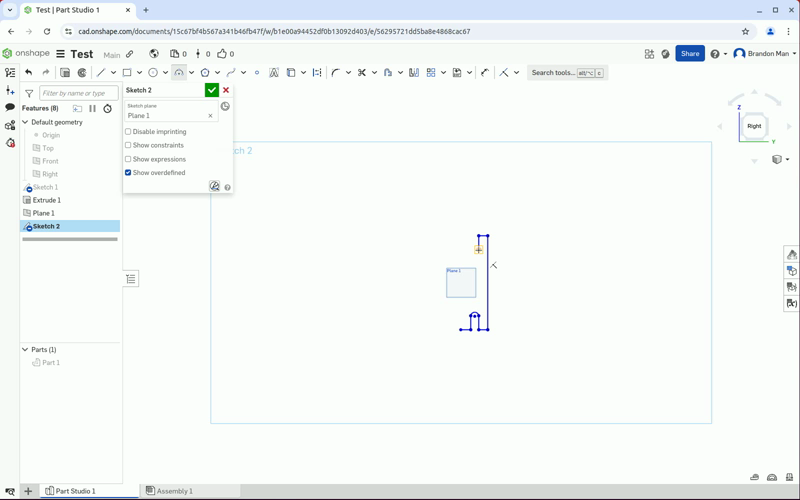
click(478, 249)
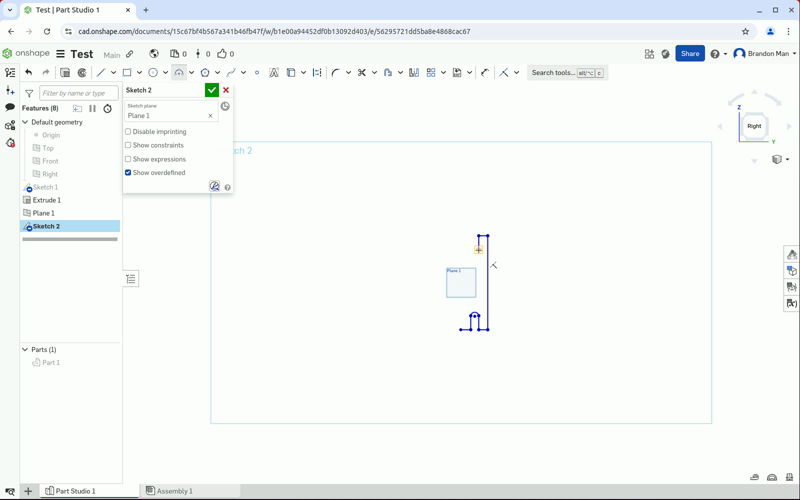
key_down(shift)
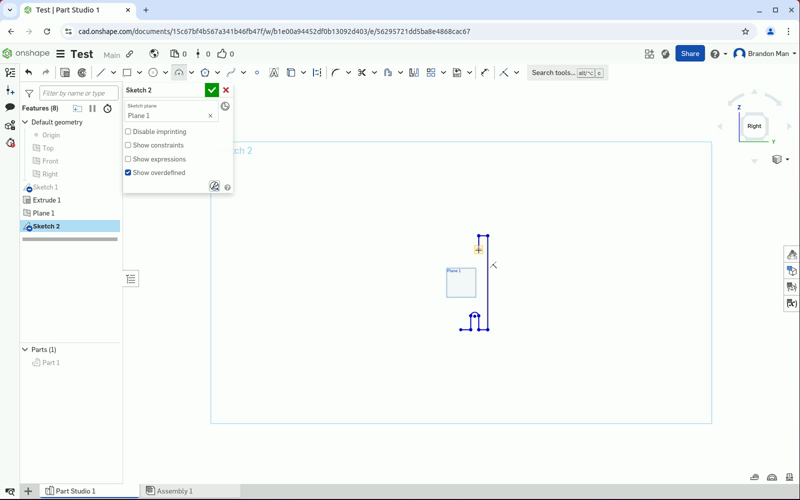
mouse_move(470, 249)
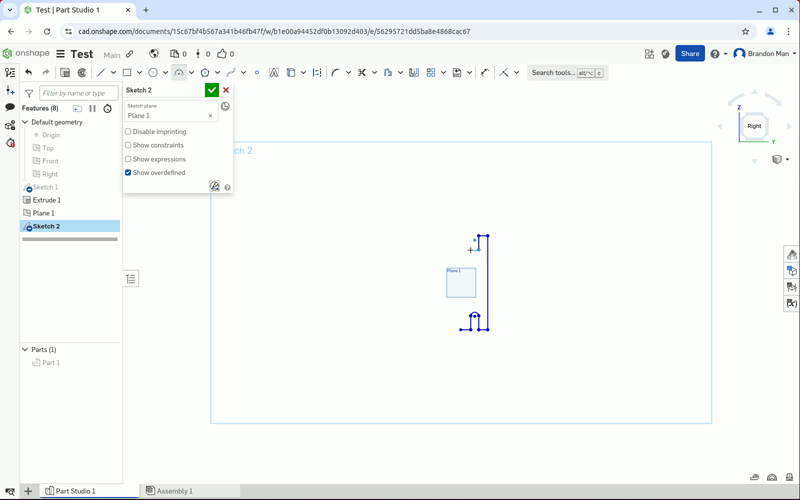
click(470, 249)
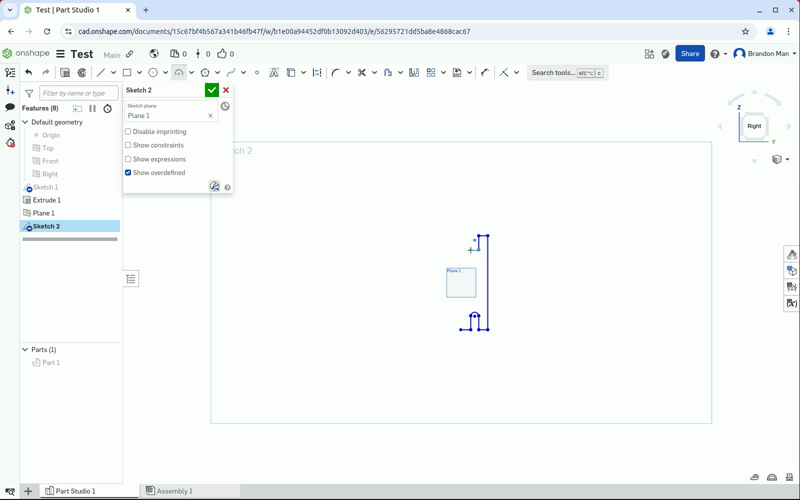
mouse_move(474, 253)
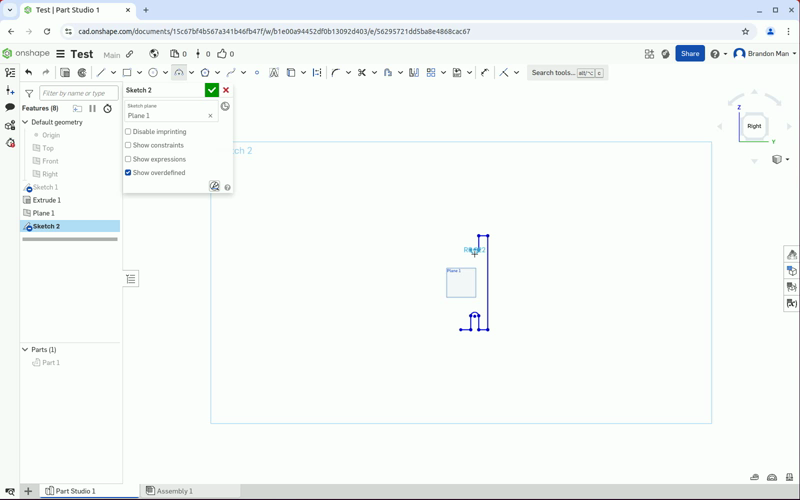
click(474, 253)
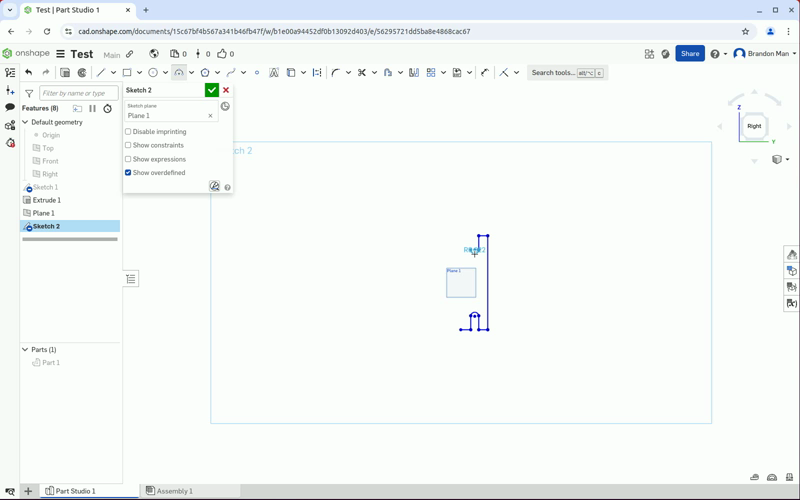
key_up(shift)
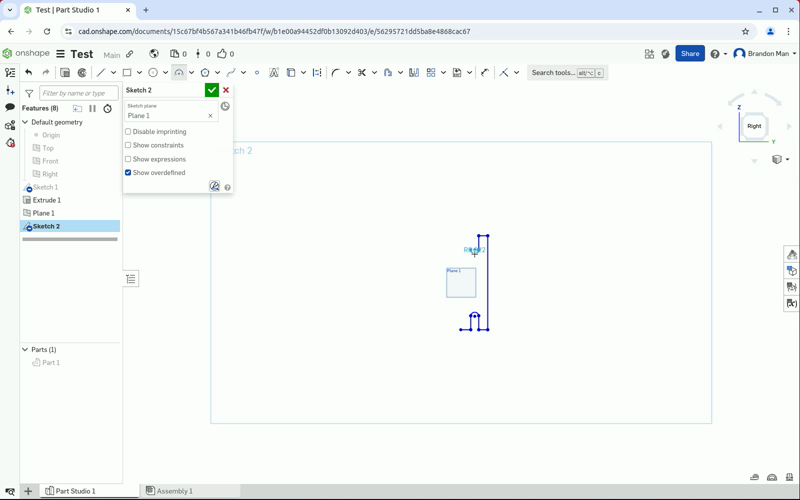
key(esc)
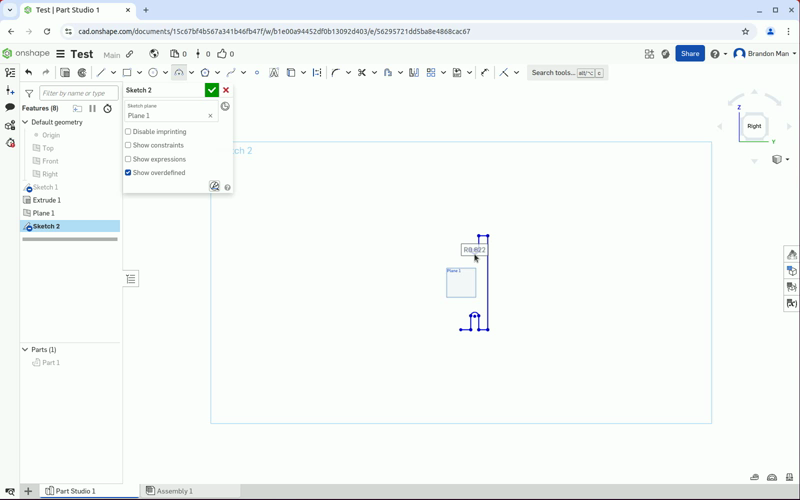
key(l)
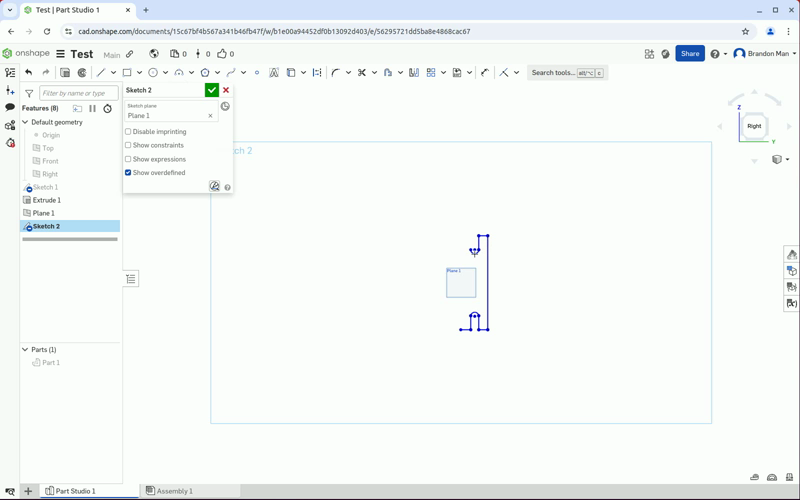
mouse_move(470, 249)
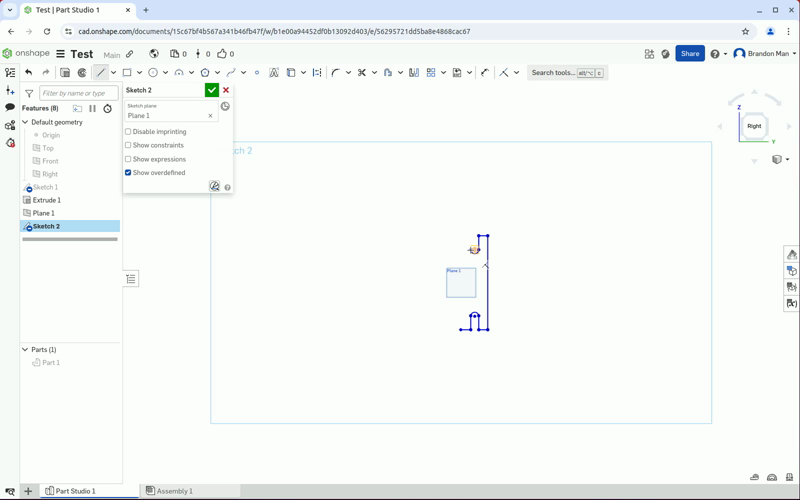
scroll(6)
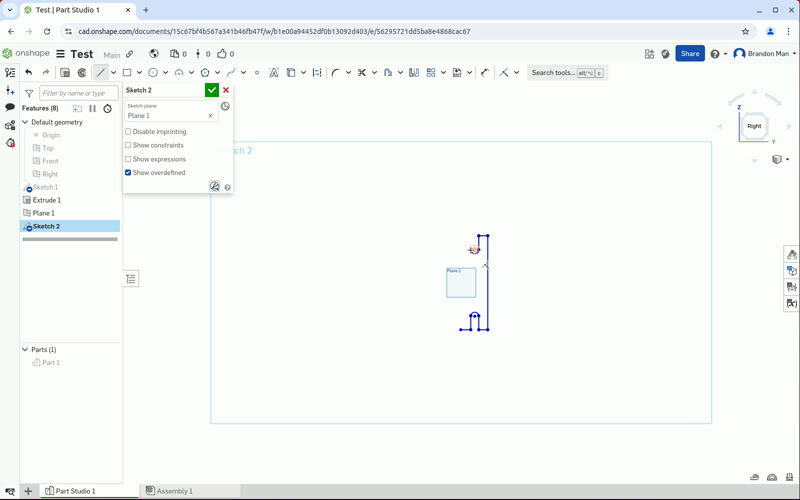
scroll(6)
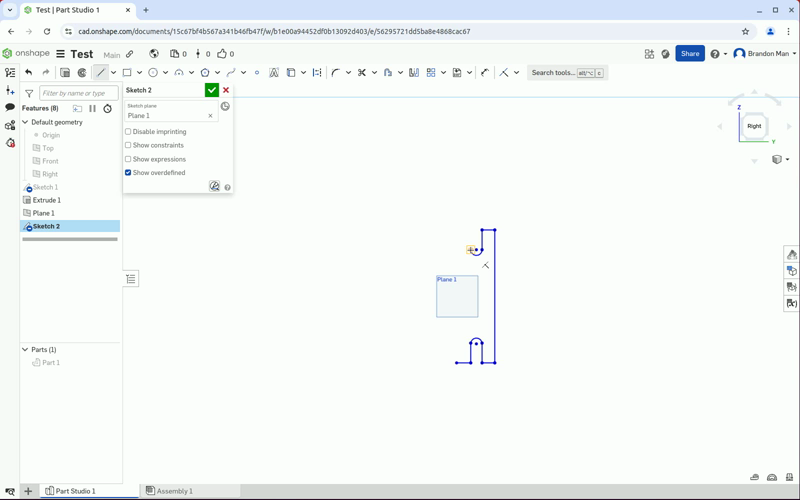
scroll(6)
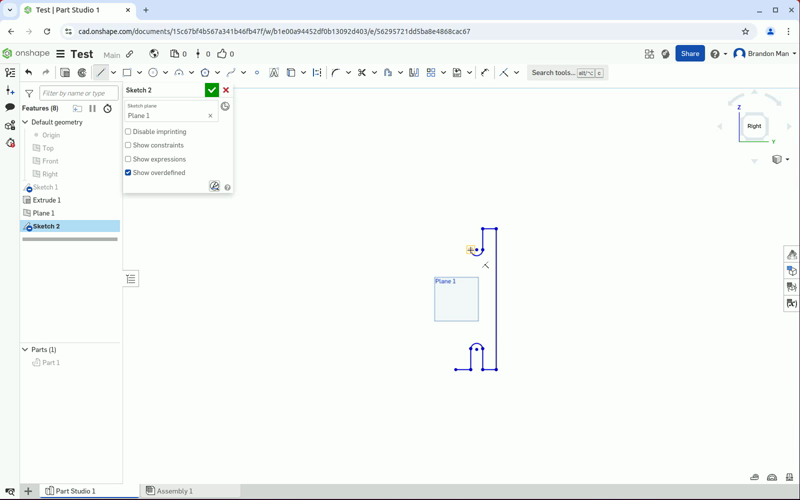
scroll(6)
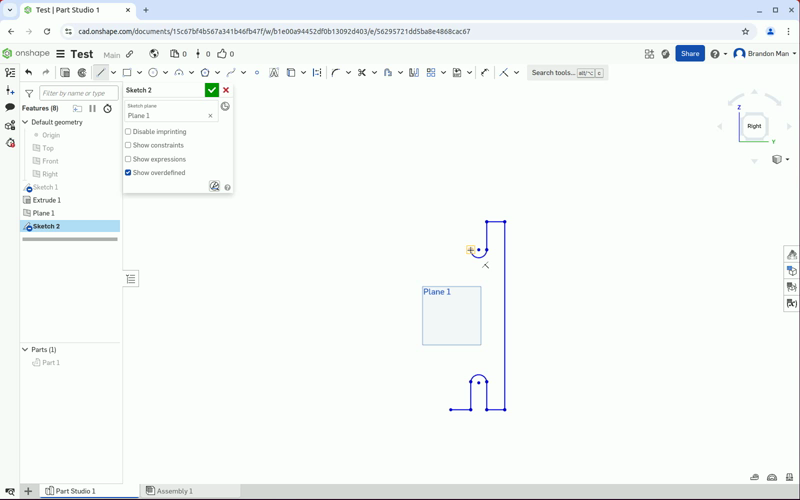
scroll(6)
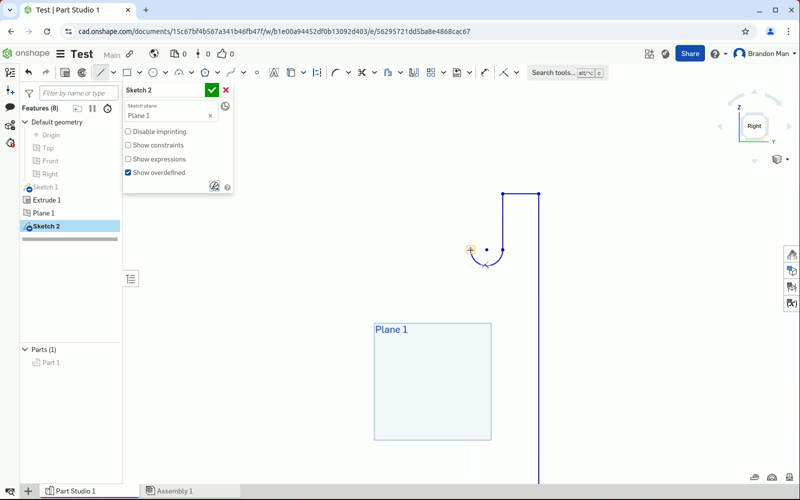
scroll(6)
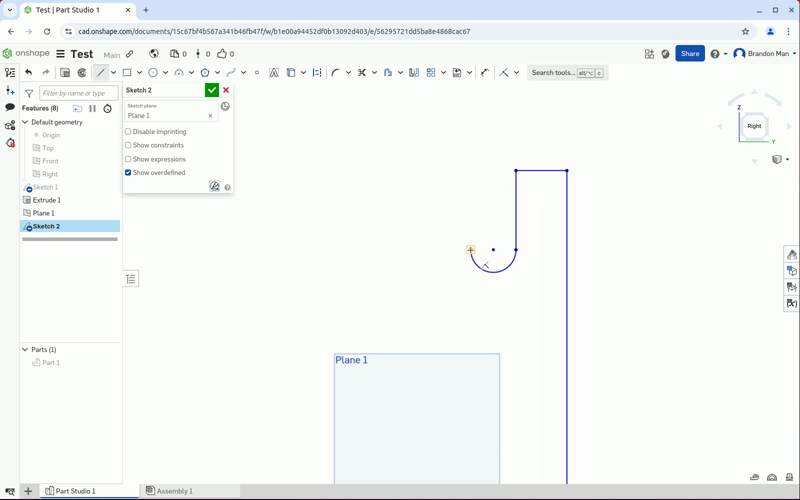
scroll(6)
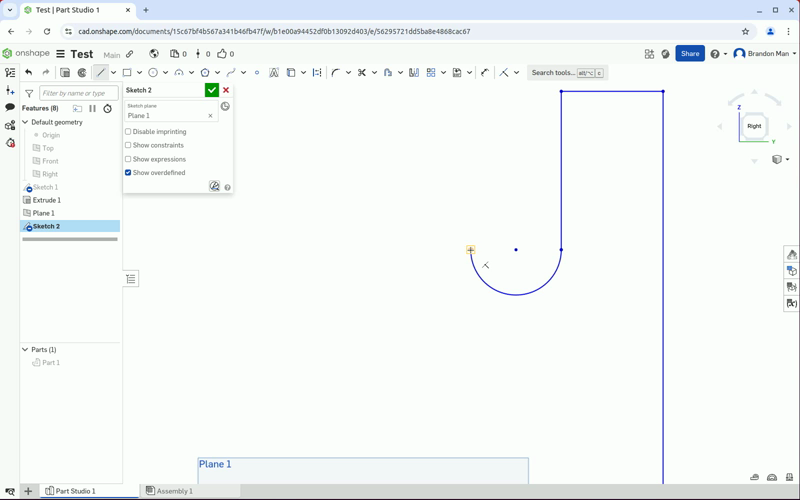
click(470, 249)
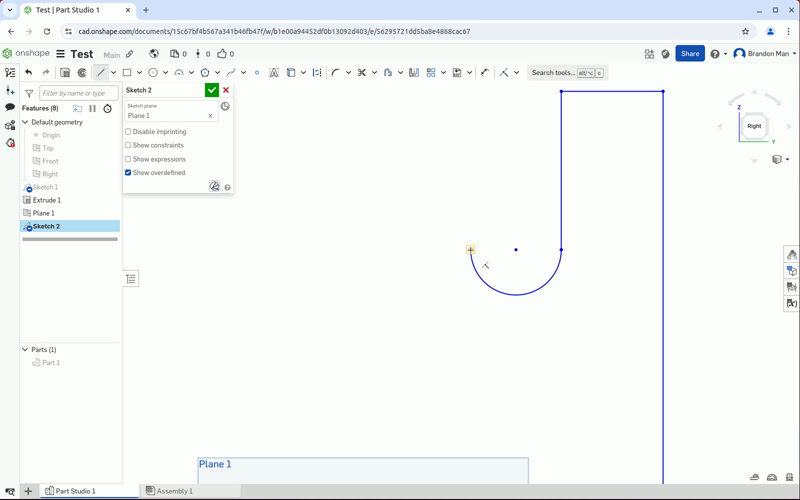
scroll(-6)
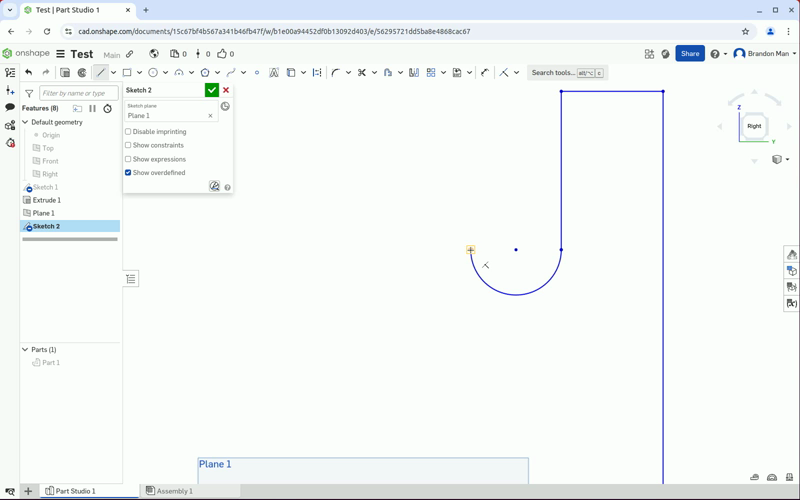
scroll(-6)
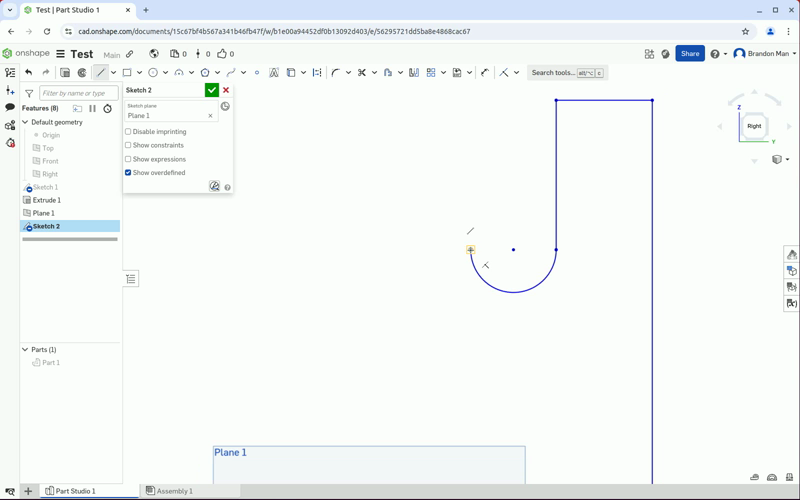
scroll(-6)
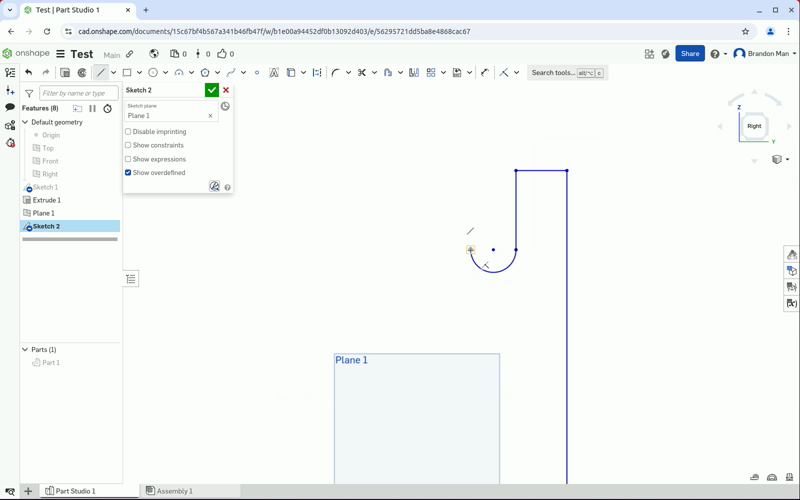
scroll(-6)
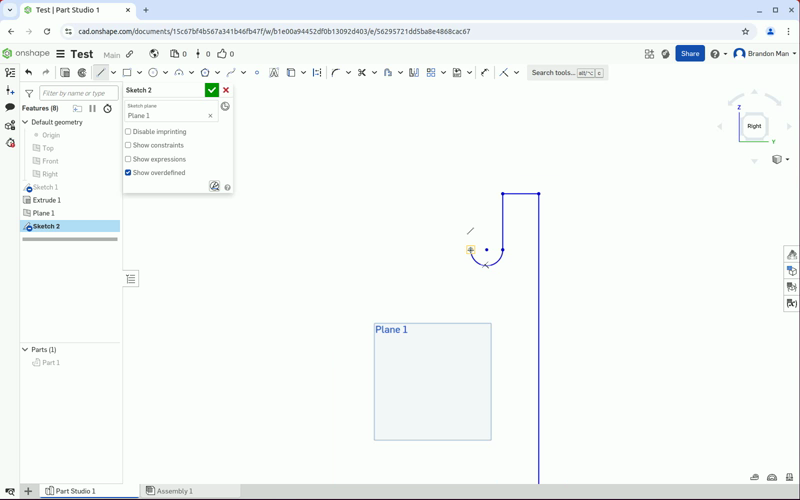
scroll(-6)
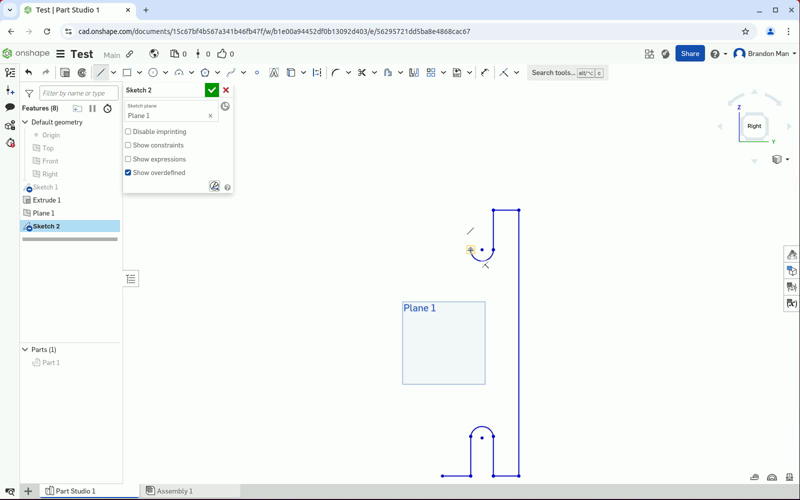
scroll(-6)
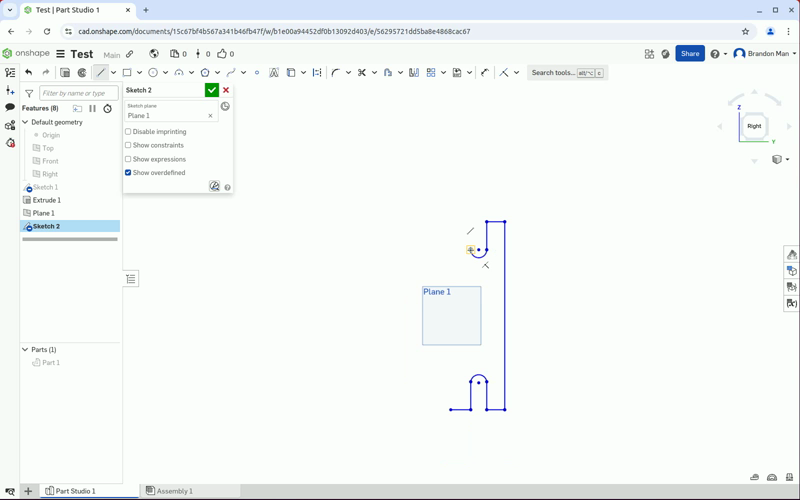
scroll(-6)
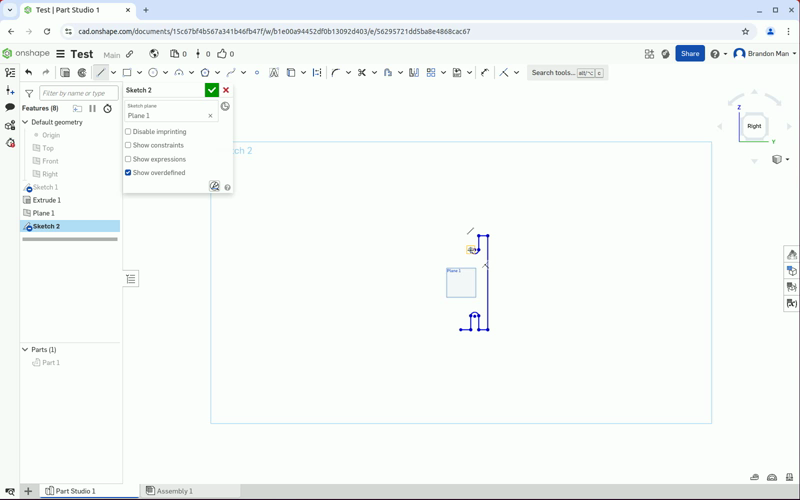
key_down(shift)
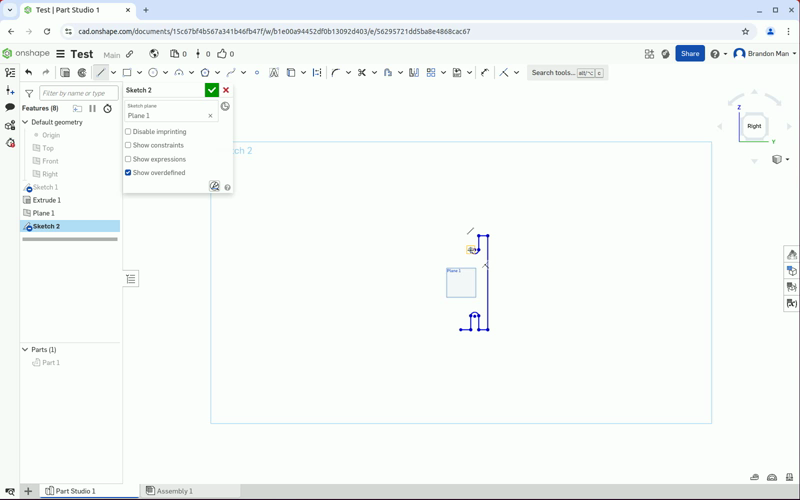
mouse_move(500, 249)
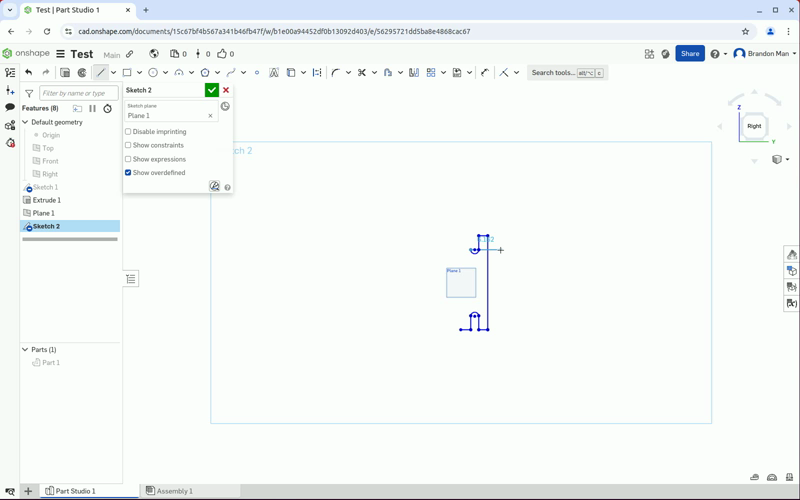
mouse_move(470, 235)
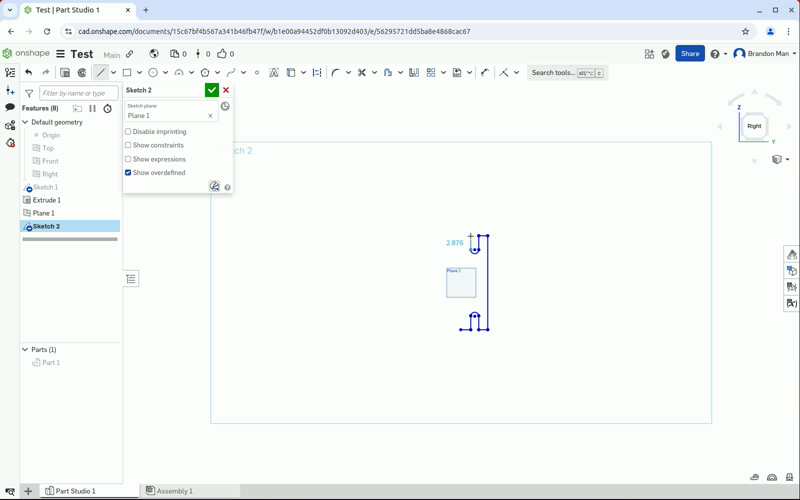
click(470, 235)
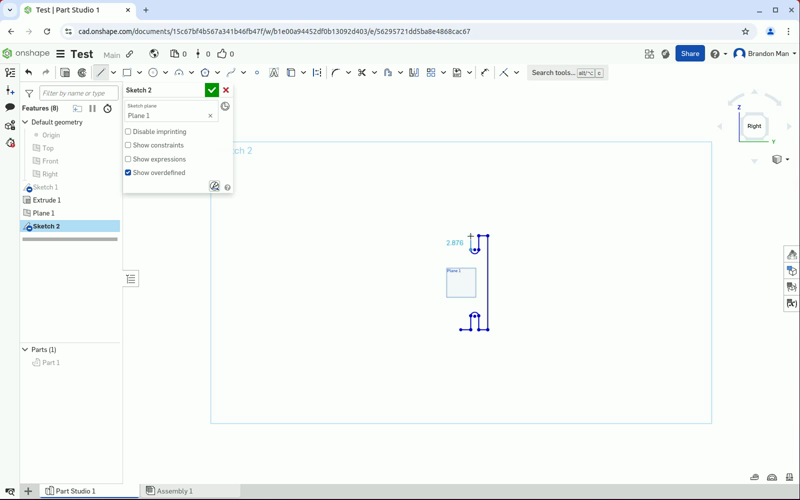
key_up(shift)
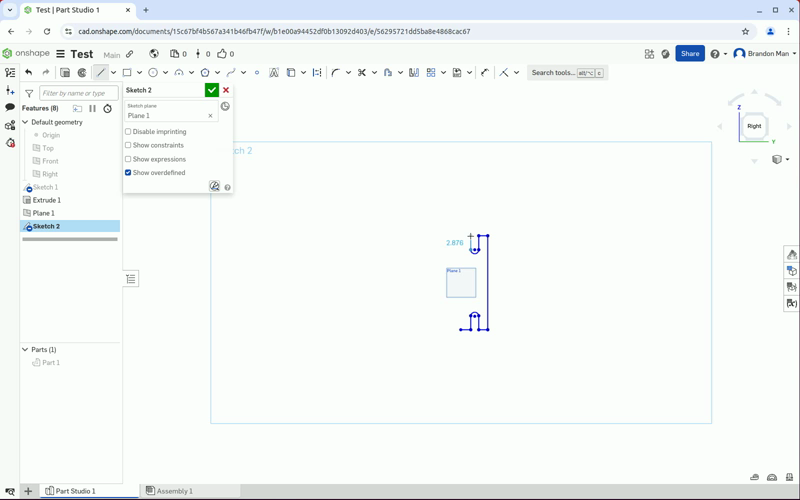
key_down(shift)
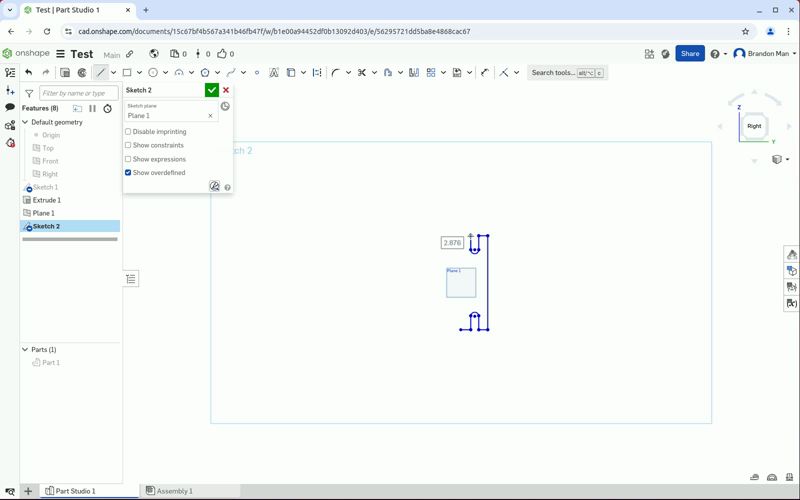
mouse_move(500, 235)
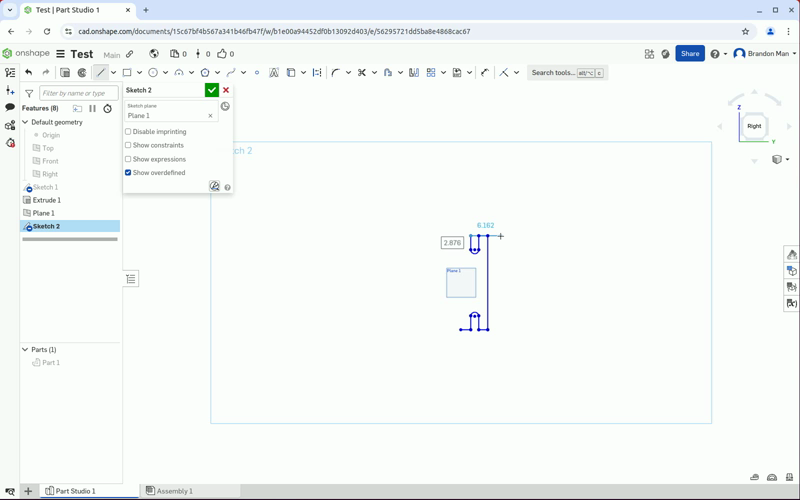
mouse_move(460, 235)
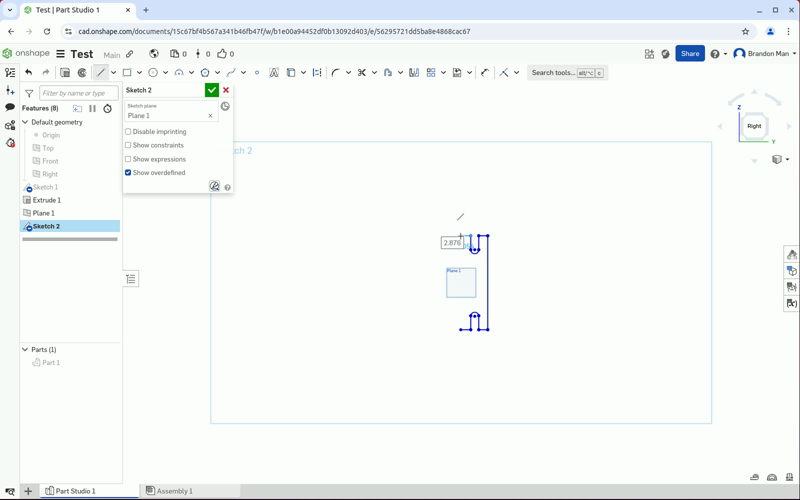
click(460, 235)
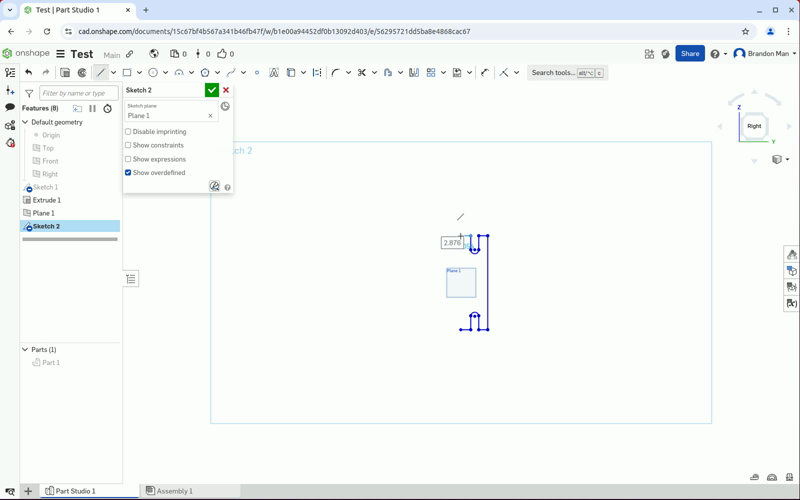
key_up(shift)
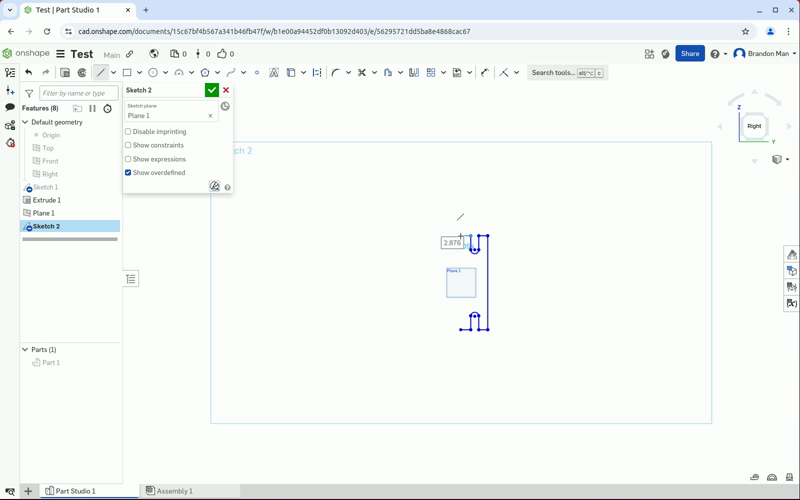
key_down(shift)
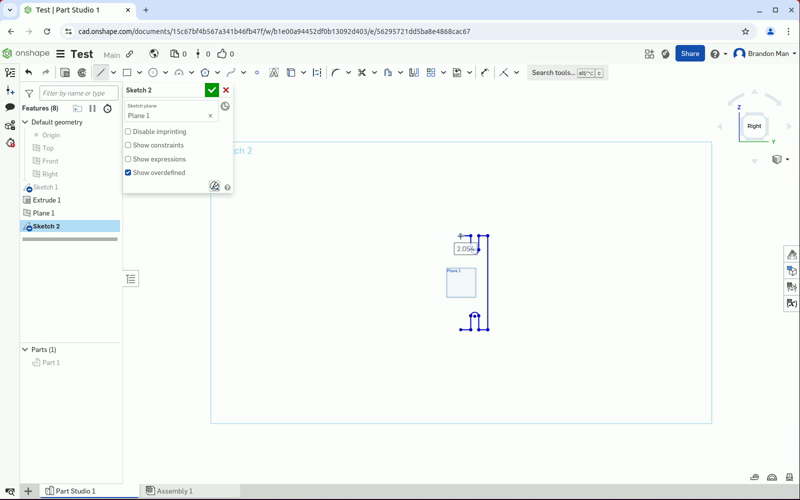
mouse_move(460, 329)
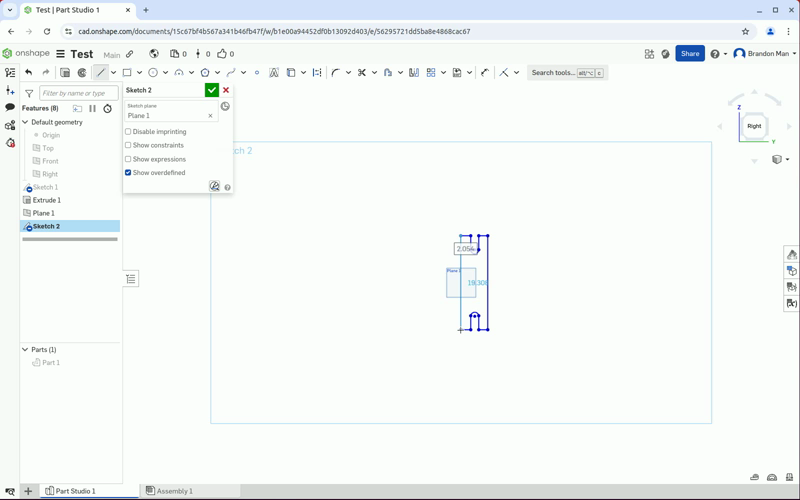
key_up(shift)
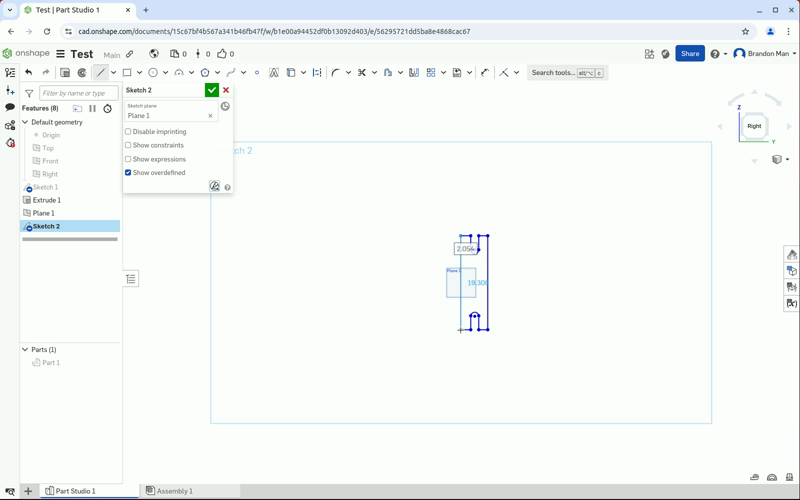
click(460, 329)
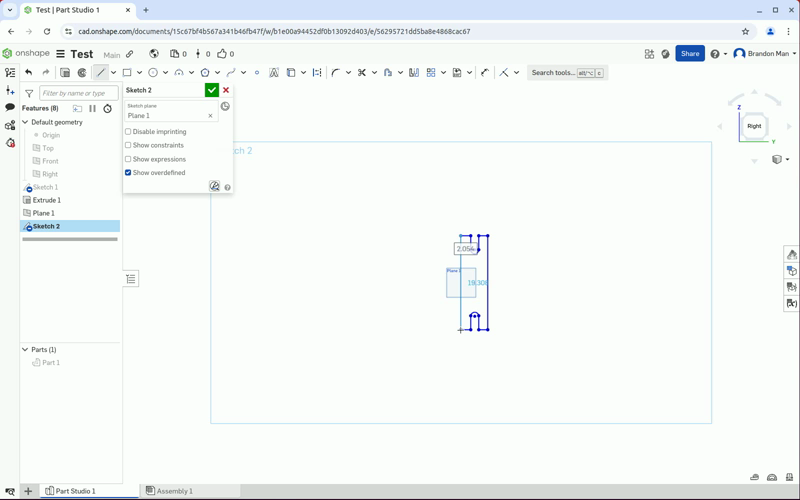
key(esc)
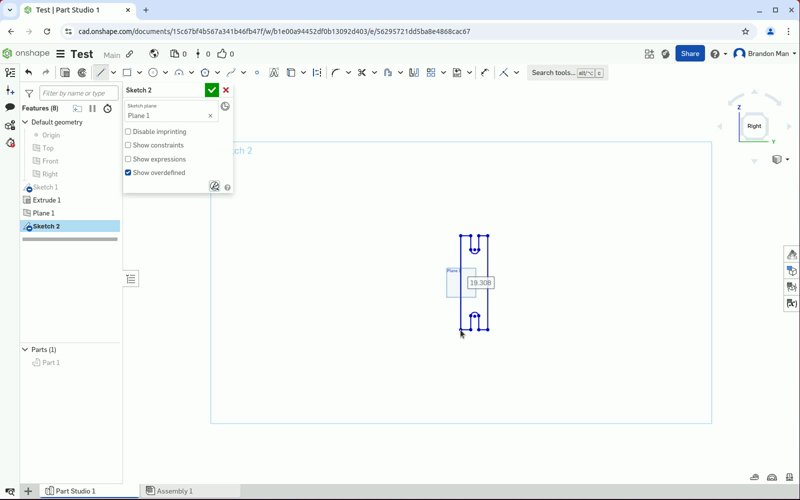
mouse_move(483, 258)
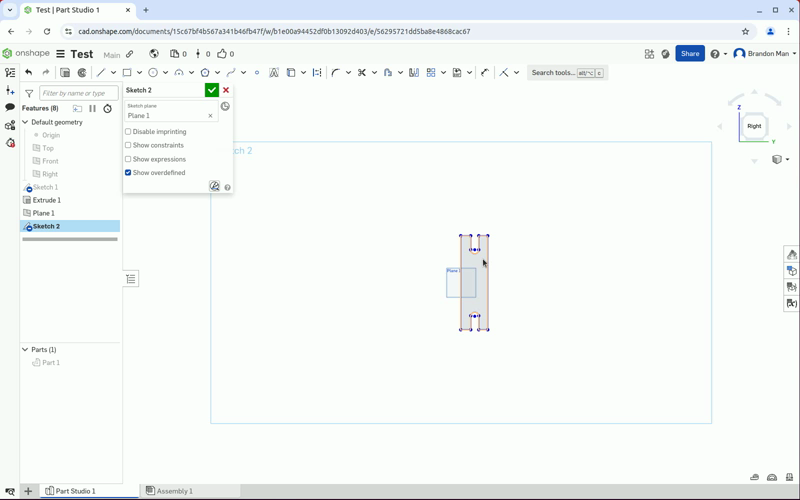
scroll(6)
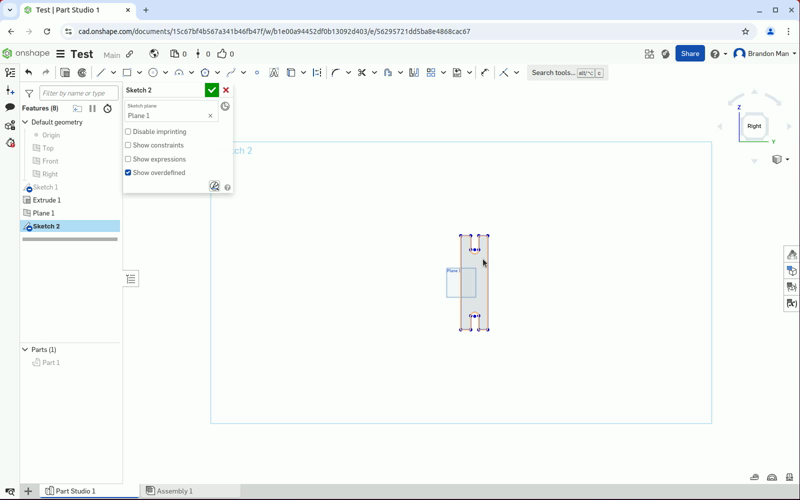
scroll(6)
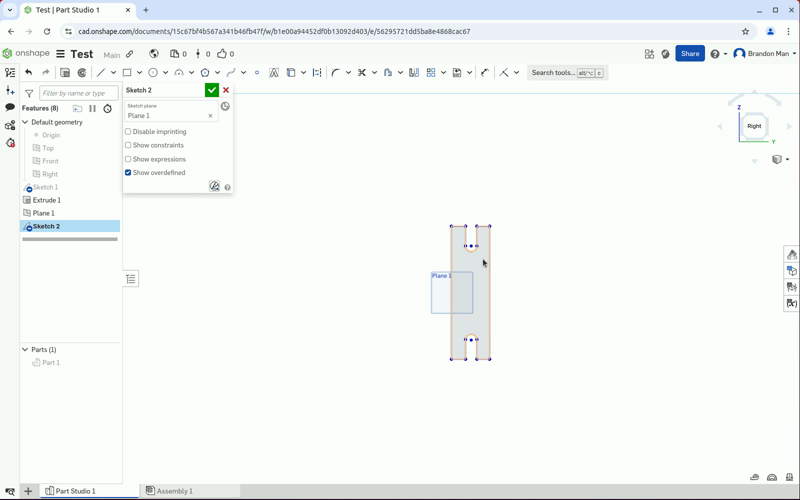
scroll(6)
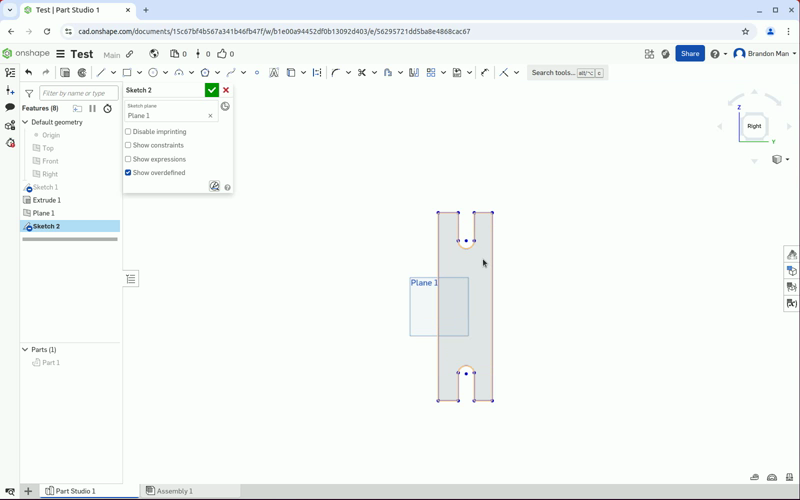
scroll(6)
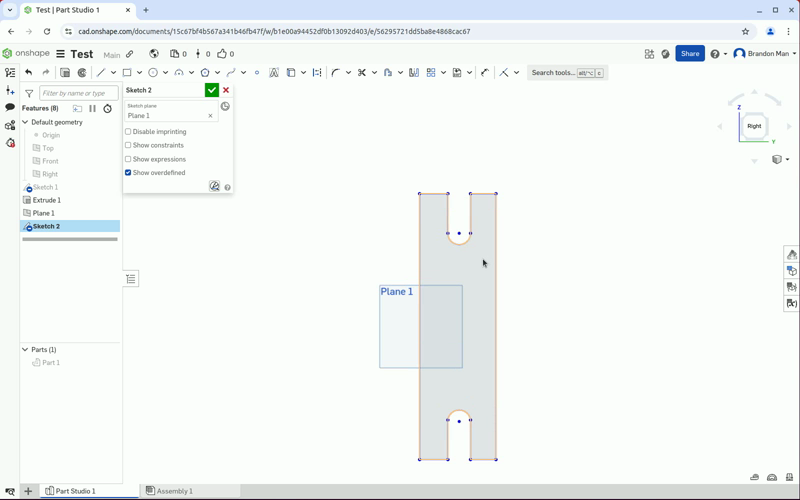
scroll(6)
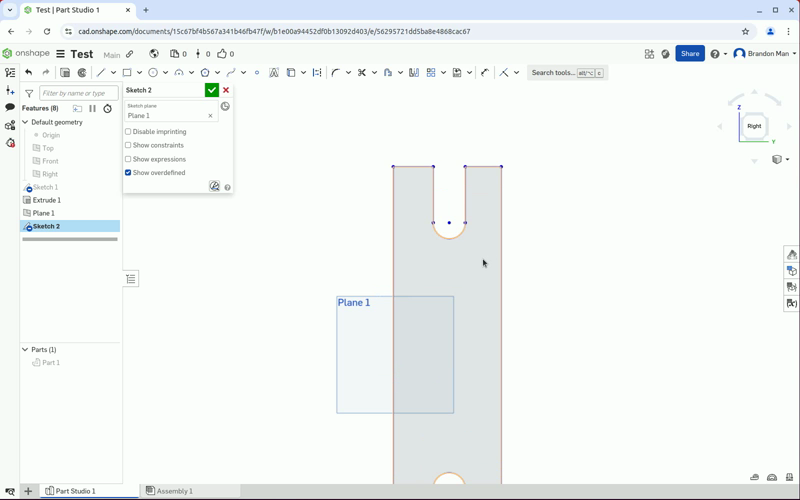
scroll(6)
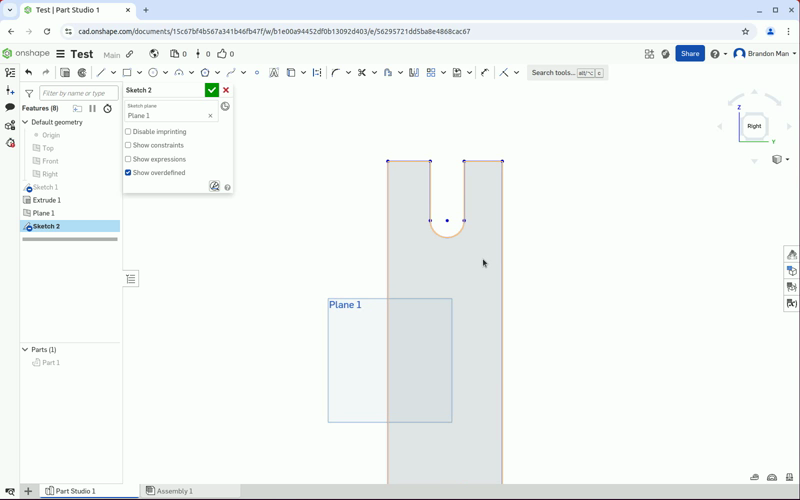
scroll(6)
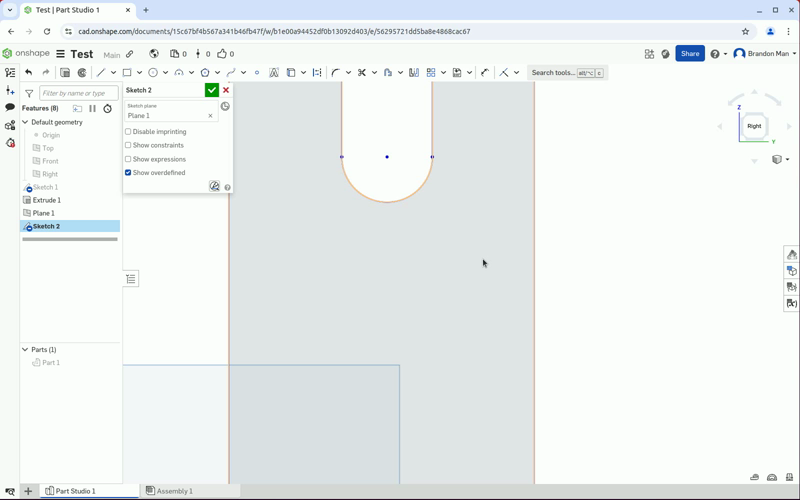
click(483, 258)
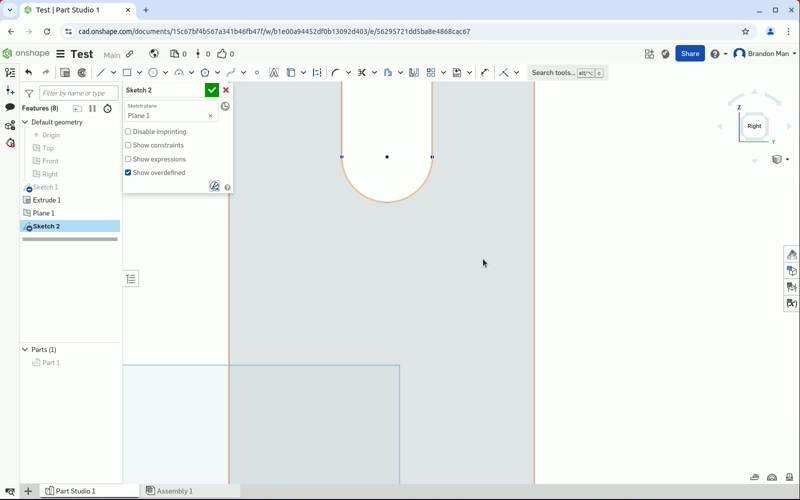
scroll(-6)
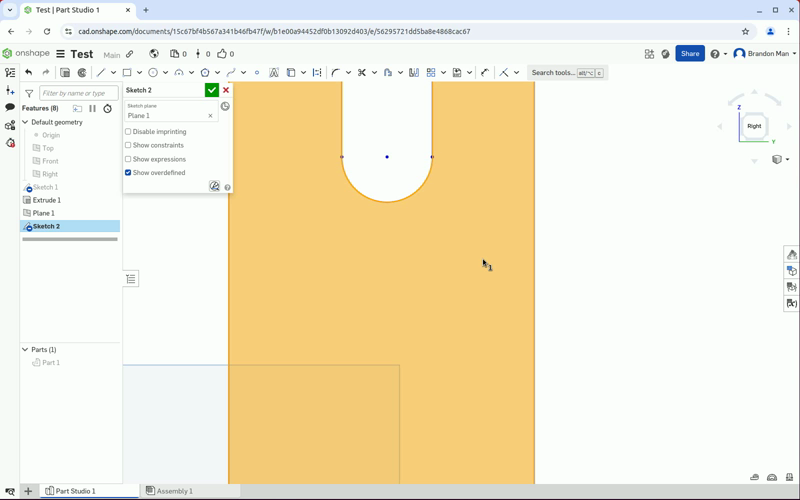
scroll(-6)
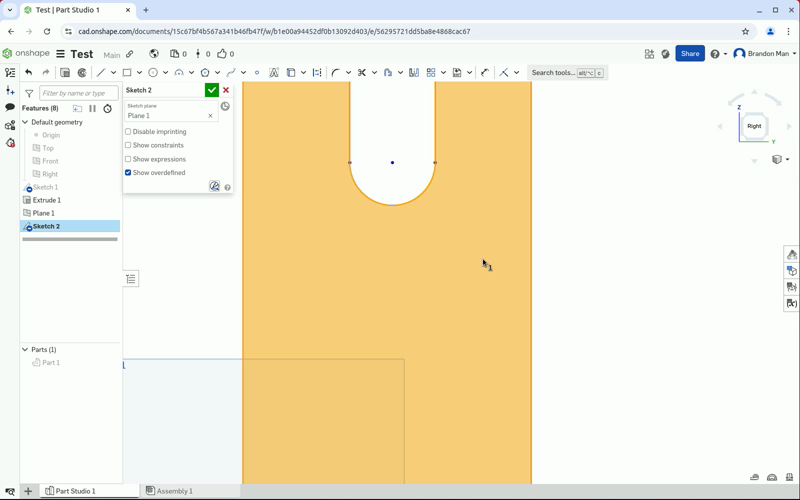
scroll(-6)
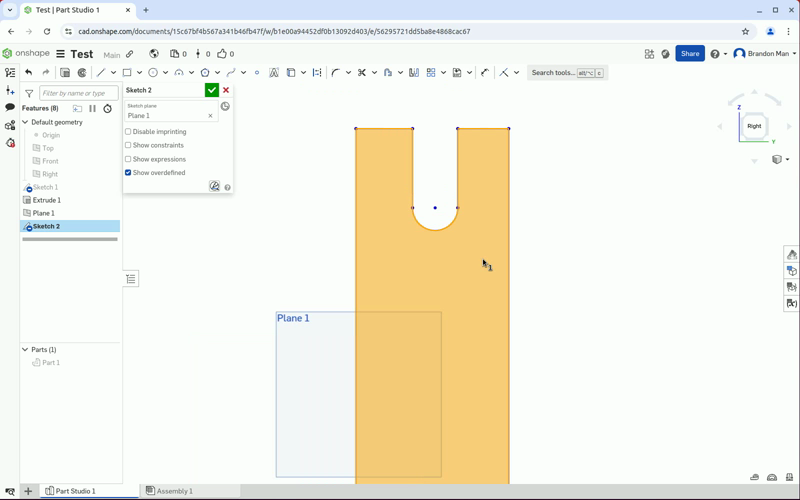
scroll(-6)
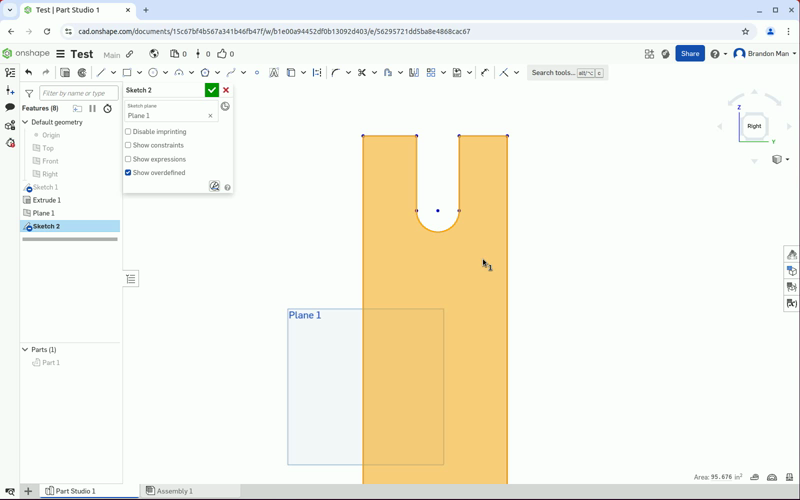
scroll(-6)
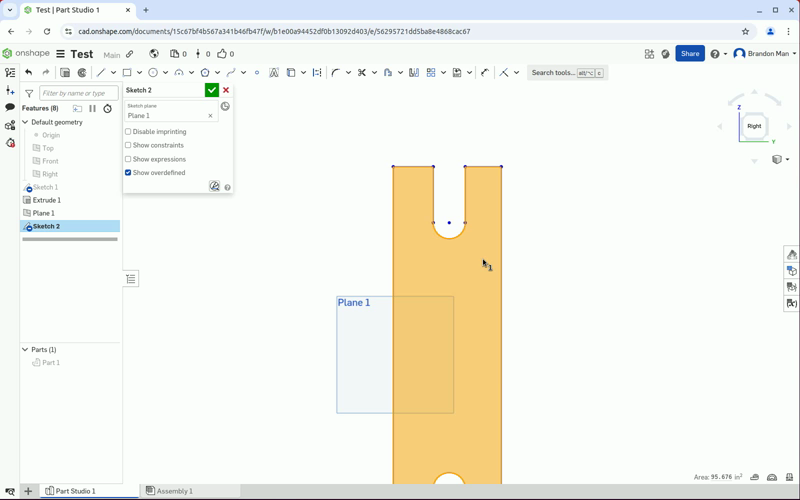
scroll(-6)
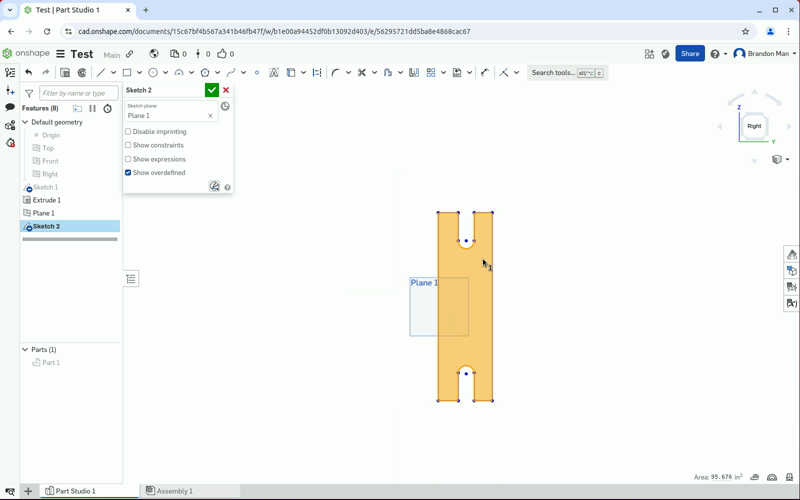
scroll(-6)
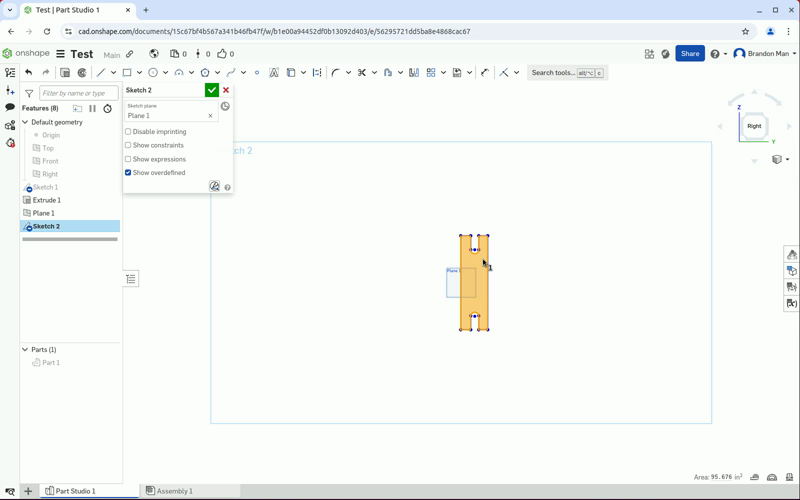
mouse_move(73, 352)
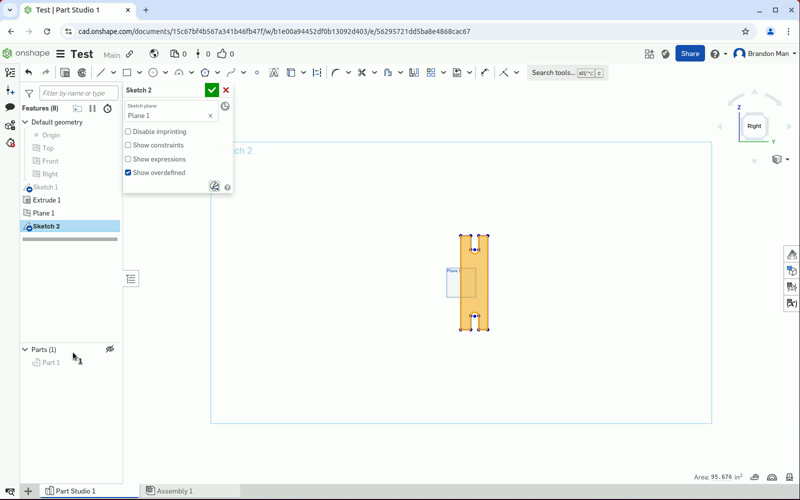
key(shift+y)
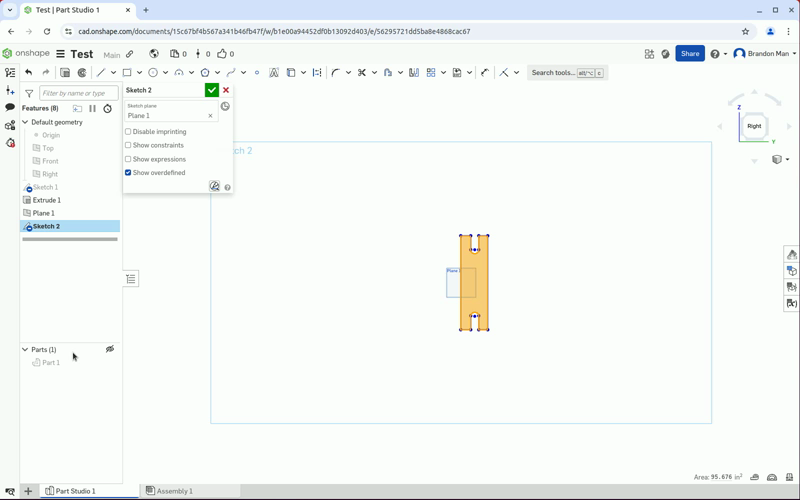
key(shift+e)
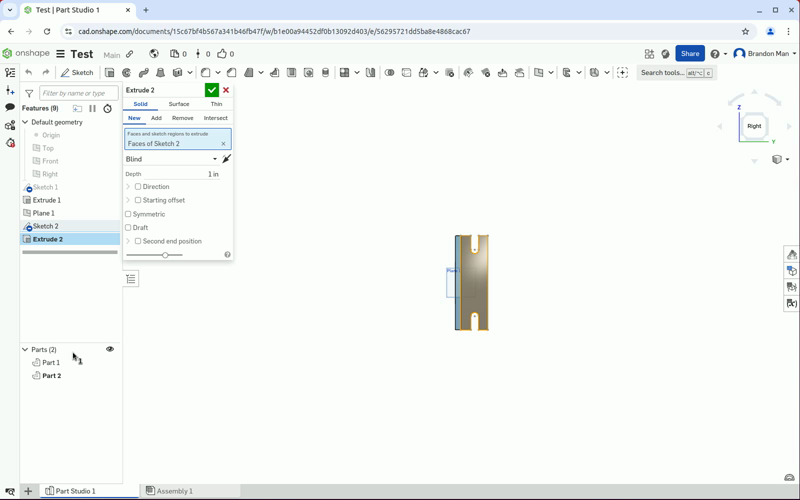
mouse_move(143, 106)
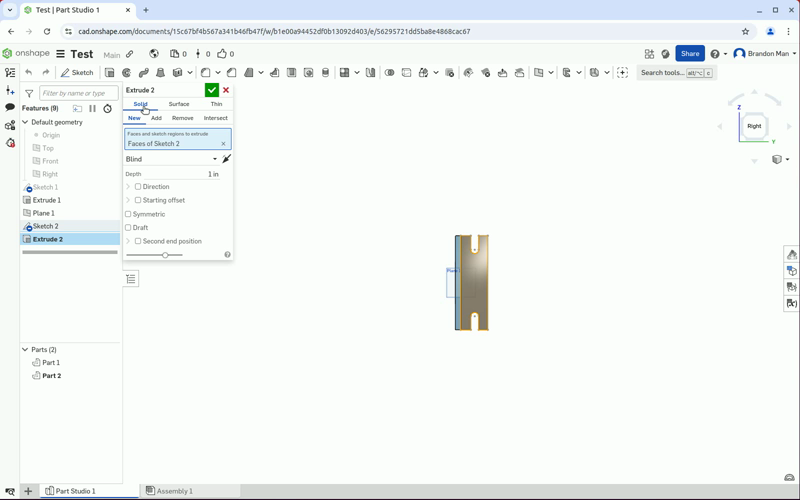
click(143, 106)
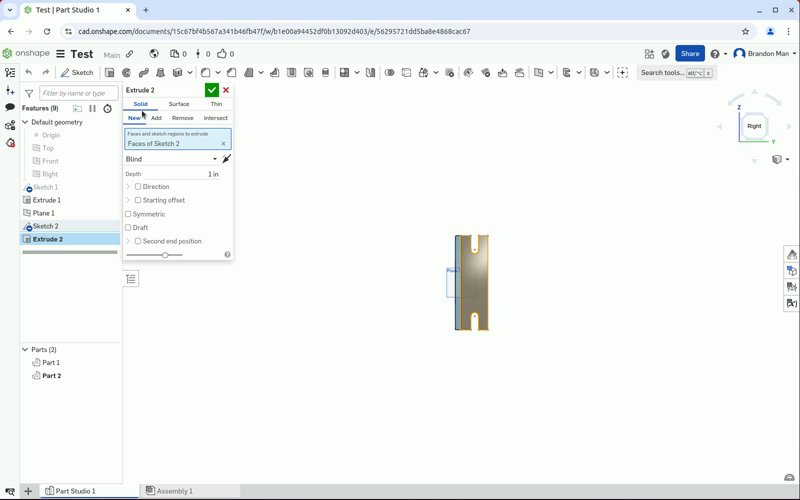
mouse_move(137, 120)
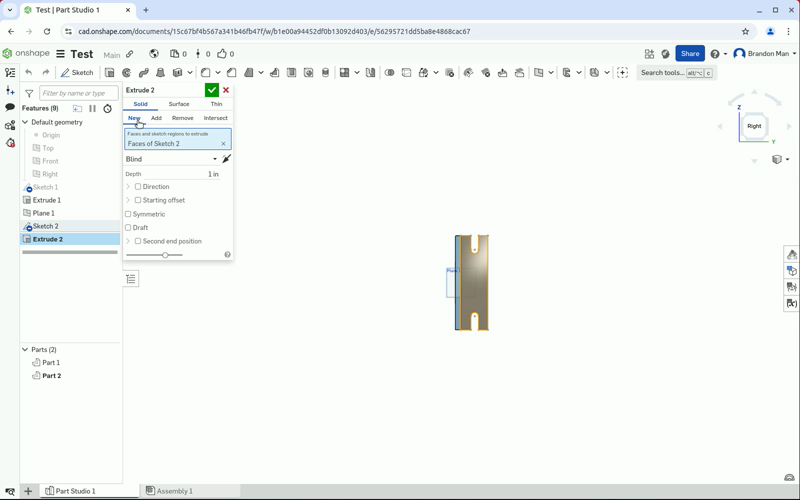
click(137, 120)
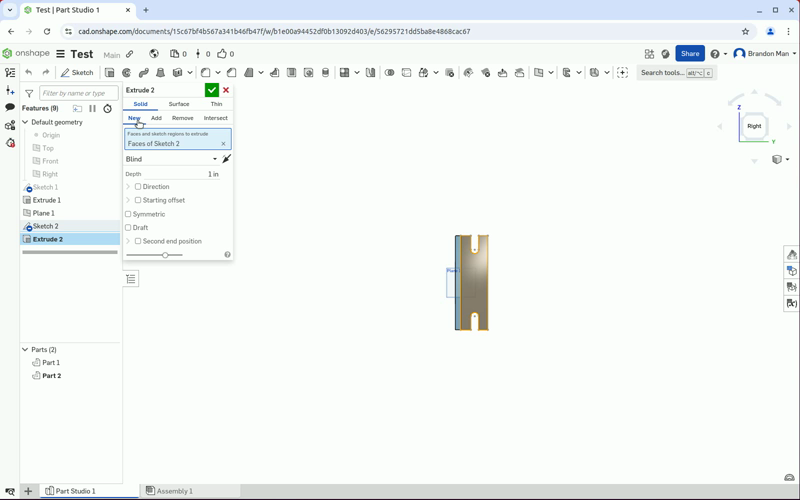
key(tab, 4)
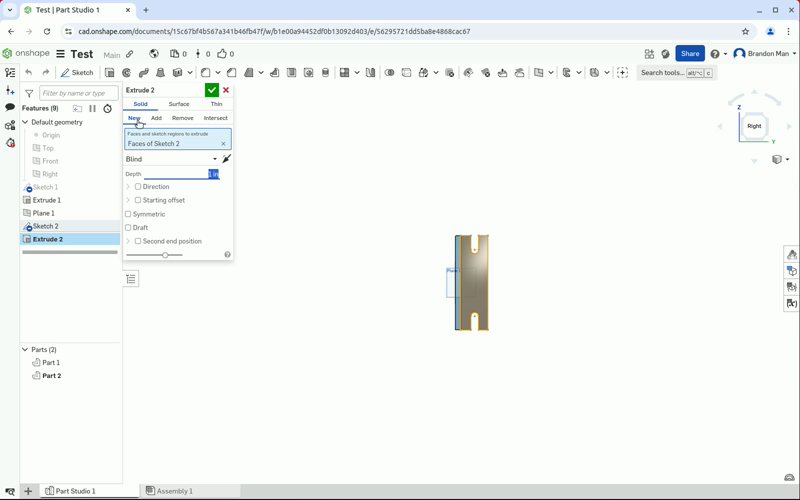
text(-1.204)
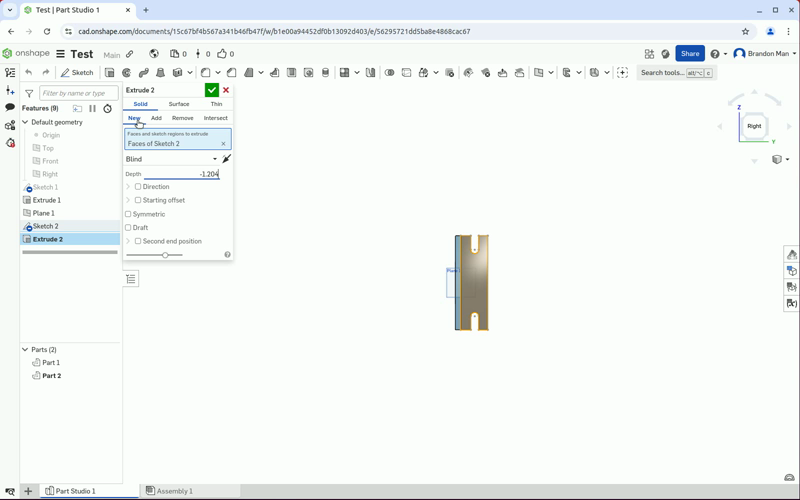
key(enter)
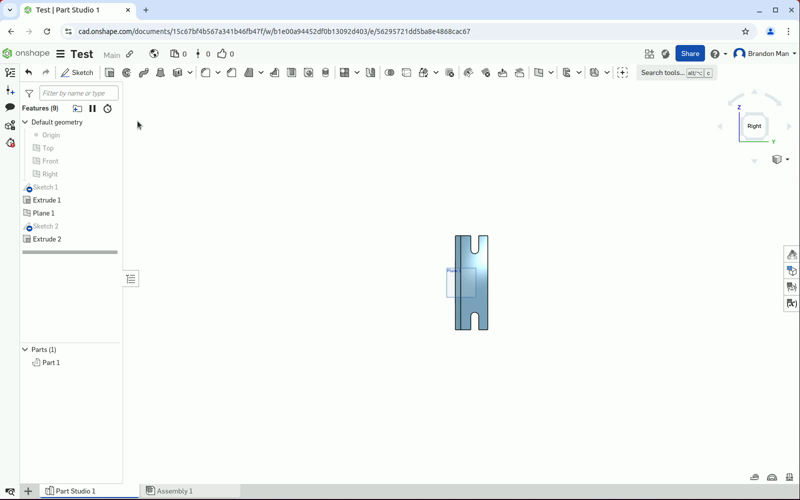
key(shift+h)
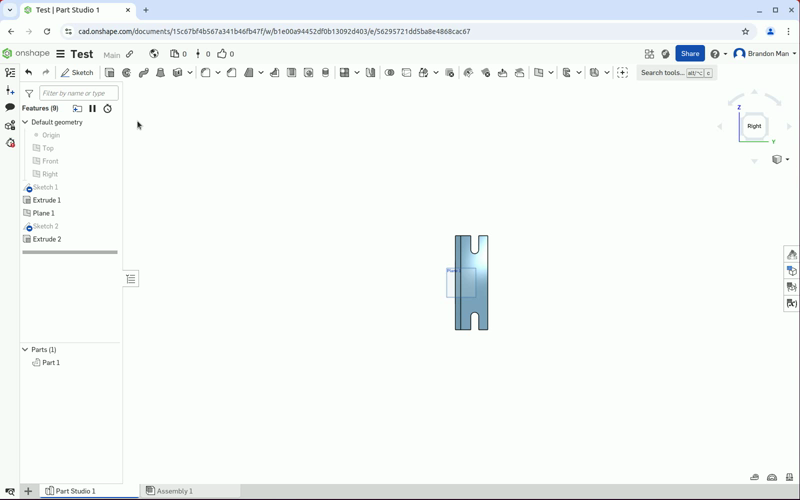
key(shift+h)
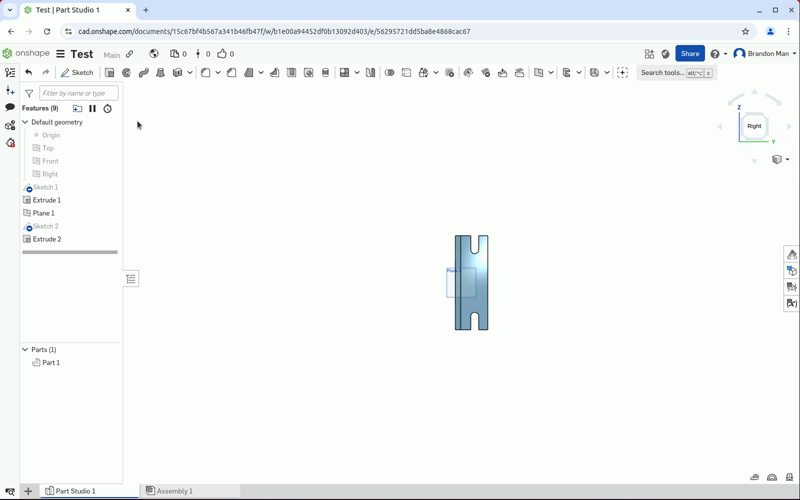
mouse_move(73, 189)
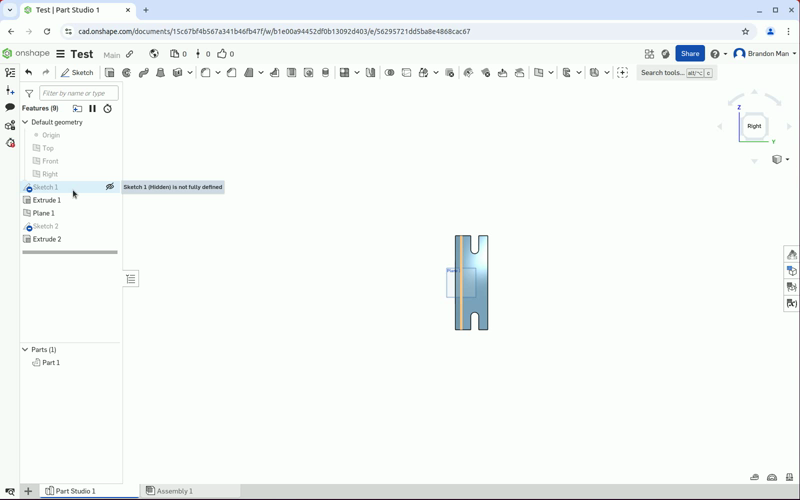
click(73, 189)
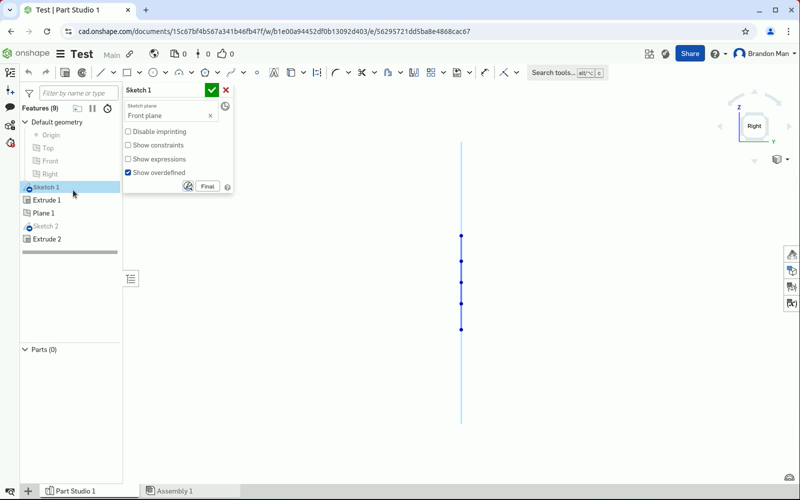
mouse_move(229, 92)
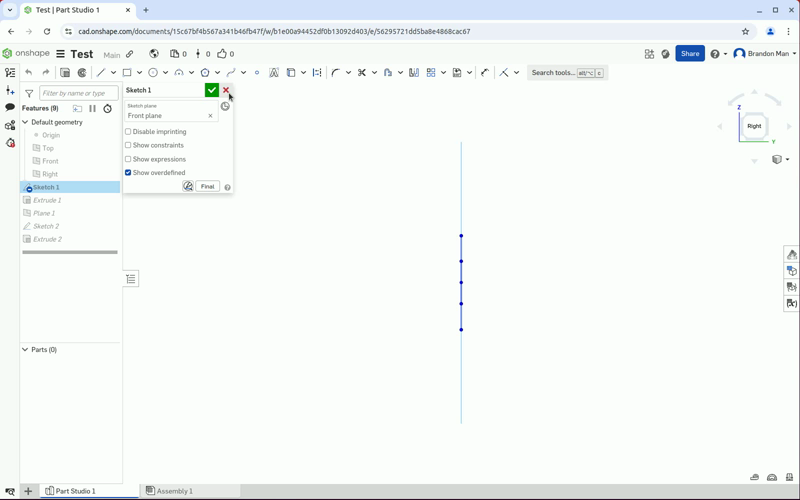
click(229, 92)
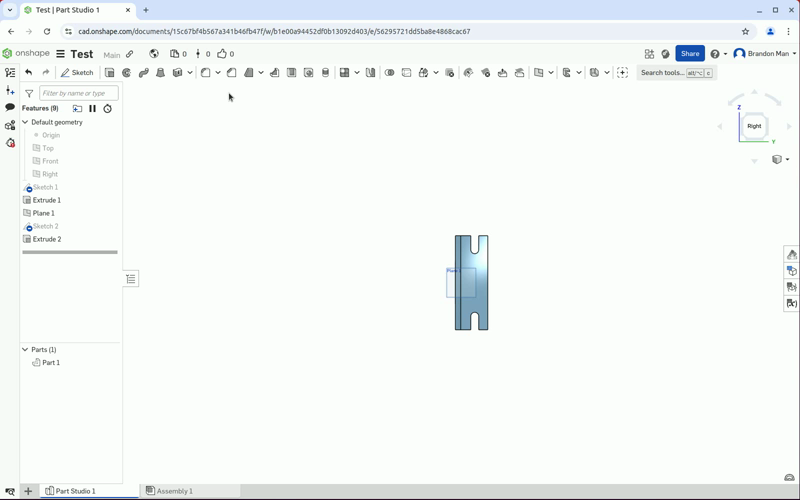
mouse_move(541, 75)
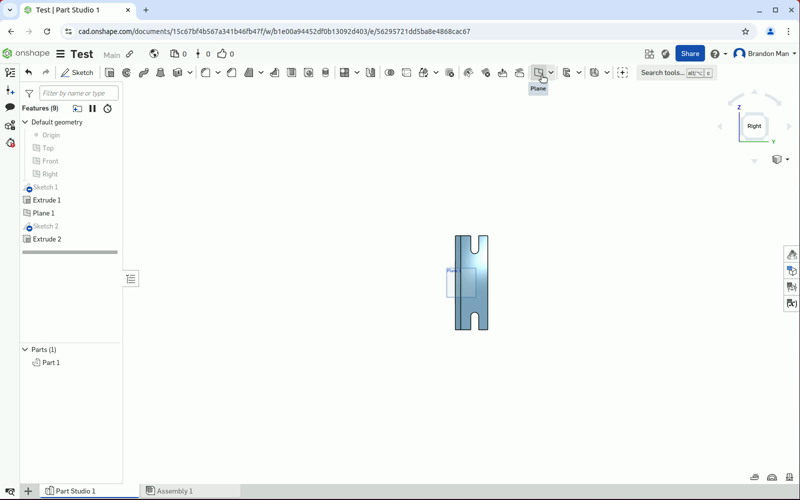
click(541, 75)
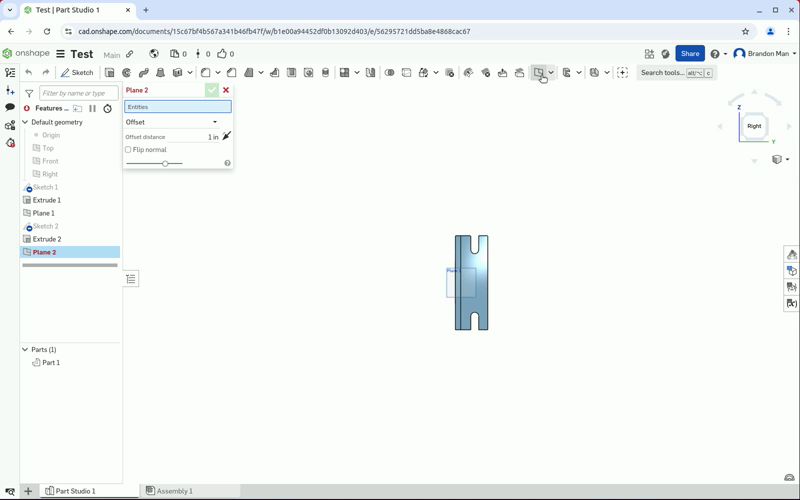
mouse_move(73, 176)
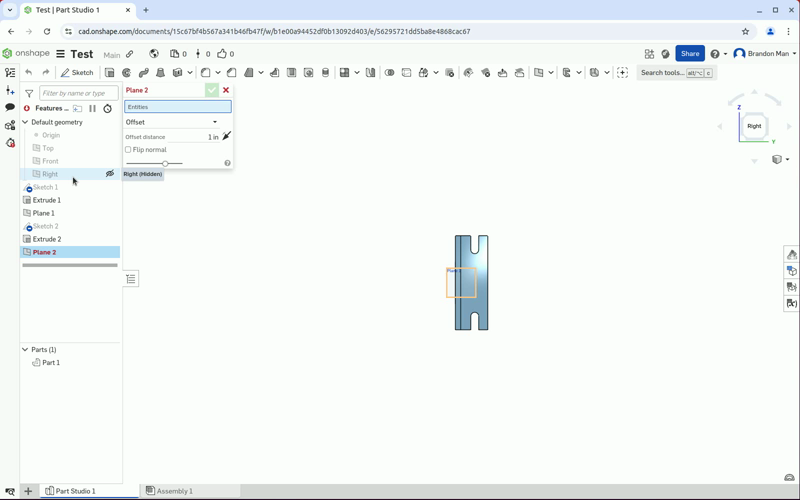
click(73, 176)
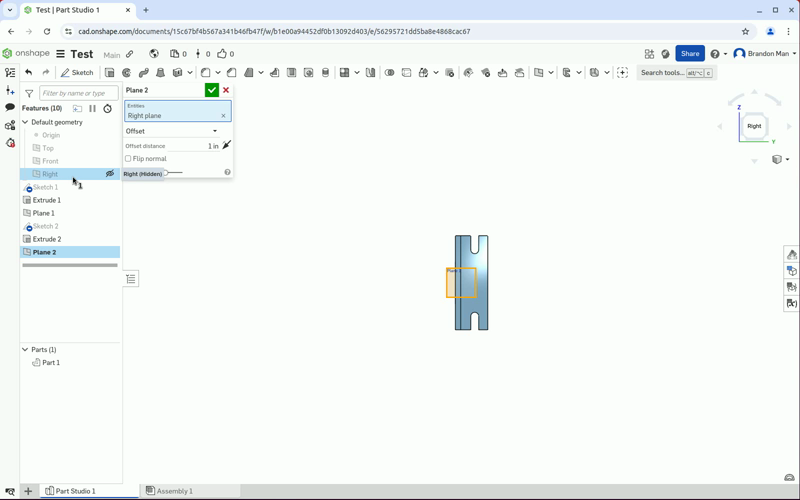
key(tab, 2)
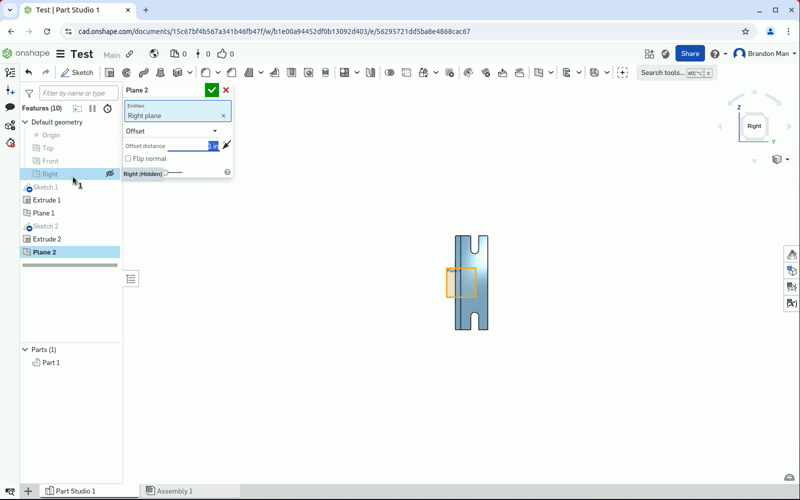
text(23.108)
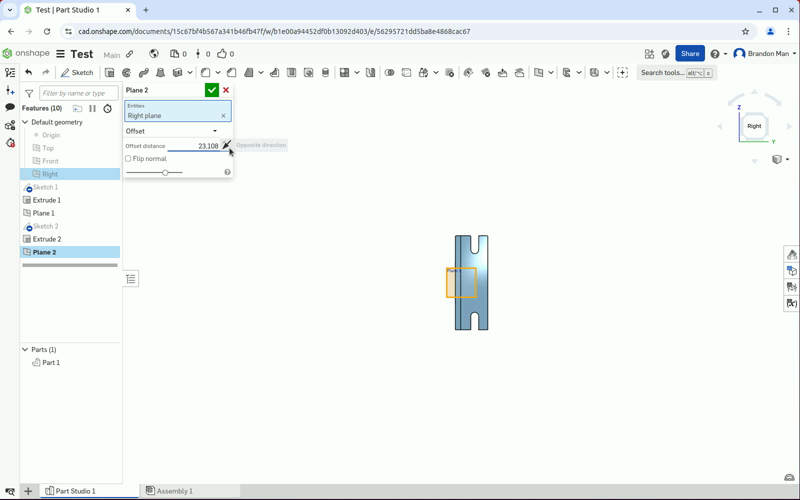
mouse_move(229, 147)
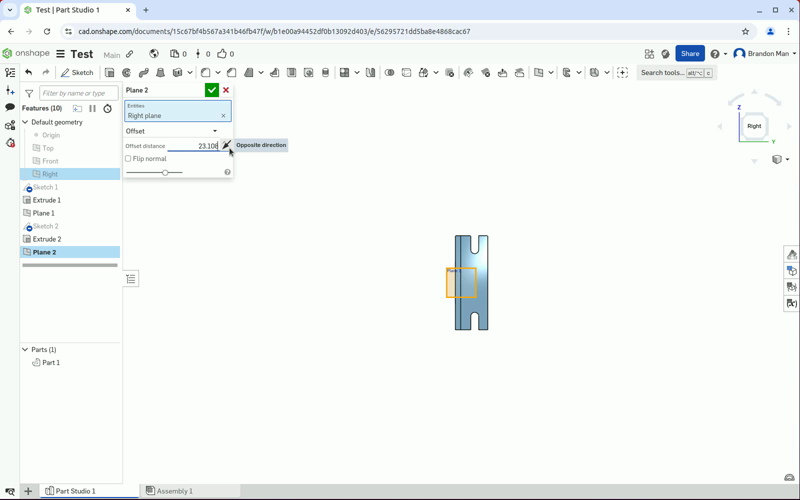
click(229, 147)
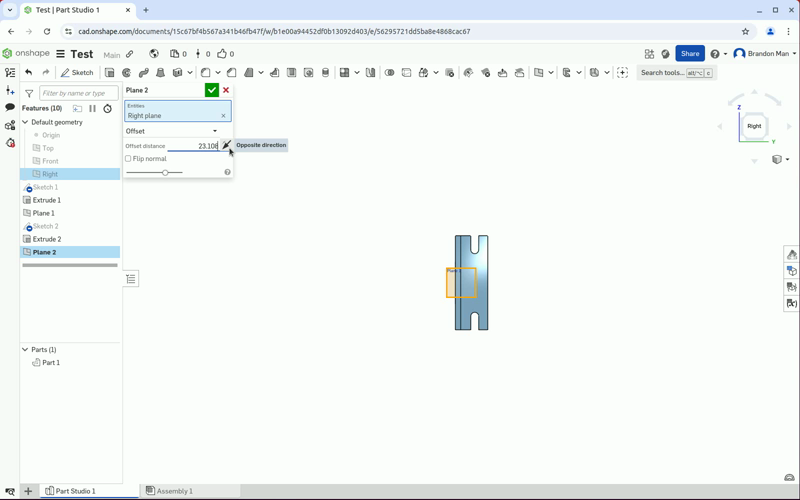
key(enter, 2)
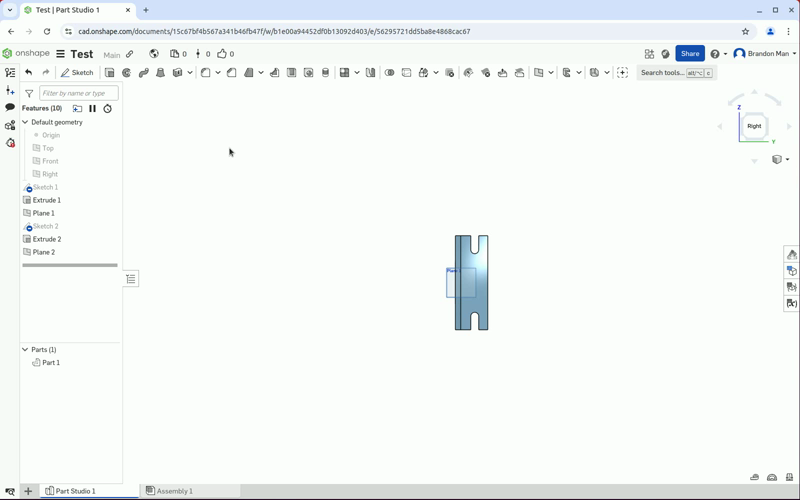
key(shift+s)
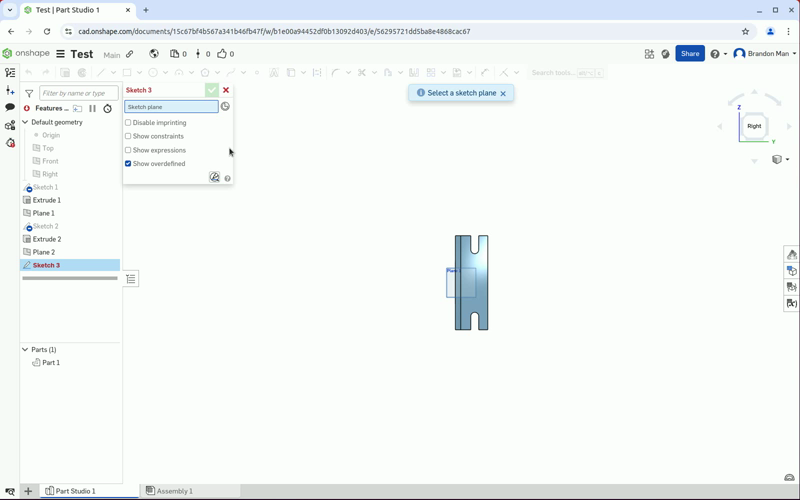
mouse_move(73, 254)
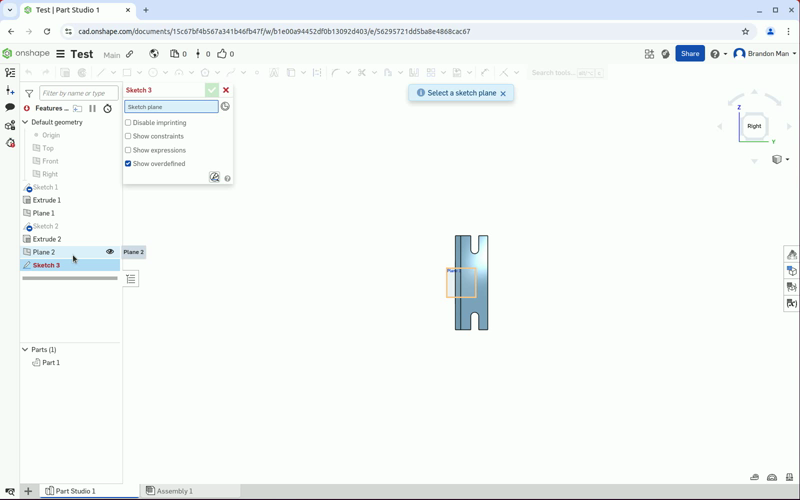
click(73, 254)
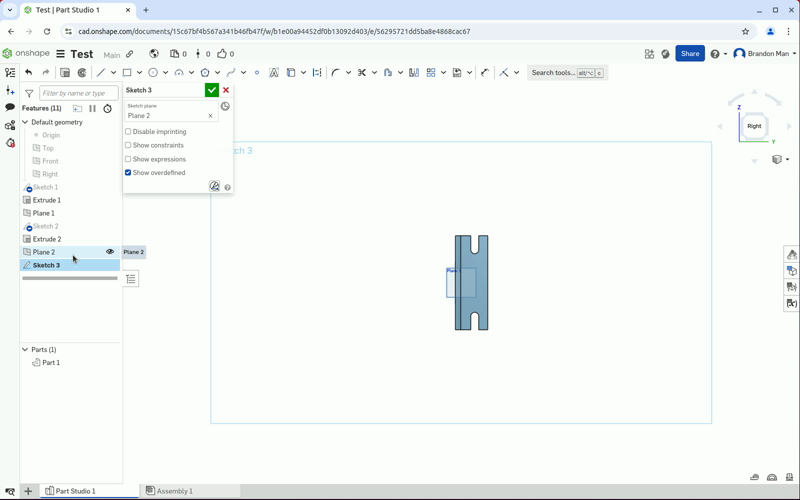
mouse_move(73, 352)
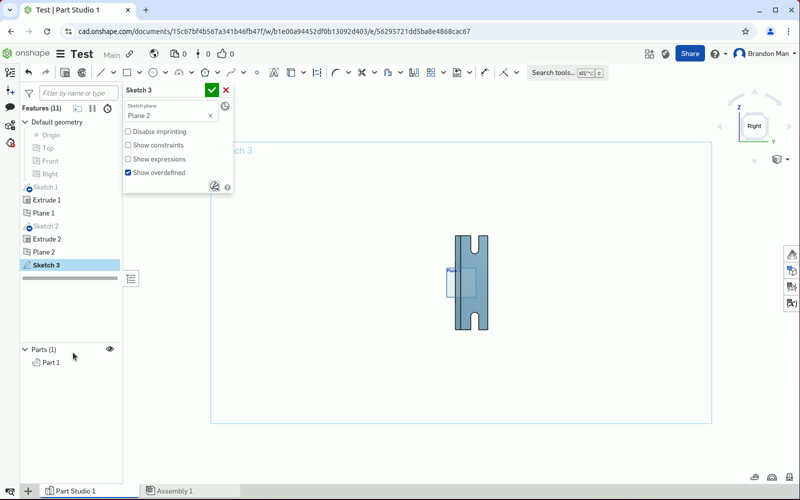
key(y)
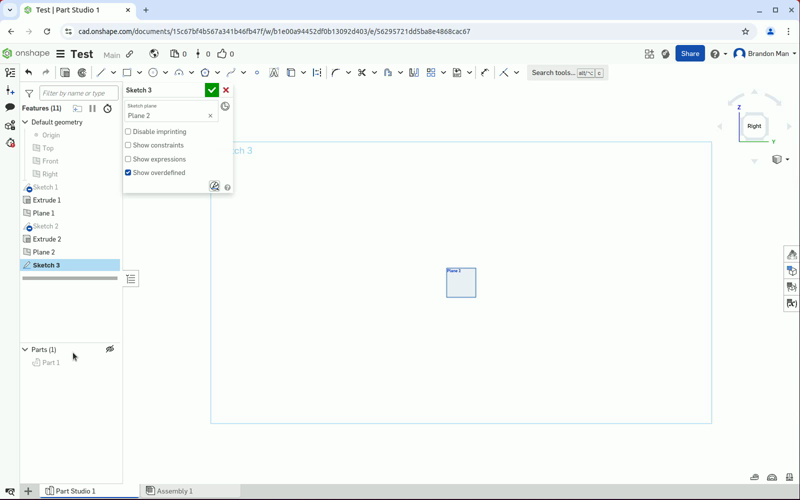
key(l)
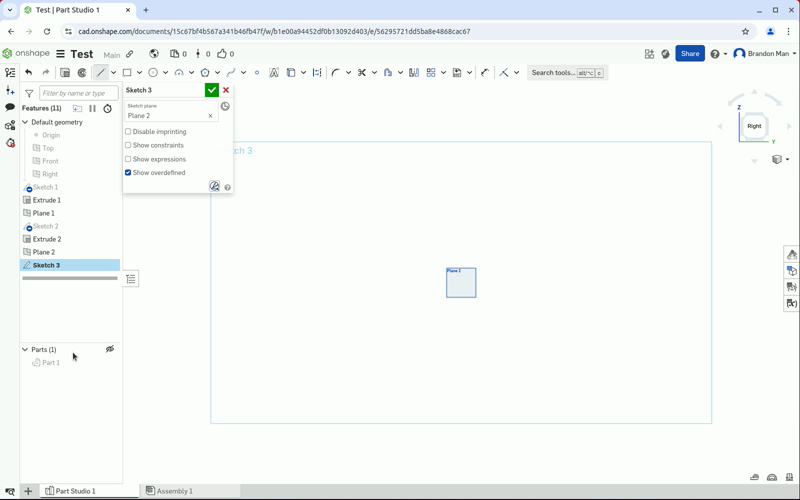
key_down(shift)
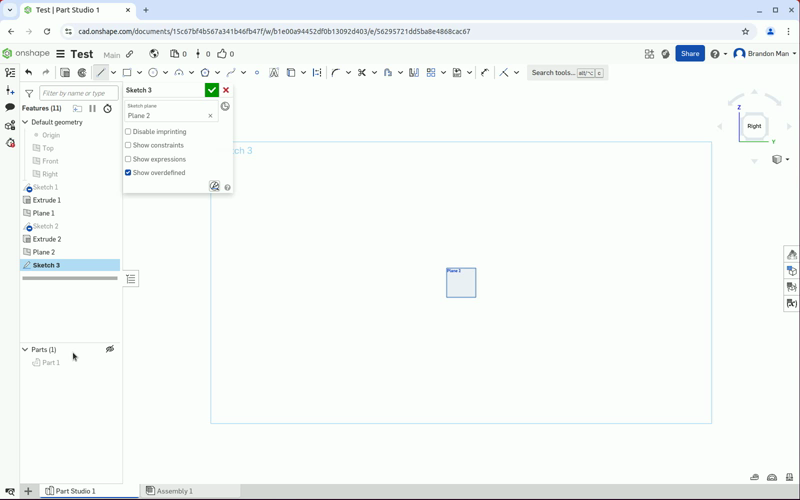
mouse_move(429, 329)
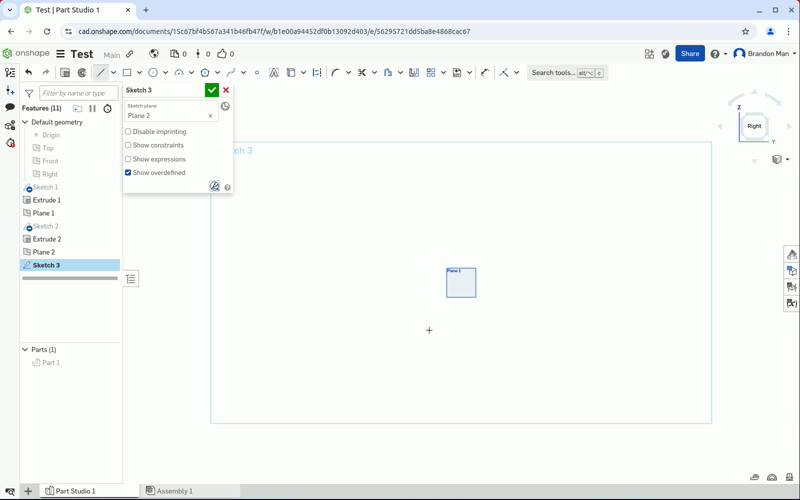
click(429, 329)
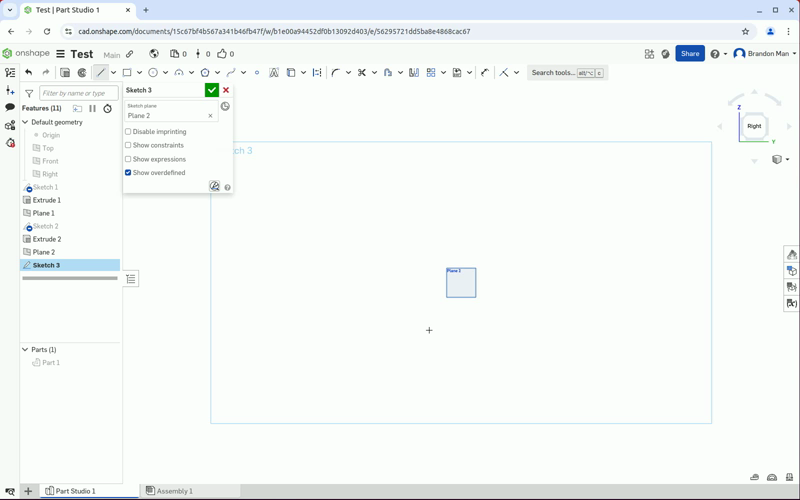
key_up(shift)
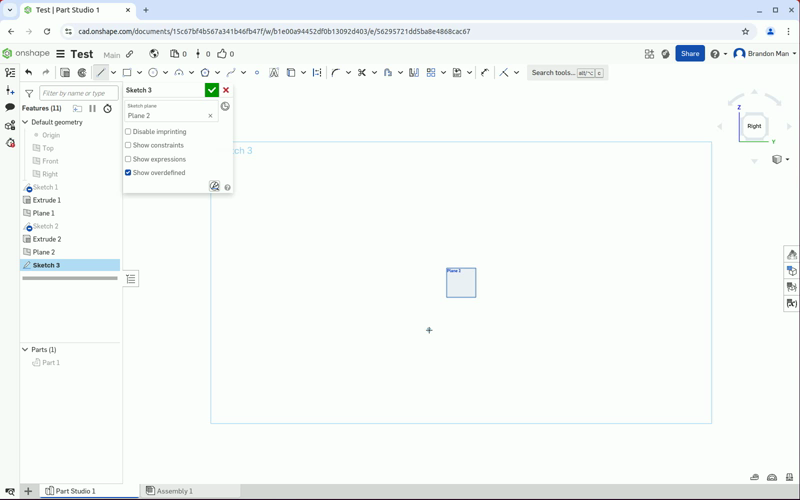
key_down(shift)
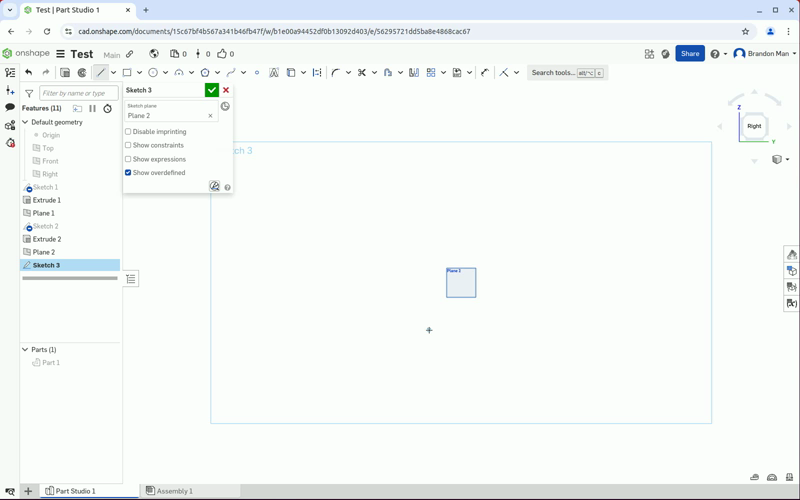
mouse_move(459, 329)
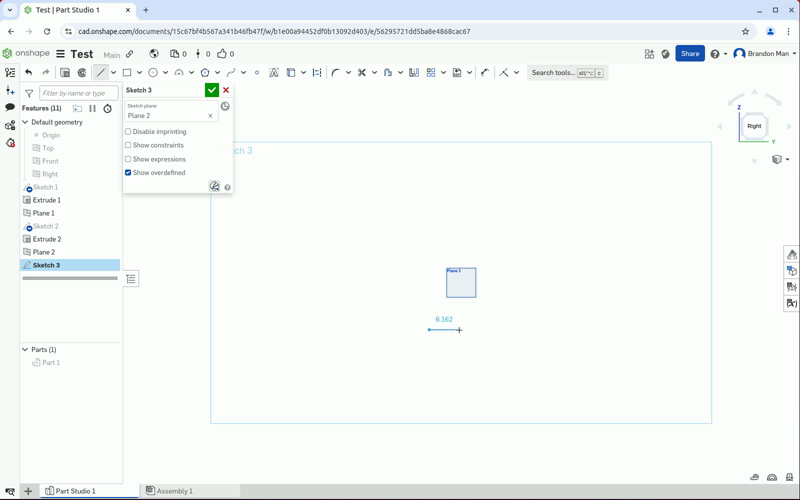
mouse_move(438, 329)
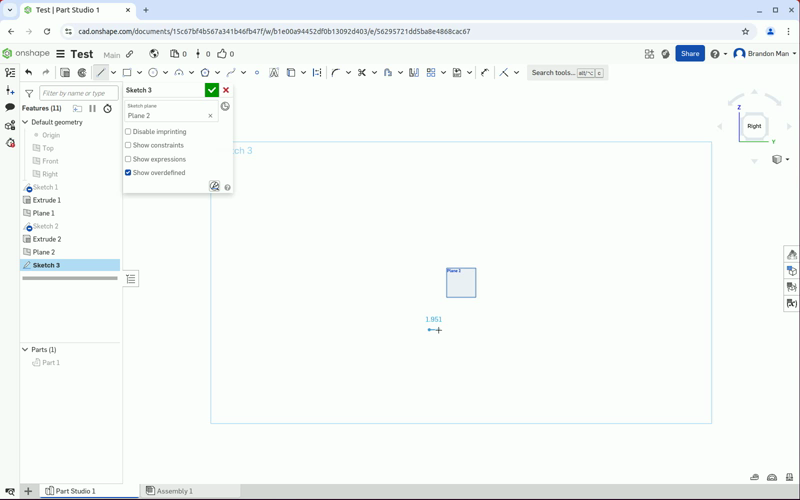
click(438, 329)
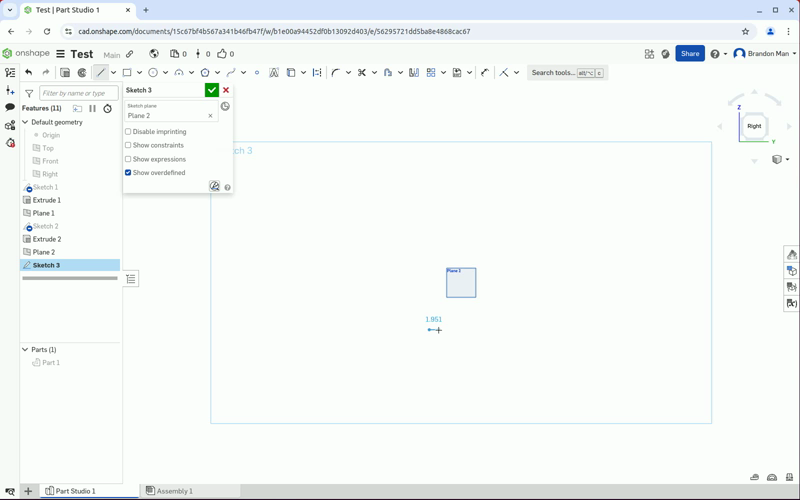
key_up(shift)
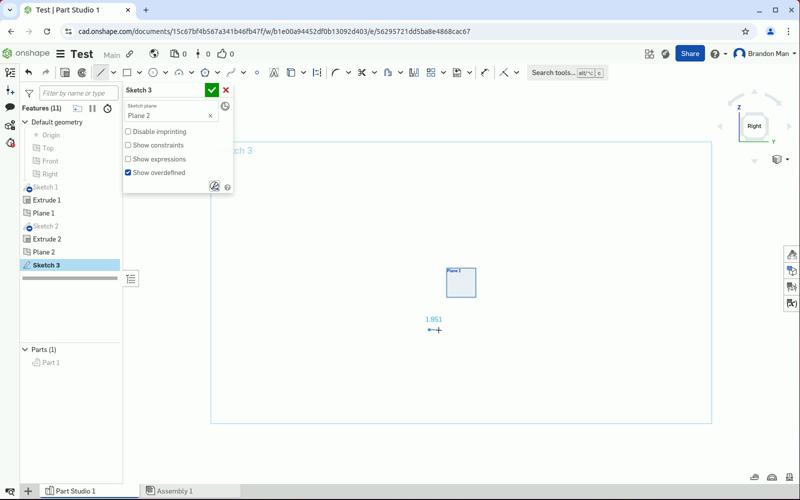
key_down(shift)
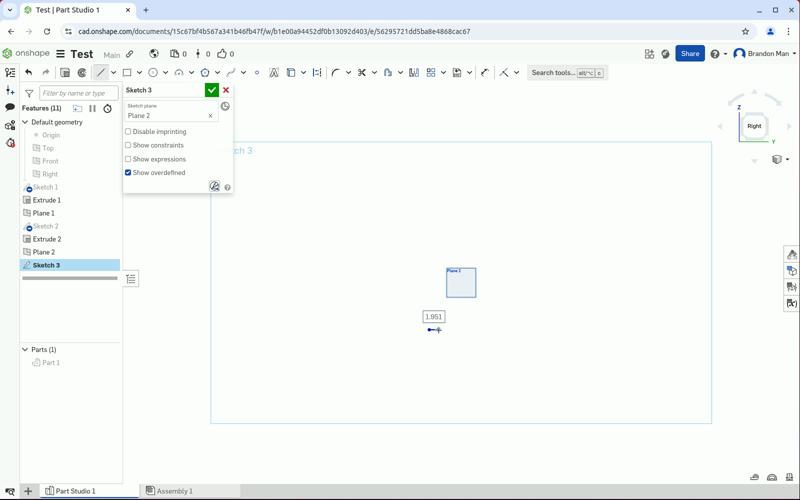
mouse_move(468, 329)
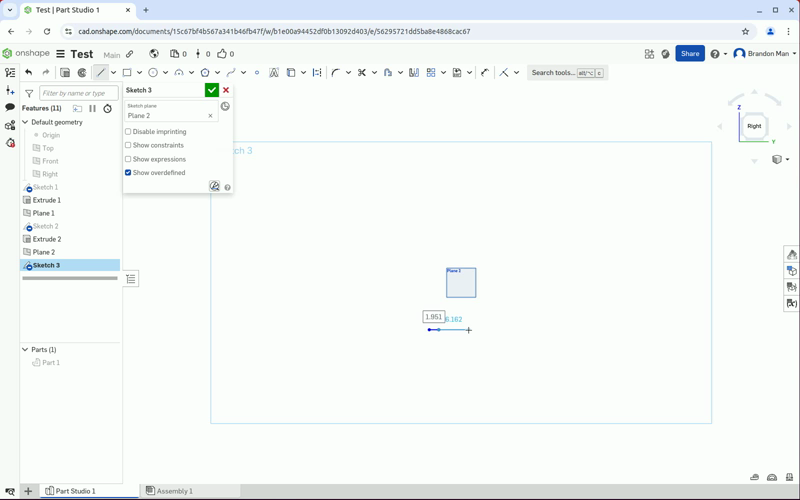
mouse_move(438, 315)
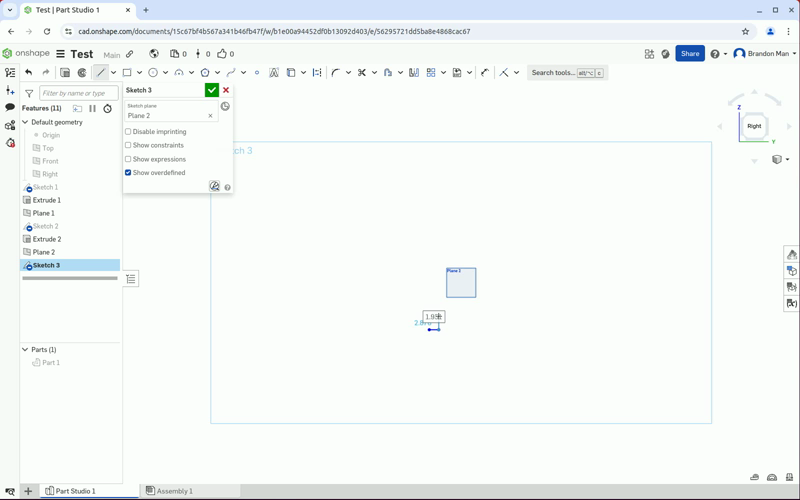
click(438, 315)
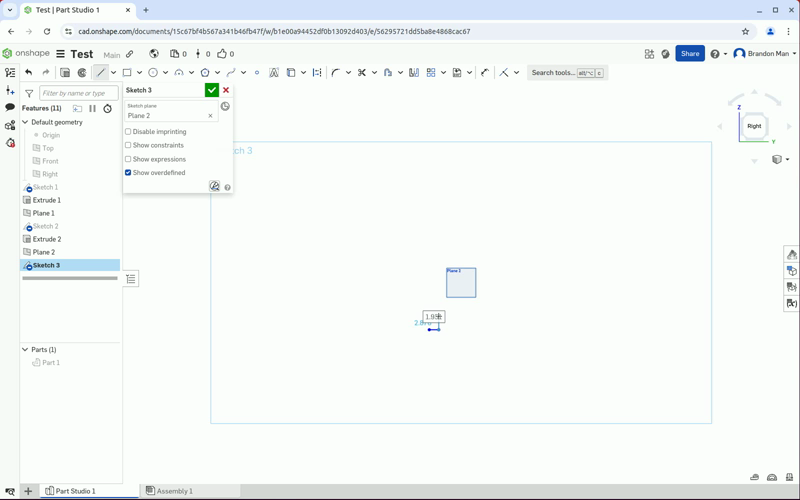
key_up(shift)
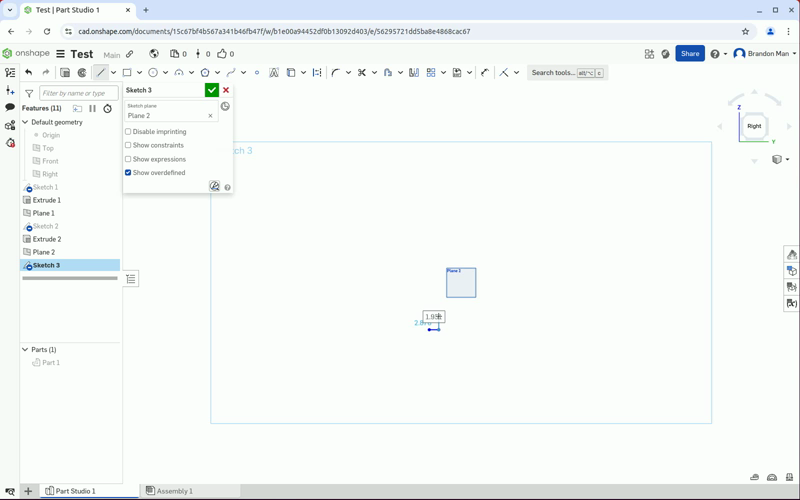
key(esc)
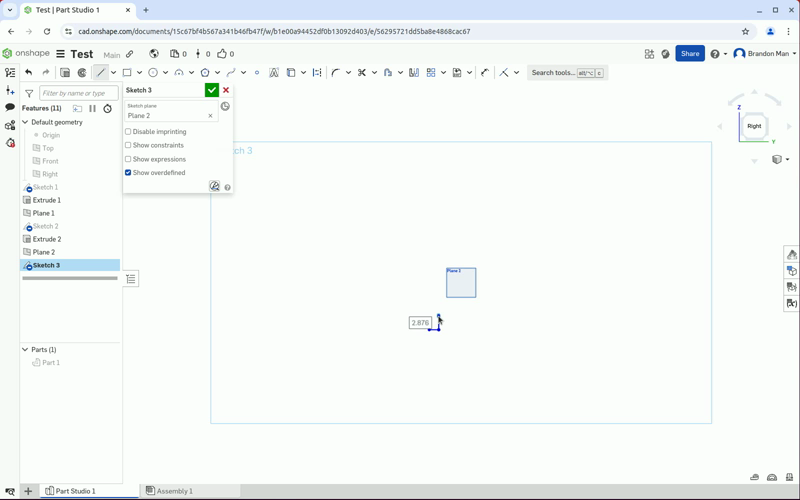
key(a)
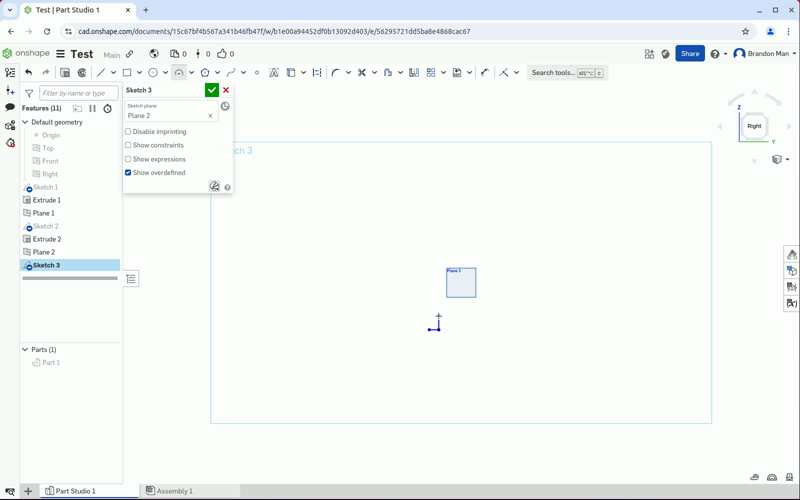
mouse_move(438, 315)
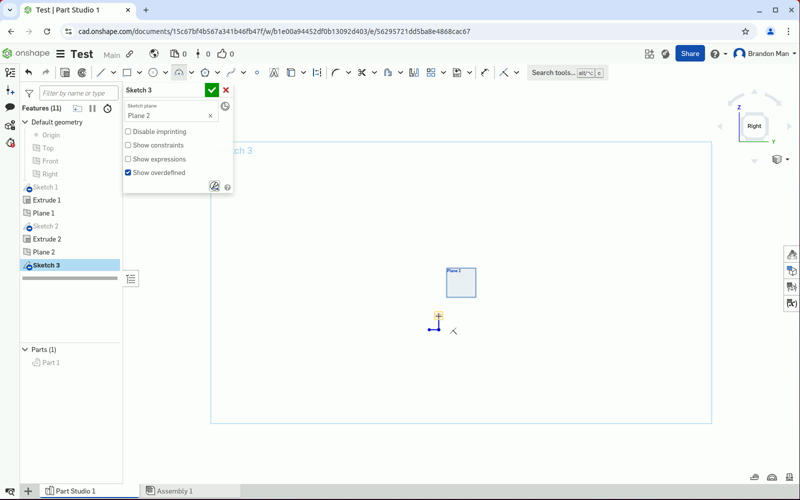
click(438, 315)
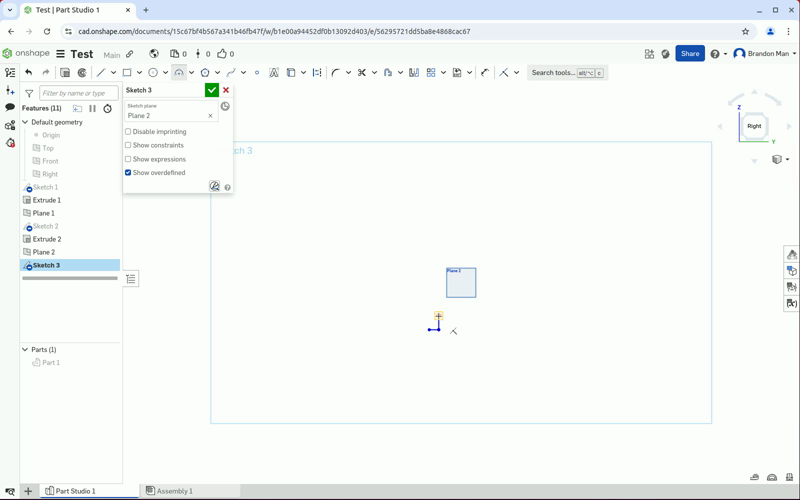
key_down(shift)
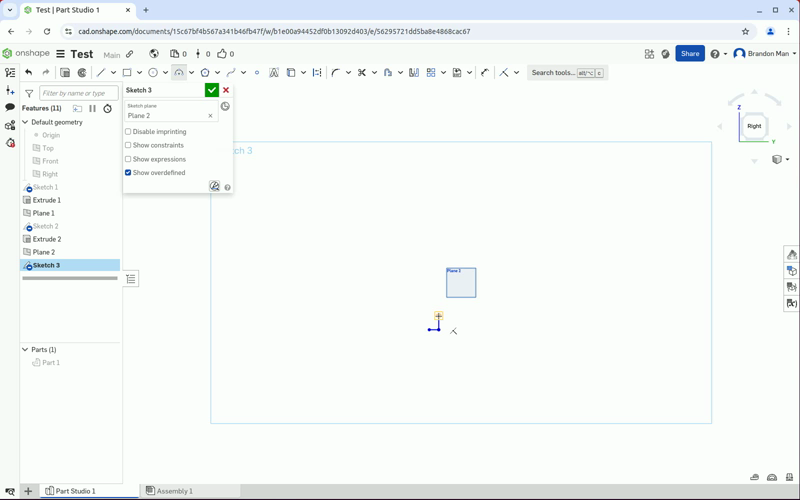
mouse_move(447, 315)
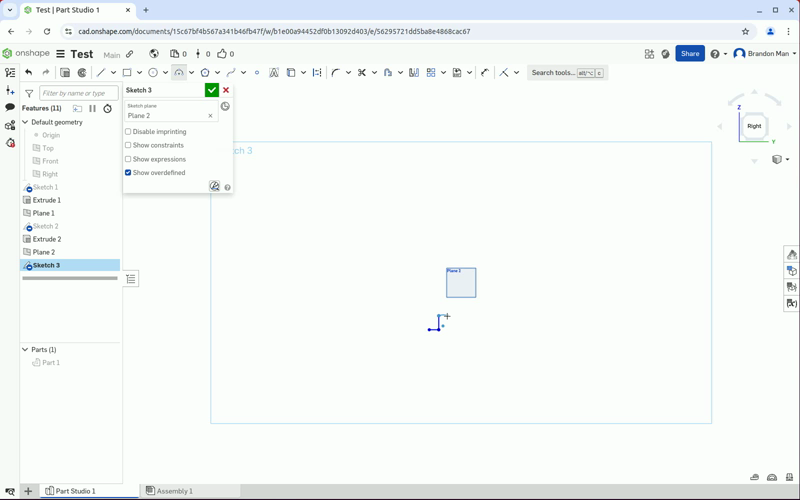
click(447, 315)
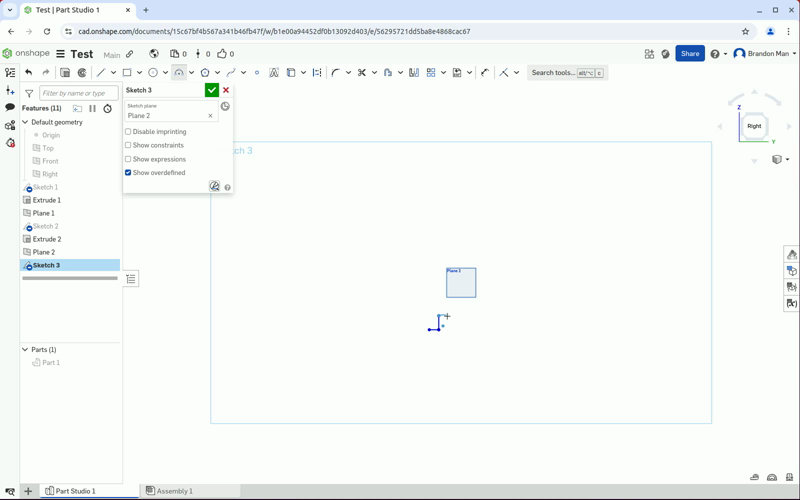
mouse_move(443, 312)
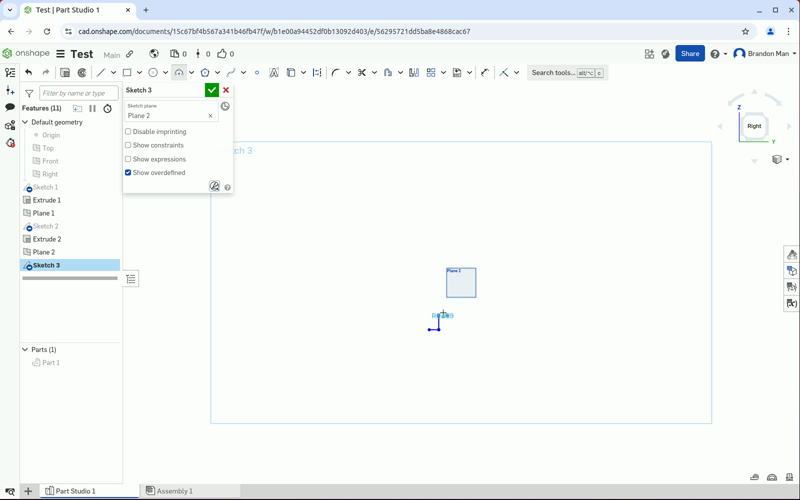
click(443, 312)
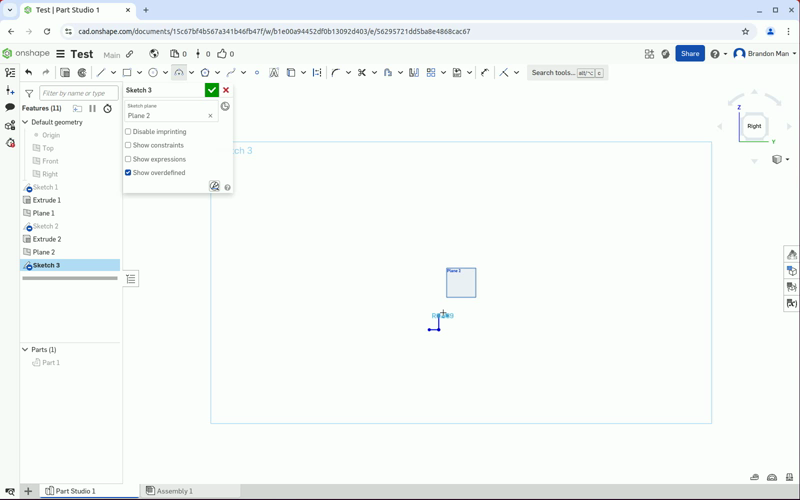
key_up(shift)
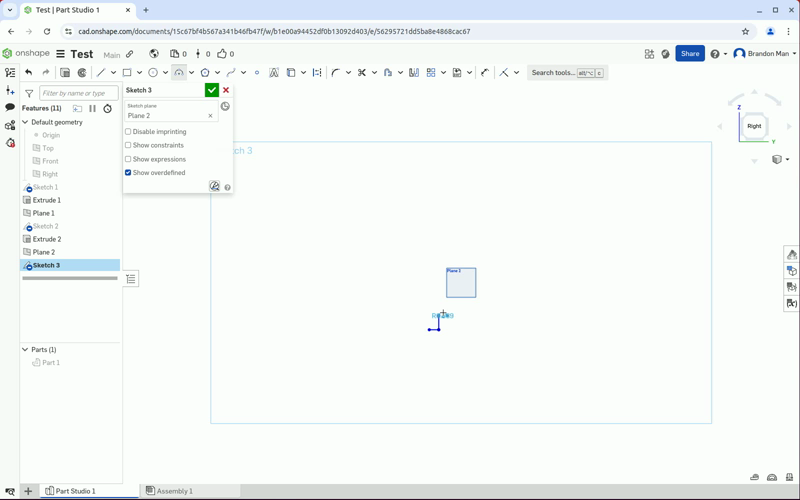
key(esc)
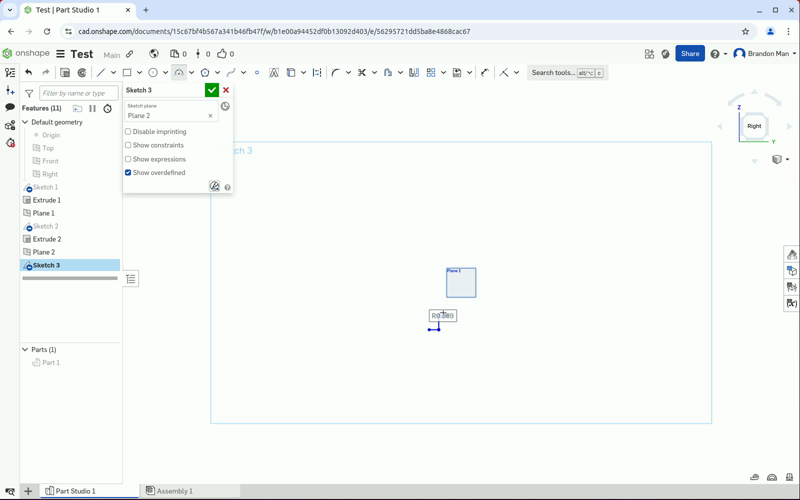
key(l)
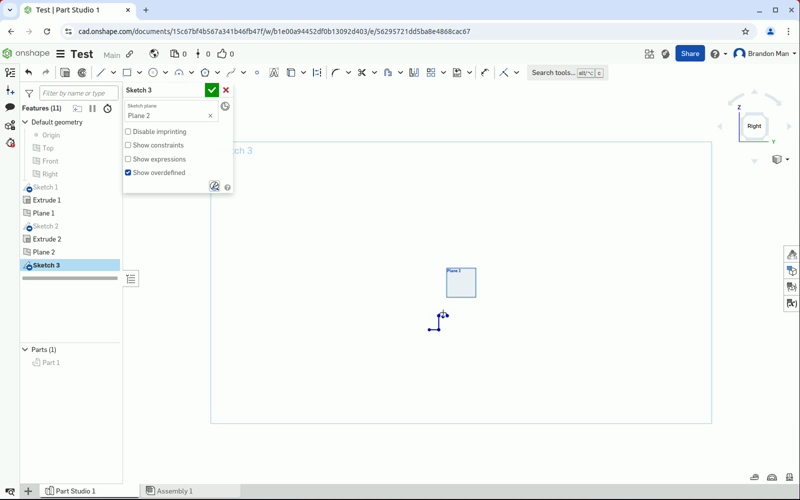
mouse_move(447, 315)
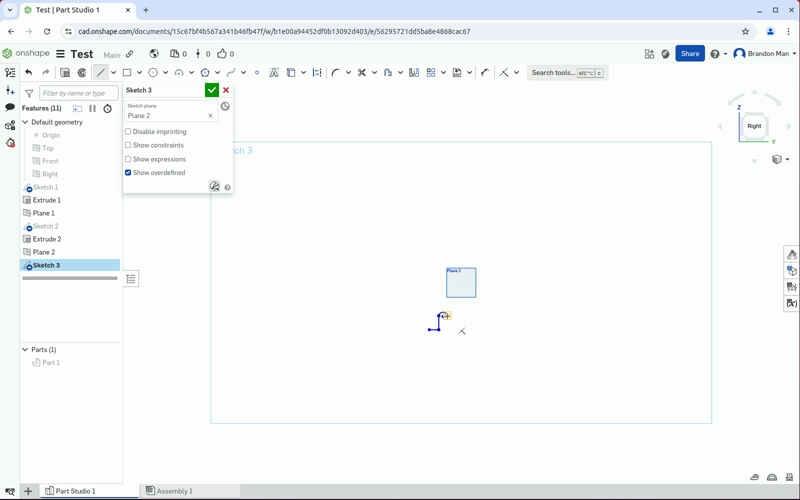
scroll(6)
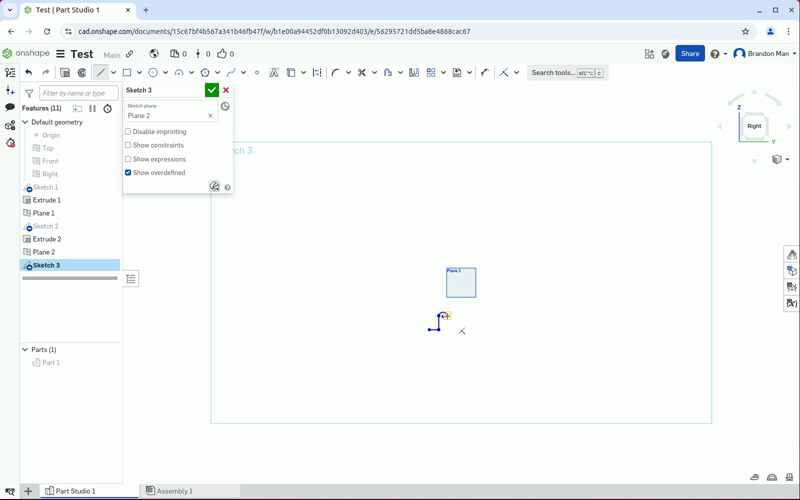
scroll(6)
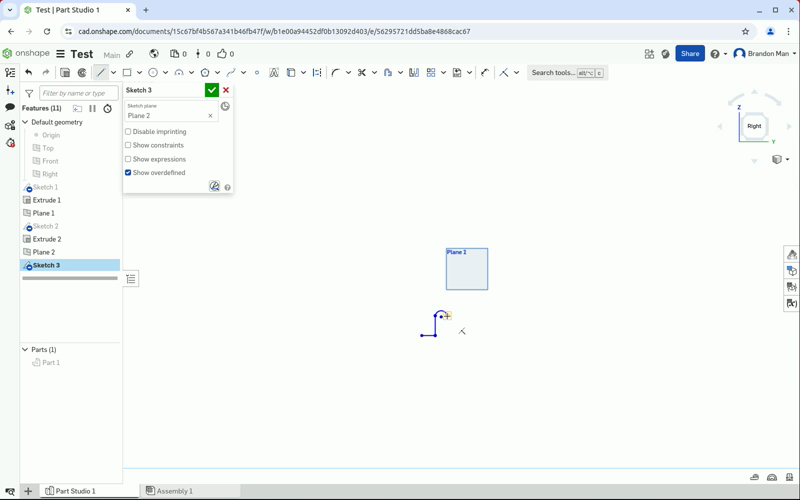
scroll(6)
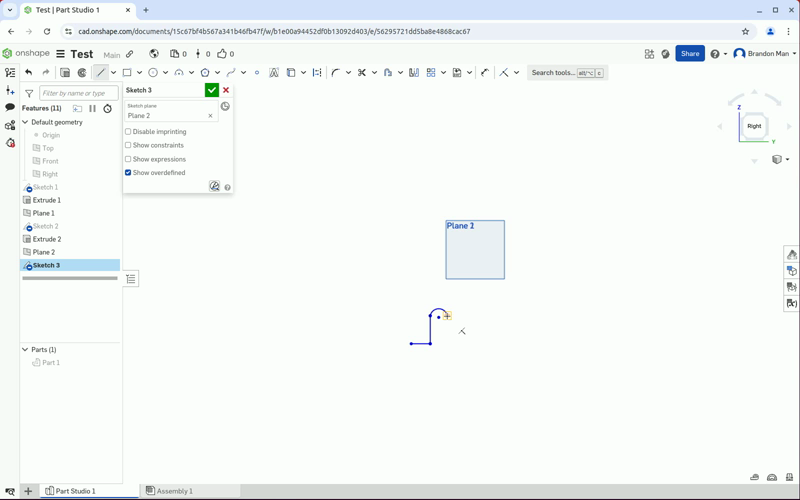
scroll(6)
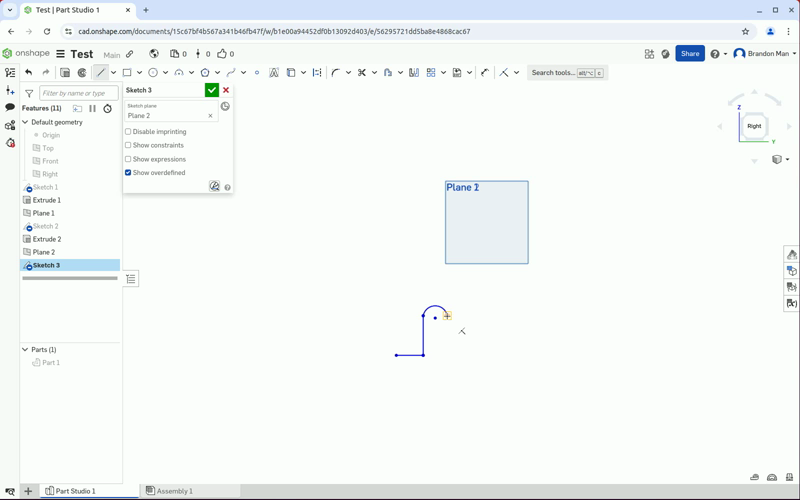
scroll(6)
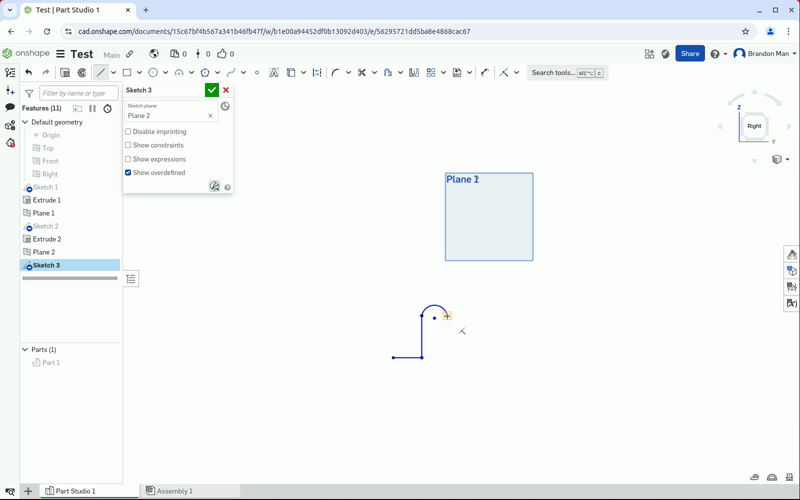
scroll(6)
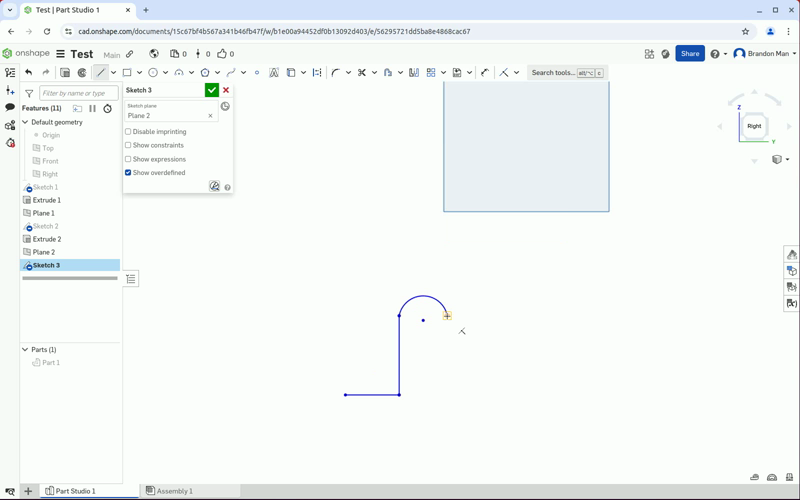
scroll(6)
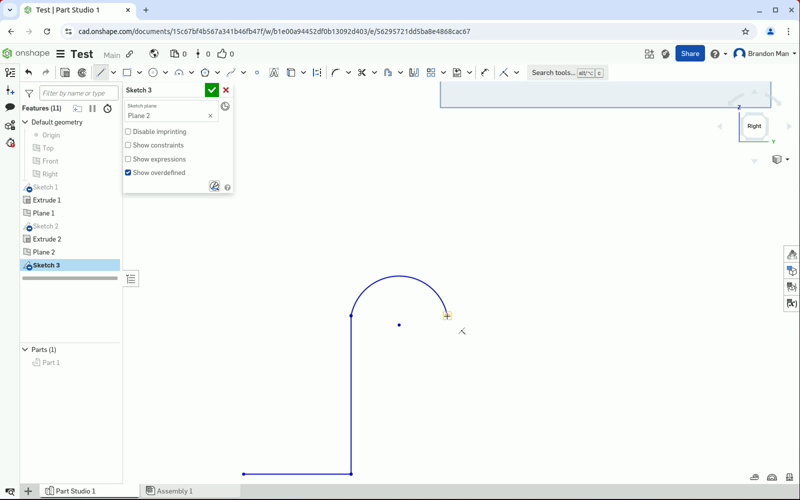
click(447, 315)
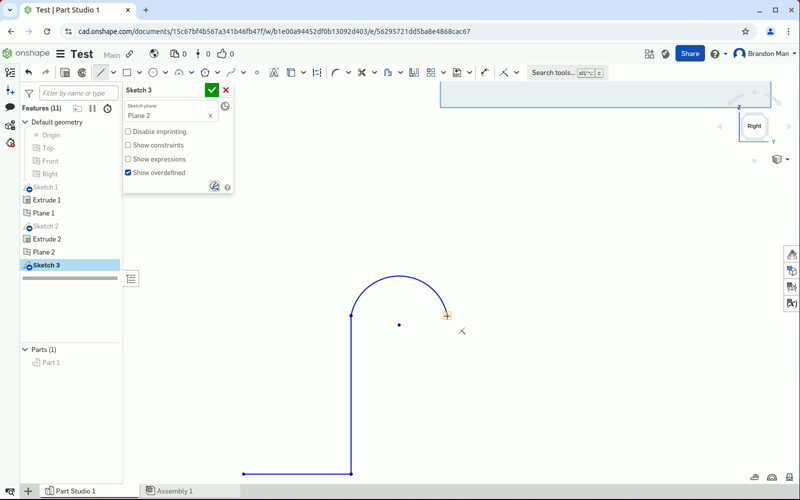
scroll(-6)
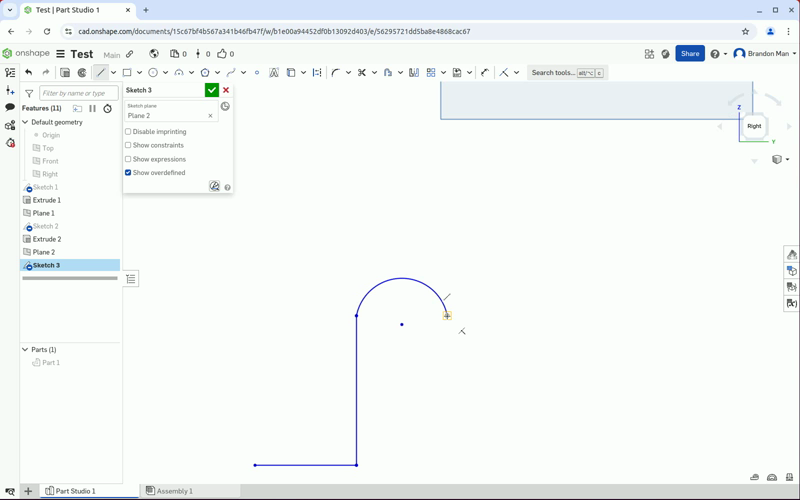
scroll(-6)
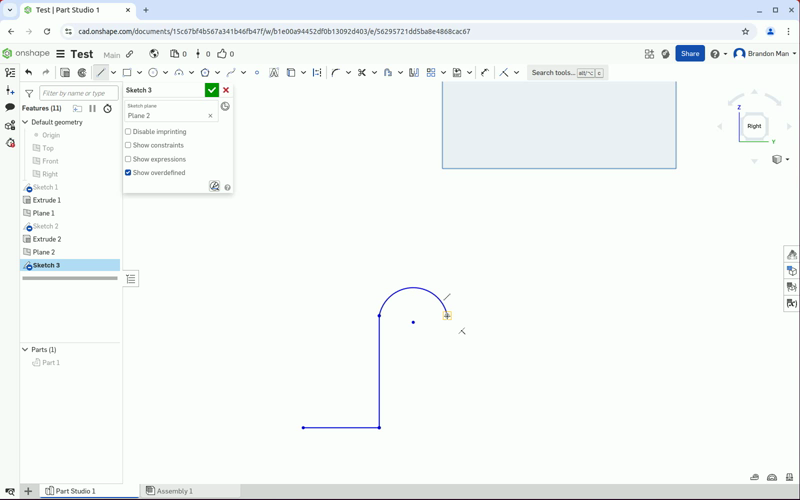
scroll(-6)
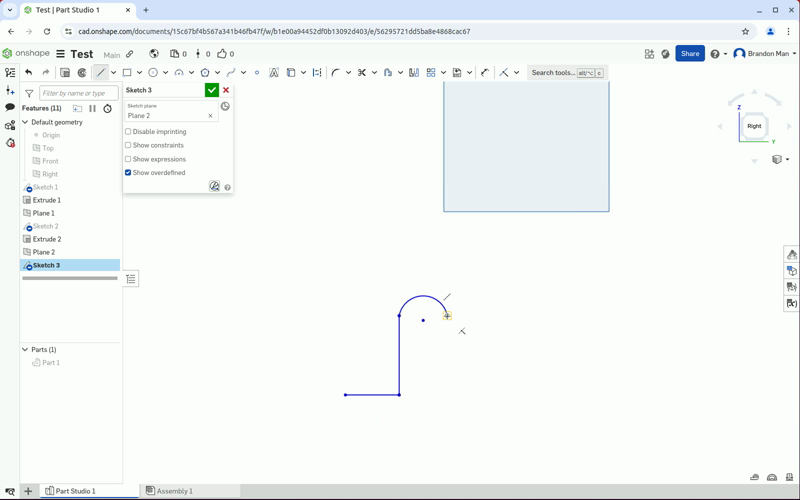
scroll(-6)
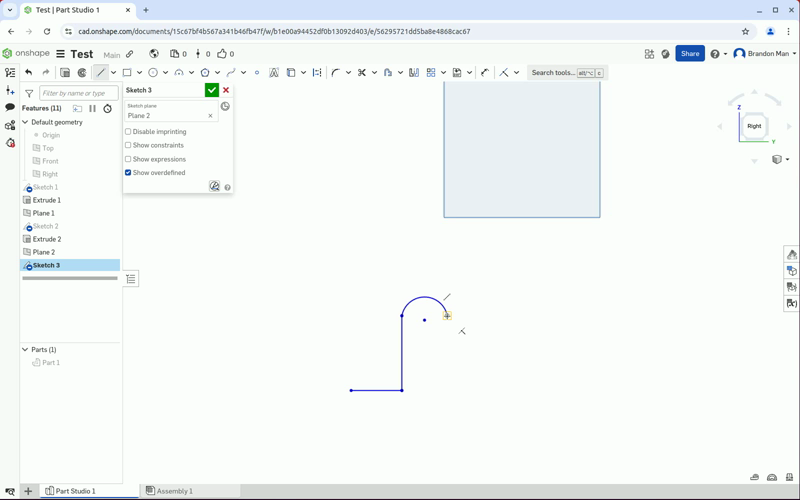
scroll(-6)
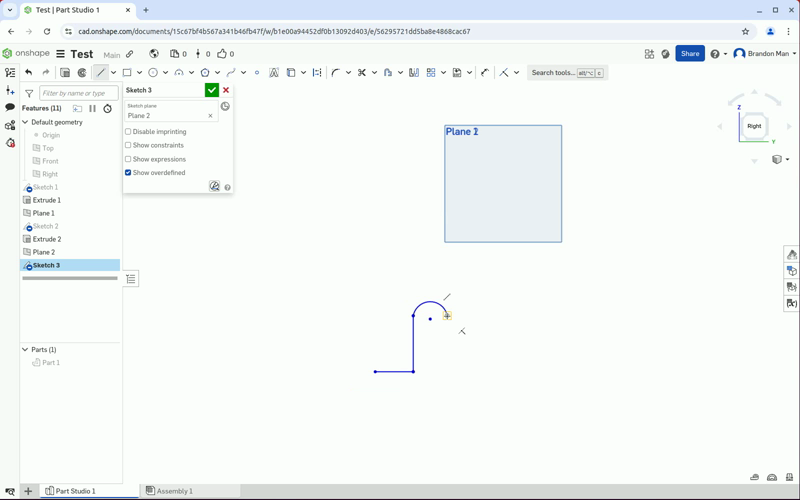
scroll(-6)
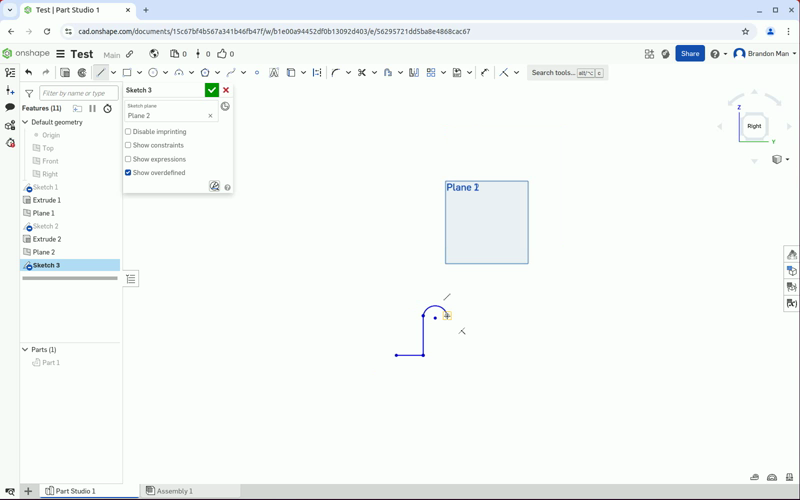
scroll(-6)
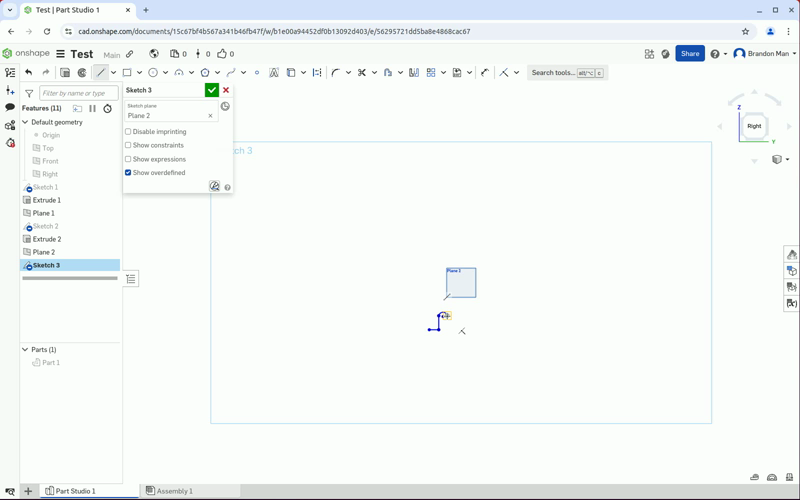
key_down(shift)
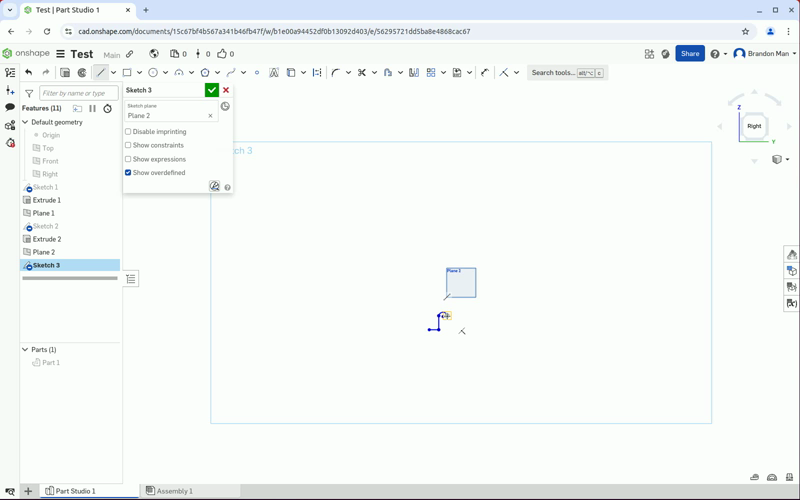
mouse_move(477, 315)
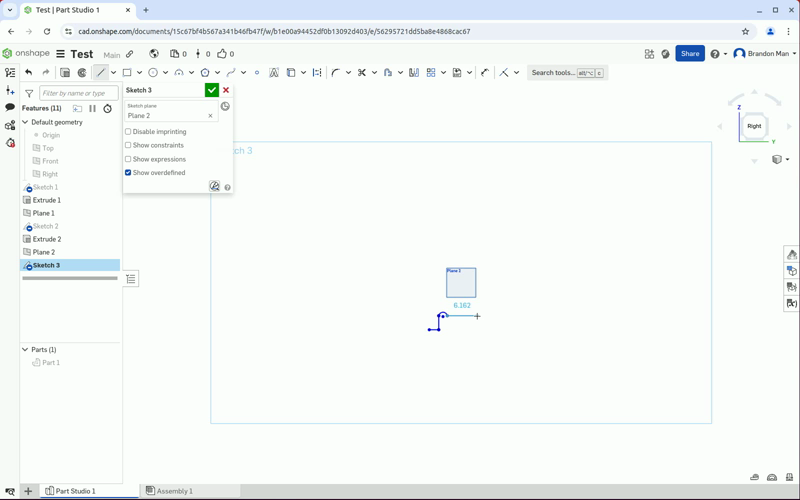
mouse_move(447, 329)
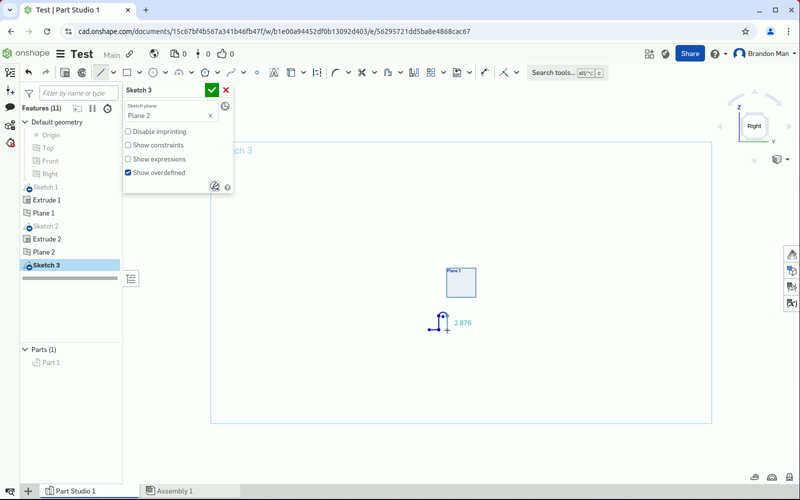
click(447, 329)
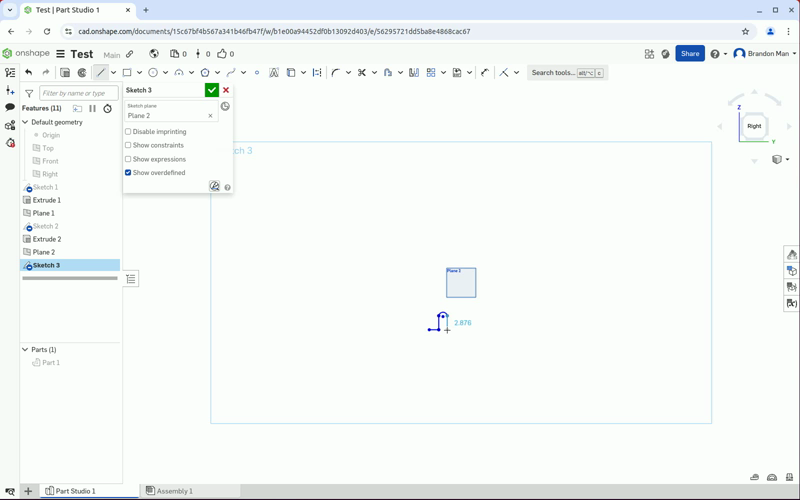
key_up(shift)
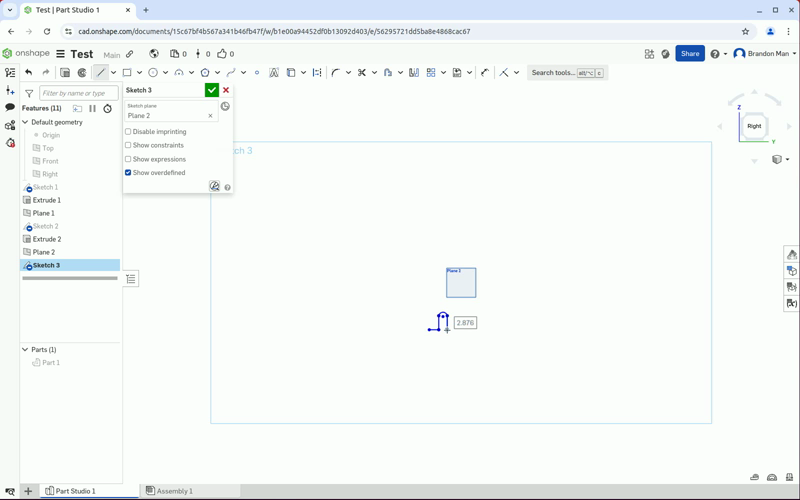
key_down(shift)
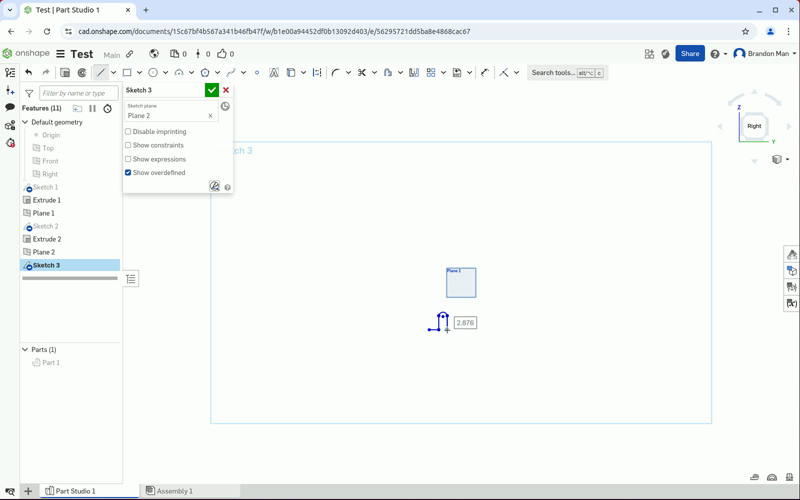
mouse_move(477, 329)
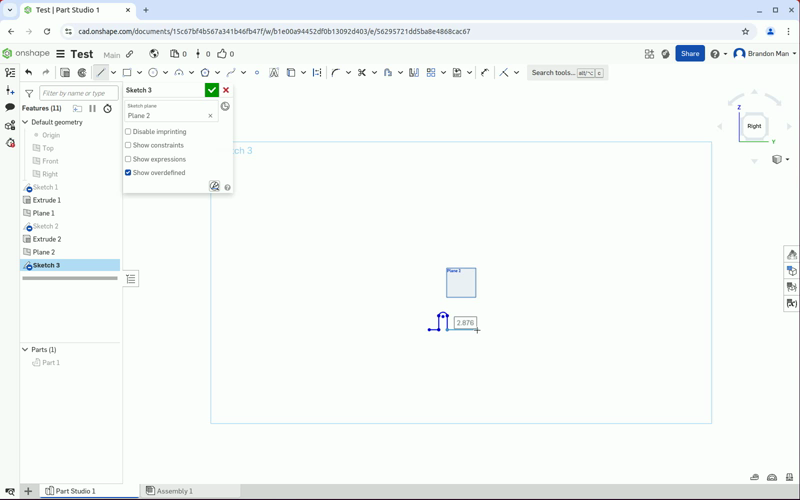
mouse_move(455, 329)
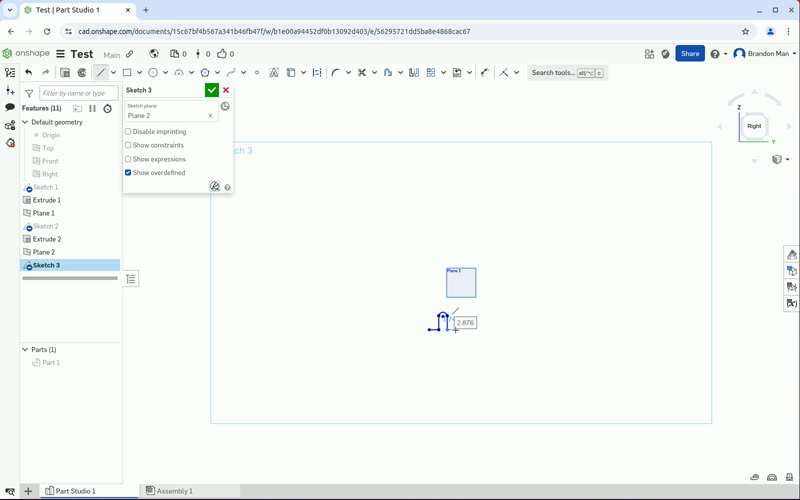
click(455, 329)
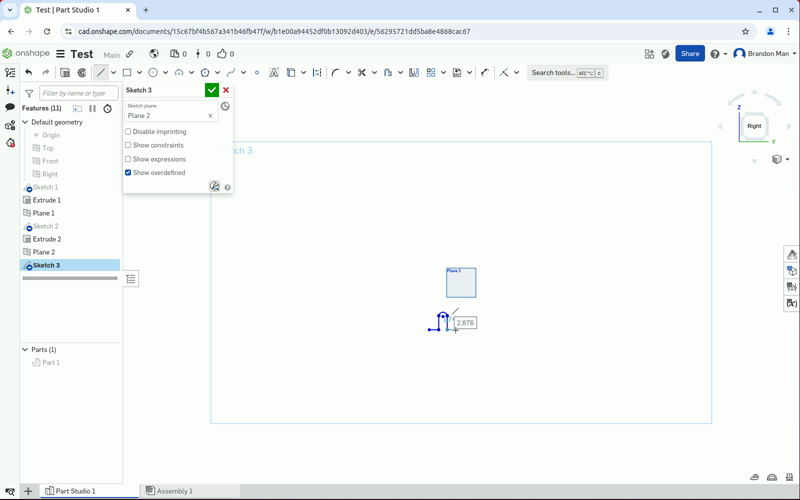
key_up(shift)
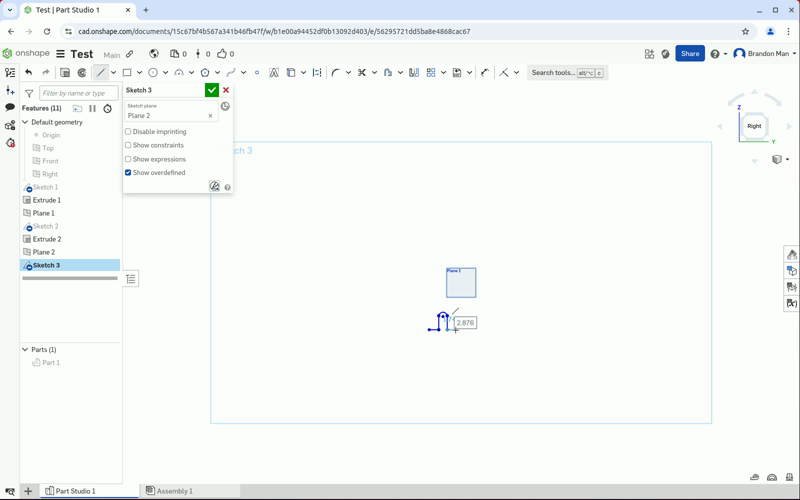
key_down(shift)
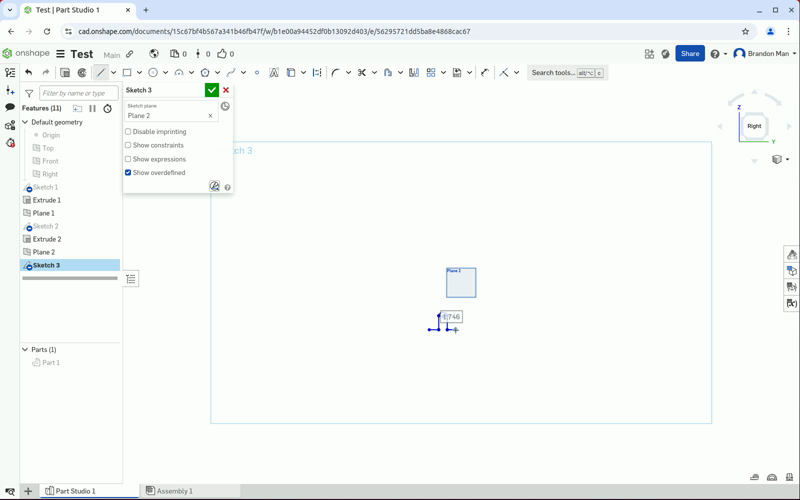
mouse_move(455, 235)
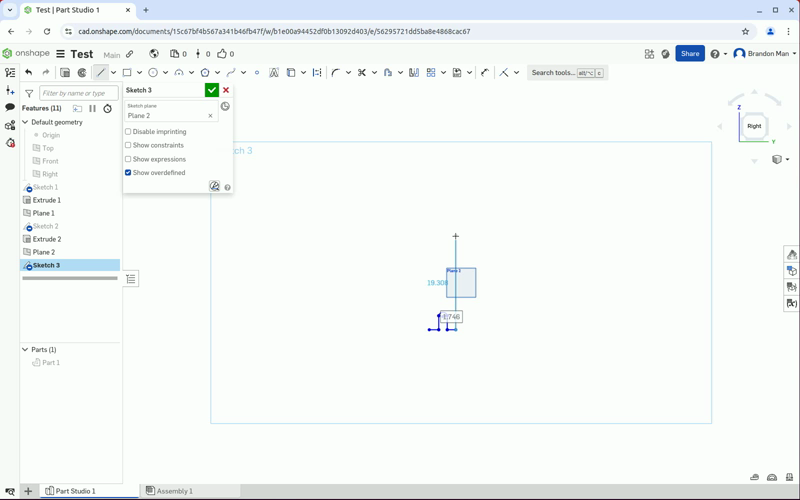
click(455, 235)
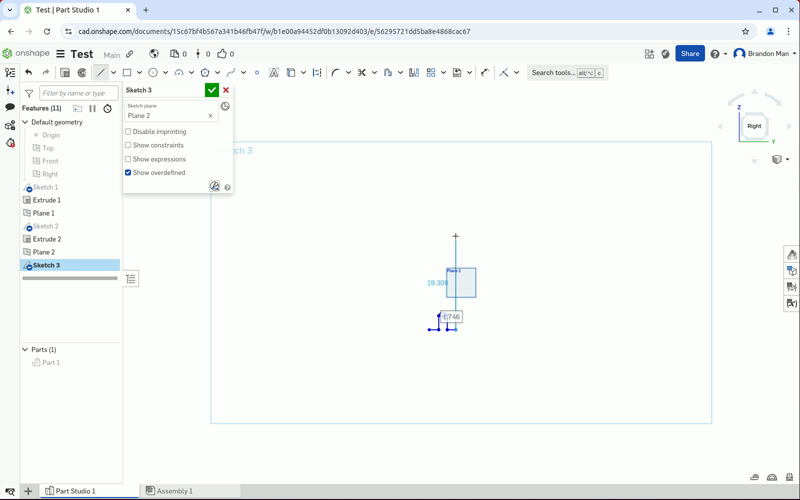
key_up(shift)
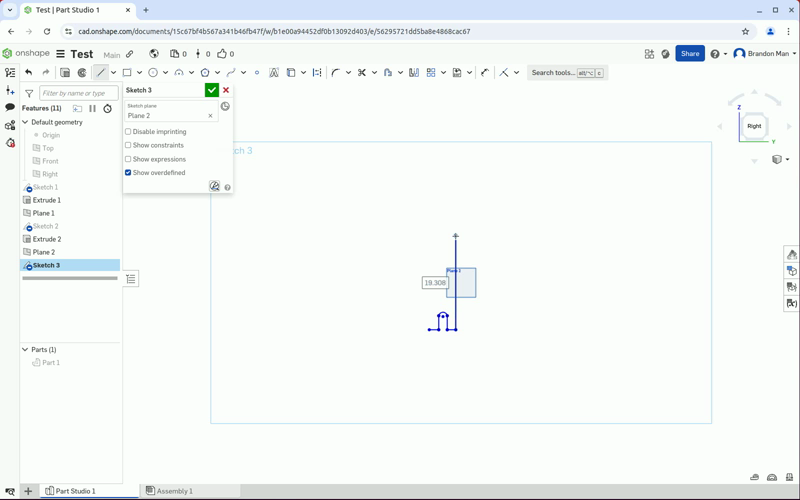
key_down(shift)
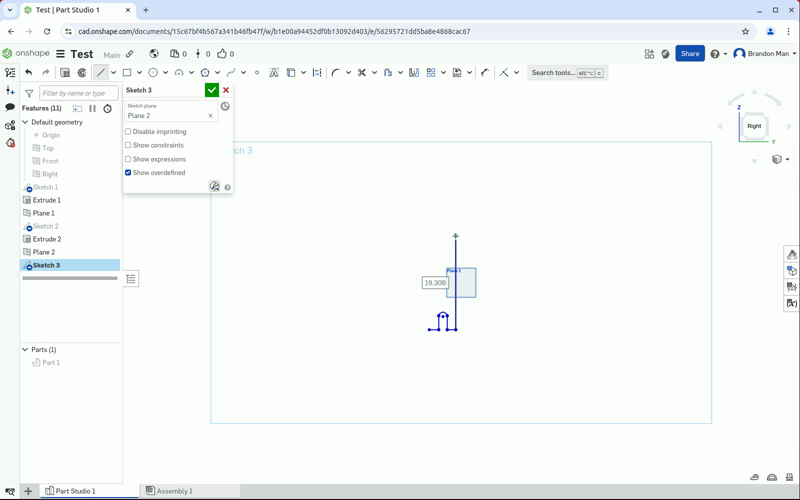
mouse_move(485, 235)
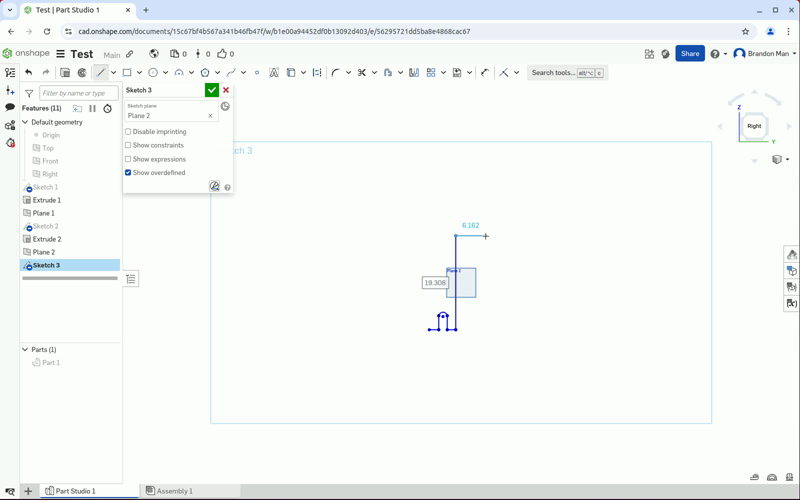
mouse_move(447, 235)
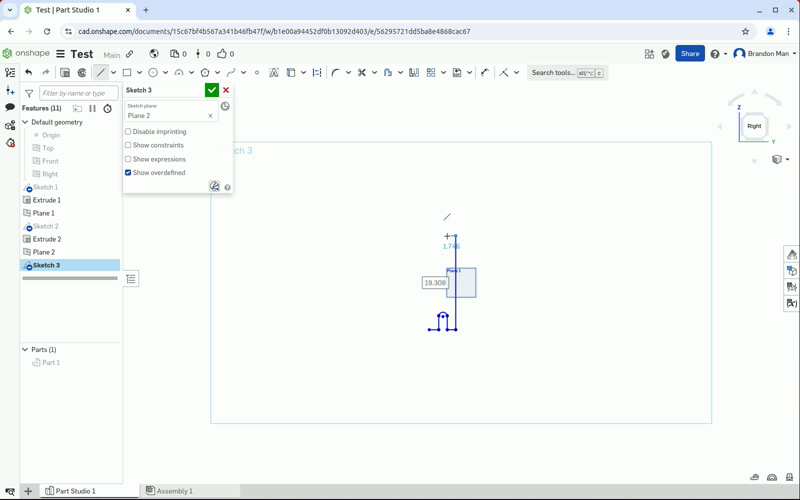
click(447, 235)
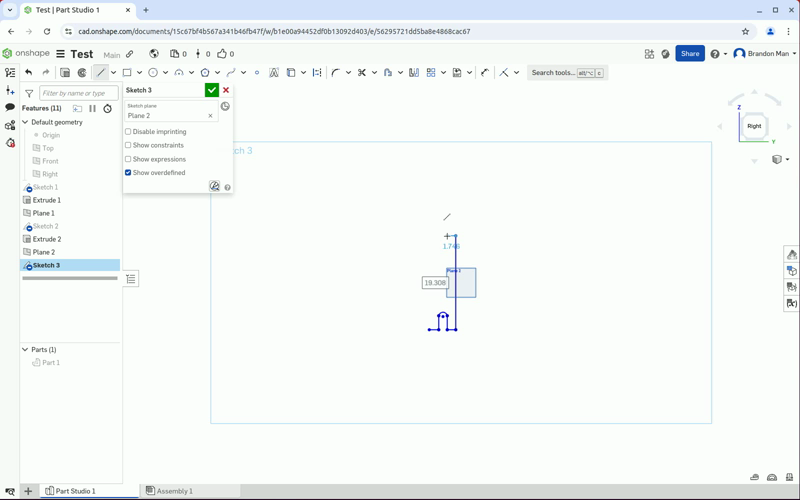
key_up(shift)
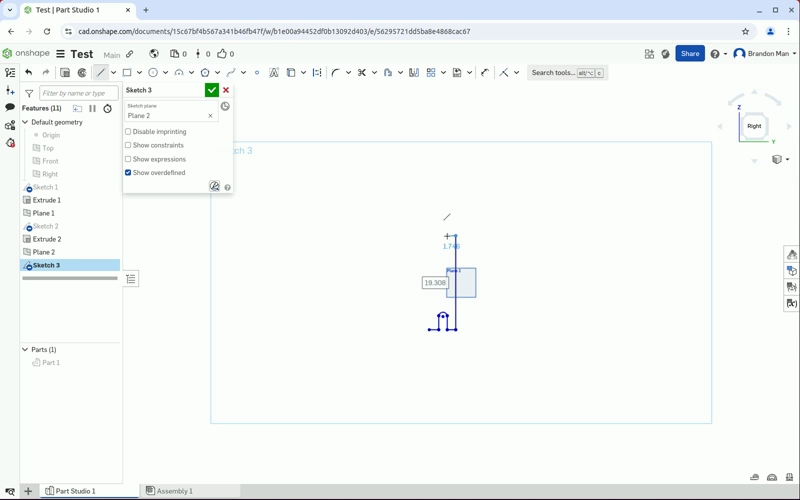
key_down(shift)
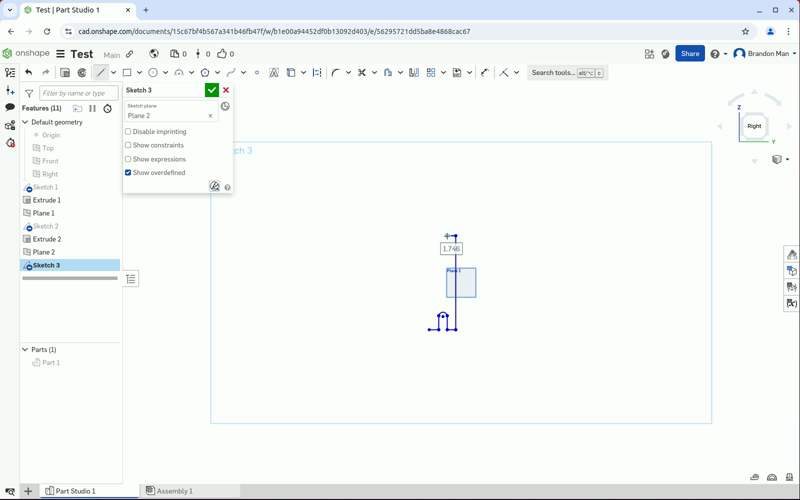
mouse_move(477, 235)
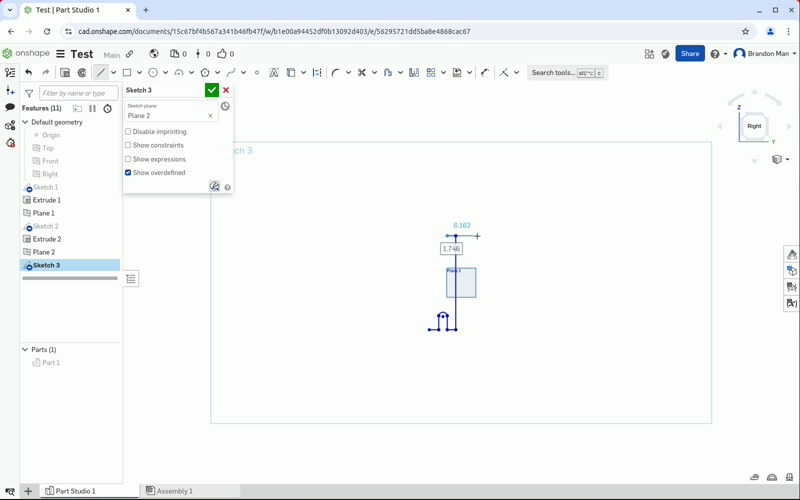
mouse_move(447, 249)
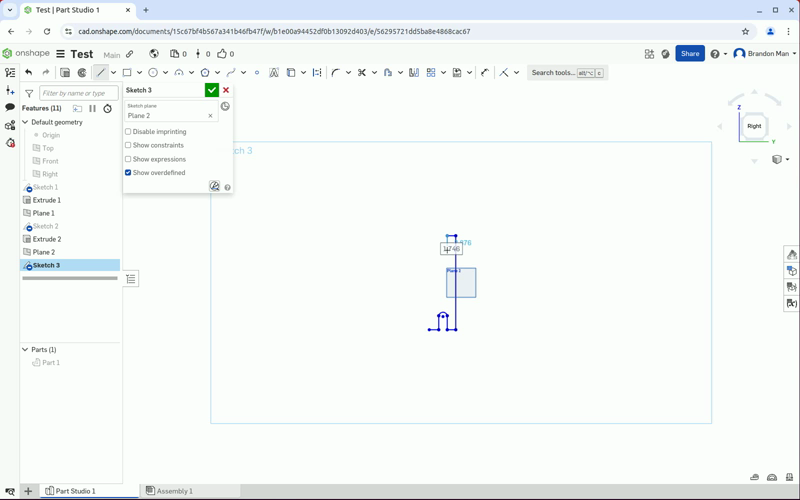
click(447, 249)
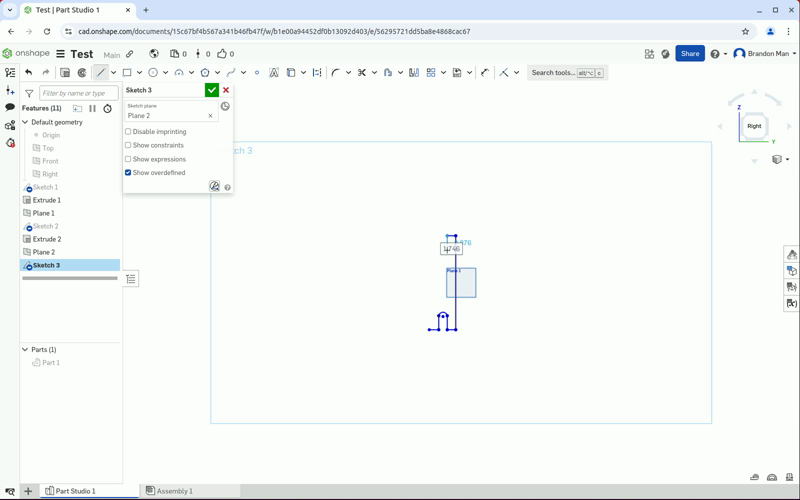
key_up(shift)
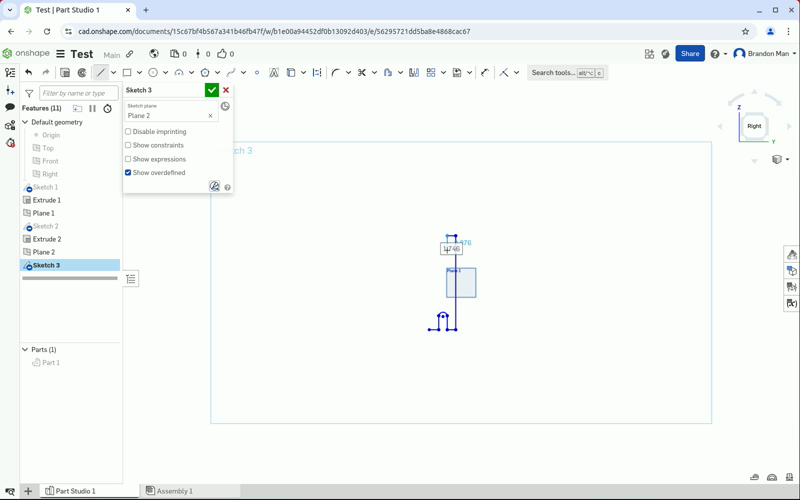
key(esc)
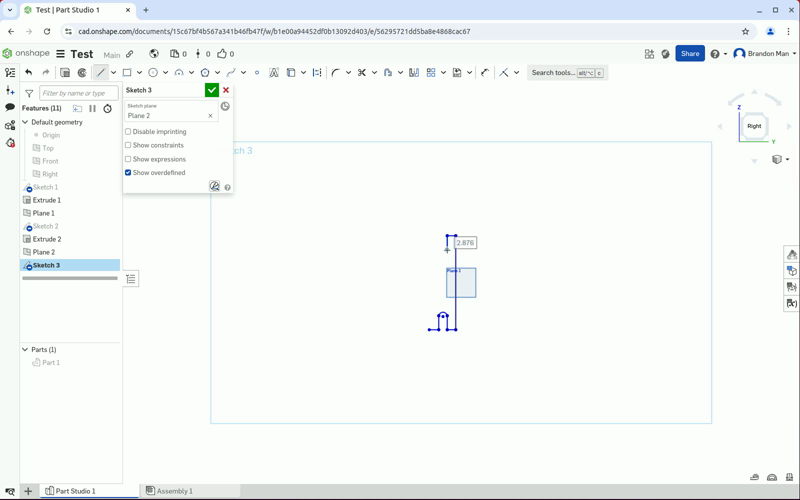
key(a)
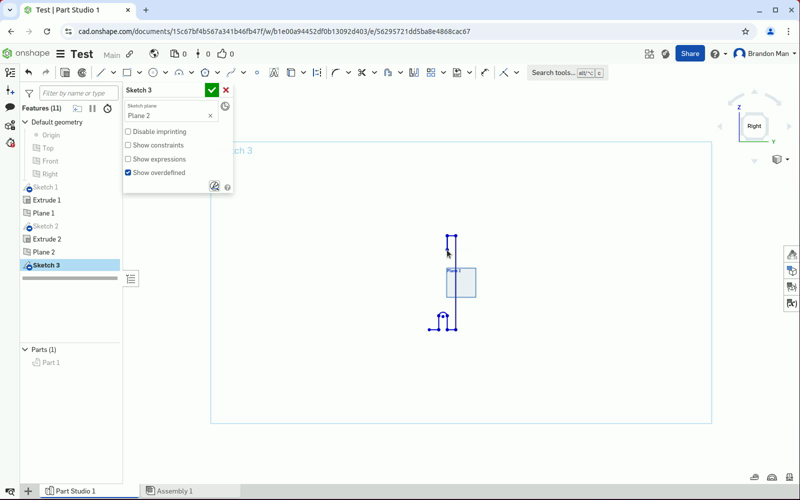
mouse_move(447, 249)
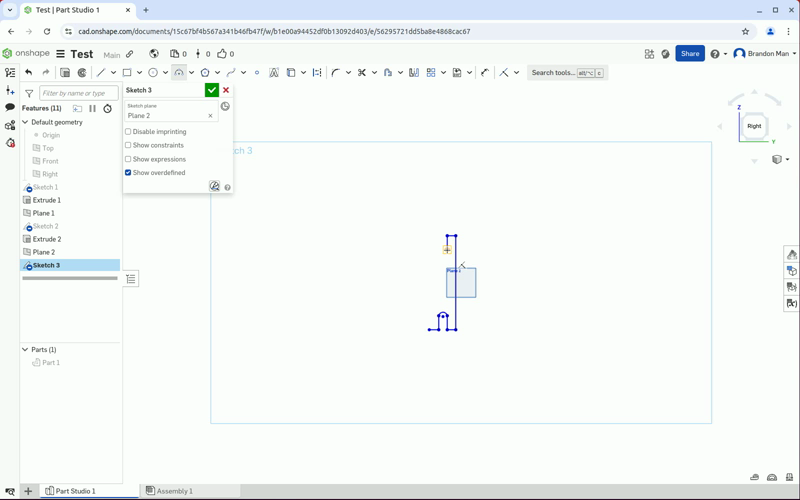
click(447, 249)
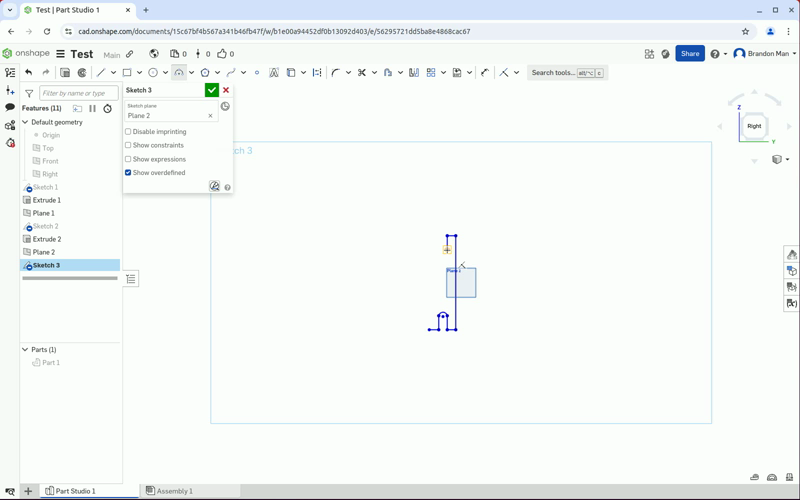
key_down(shift)
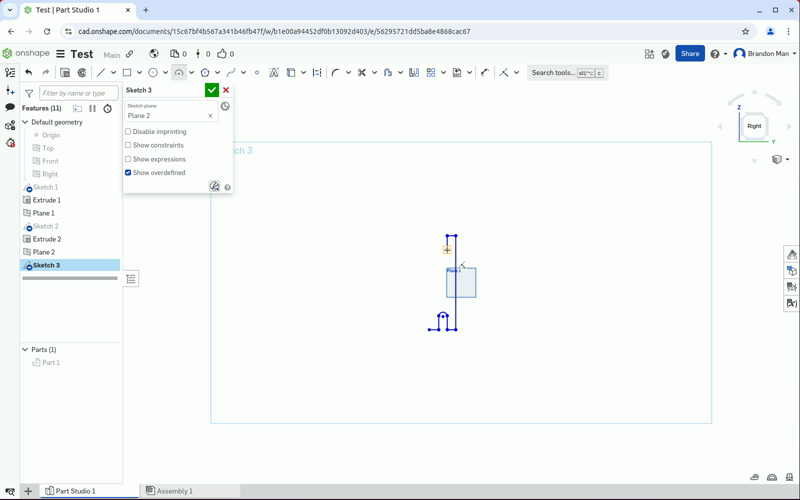
mouse_move(438, 249)
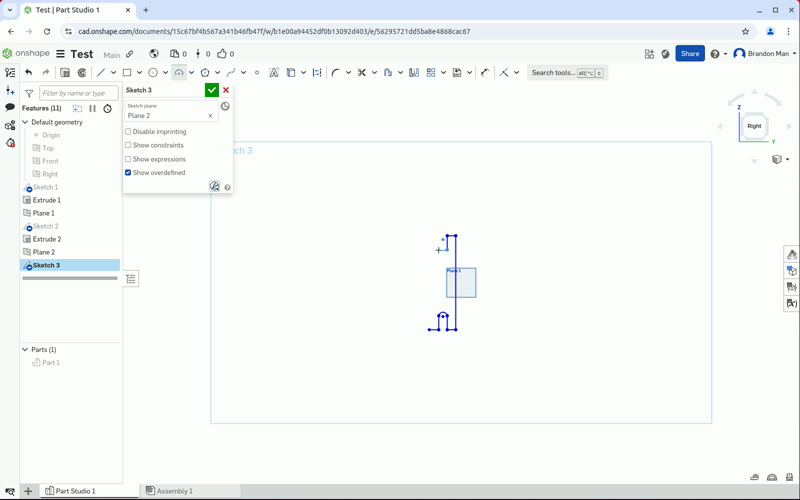
click(438, 249)
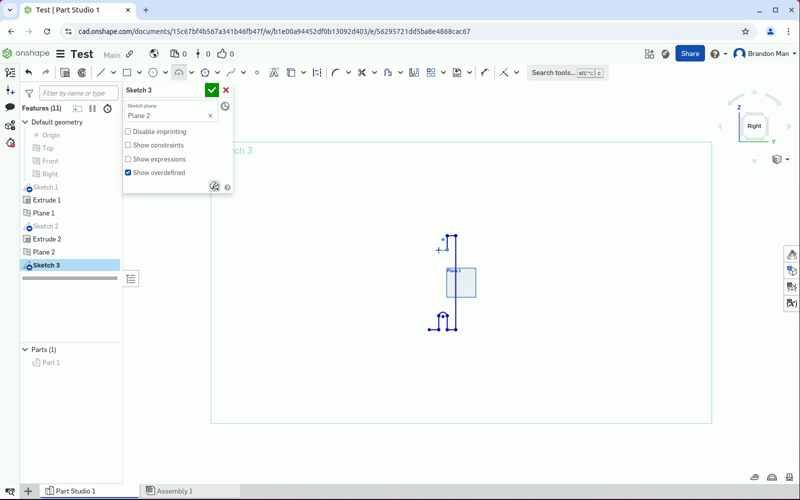
mouse_move(443, 253)
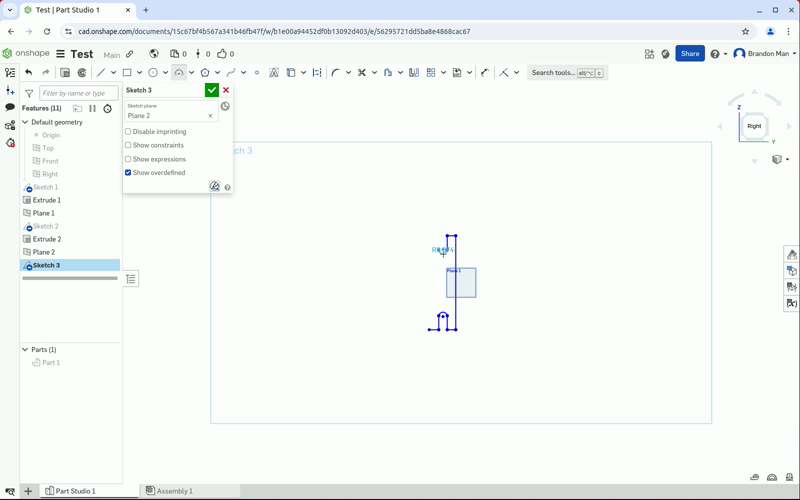
click(443, 253)
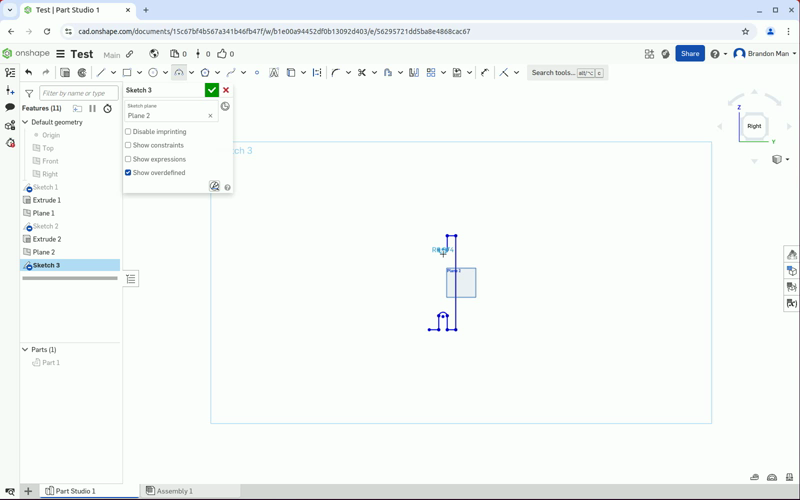
key_up(shift)
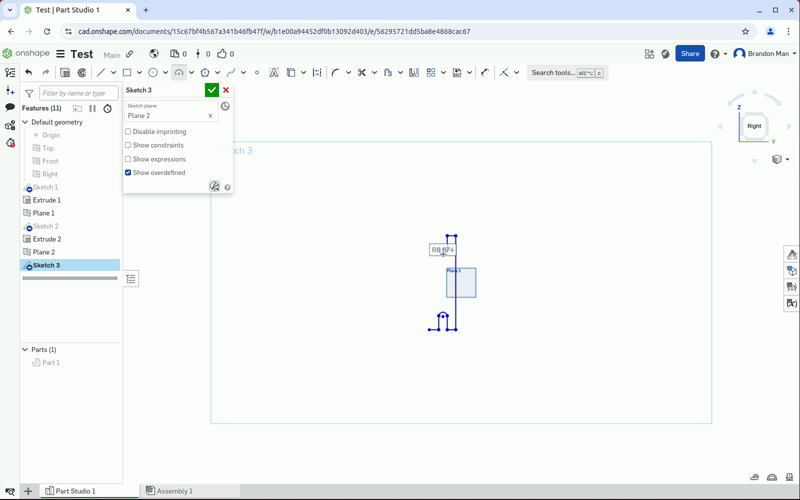
key(esc)
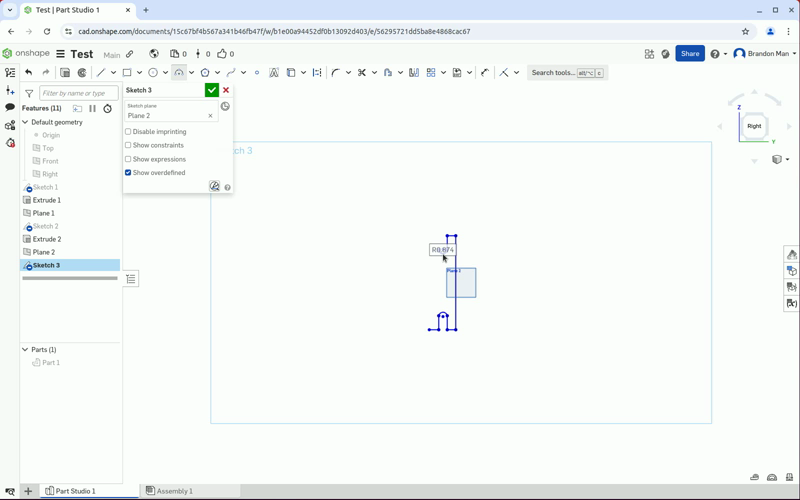
key(l)
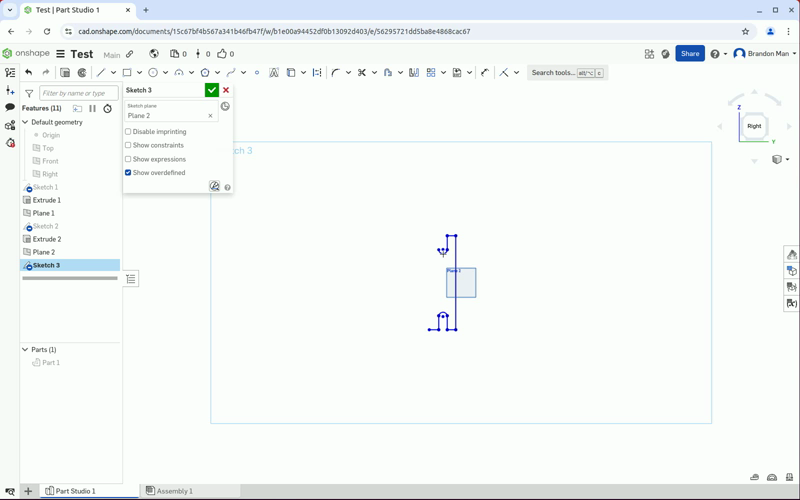
mouse_move(438, 249)
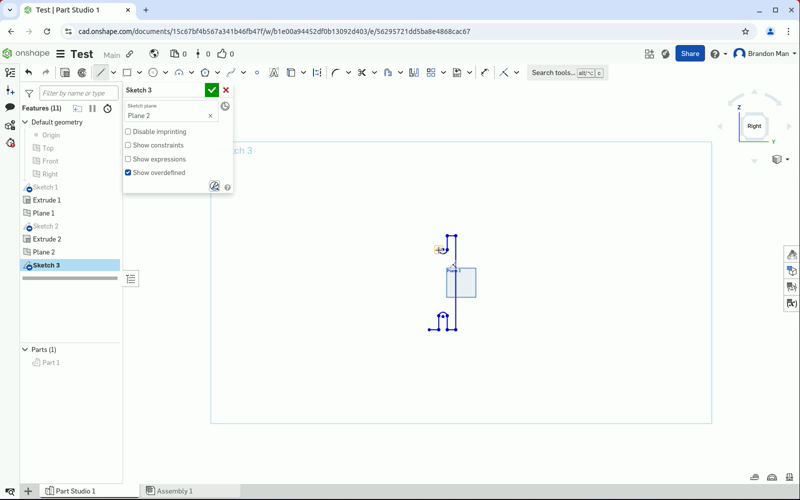
scroll(6)
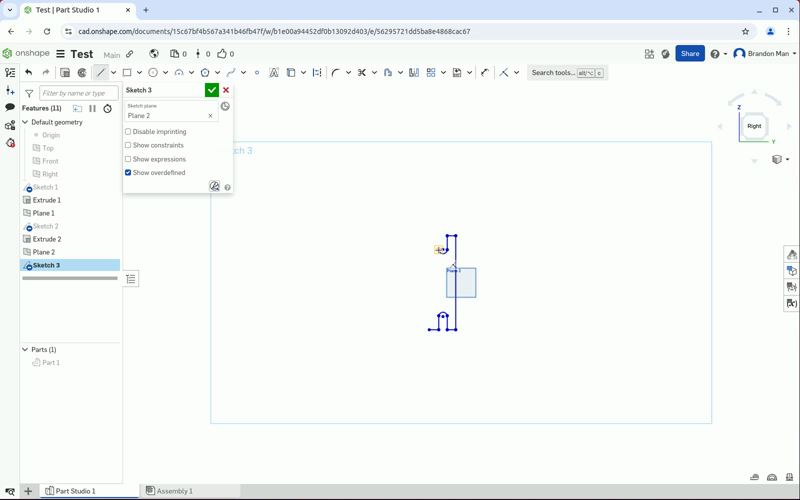
scroll(6)
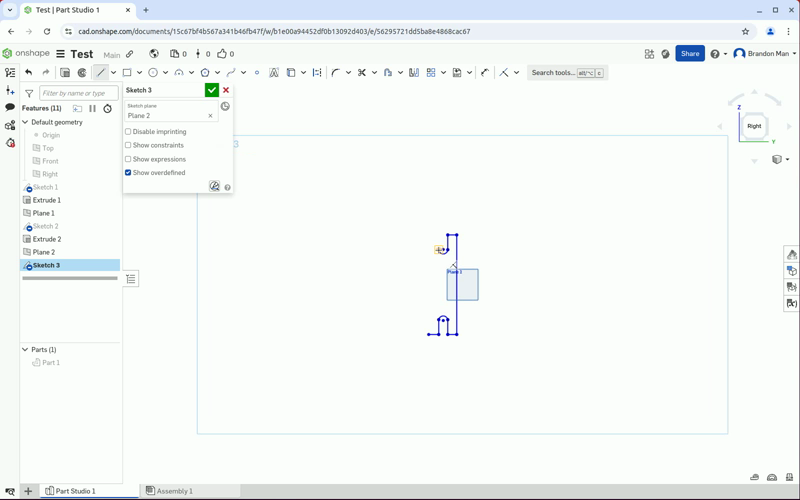
scroll(6)
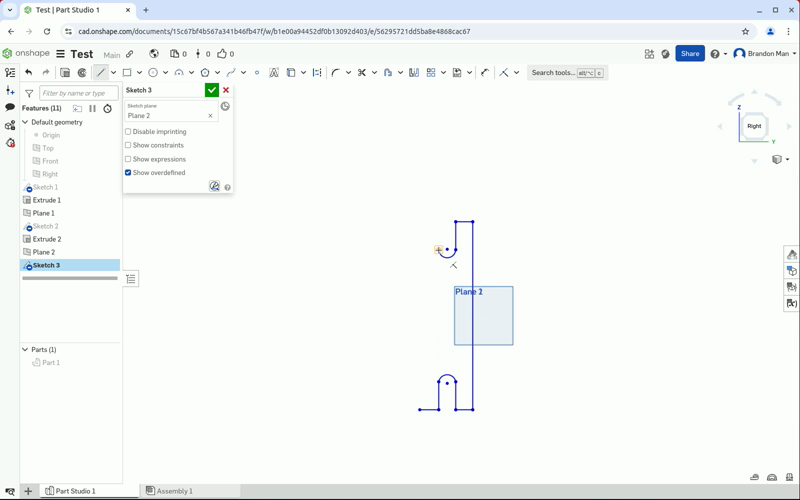
scroll(6)
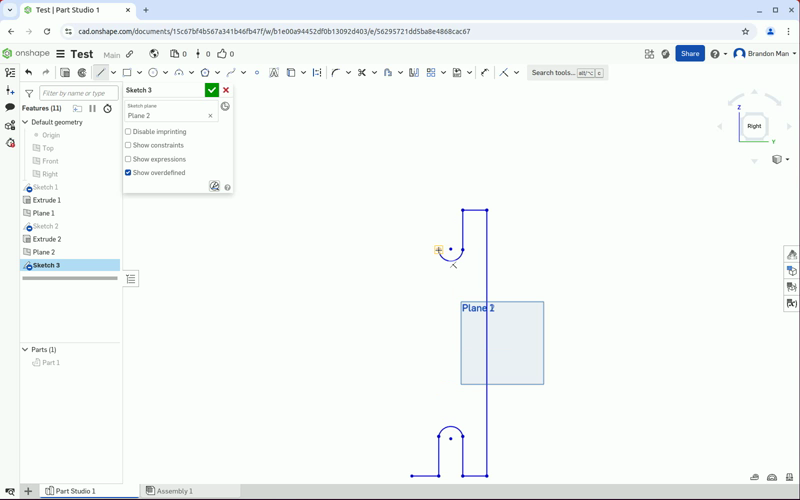
scroll(6)
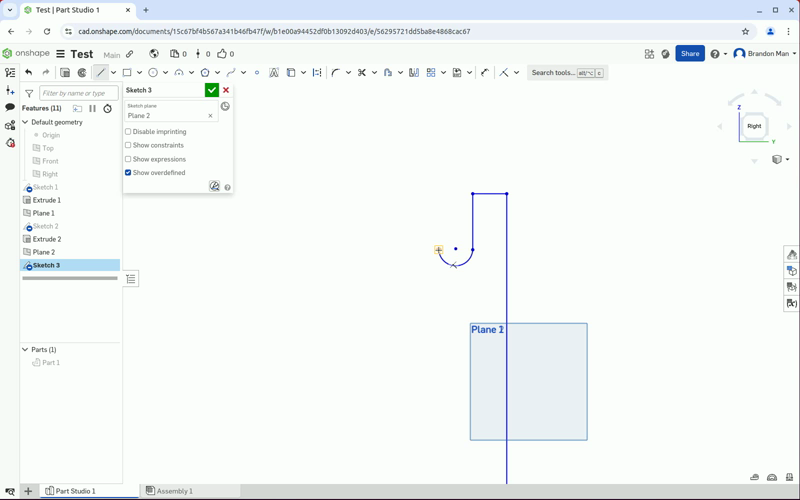
scroll(6)
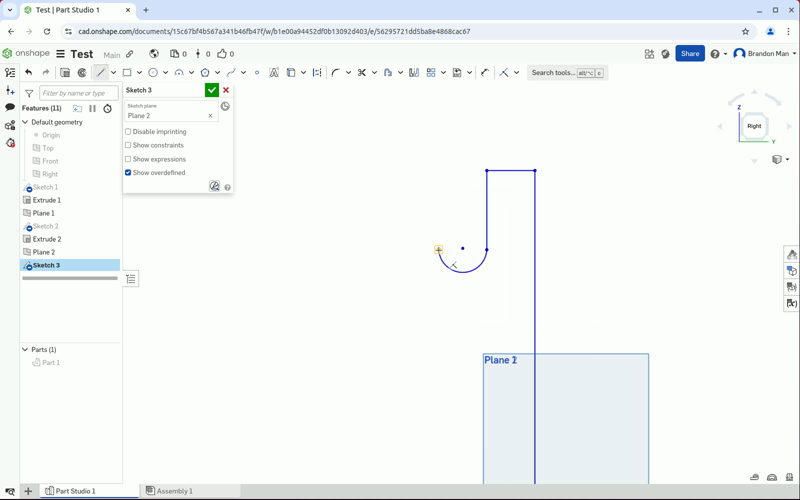
scroll(6)
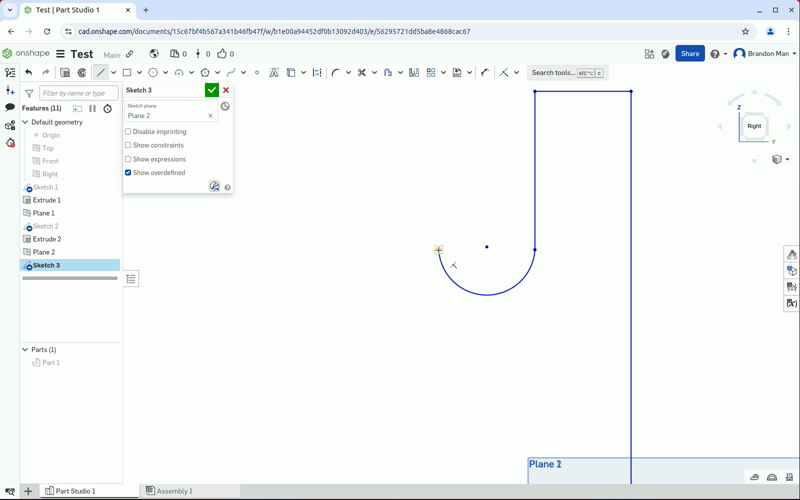
click(438, 249)
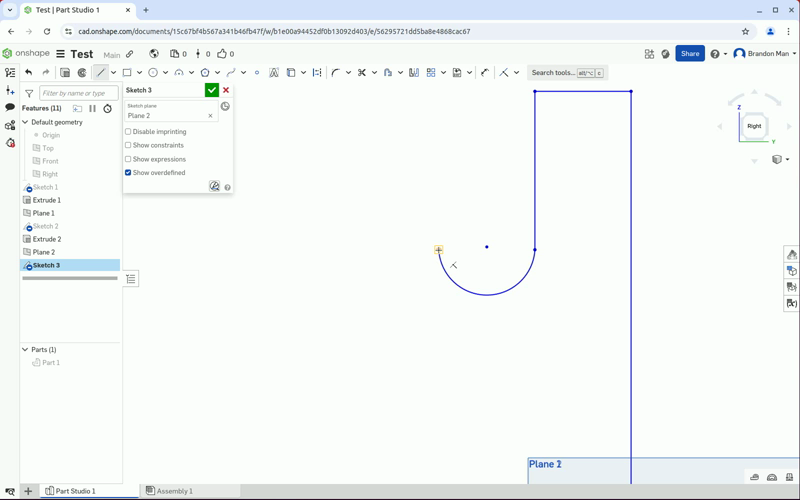
scroll(-6)
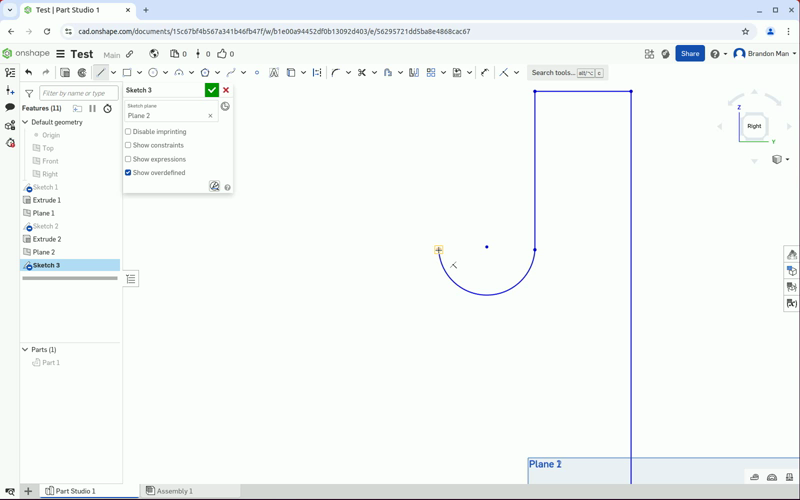
scroll(-6)
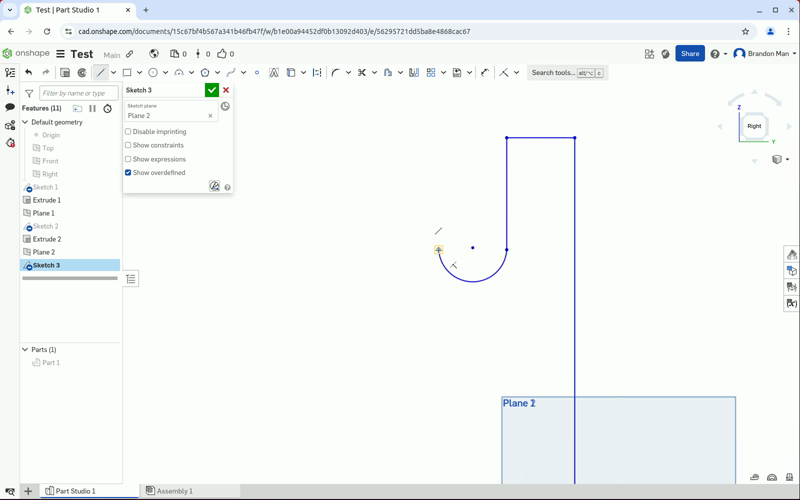
scroll(-6)
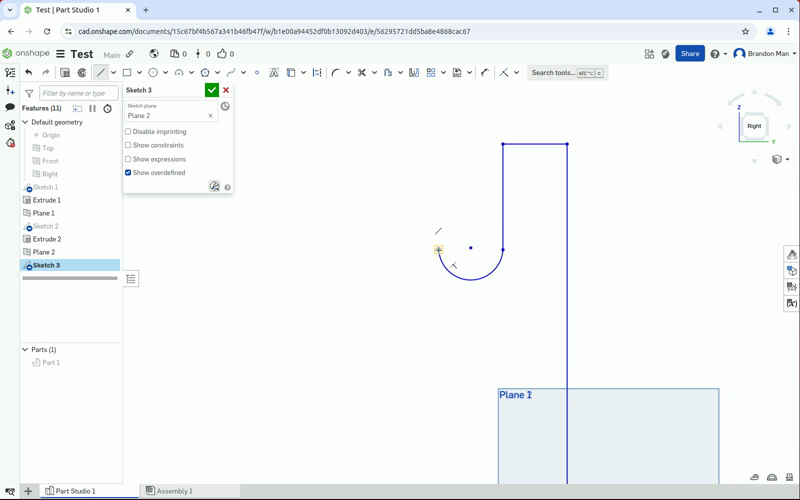
scroll(-6)
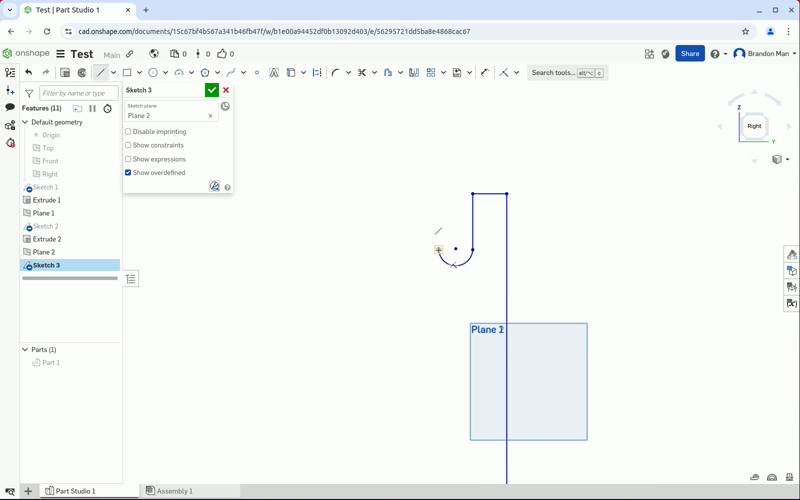
scroll(-6)
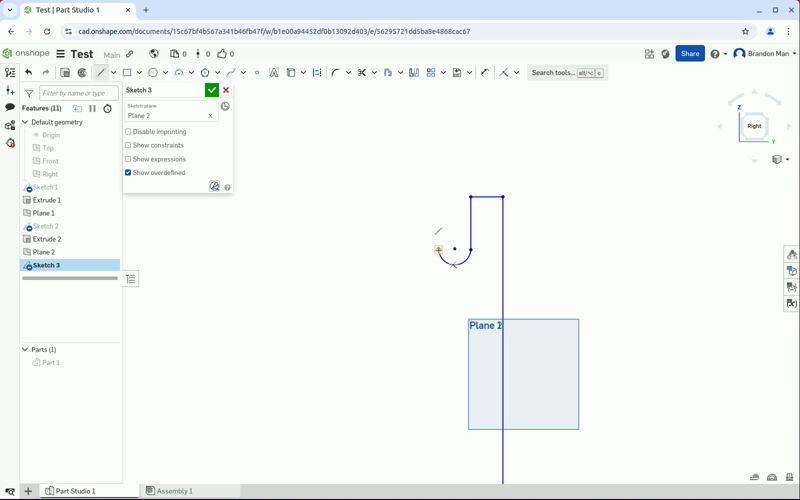
scroll(-6)
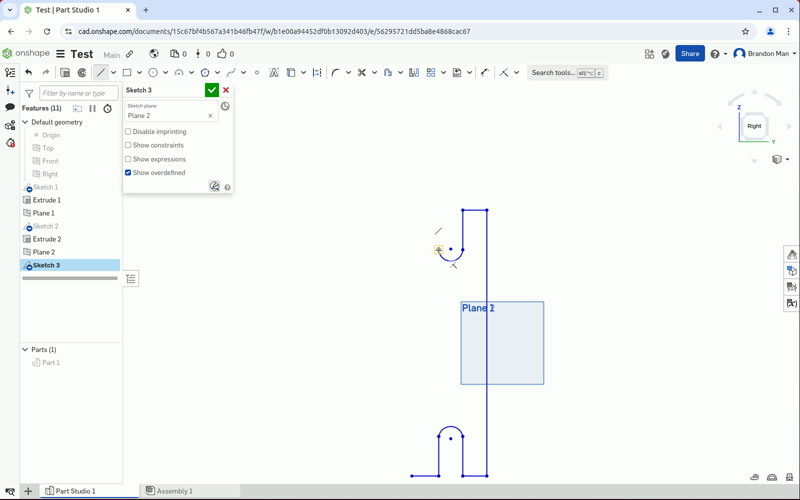
scroll(-6)
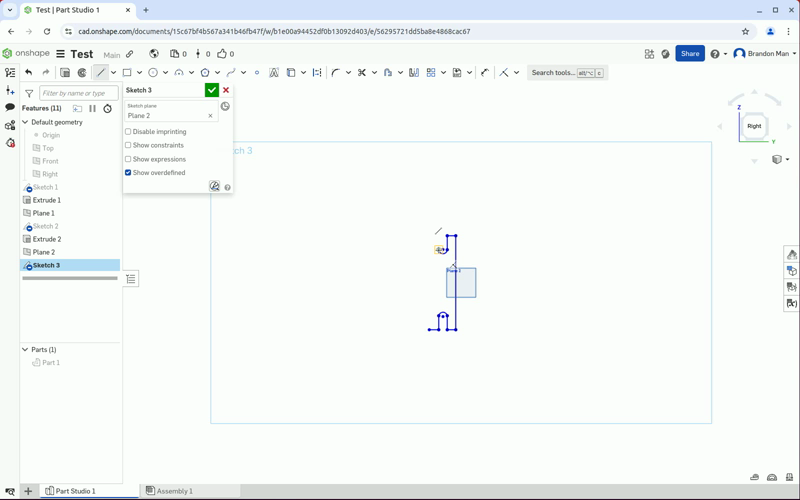
key_down(shift)
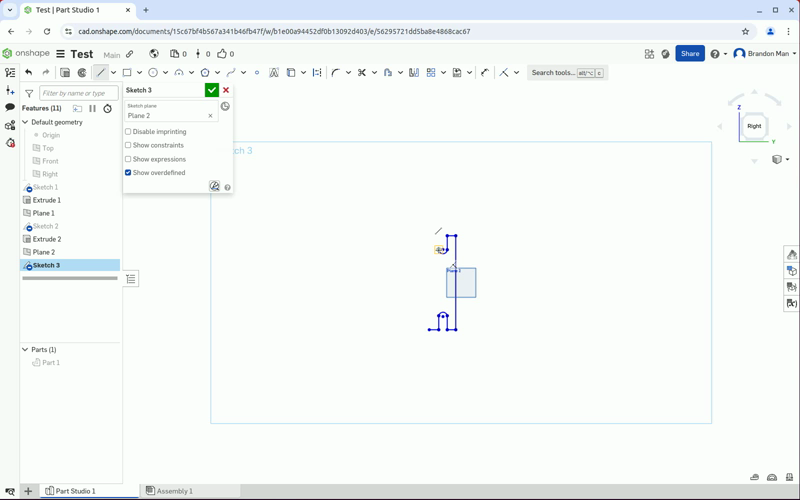
mouse_move(468, 249)
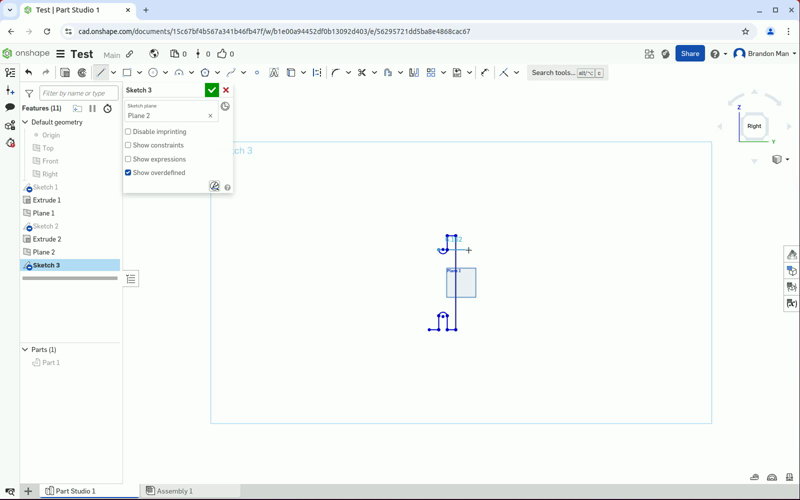
mouse_move(438, 235)
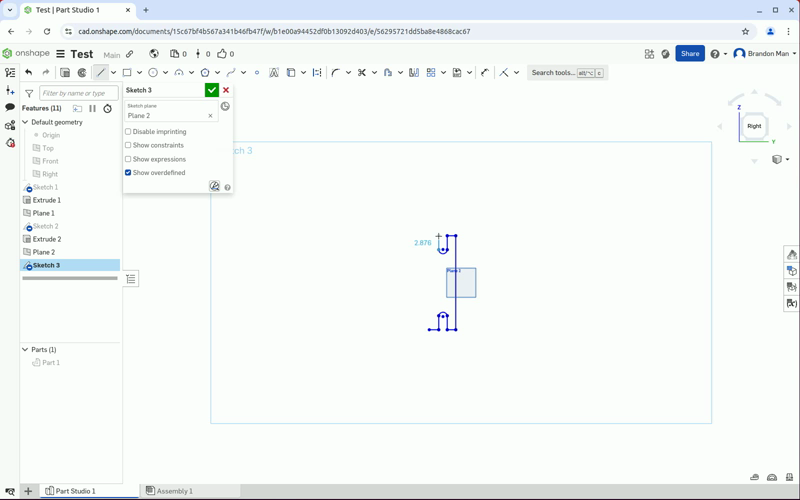
click(438, 235)
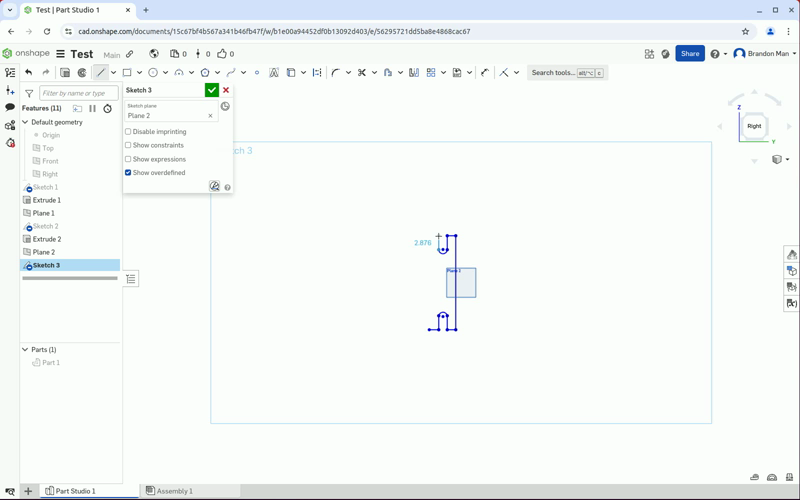
key_up(shift)
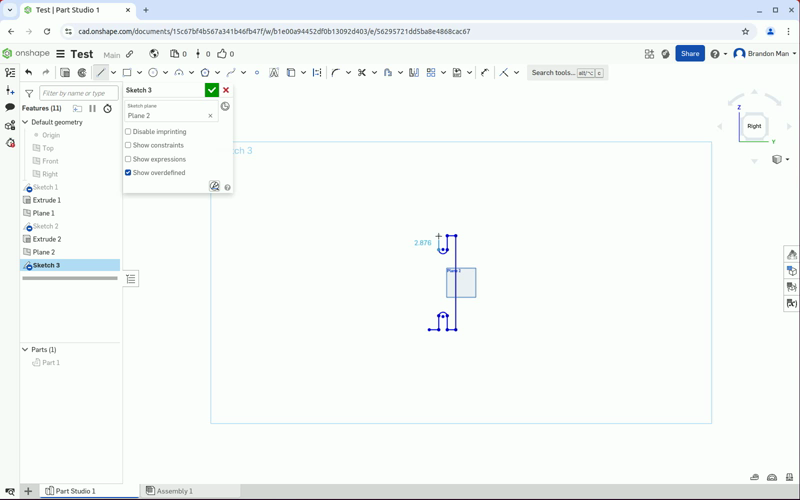
key_down(shift)
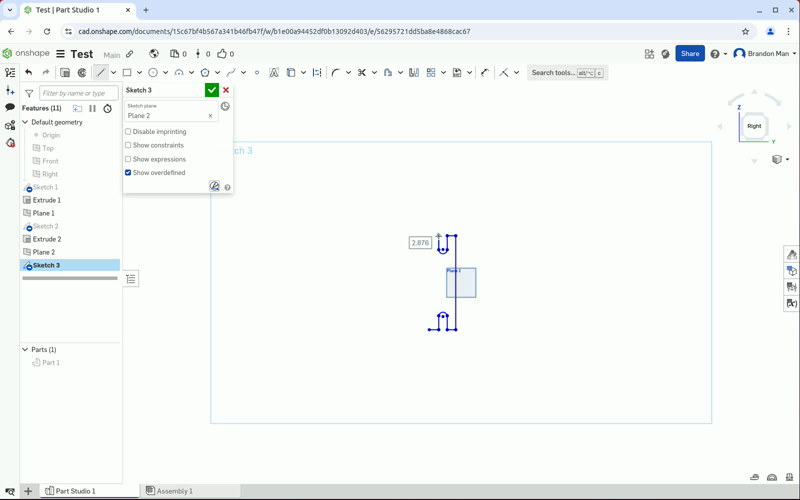
mouse_move(468, 235)
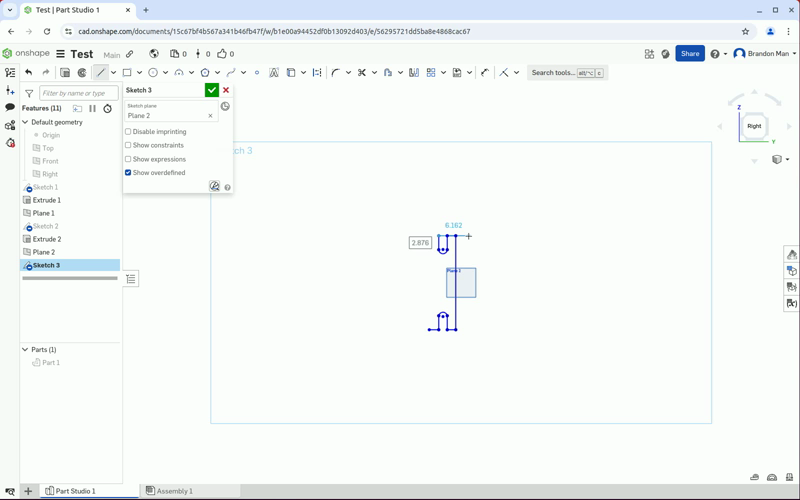
mouse_move(429, 235)
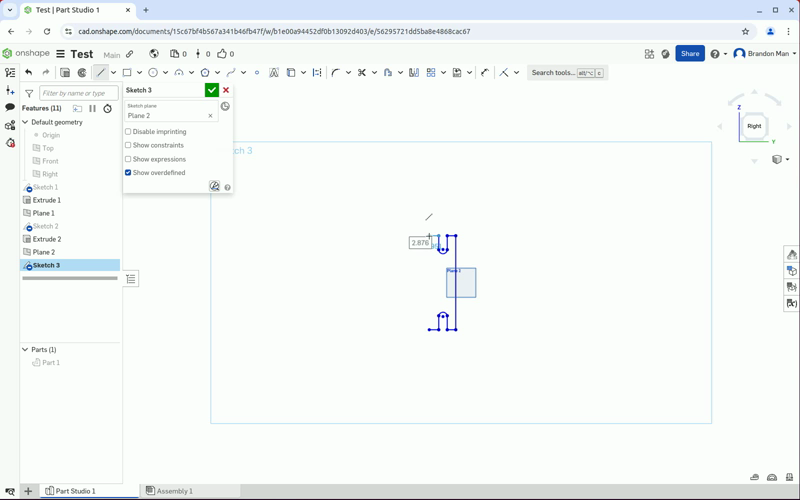
click(429, 235)
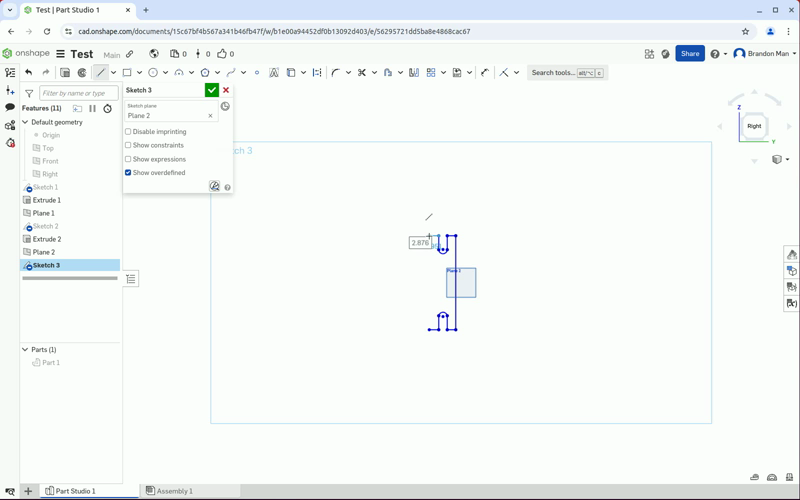
key_up(shift)
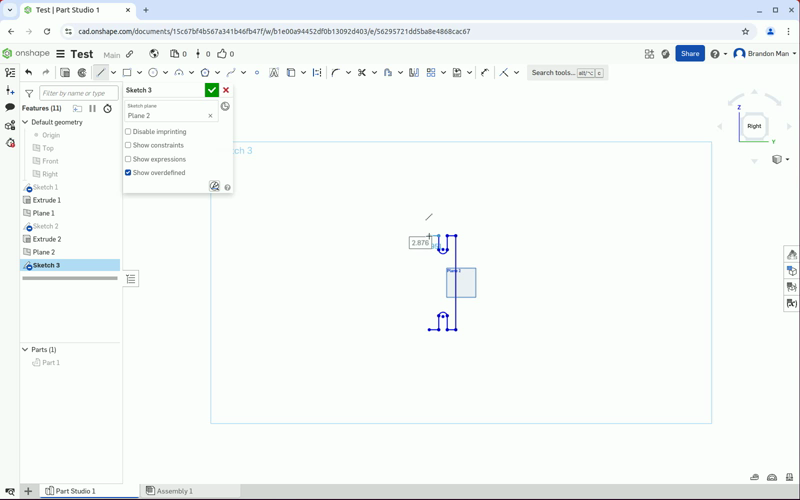
key_down(shift)
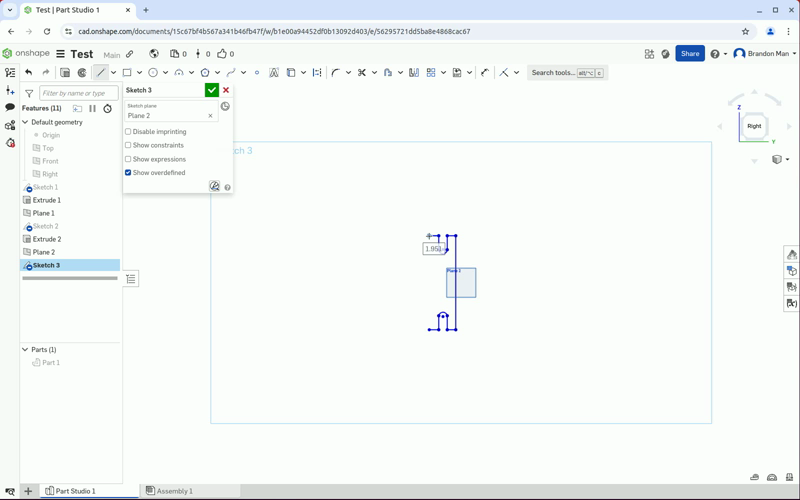
mouse_move(429, 329)
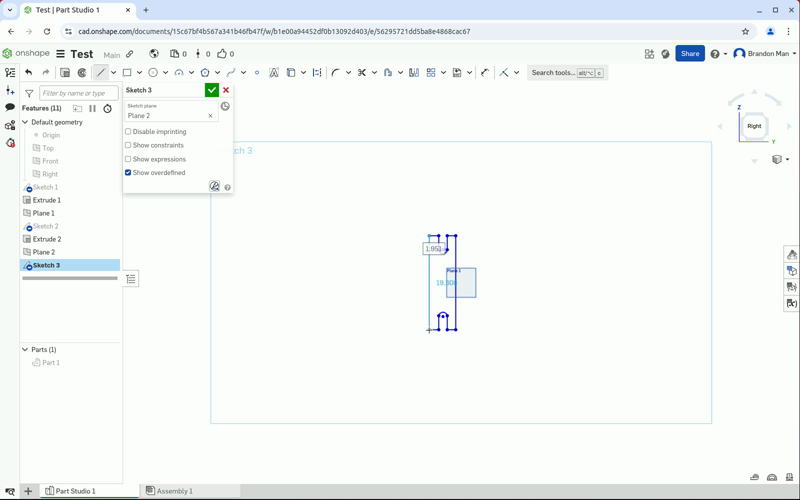
key_up(shift)
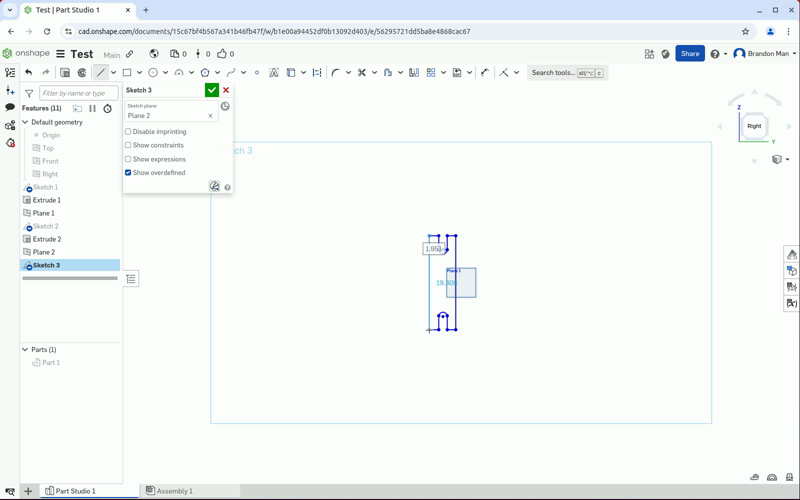
click(429, 329)
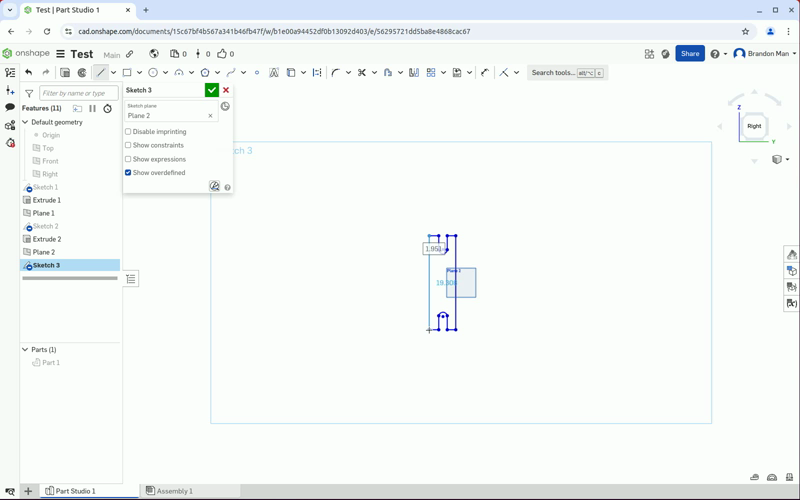
key(esc)
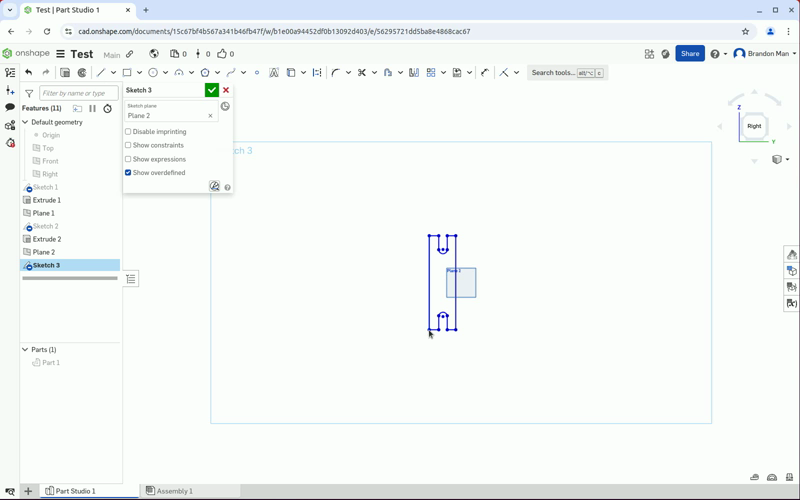
mouse_move(450, 254)
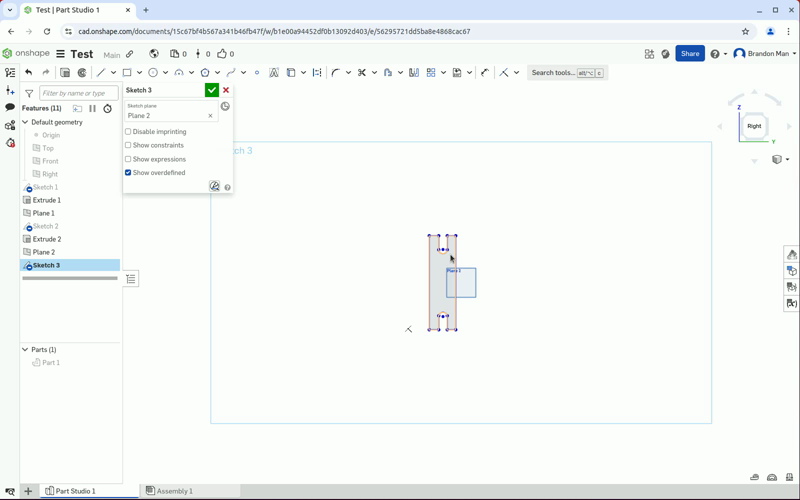
scroll(6)
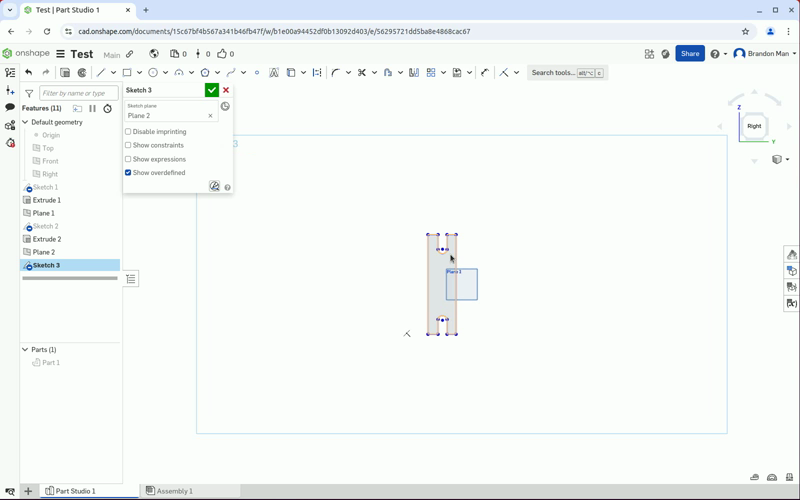
scroll(6)
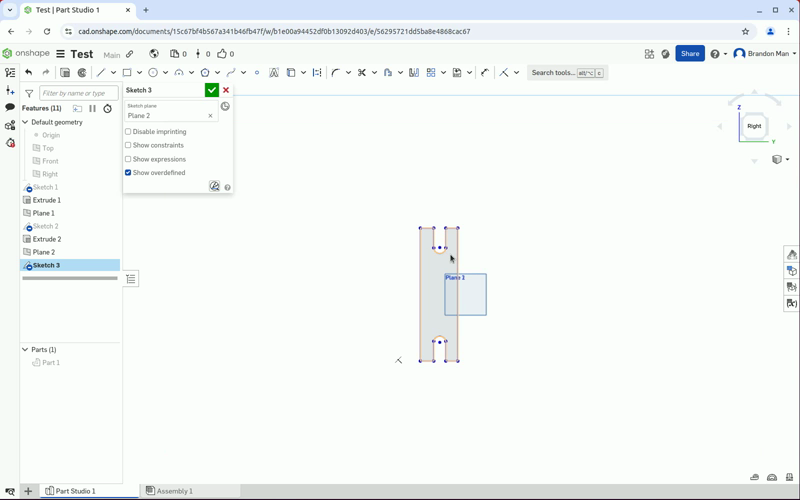
scroll(6)
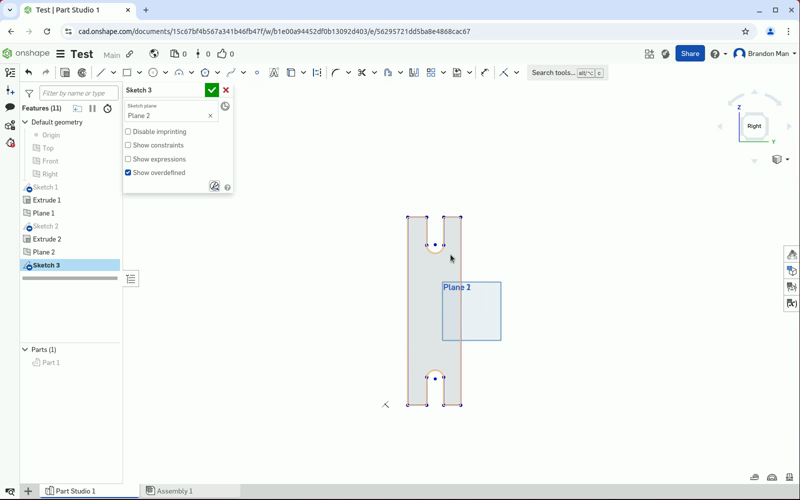
scroll(6)
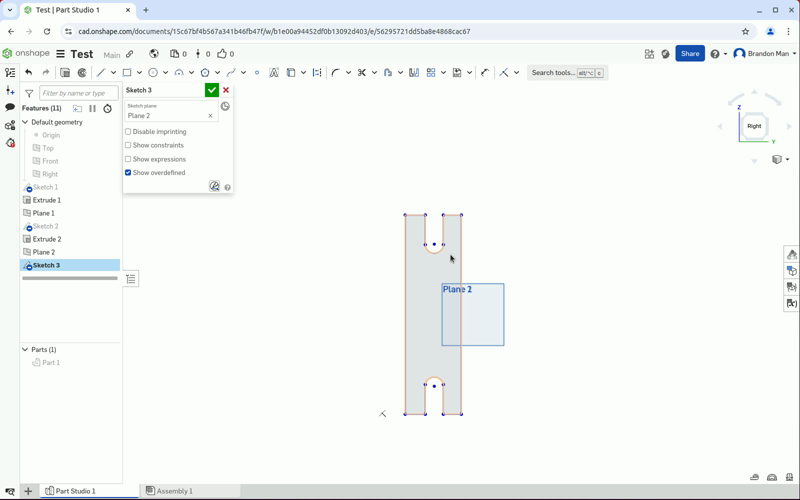
scroll(6)
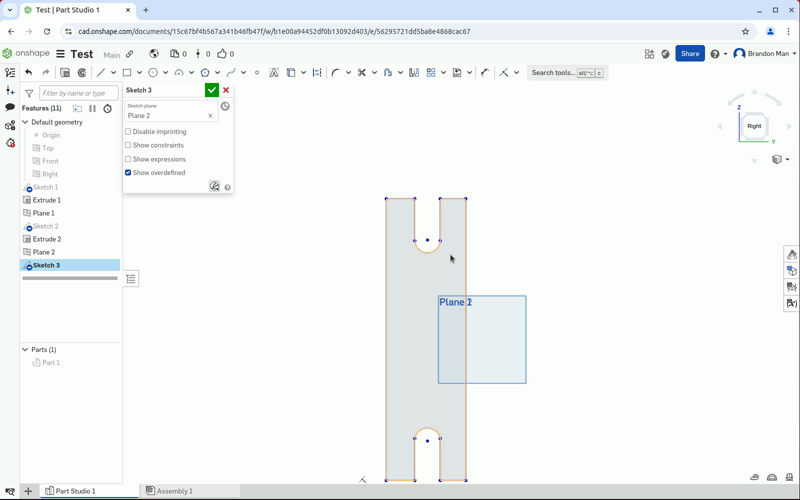
scroll(6)
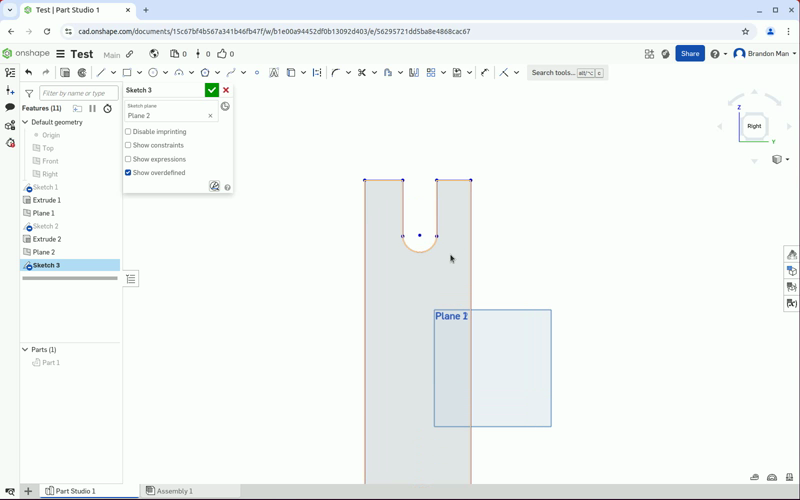
scroll(6)
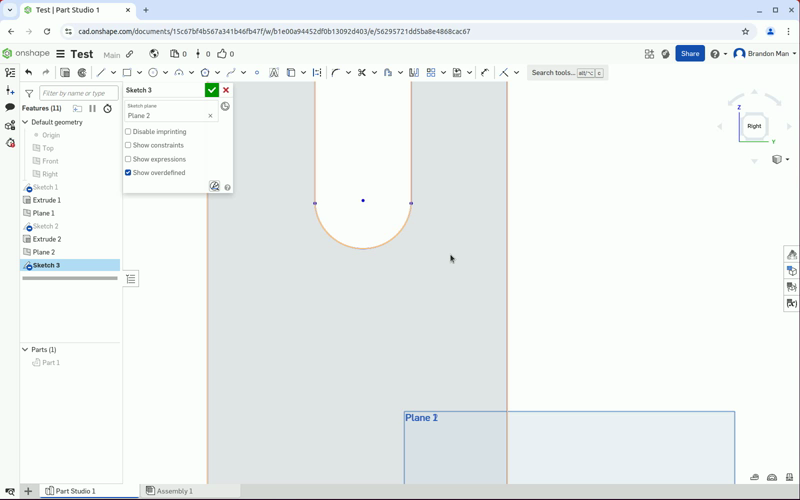
click(450, 254)
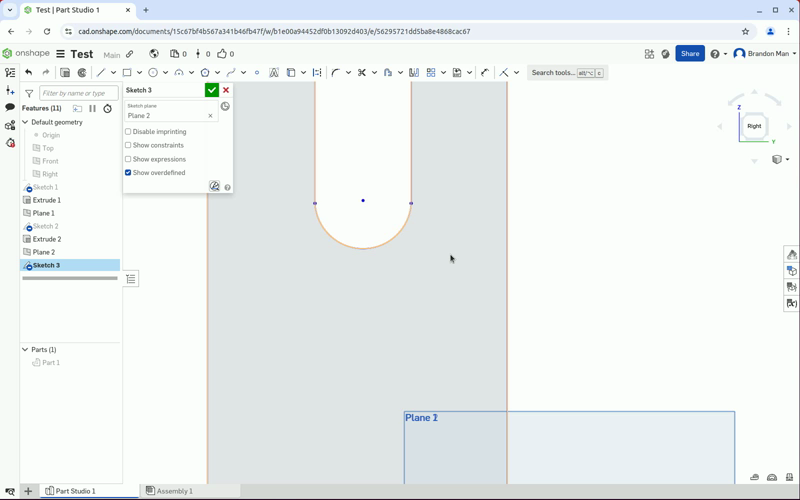
scroll(-6)
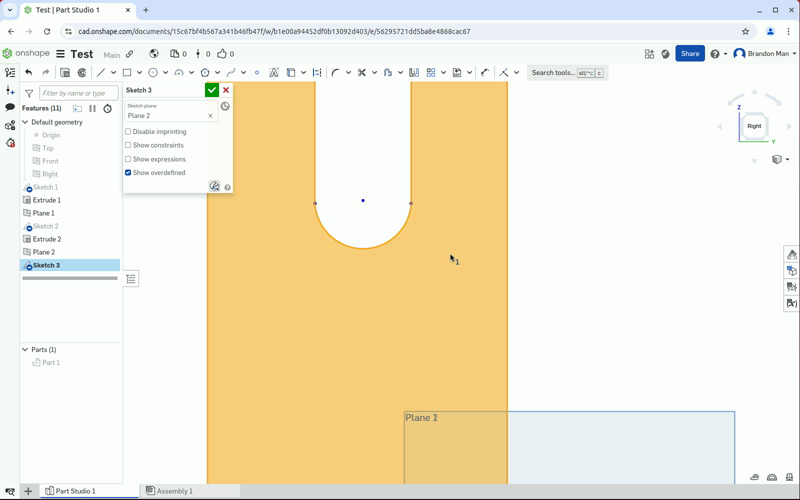
scroll(-6)
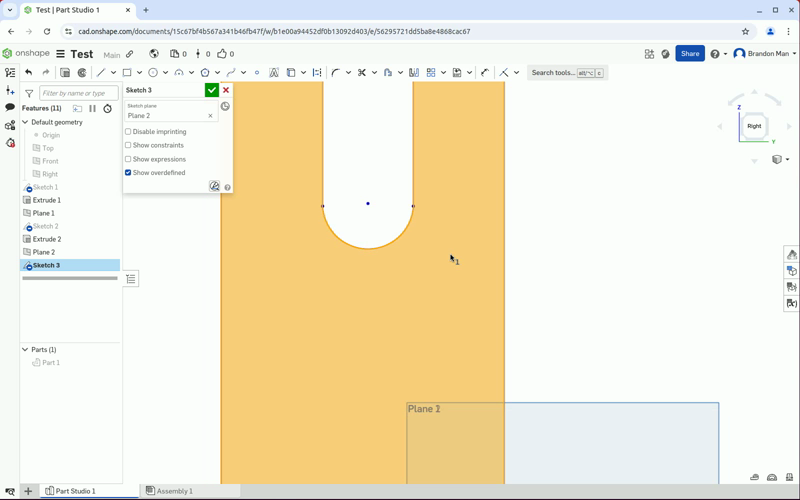
scroll(-6)
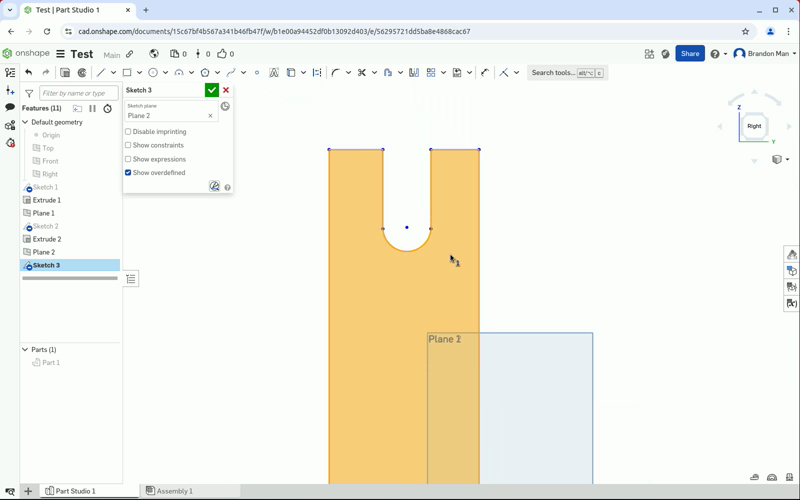
scroll(-6)
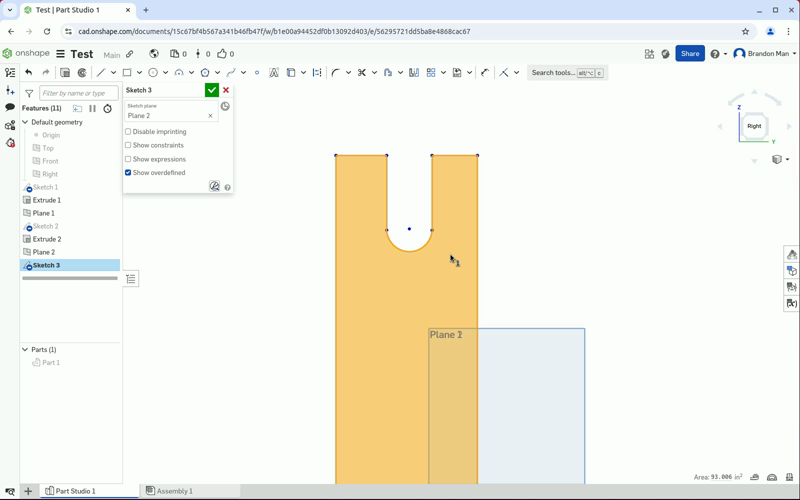
scroll(-6)
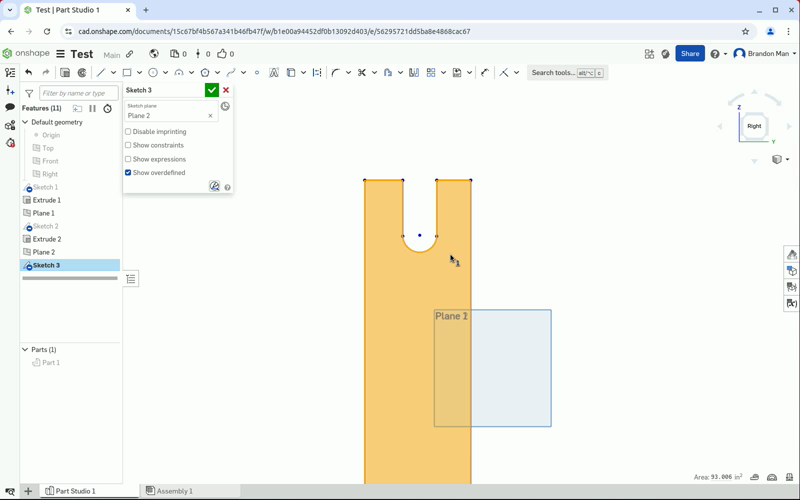
scroll(-6)
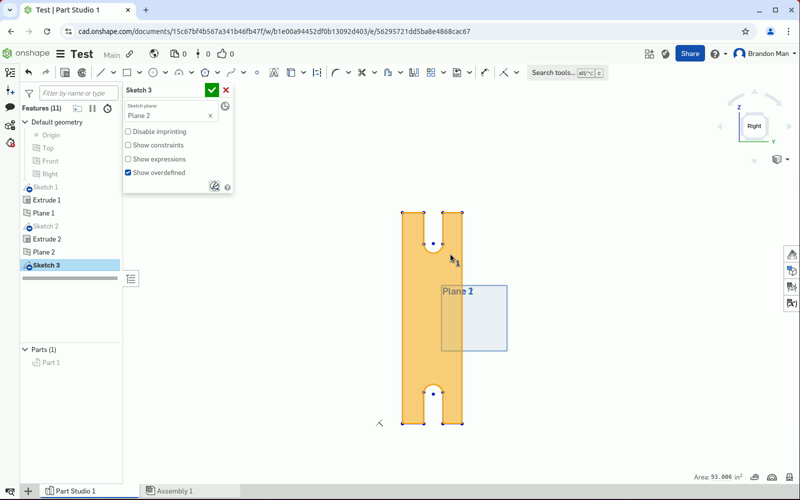
scroll(-6)
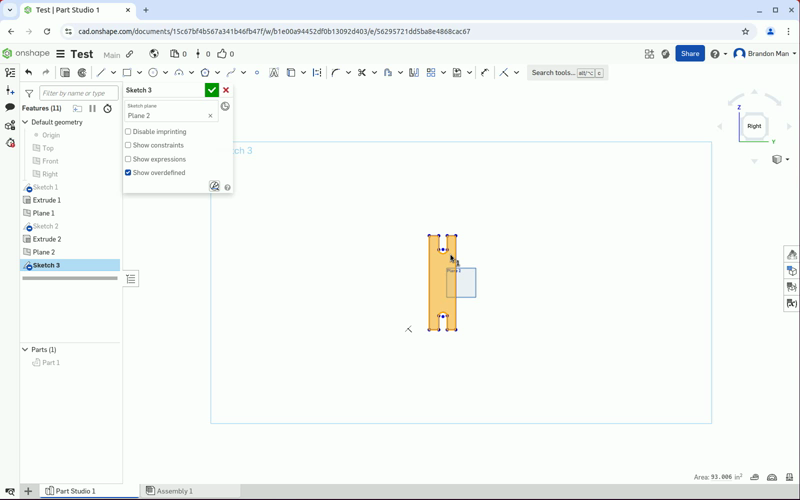
mouse_move(73, 352)
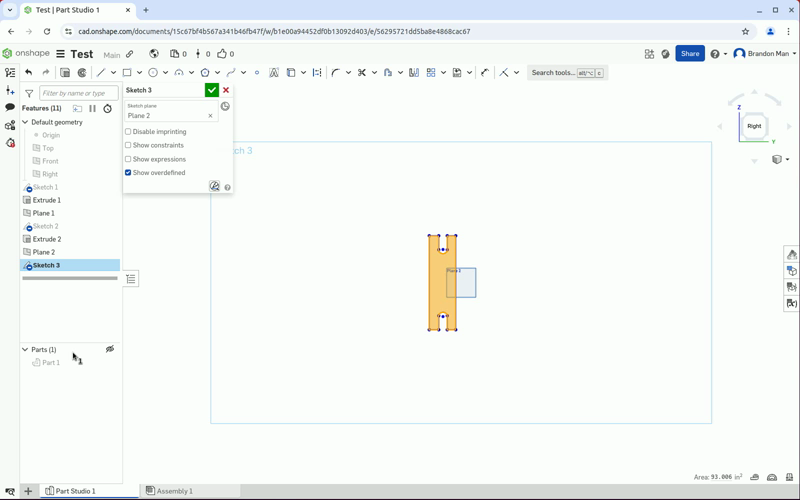
key(shift+y)
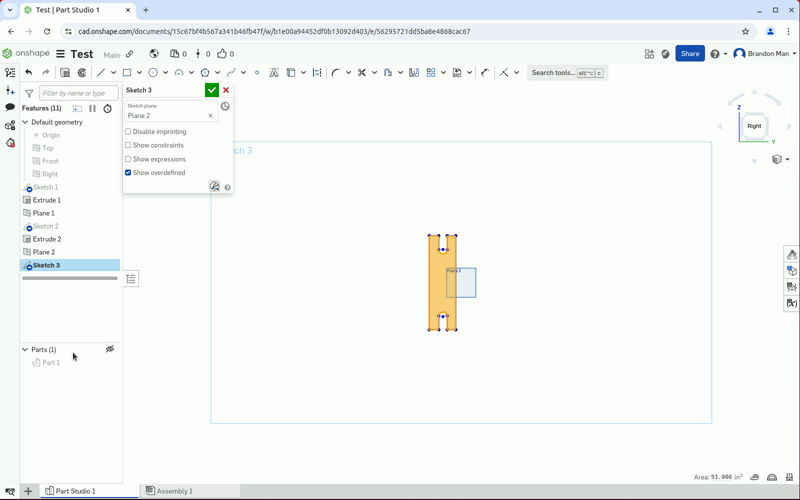
key(shift+e)
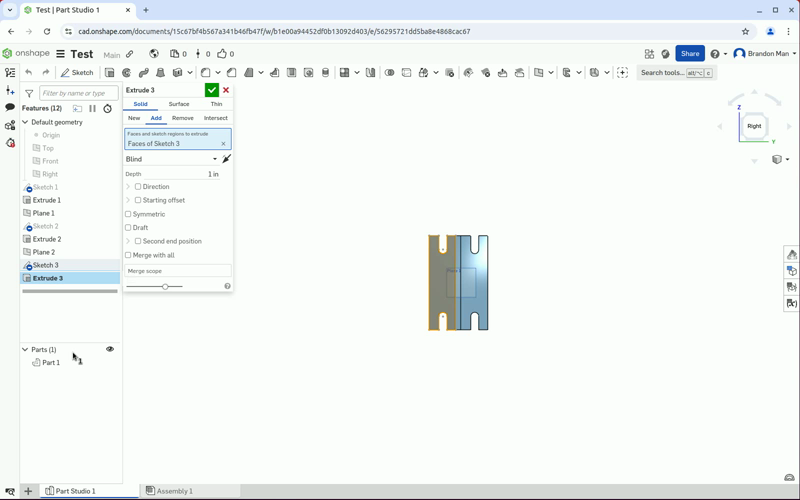
mouse_move(143, 106)
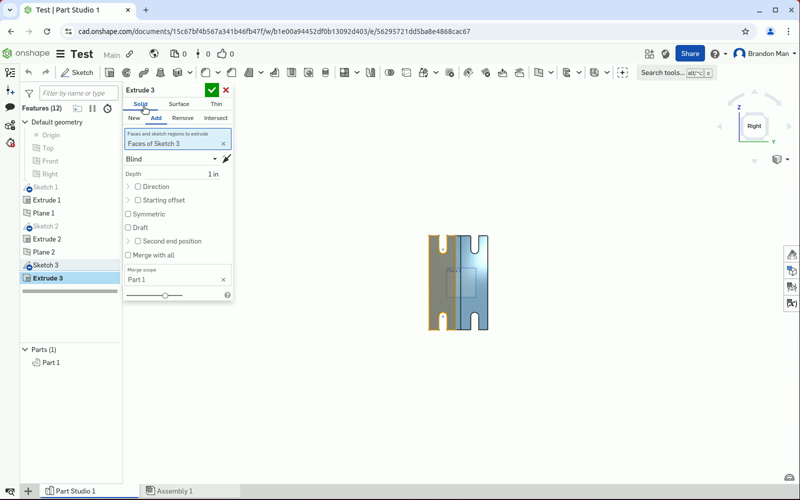
click(143, 106)
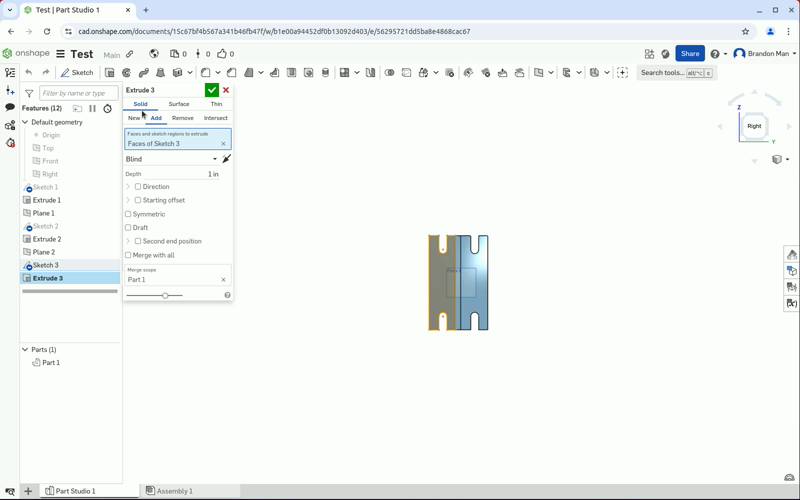
mouse_move(137, 120)
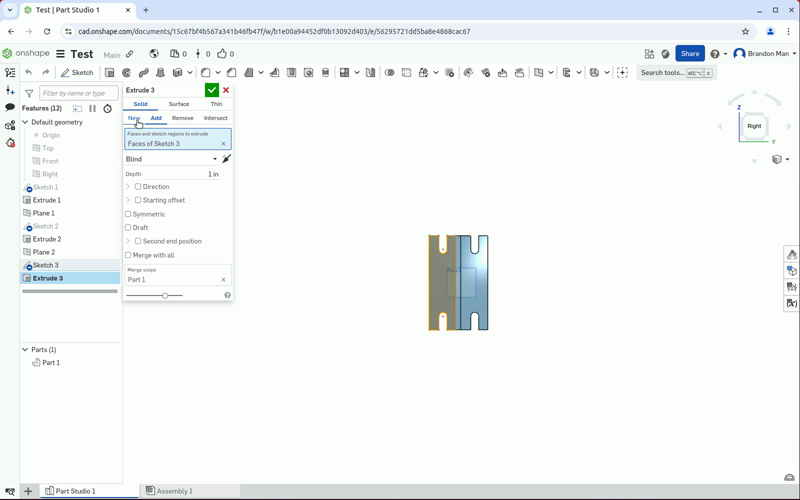
click(137, 120)
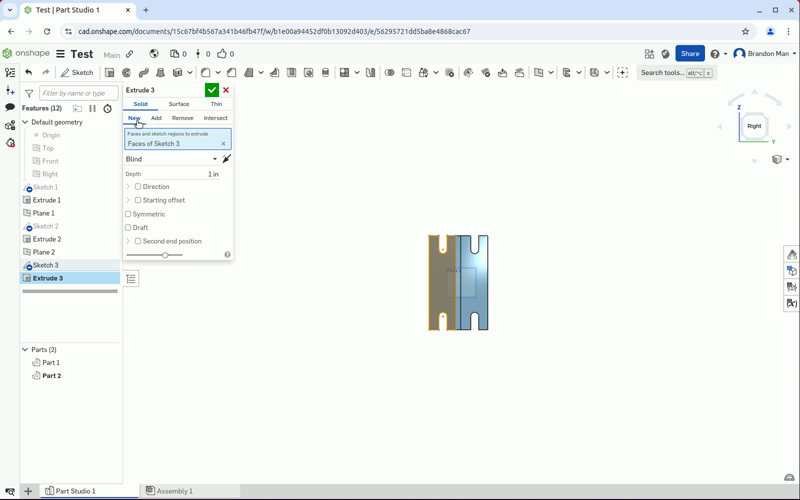
key(tab, 4)
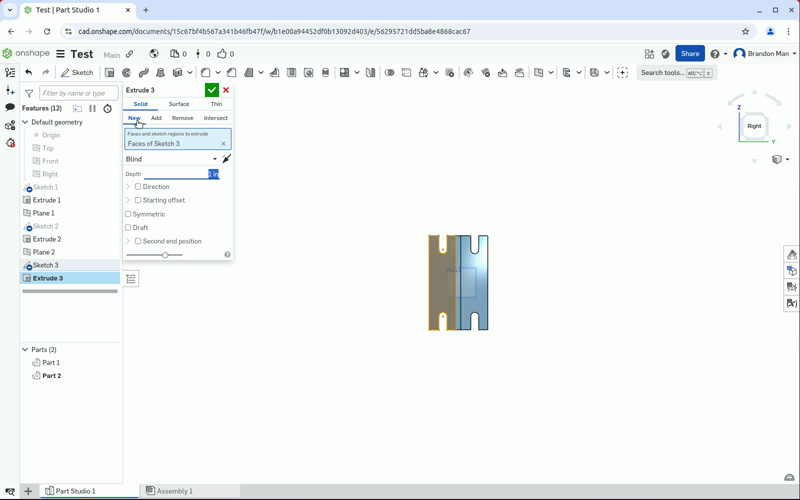
text(-1.204)
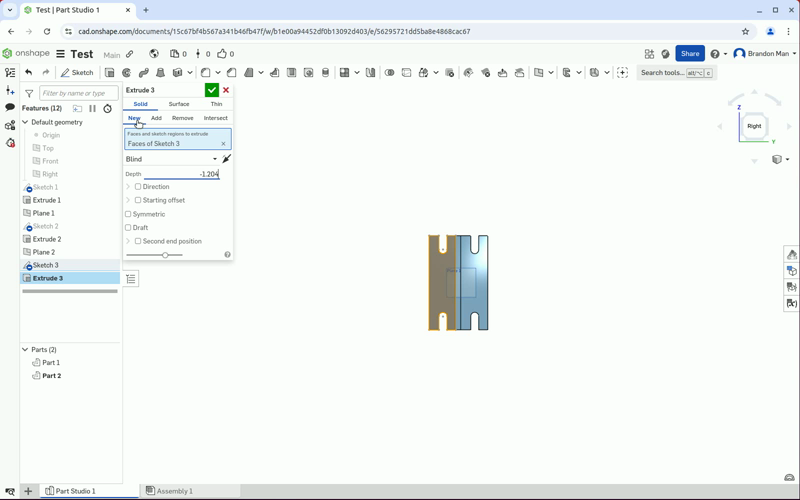
key(enter)
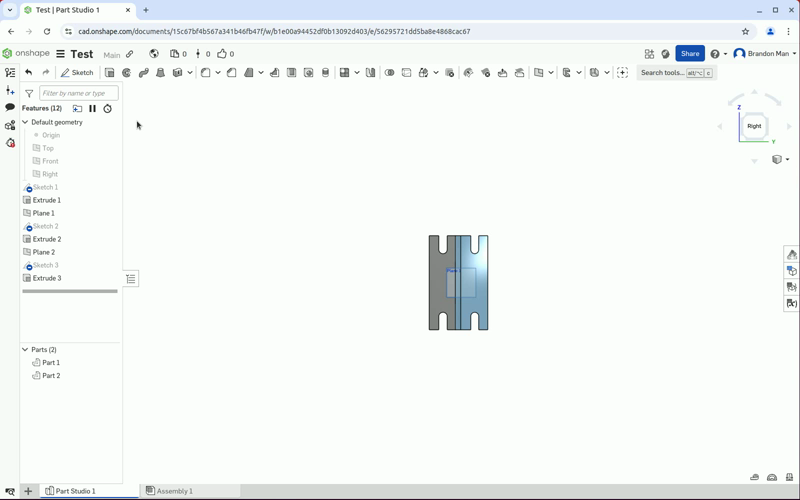
key(shift+h)
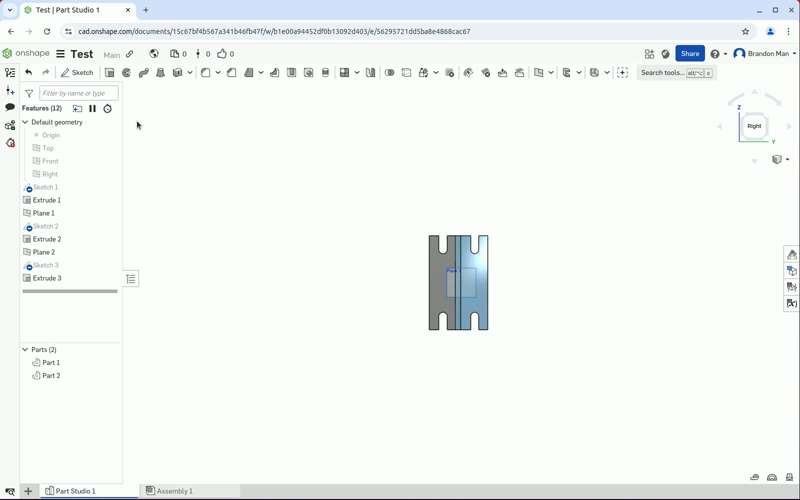
key(shift+h)
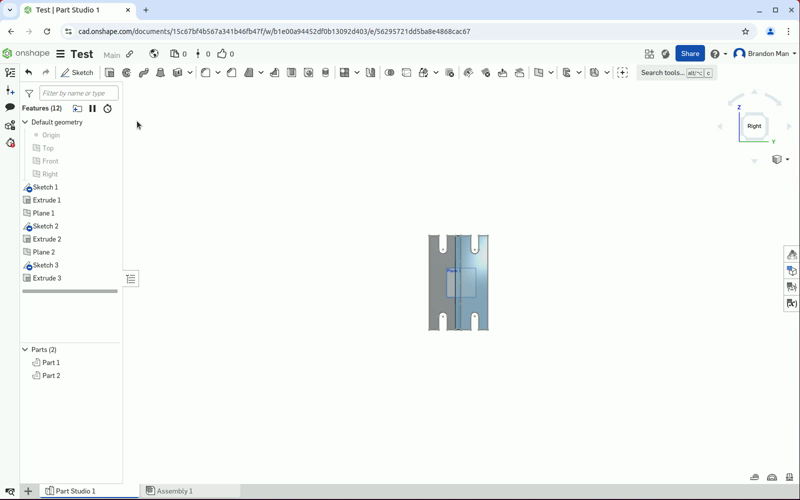
key(shift+7)
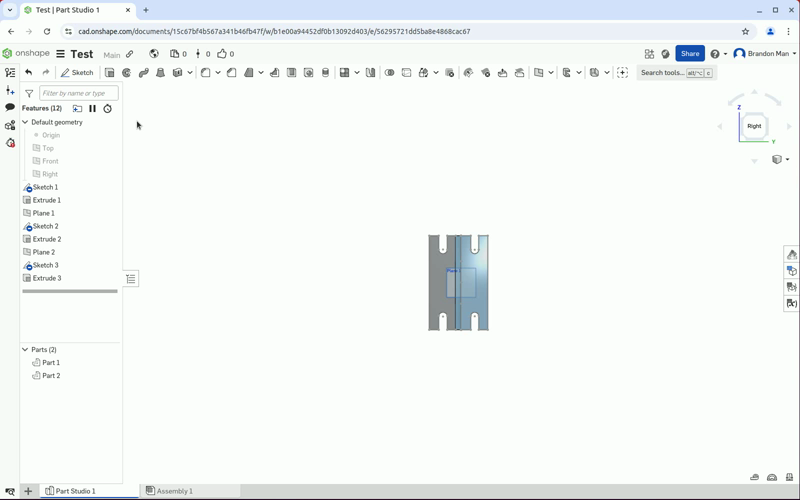
key(right, 2)
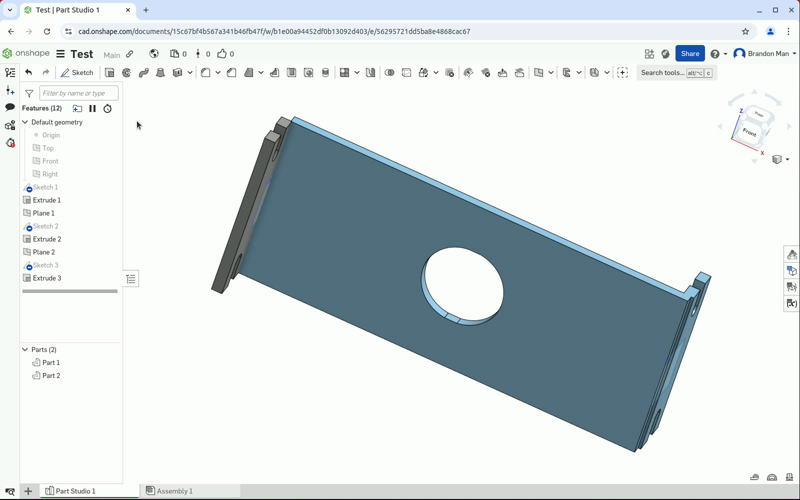
key(down, 2)
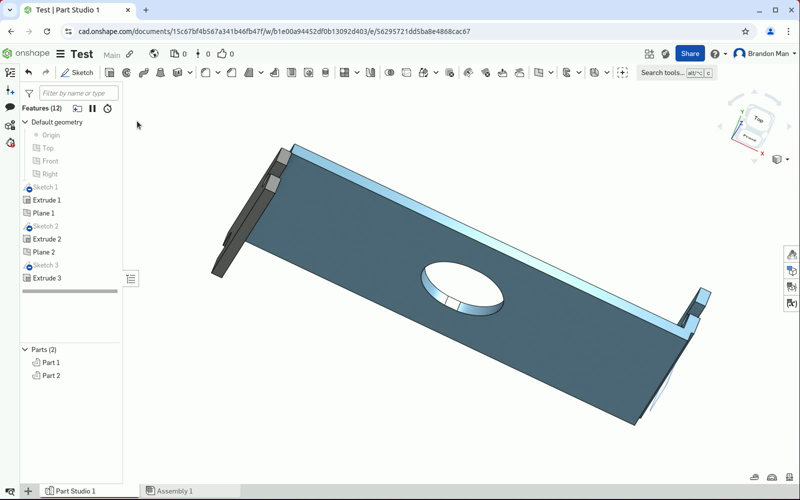
key(up, 2)
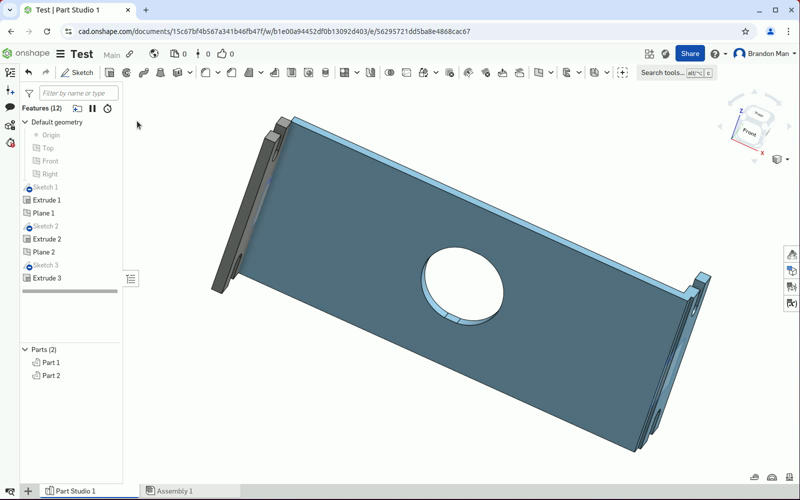
key(left, 2)
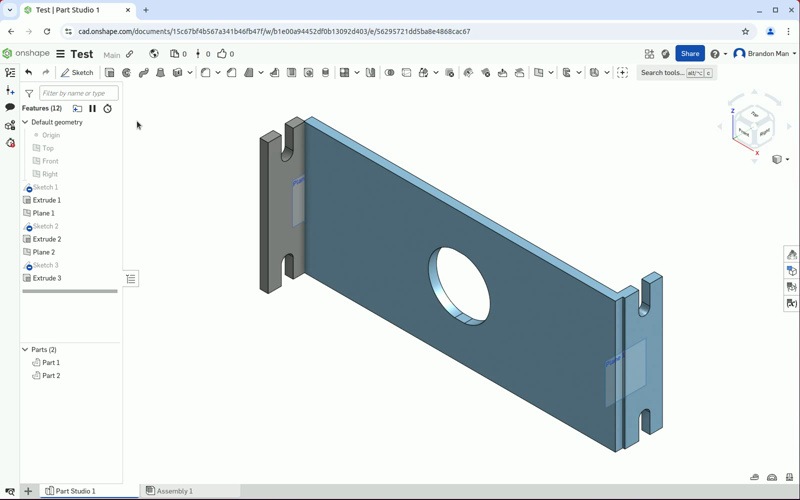
mouse_move(73, 189)
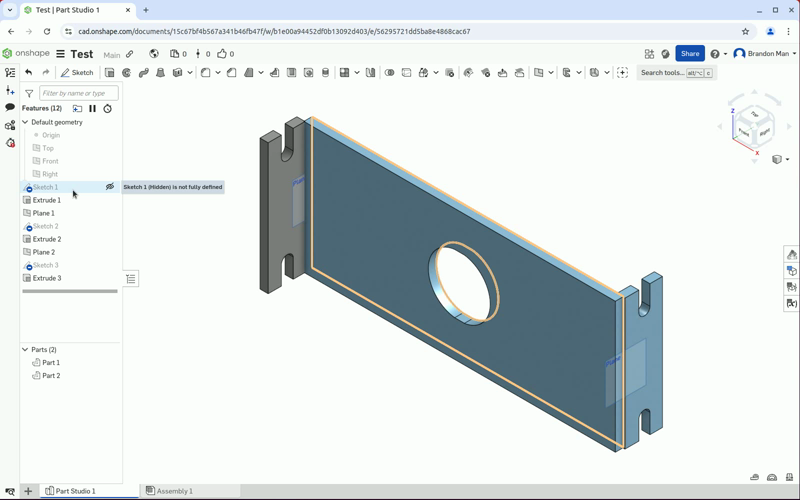
click(73, 189)